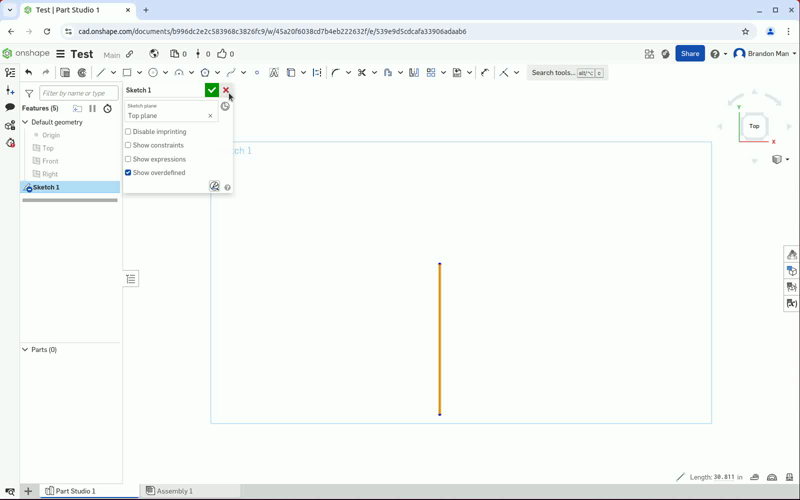
key(shift+h)
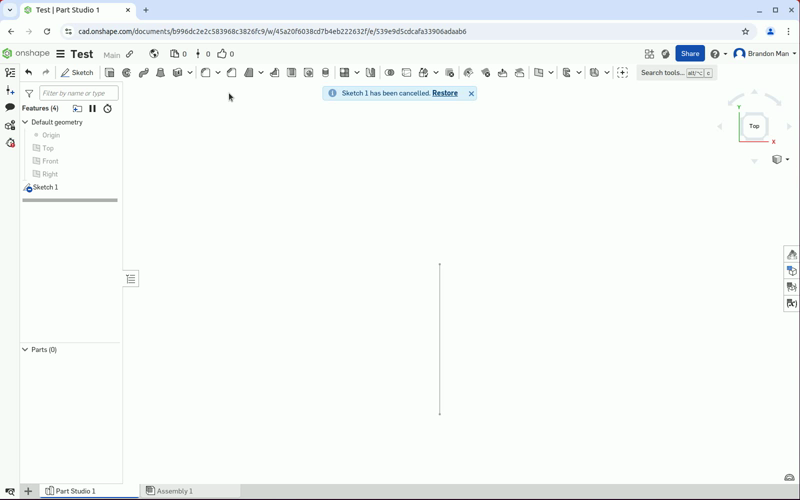
mouse_move(73, 352)
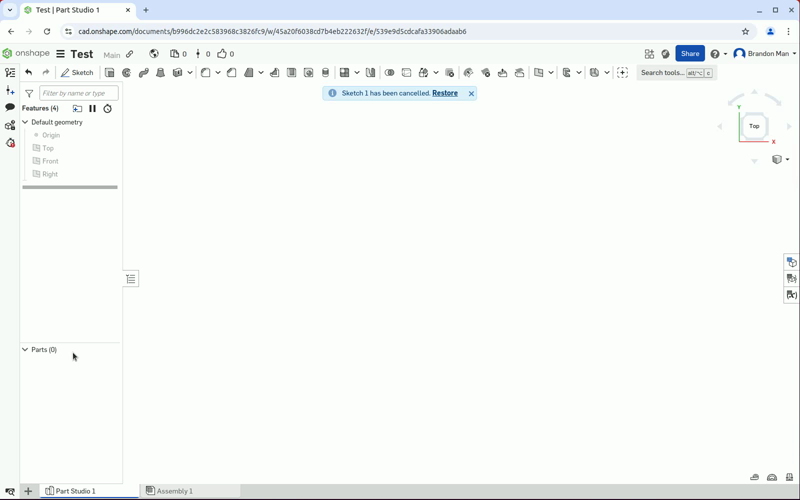
key(y)
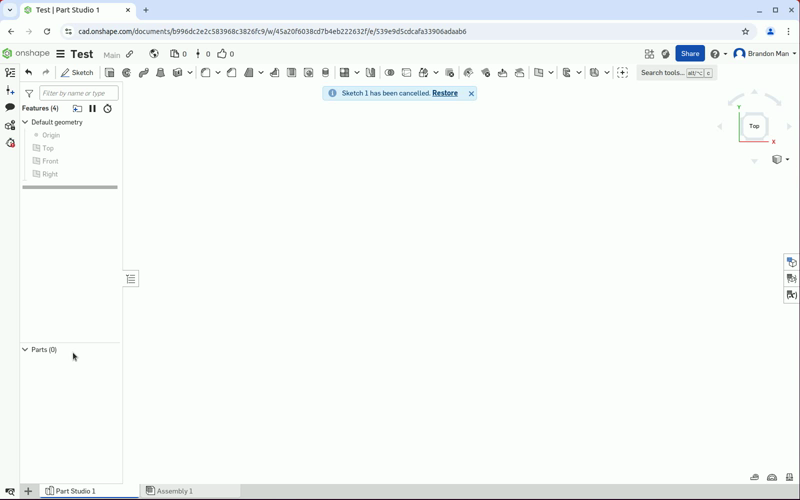
key(shift+p)
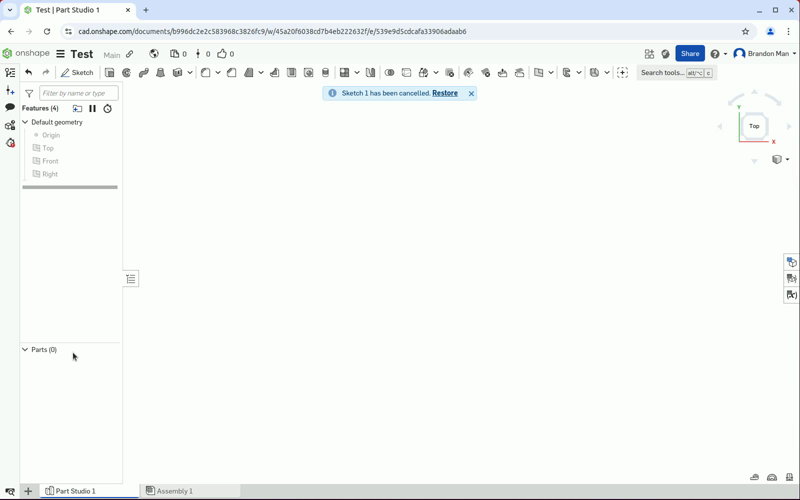
key(space)
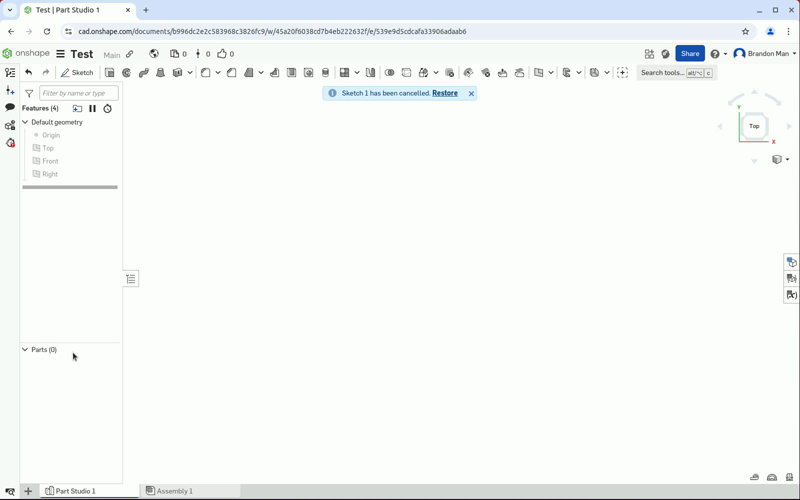
key_down(shift)
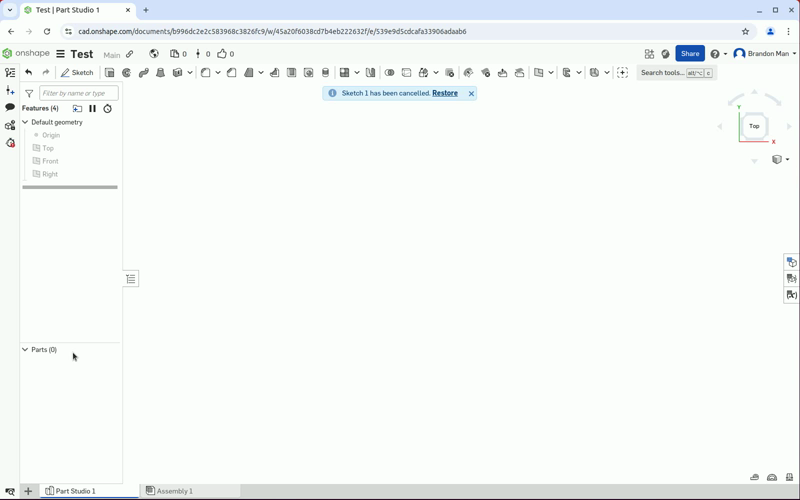
key(up)
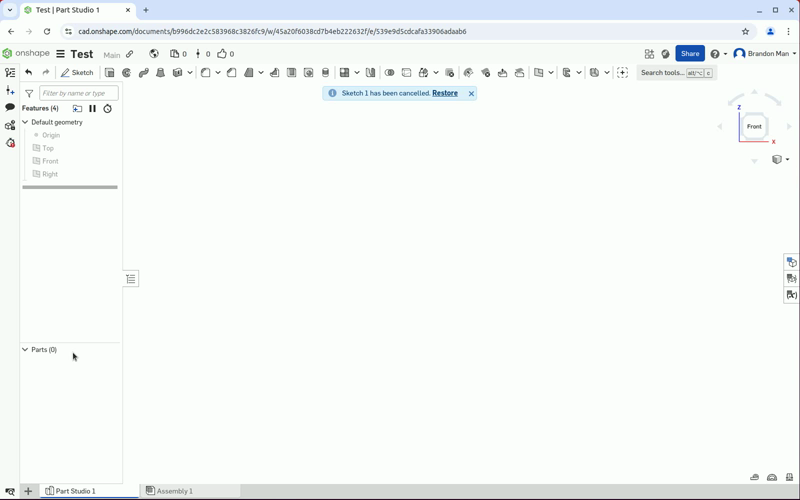
key_up(shift)
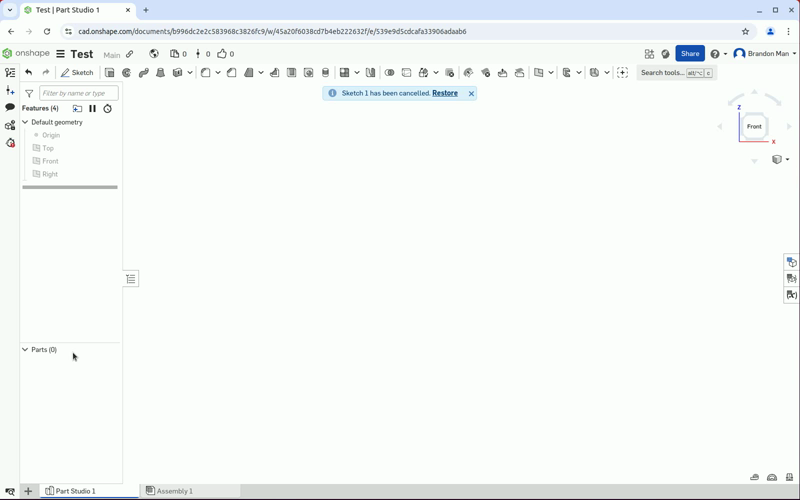
mouse_move(73, 352)
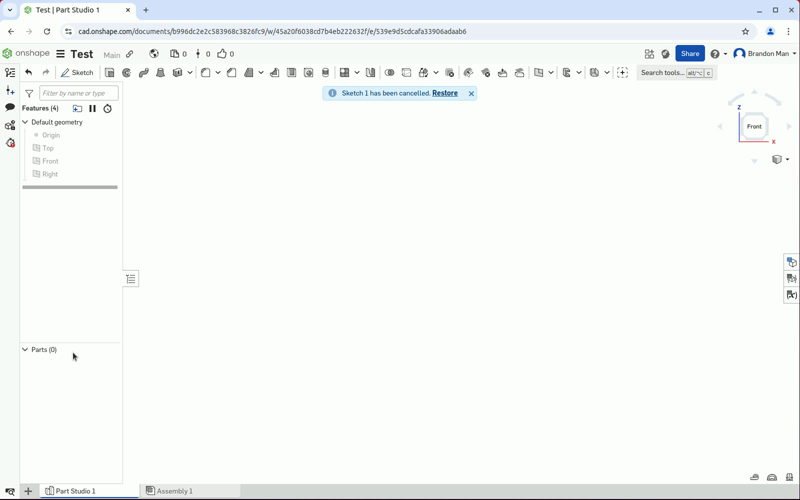
key(shift+y)
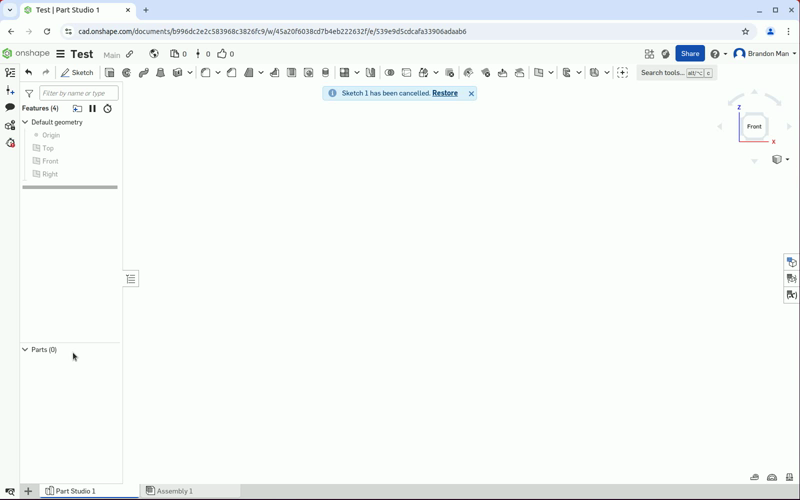
key(shift+s)
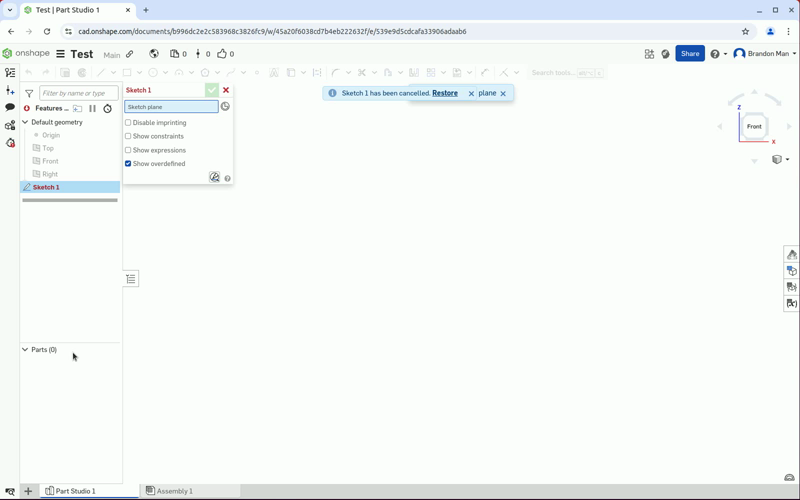
mouse_move(73, 163)
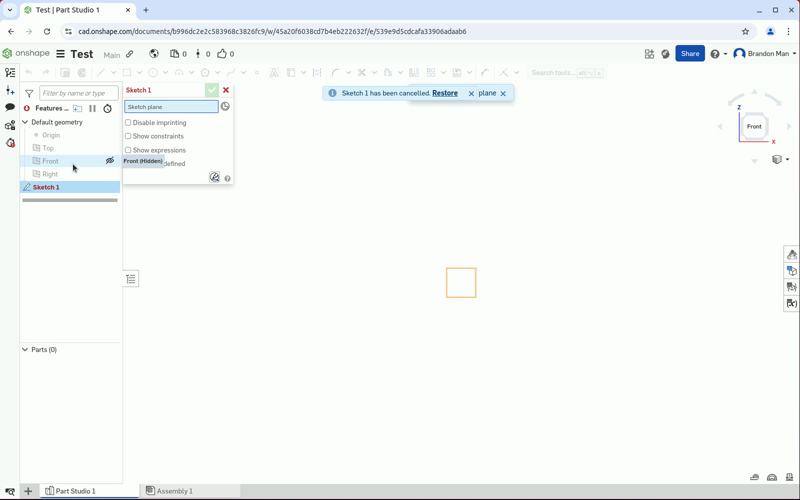
click(73, 163)
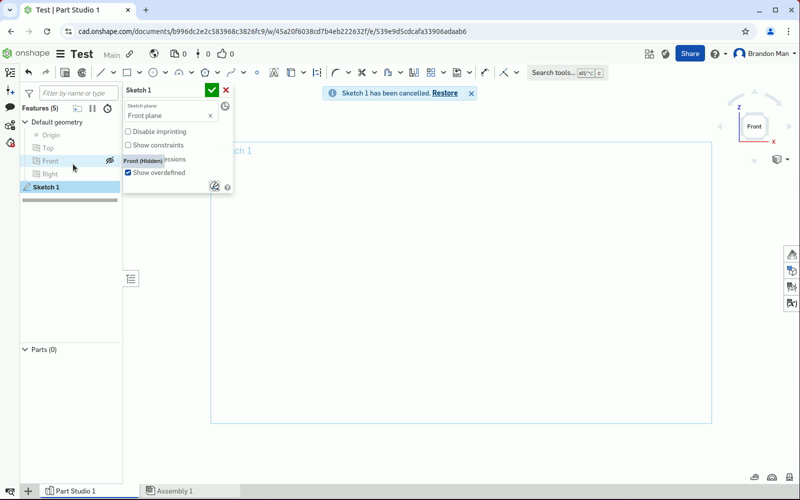
mouse_move(73, 352)
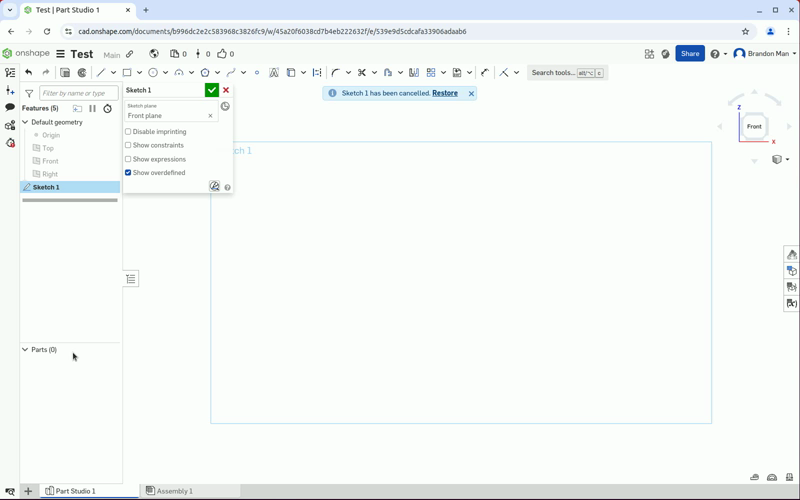
key(y)
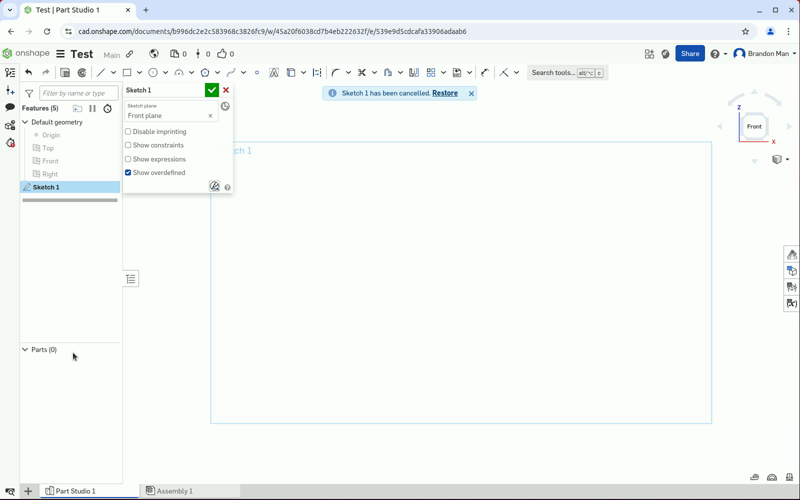
key(l)
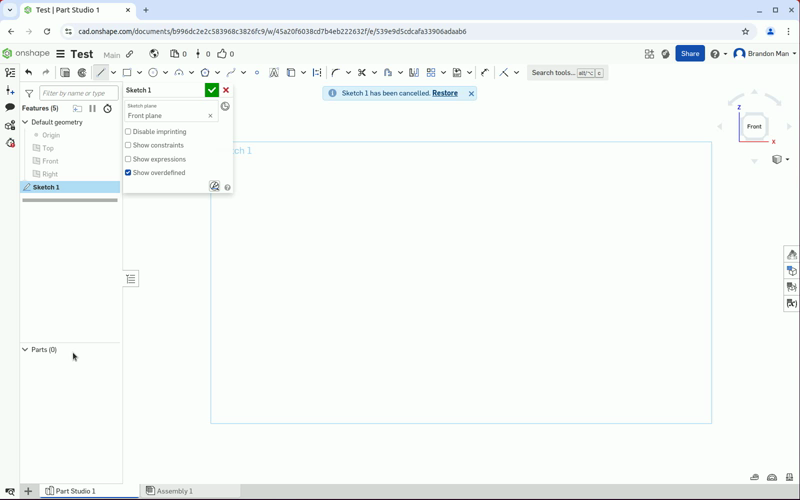
key_down(shift)
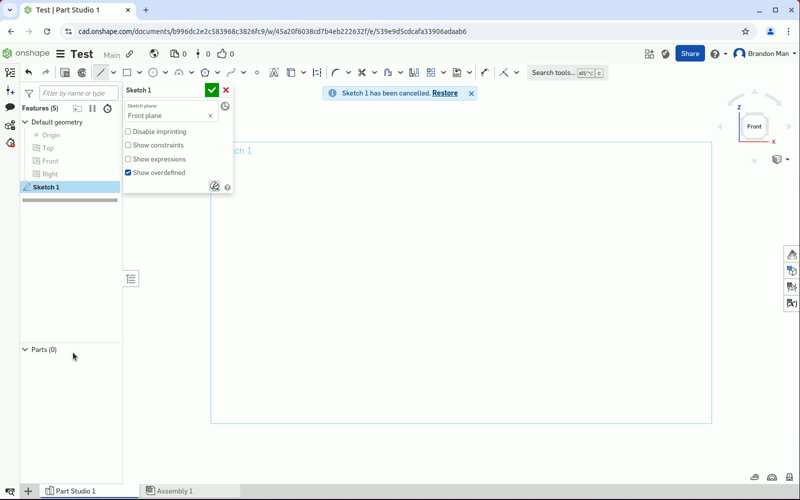
mouse_move(348, 282)
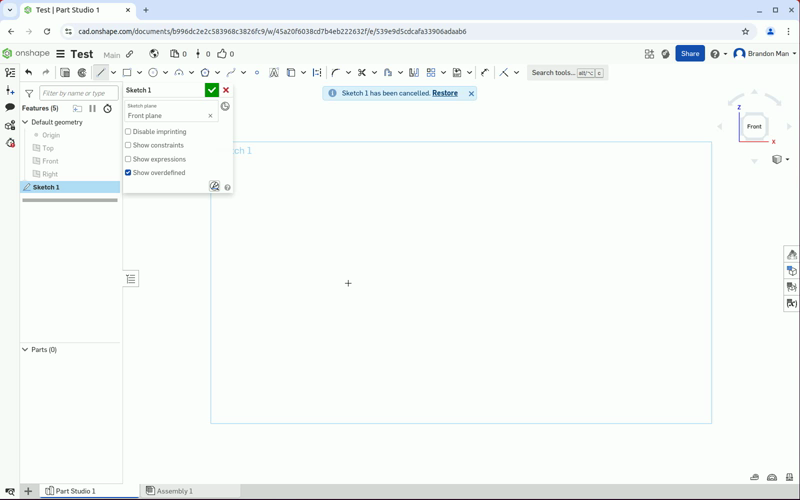
click(348, 282)
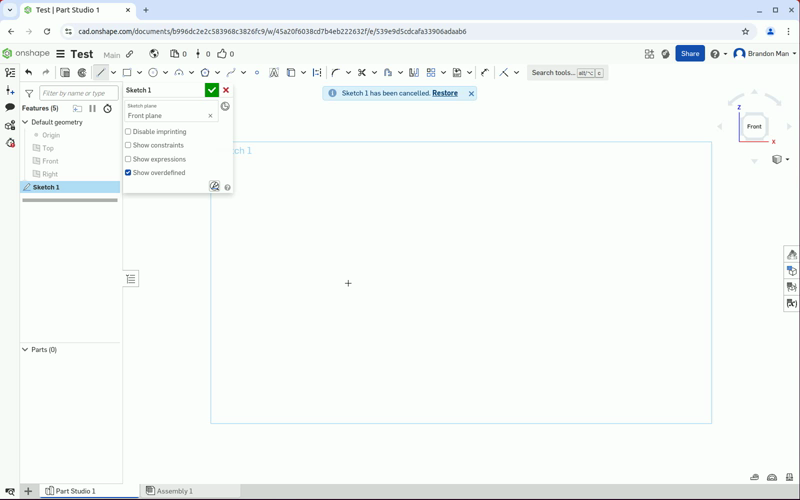
key_up(shift)
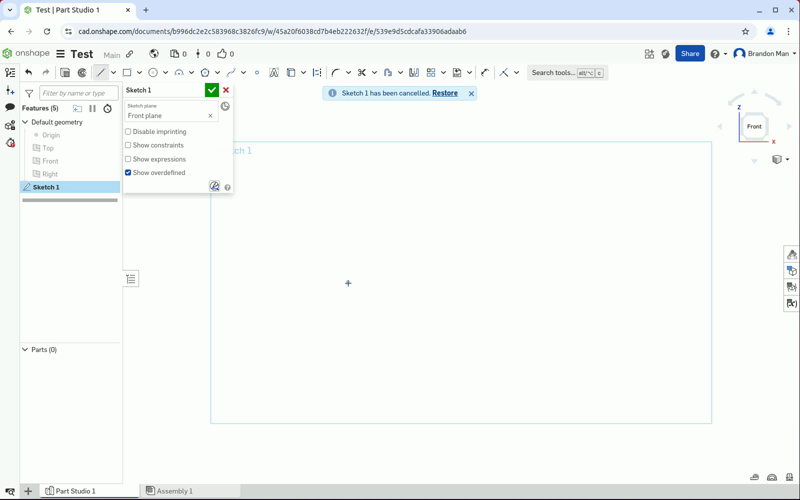
key_down(shift)
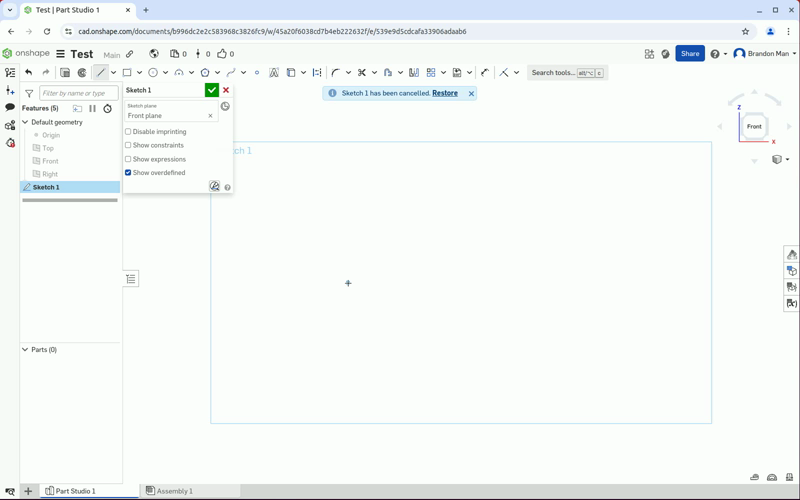
mouse_move(378, 282)
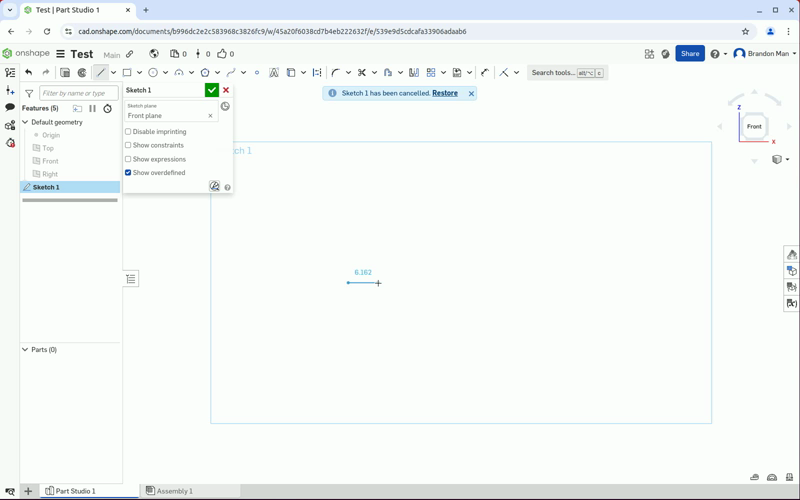
mouse_move(376, 282)
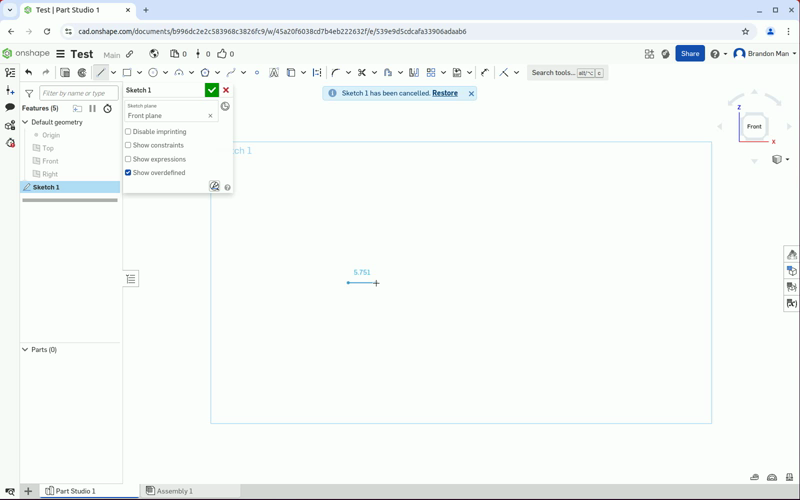
click(376, 282)
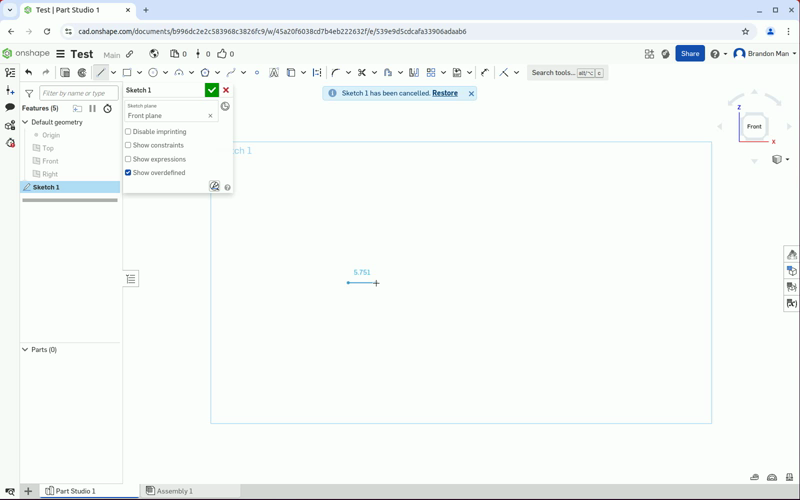
key_up(shift)
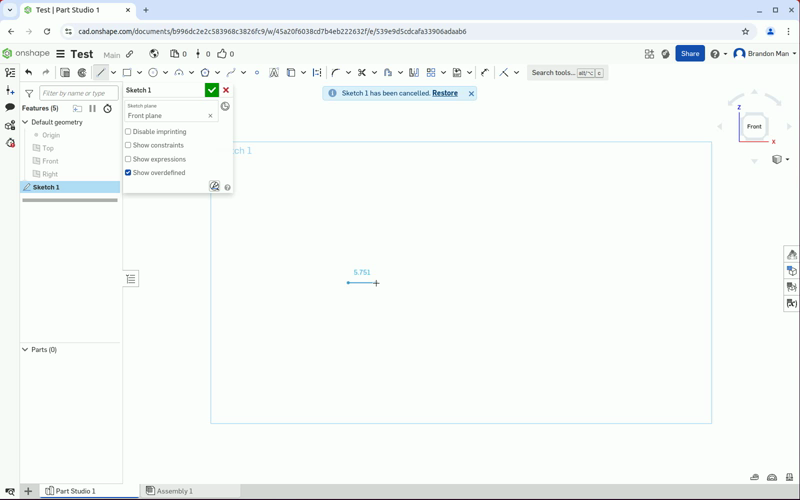
key_down(shift)
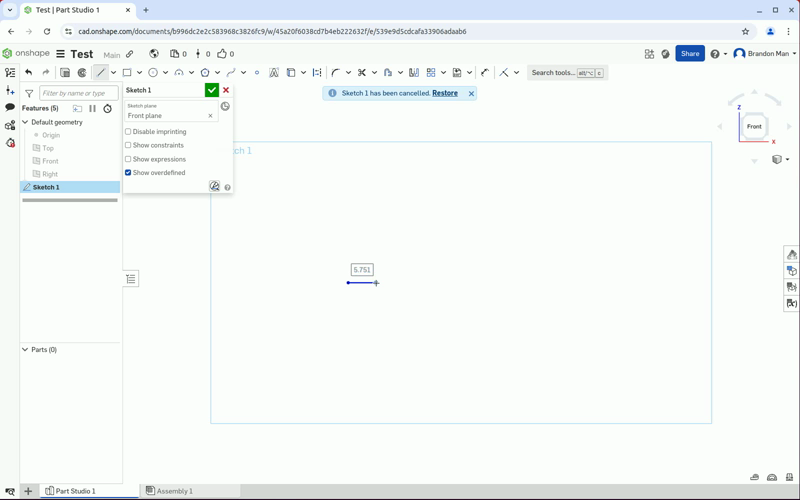
mouse_move(461, 282)
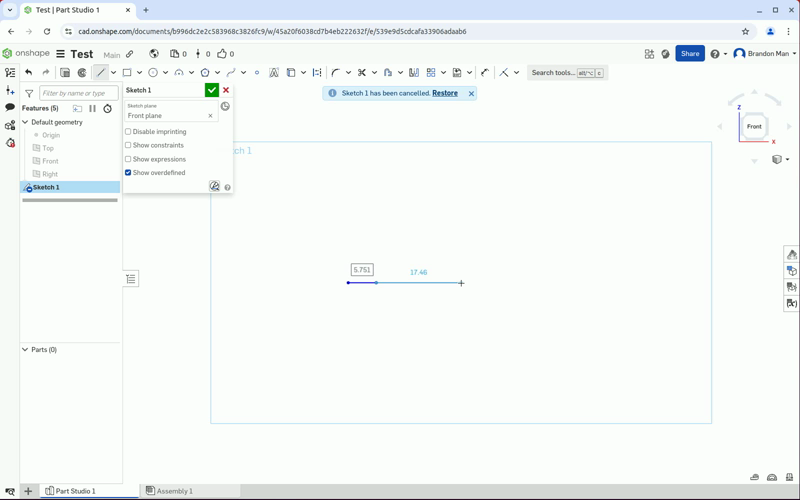
click(461, 282)
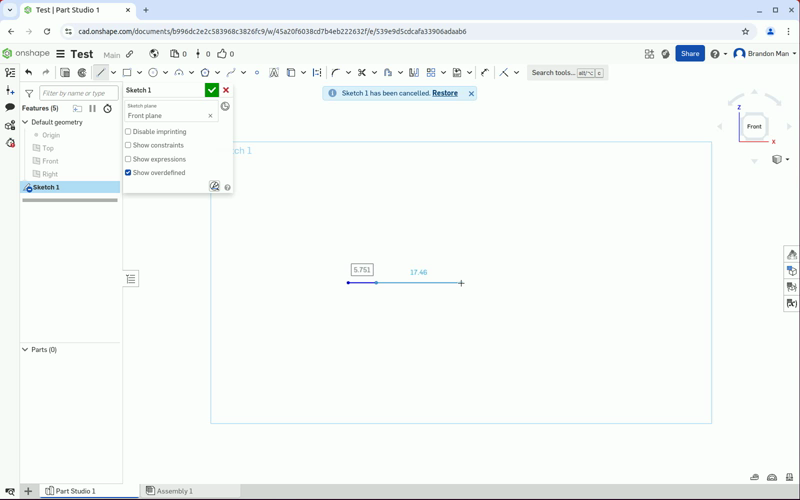
key_up(shift)
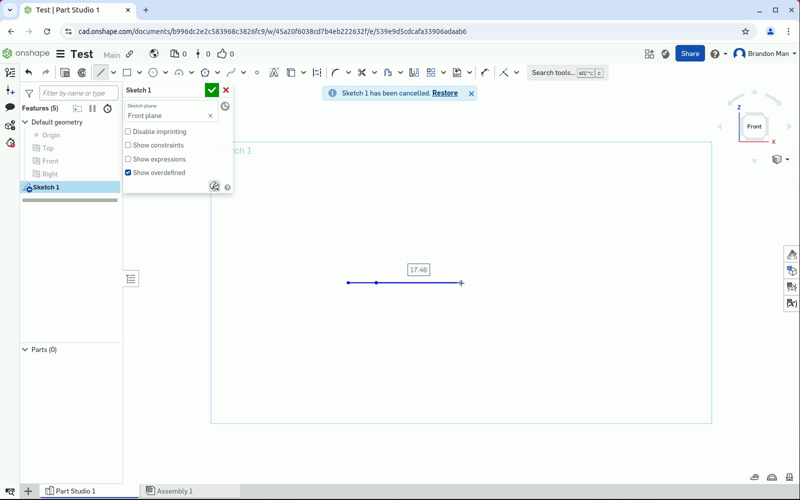
key_down(shift)
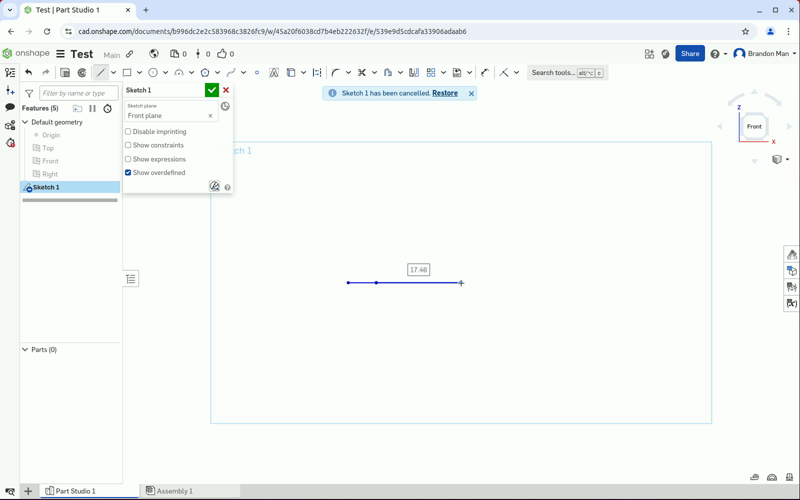
mouse_move(543, 282)
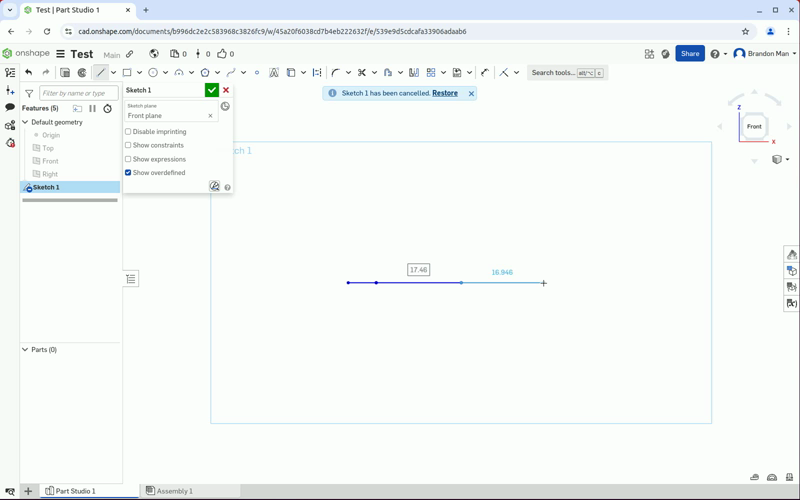
click(543, 282)
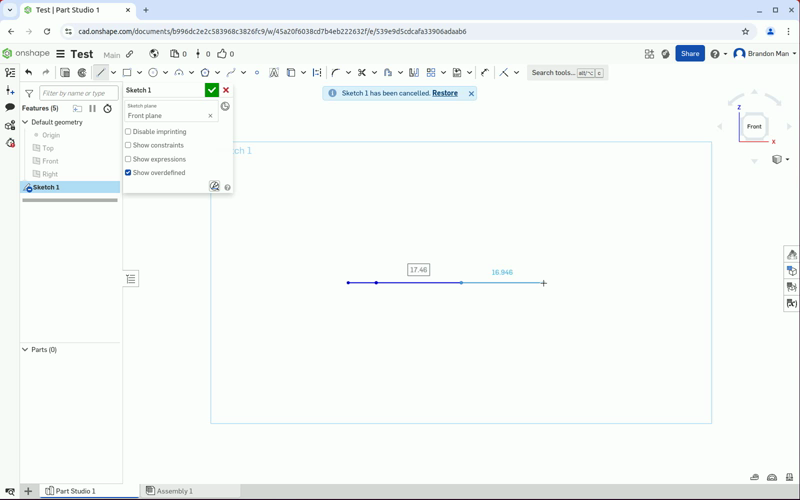
key_up(shift)
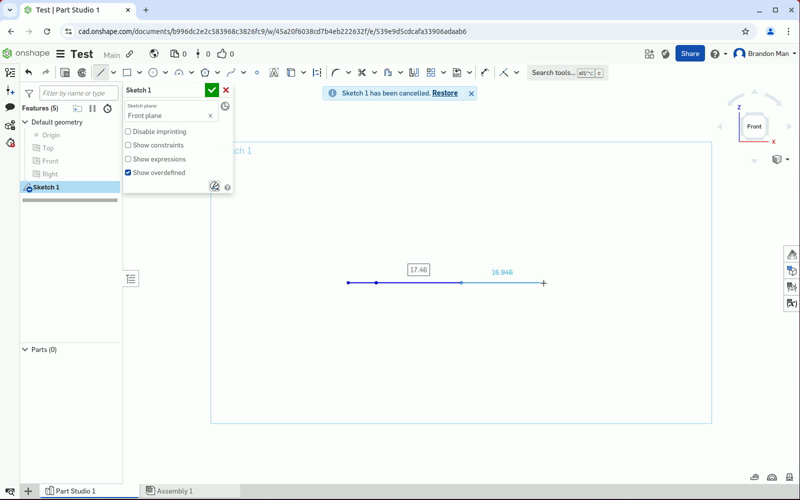
key_down(shift)
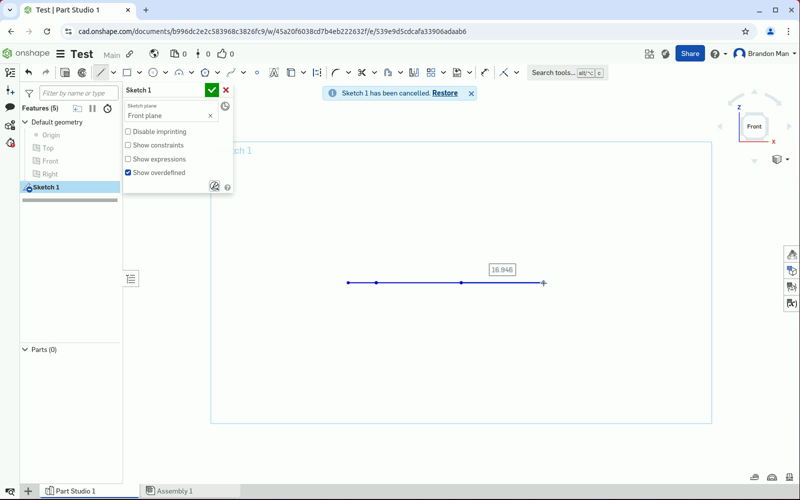
mouse_move(573, 282)
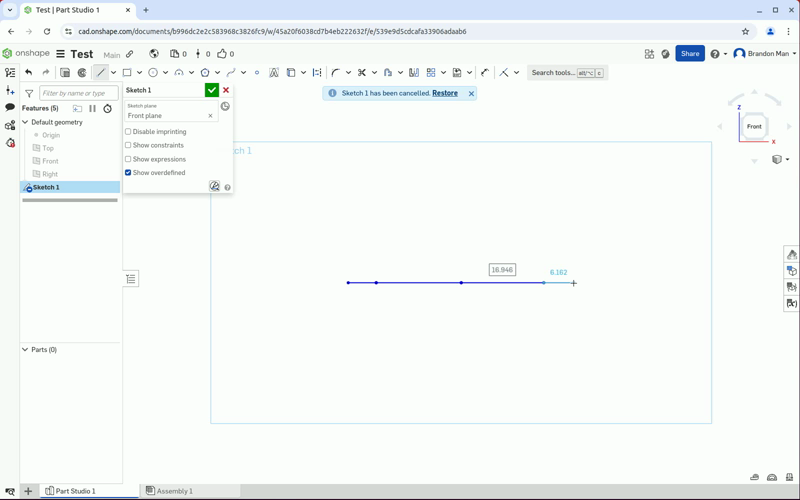
mouse_move(572, 282)
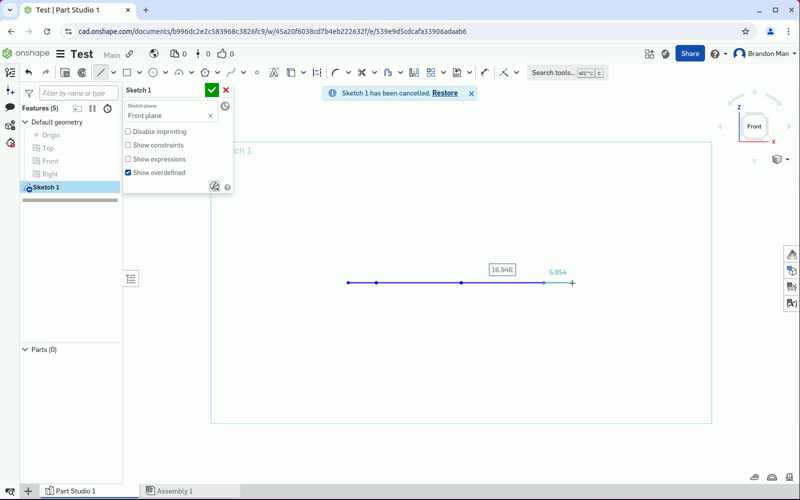
click(572, 282)
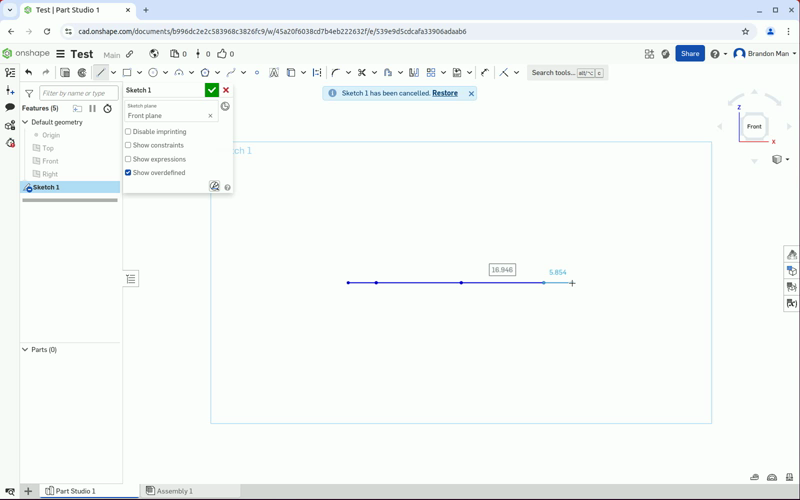
key_up(shift)
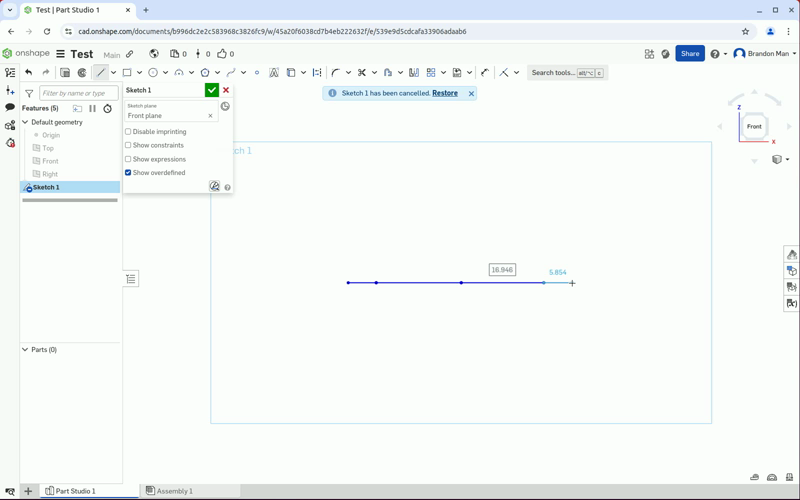
key_down(shift)
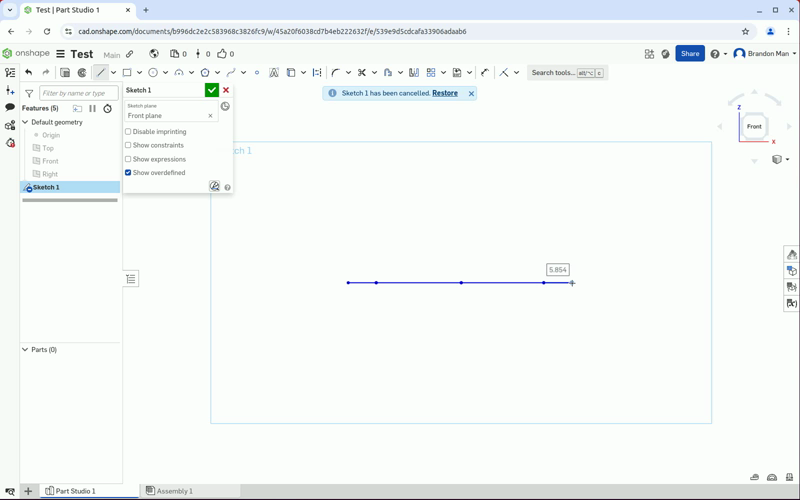
mouse_move(589, 282)
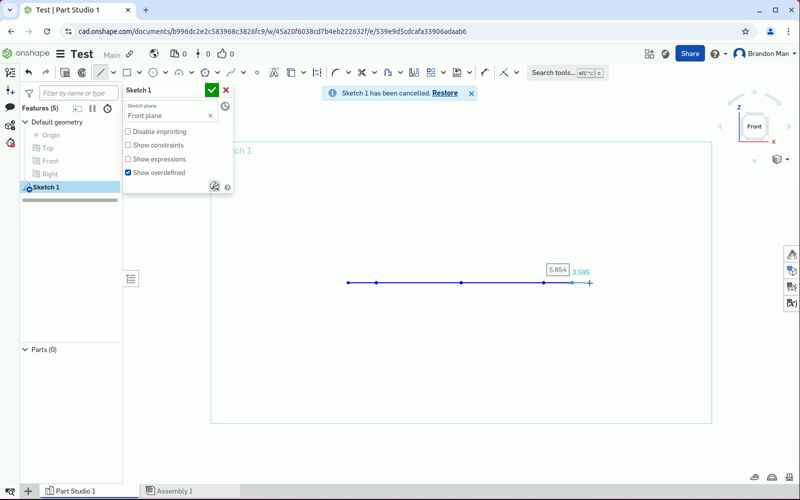
mouse_move(572, 254)
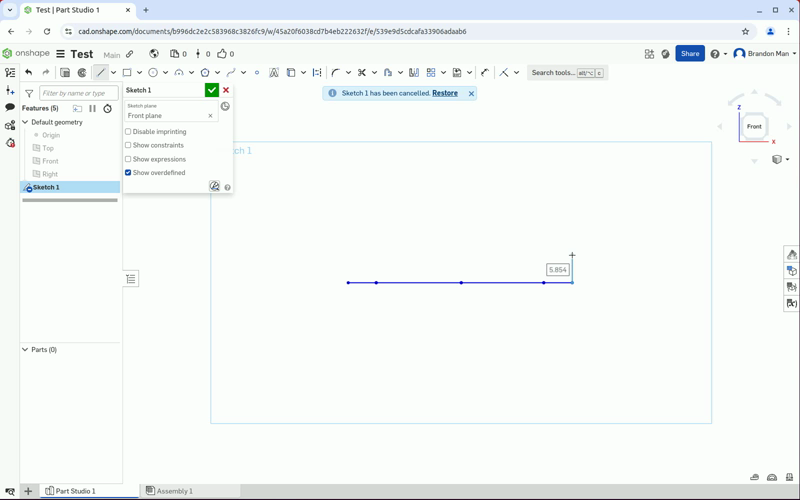
click(572, 254)
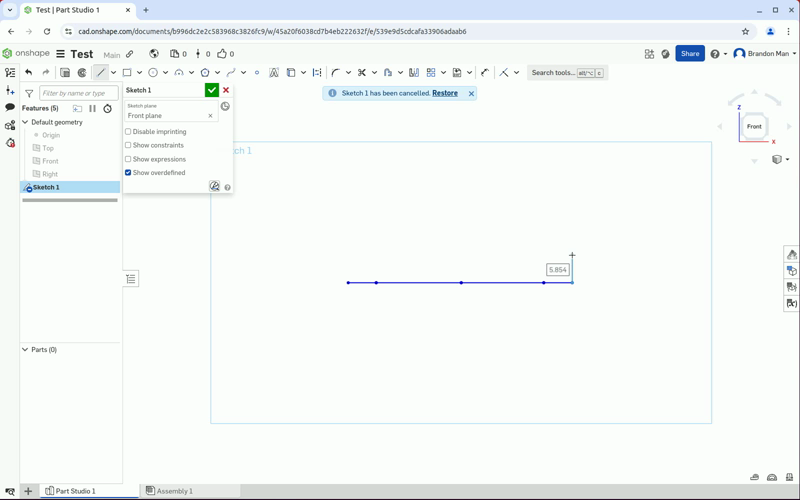
key_up(shift)
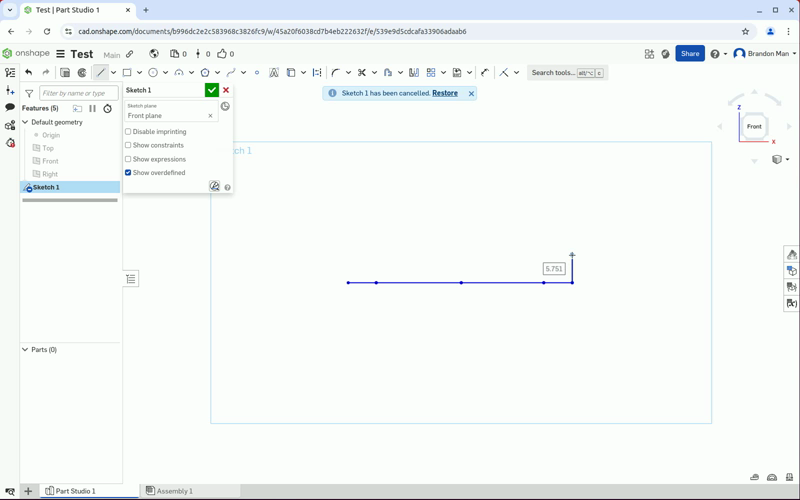
key_down(shift)
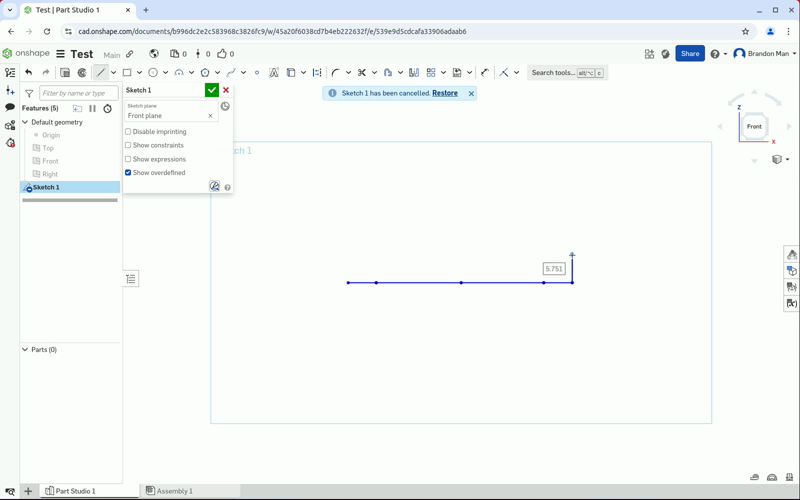
mouse_move(348, 254)
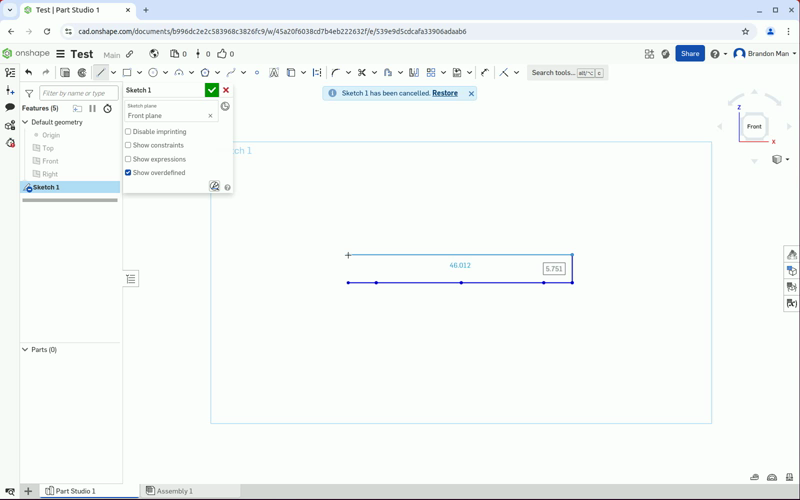
click(348, 254)
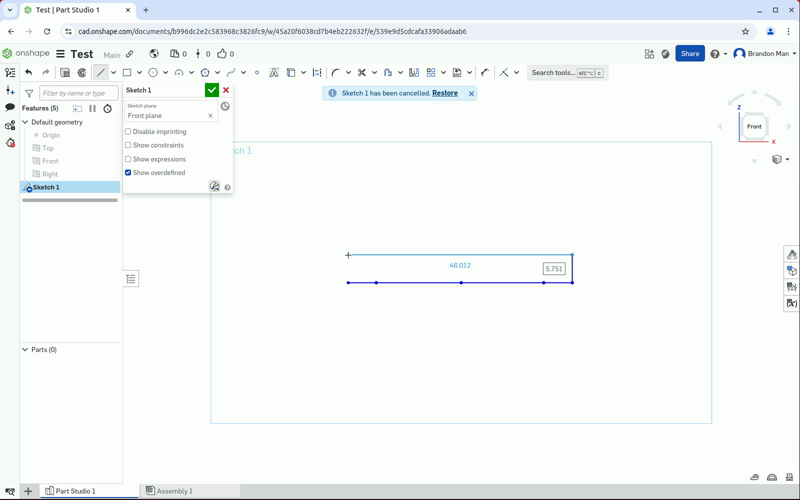
key_up(shift)
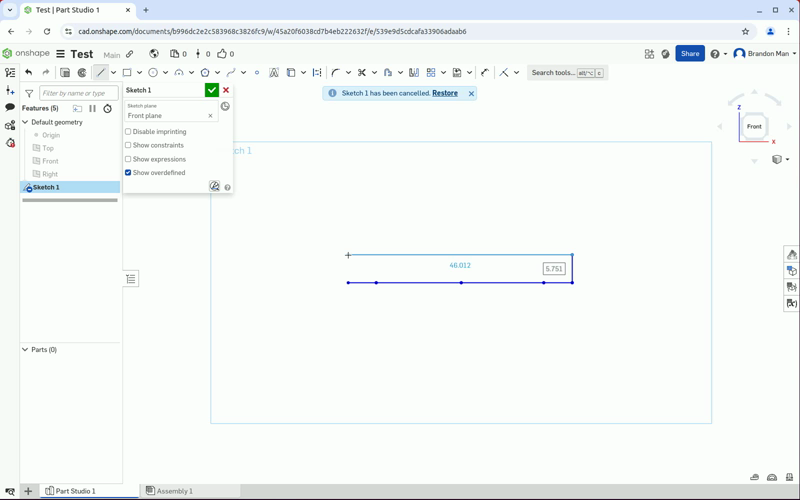
mouse_move(378, 254)
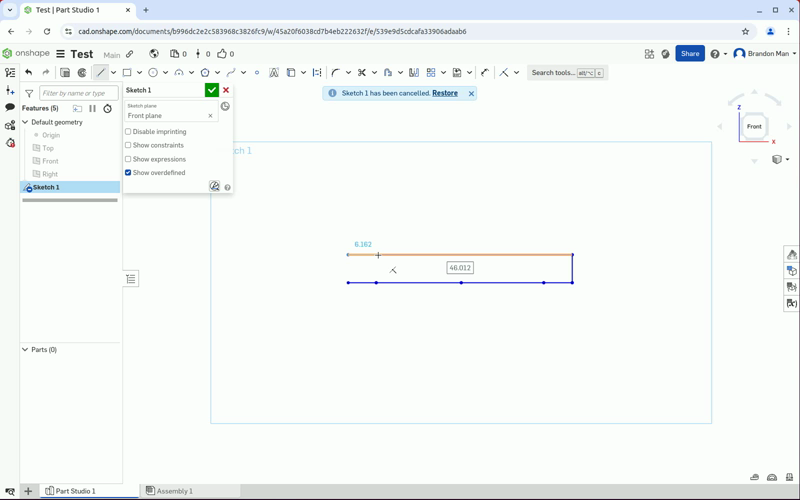
key_down(shift)
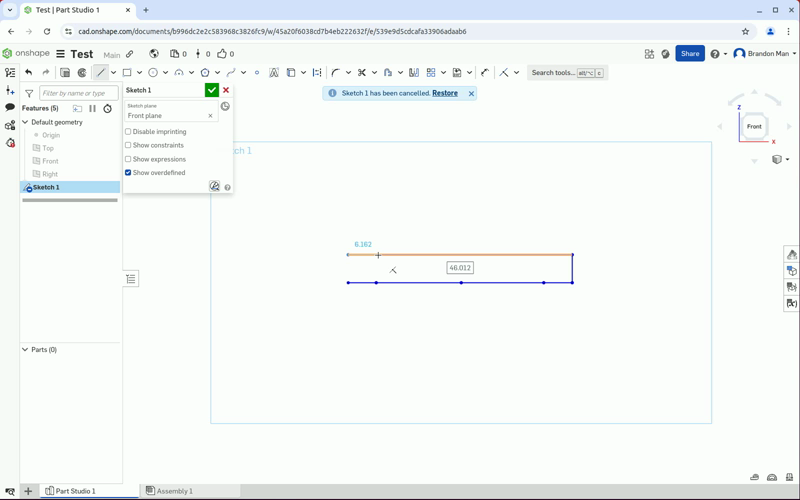
mouse_move(348, 282)
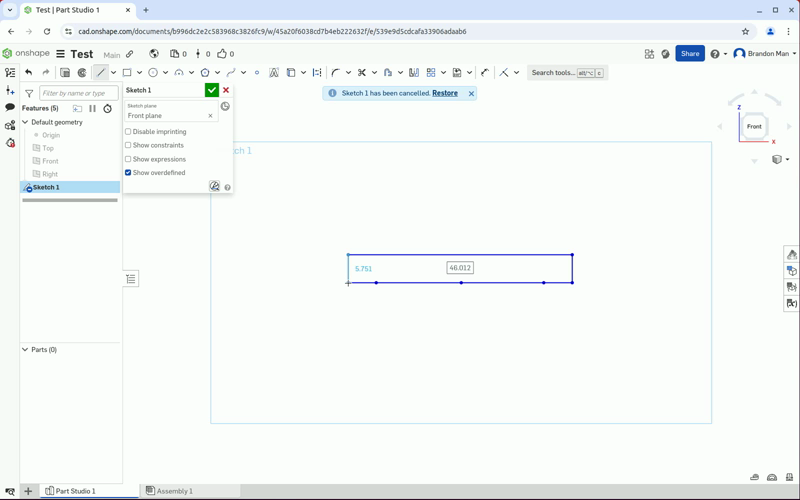
key_up(shift)
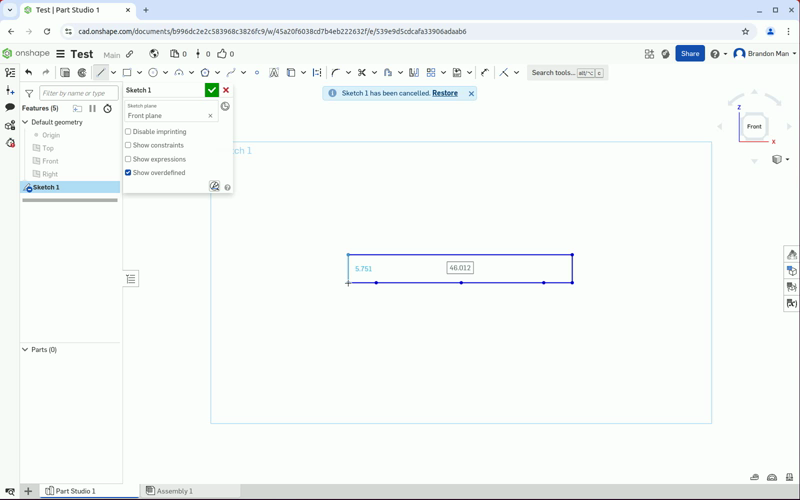
click(348, 282)
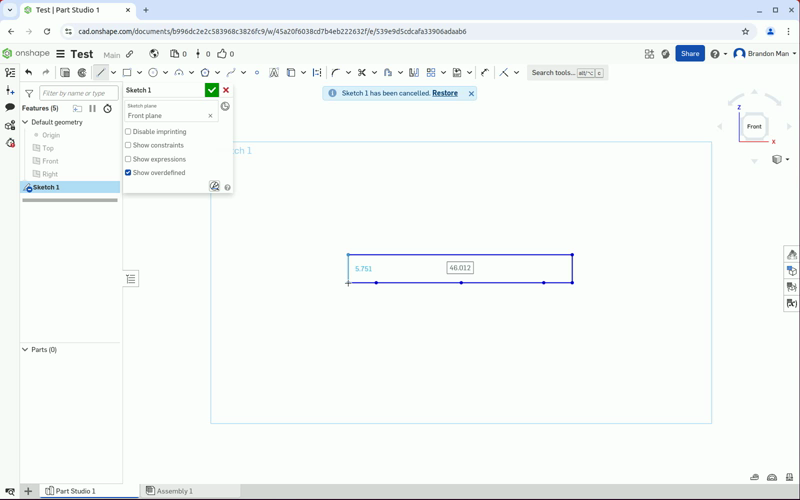
key(esc)
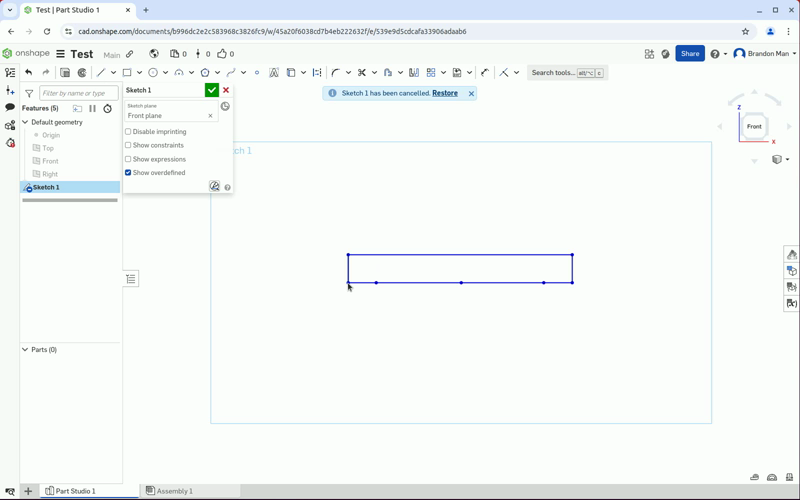
mouse_move(383, 264)
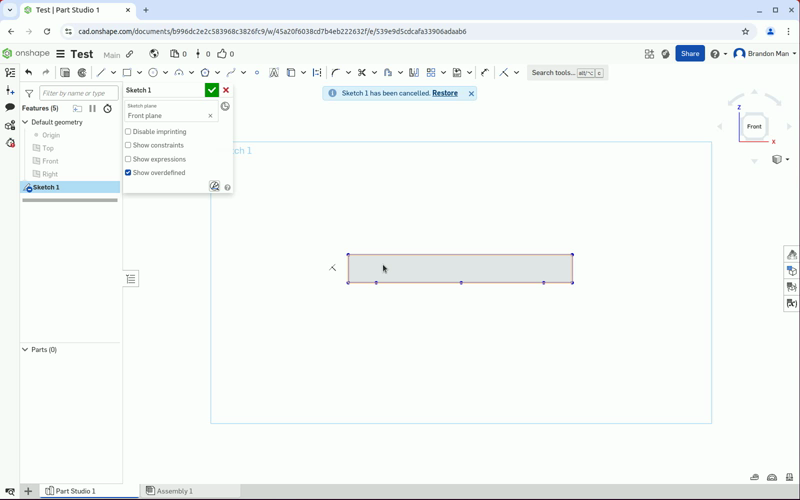
click(383, 264)
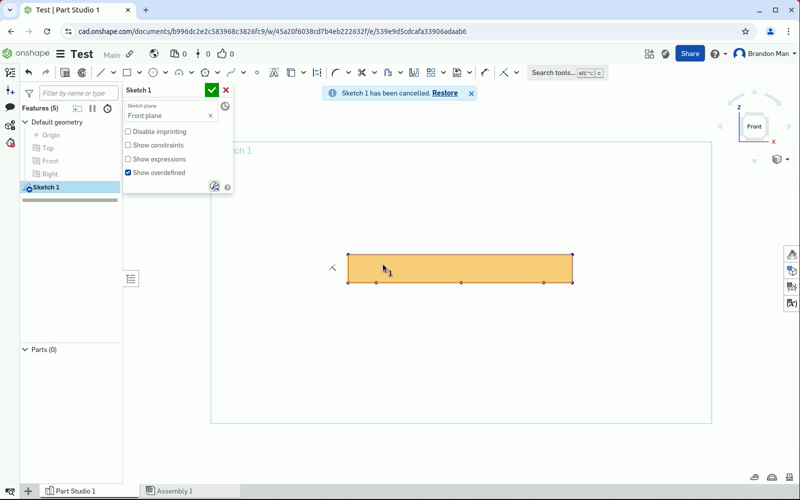
mouse_move(73, 352)
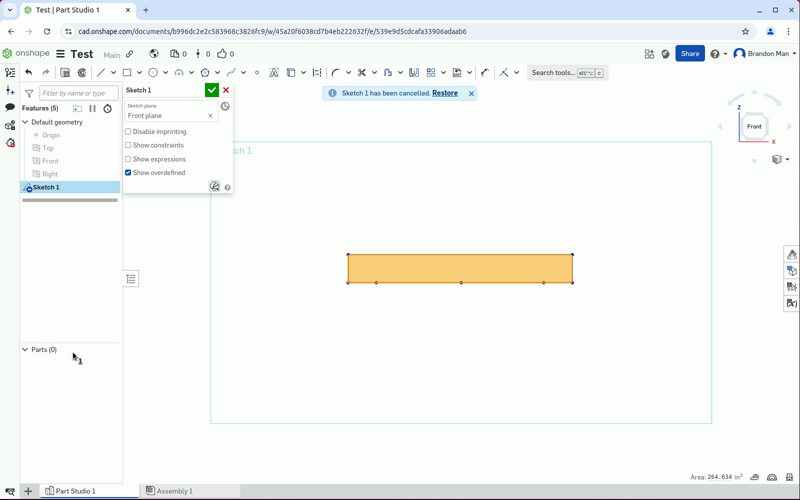
key(shift+y)
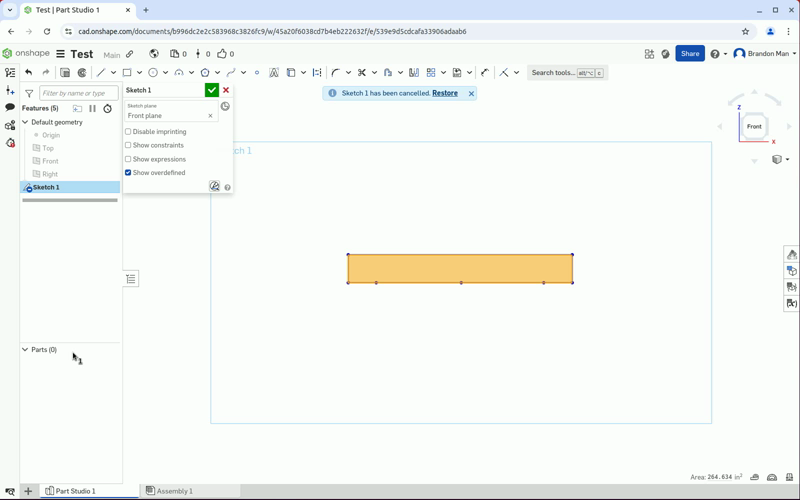
key(shift+e)
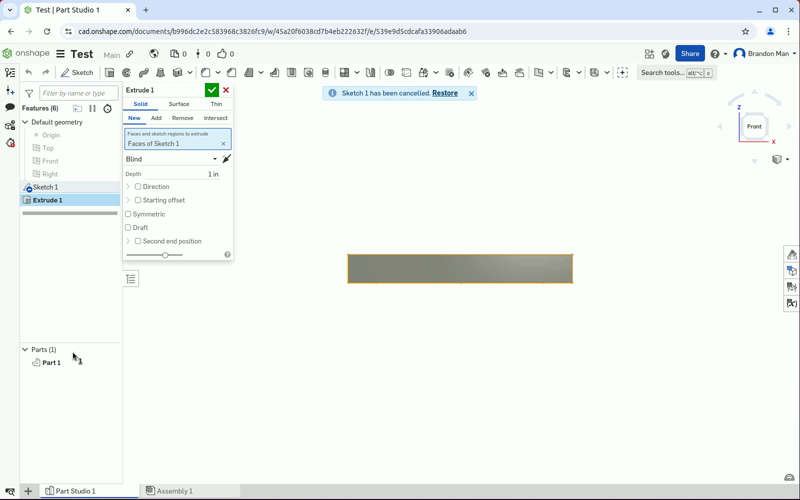
mouse_move(143, 106)
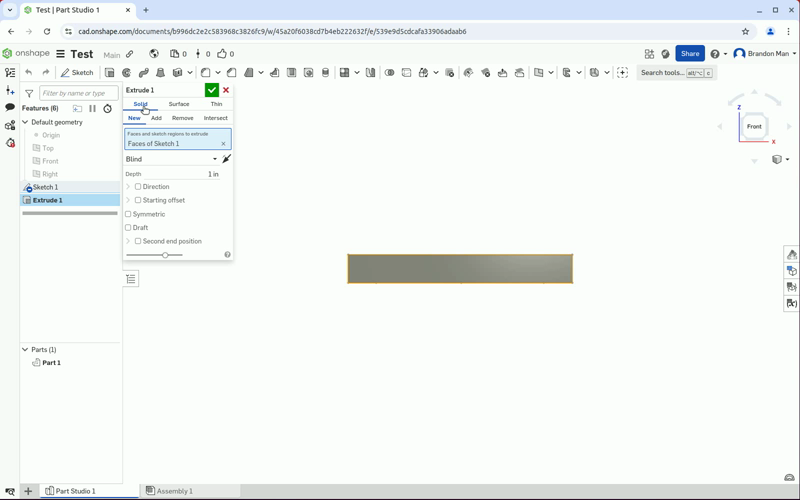
click(143, 106)
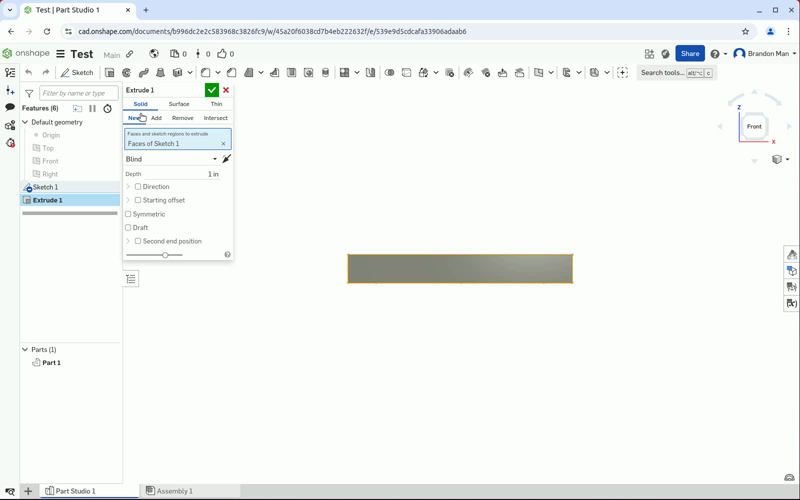
mouse_move(137, 120)
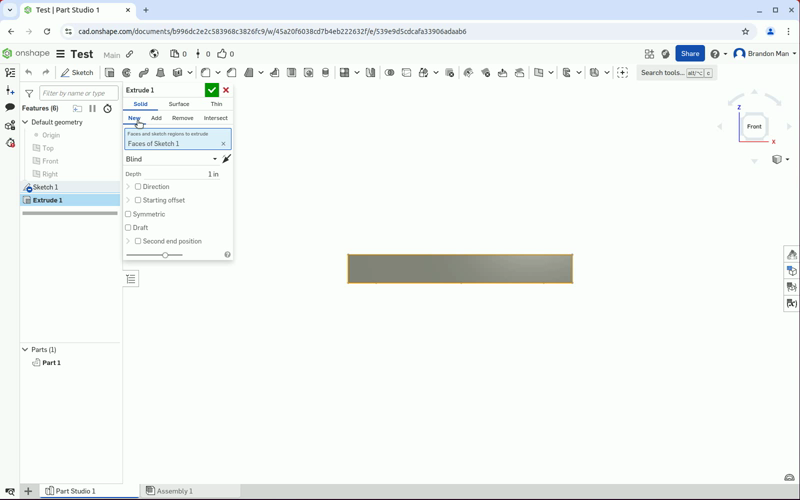
click(137, 120)
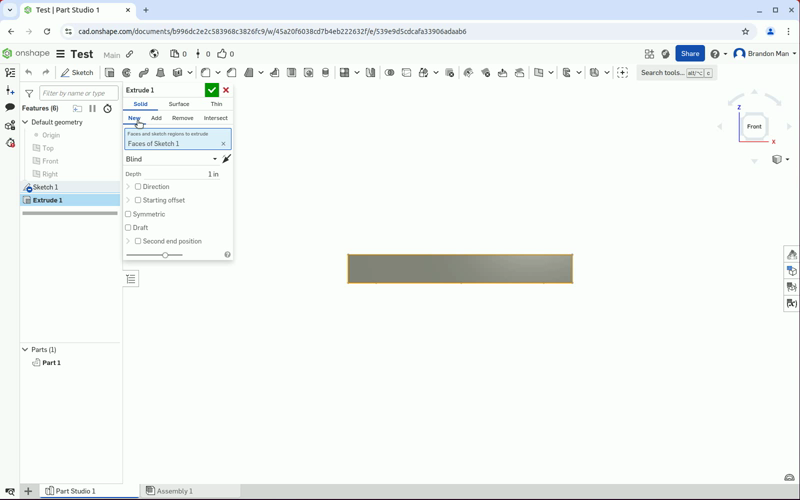
key(tab, 4)
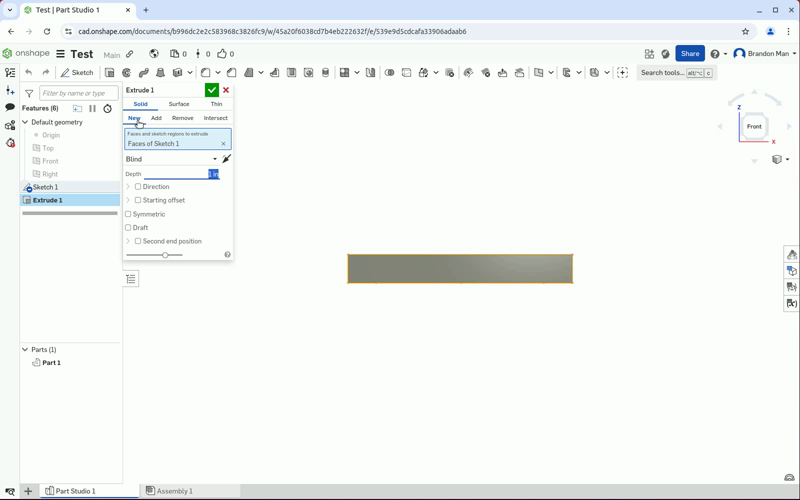
text(5.777)
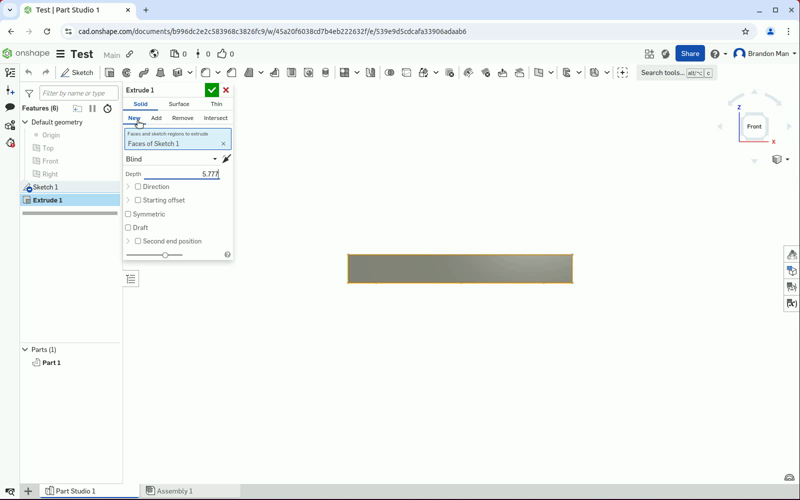
key(enter)
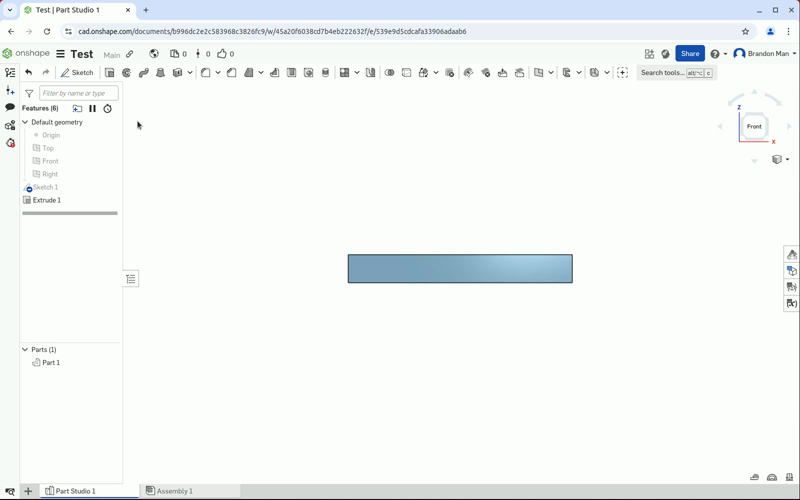
key(shift+h)
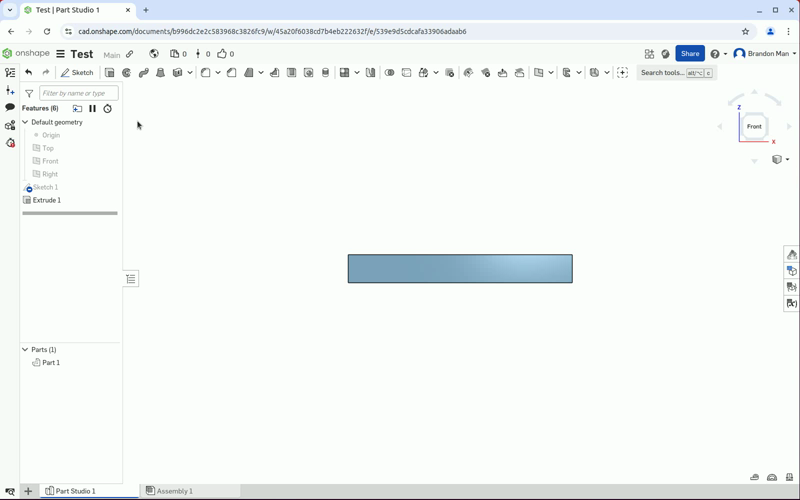
key(shift+h)
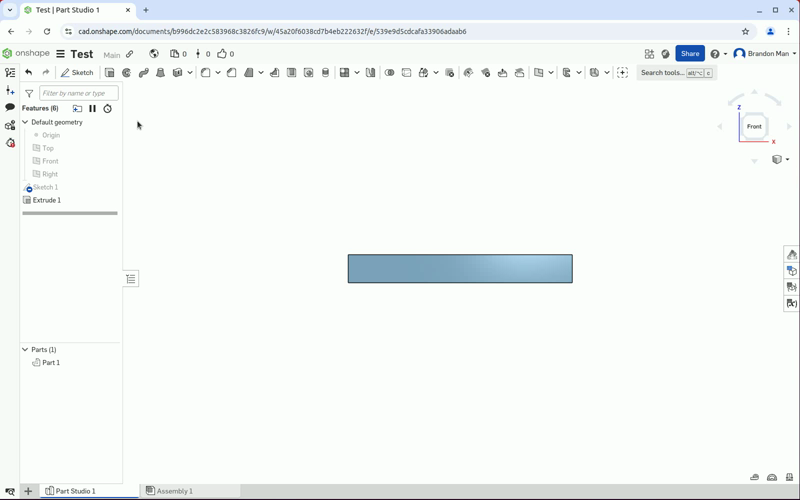
mouse_move(73, 189)
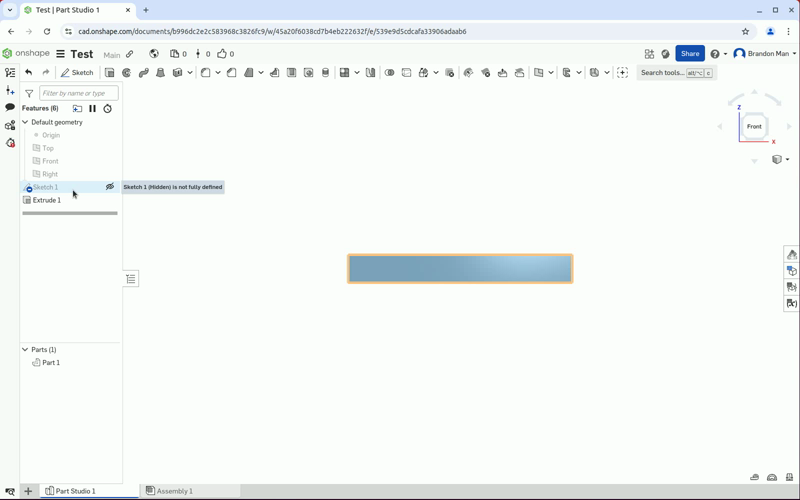
click(73, 189)
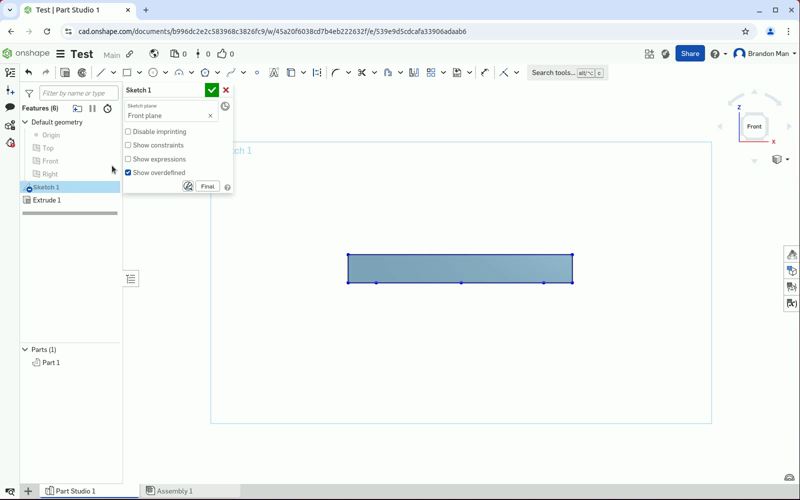
mouse_move(229, 92)
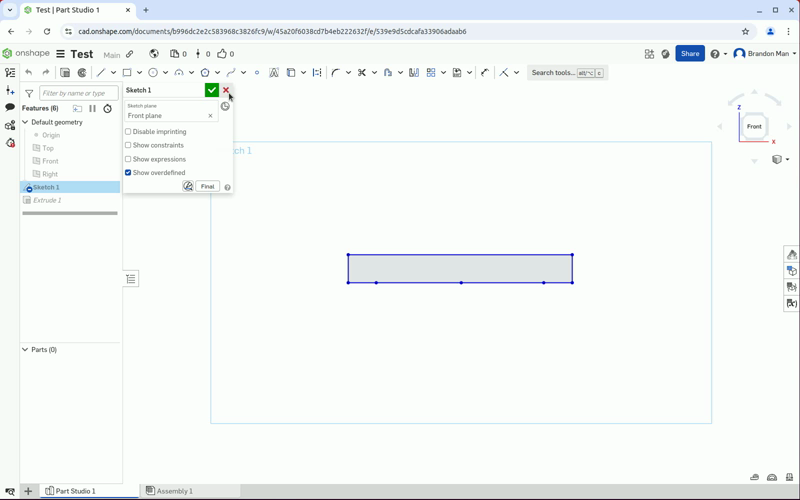
click(229, 92)
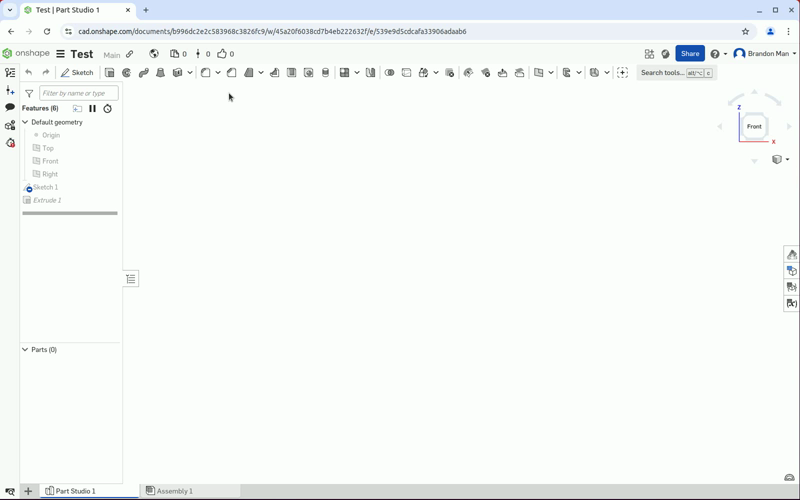
mouse_move(541, 75)
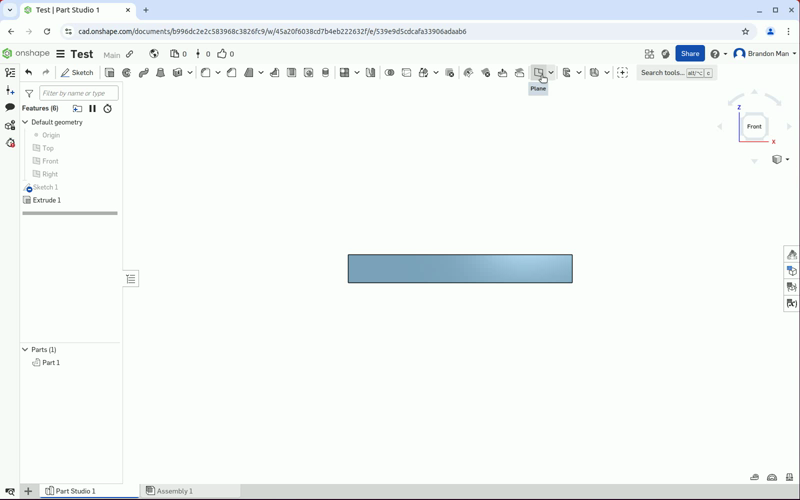
click(541, 75)
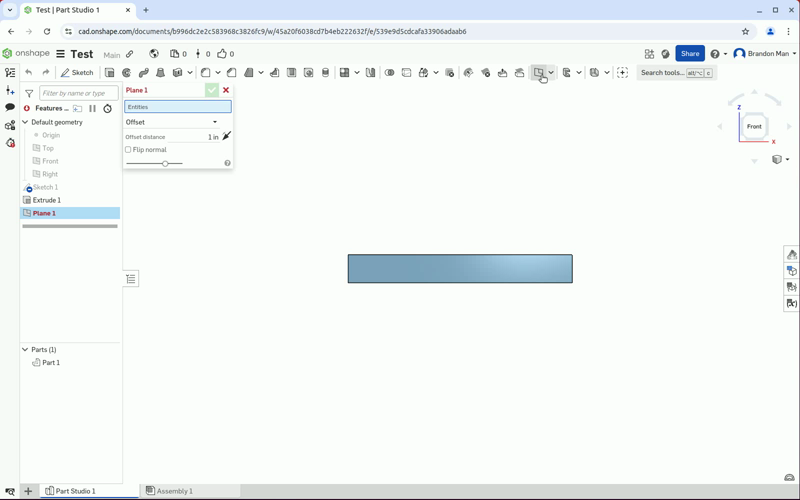
mouse_move(73, 163)
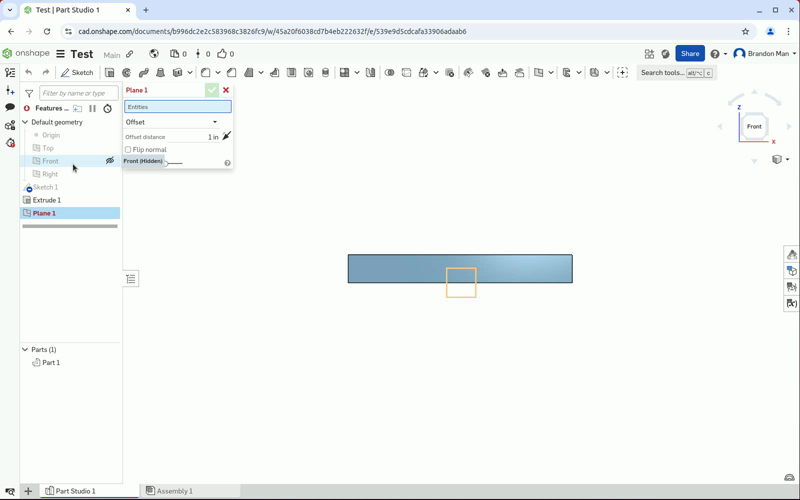
click(73, 163)
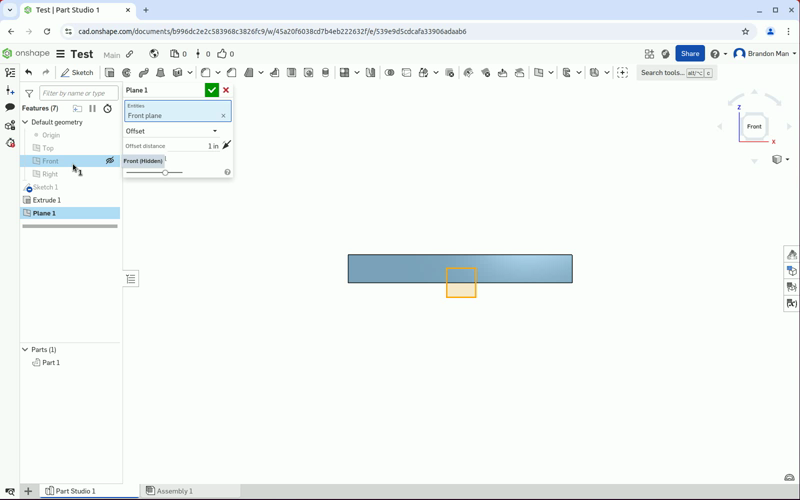
key(tab, 2)
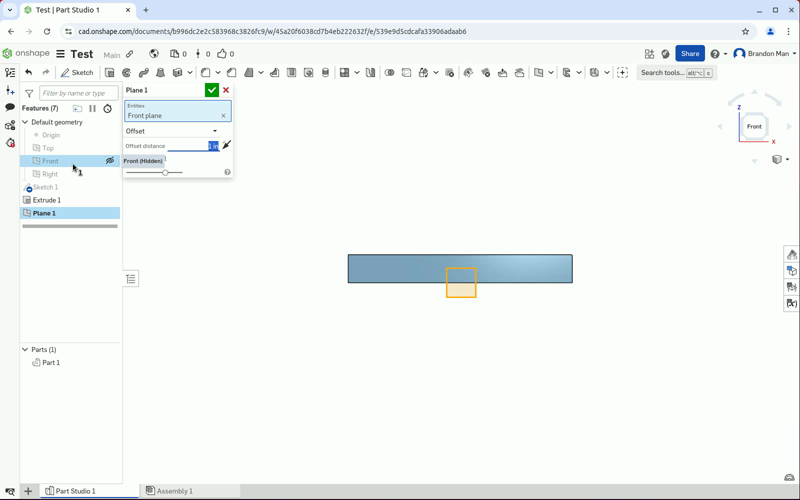
text(5.792)
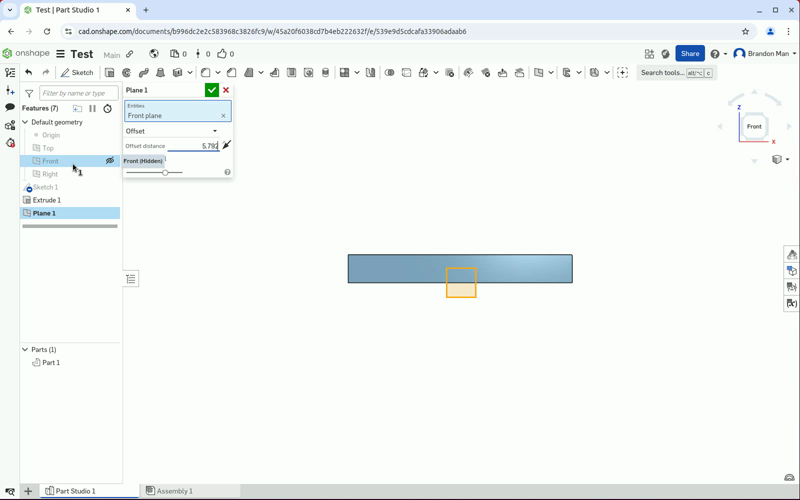
key(enter, 2)
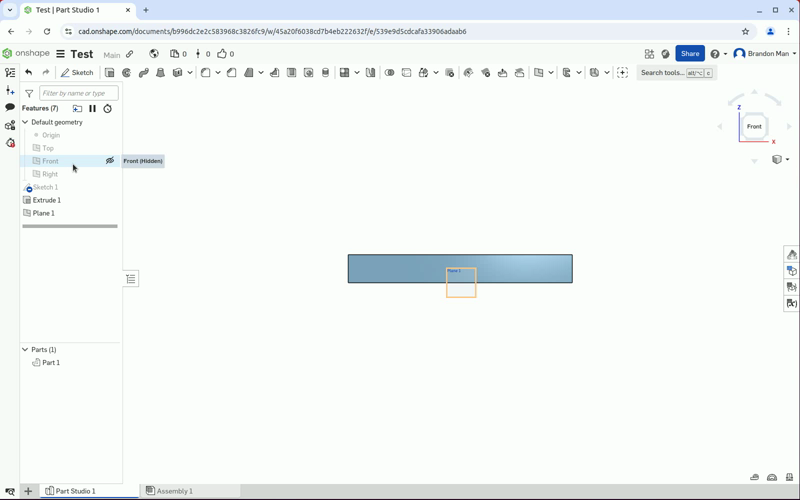
key(shift+s)
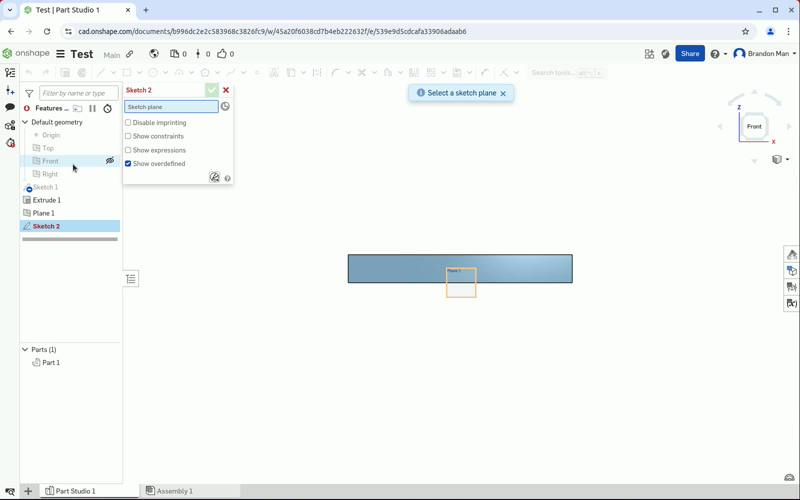
mouse_move(73, 215)
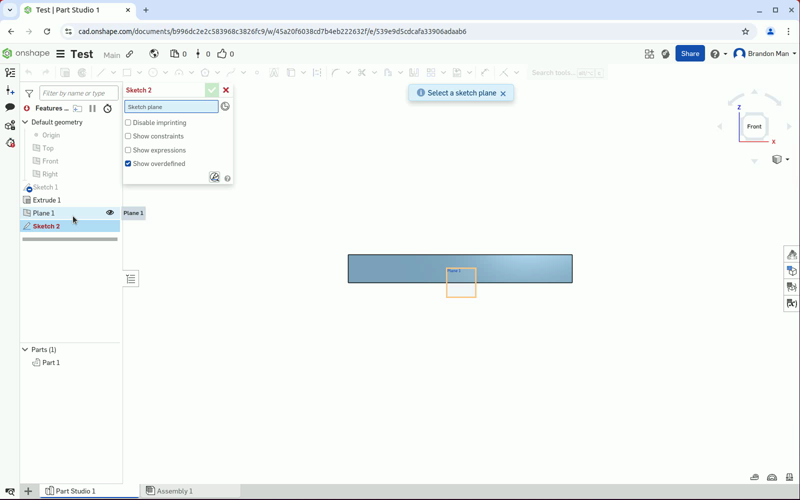
click(73, 215)
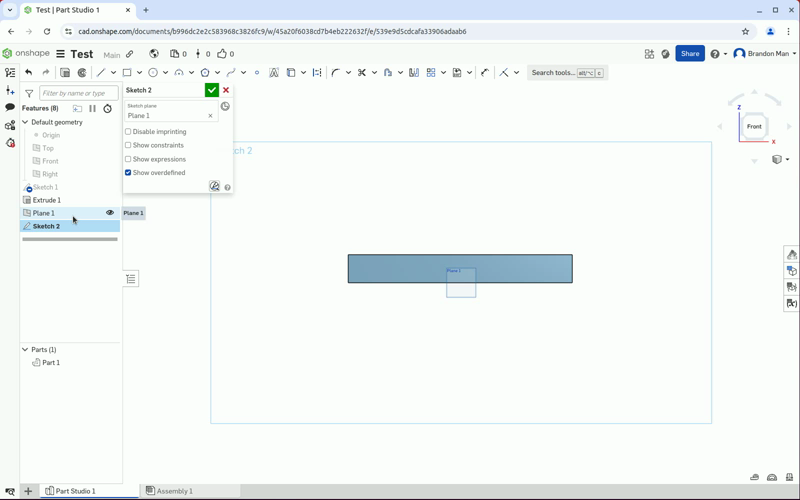
mouse_move(73, 352)
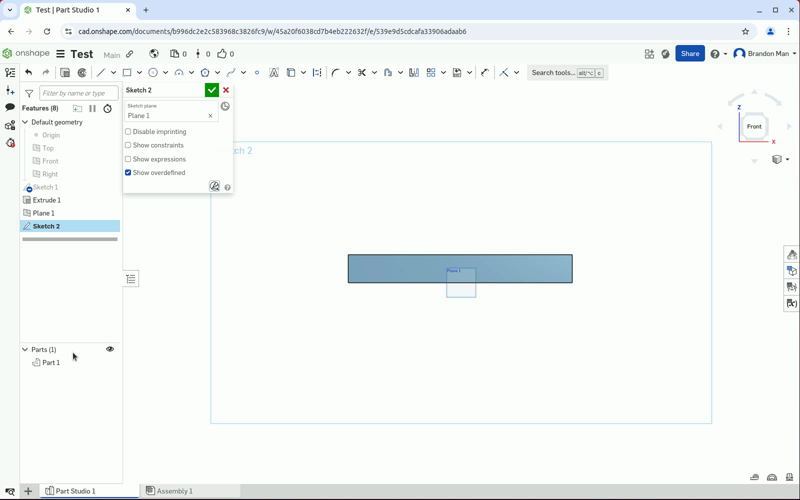
key(y)
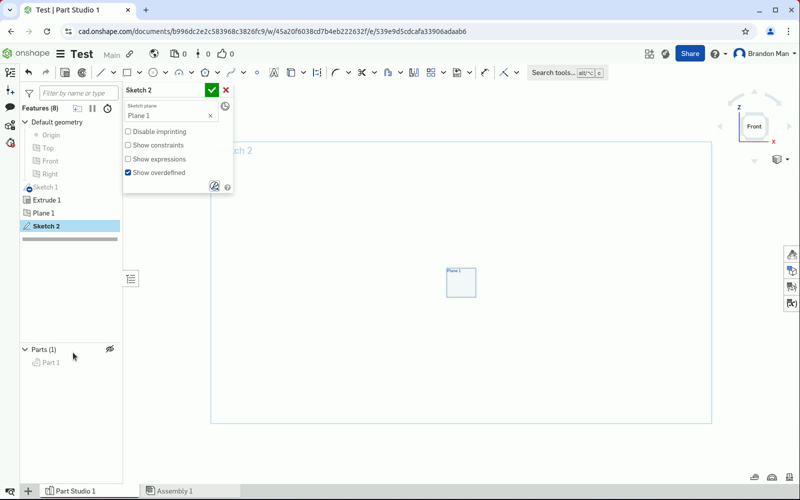
key(l)
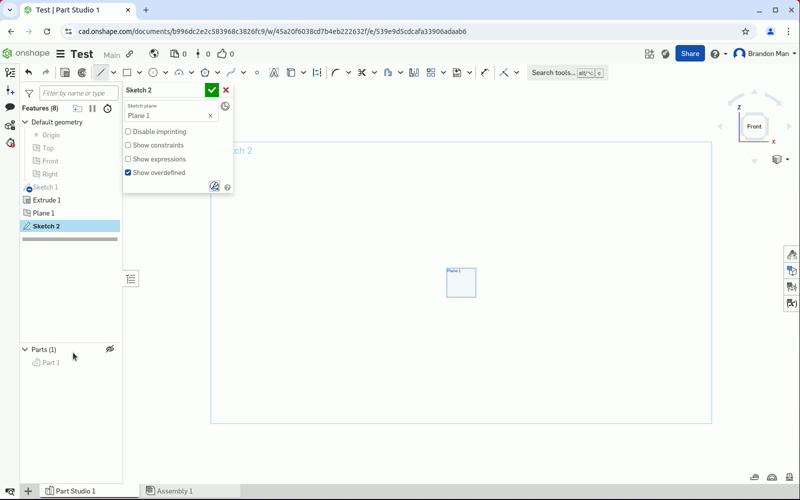
key_down(shift)
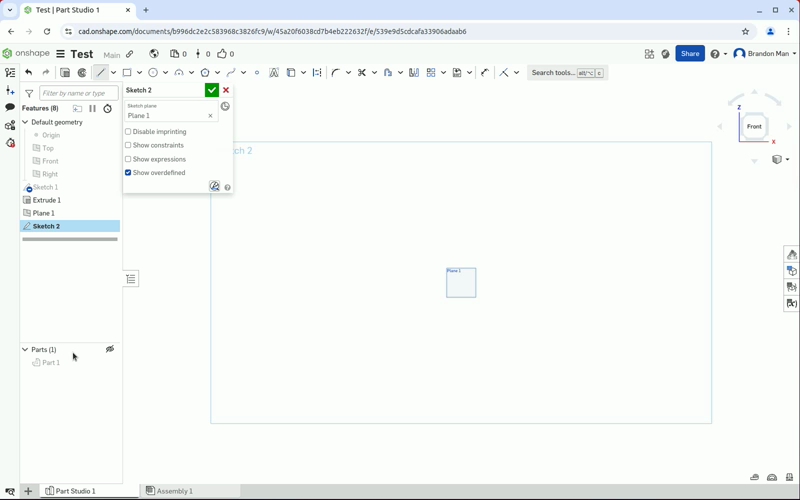
mouse_move(348, 282)
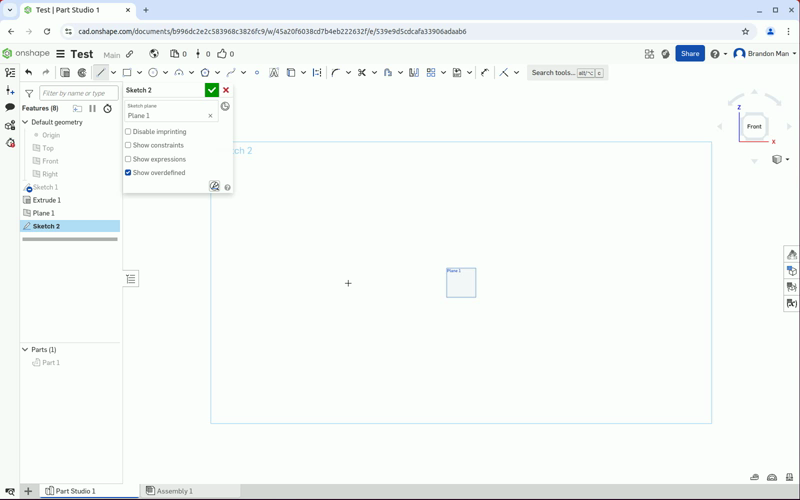
click(348, 282)
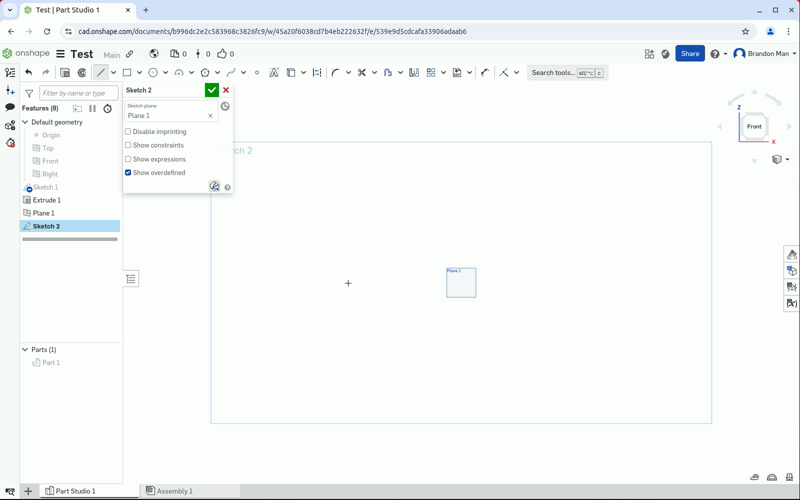
key_up(shift)
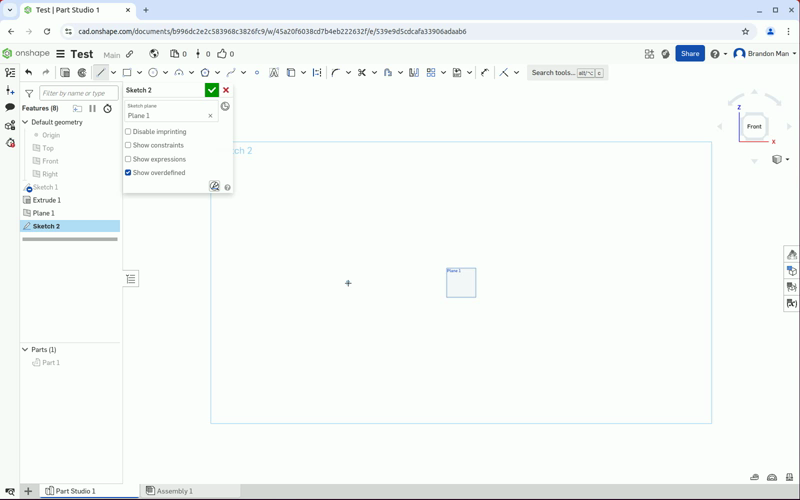
key_down(shift)
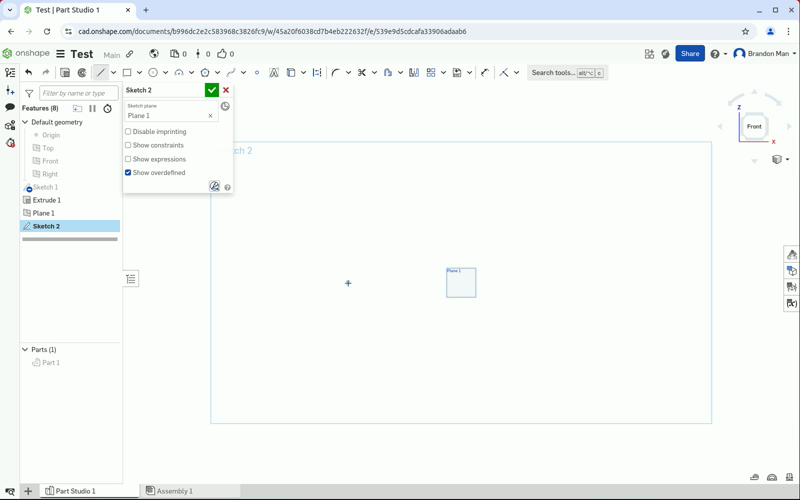
mouse_move(378, 282)
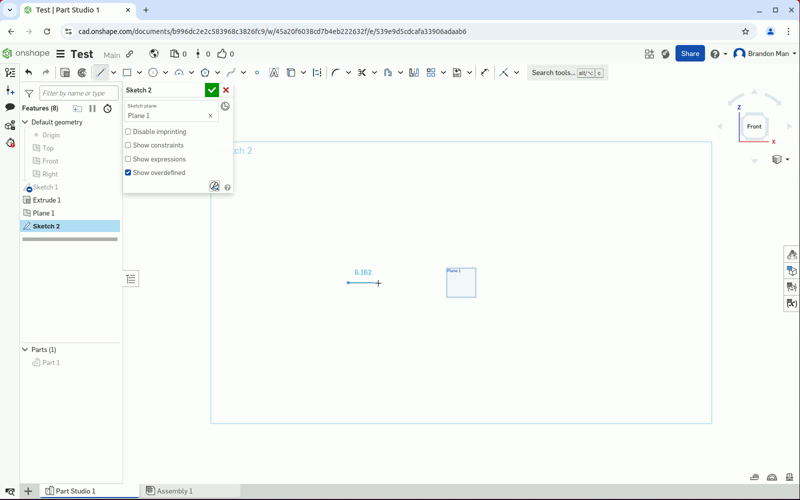
mouse_move(377, 282)
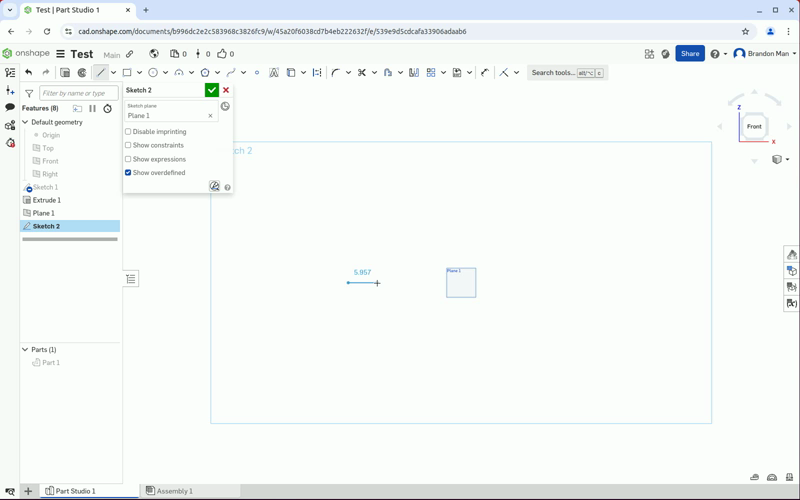
click(377, 282)
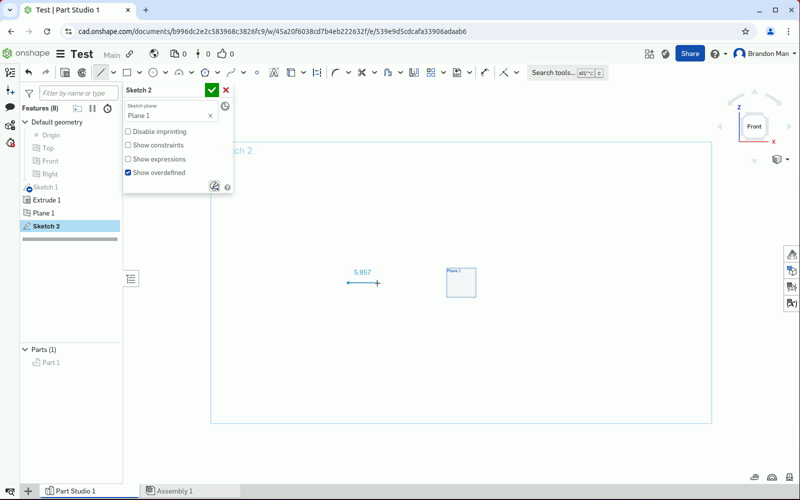
key_up(shift)
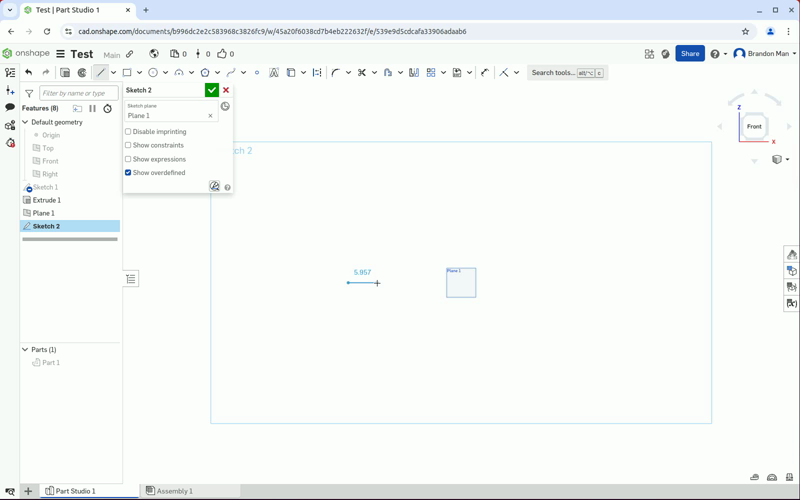
key_down(shift)
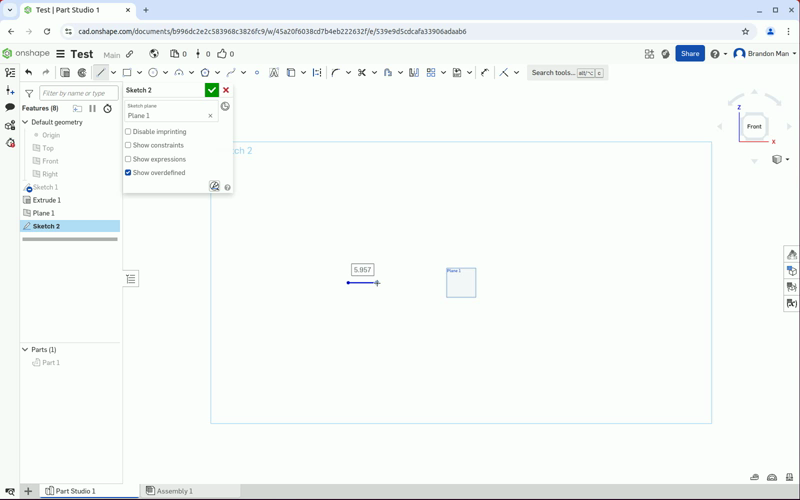
mouse_move(407, 282)
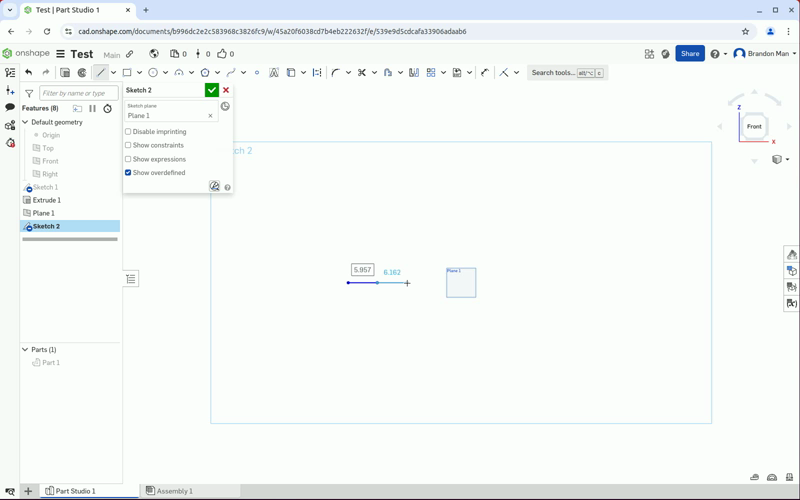
mouse_move(348, 253)
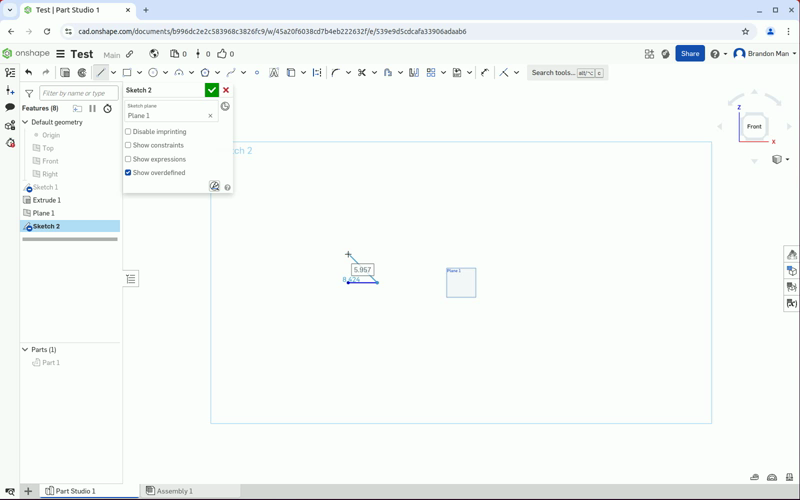
click(348, 253)
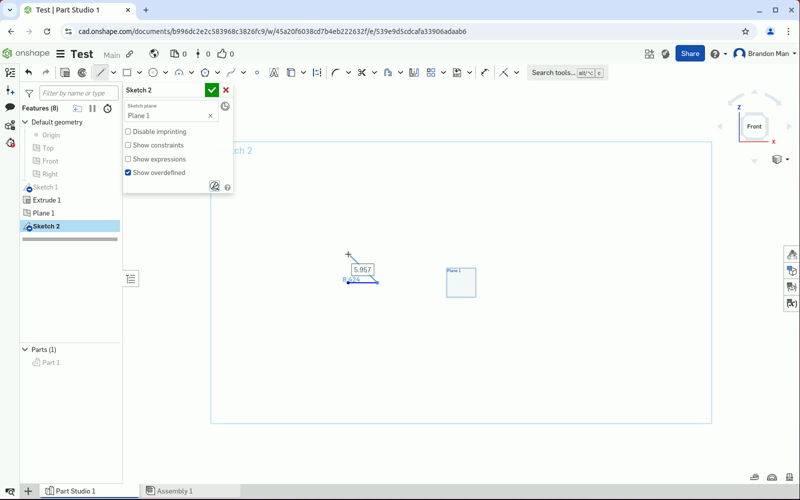
key_up(shift)
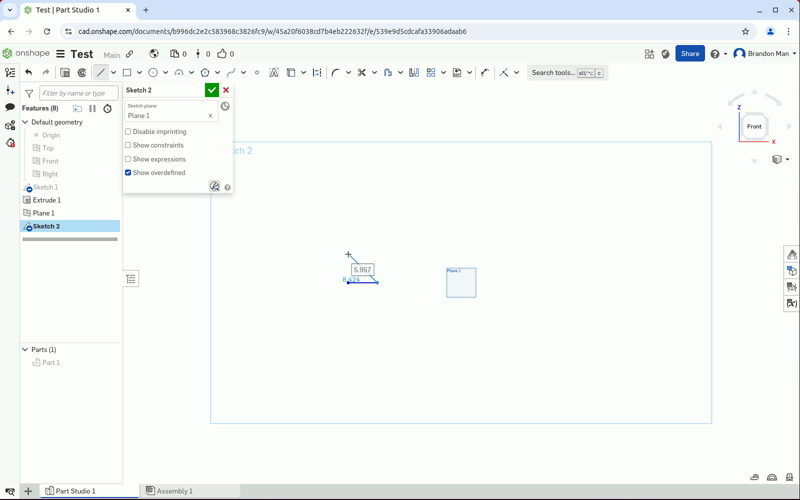
mouse_move(378, 253)
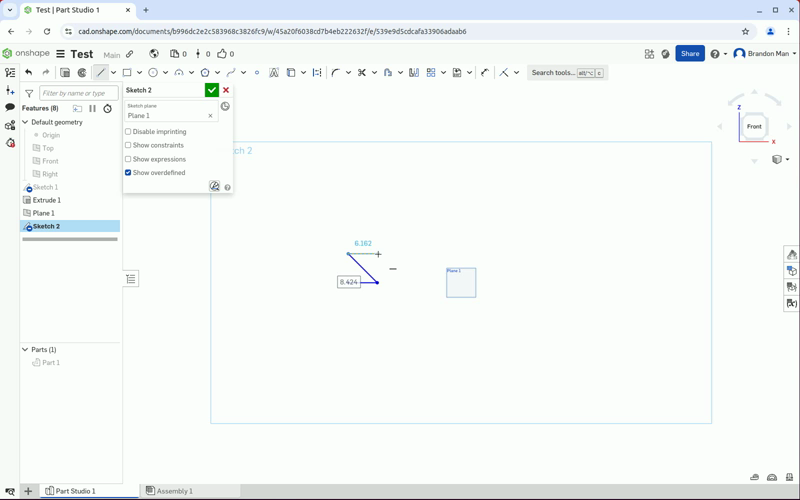
key_down(shift)
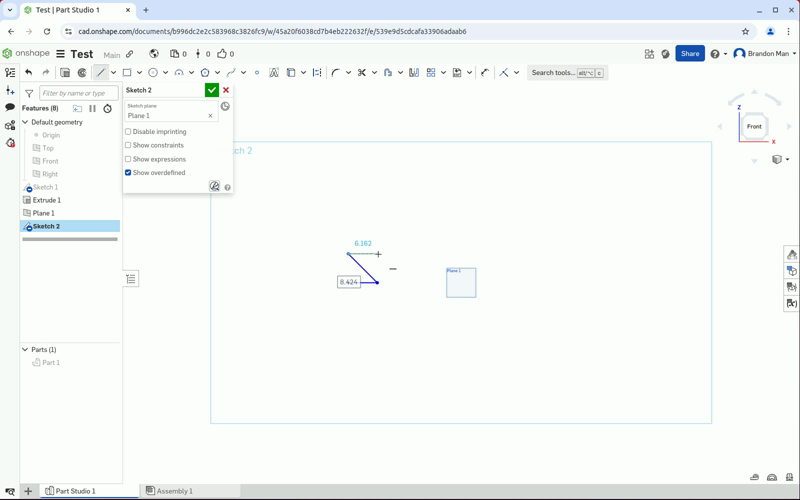
mouse_move(348, 282)
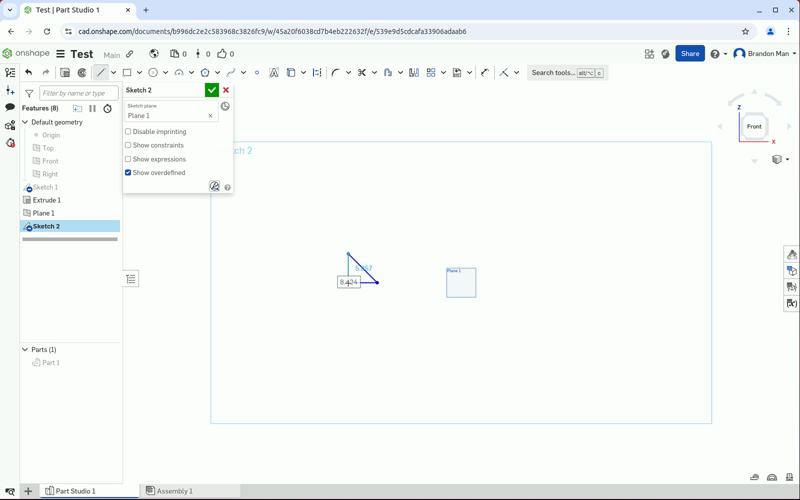
key_up(shift)
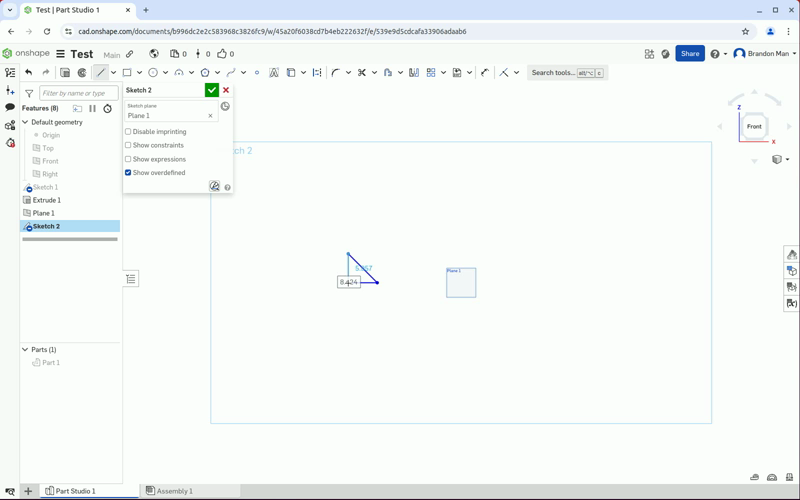
click(348, 282)
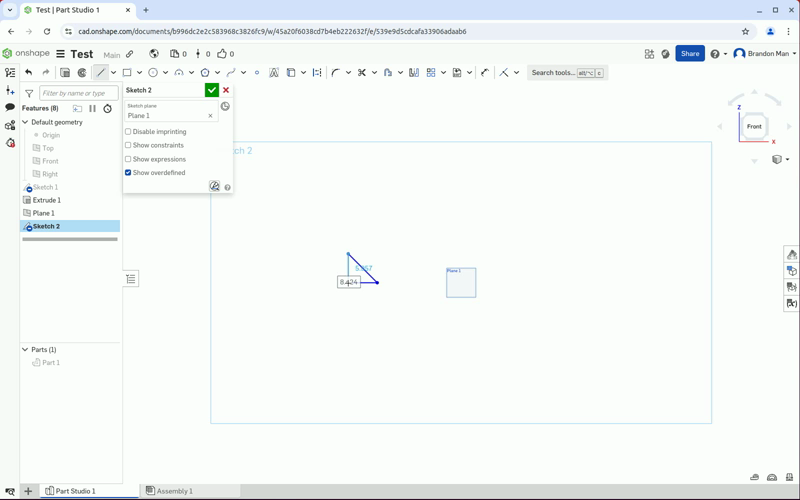
key(esc)
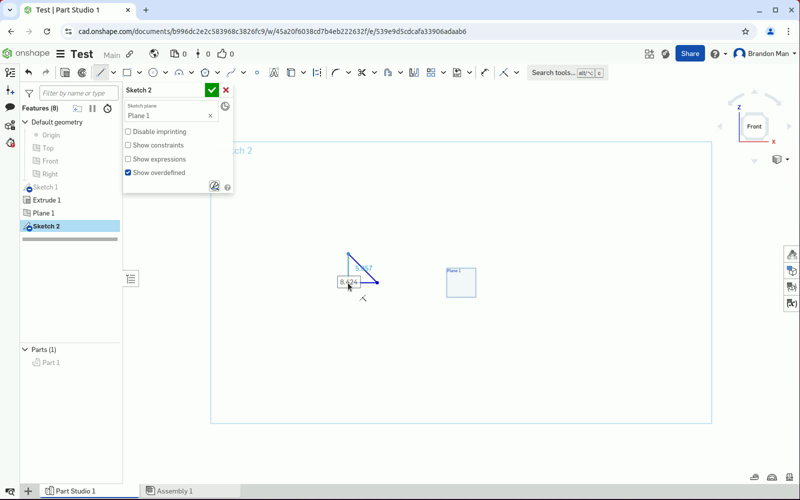
mouse_move(355, 275)
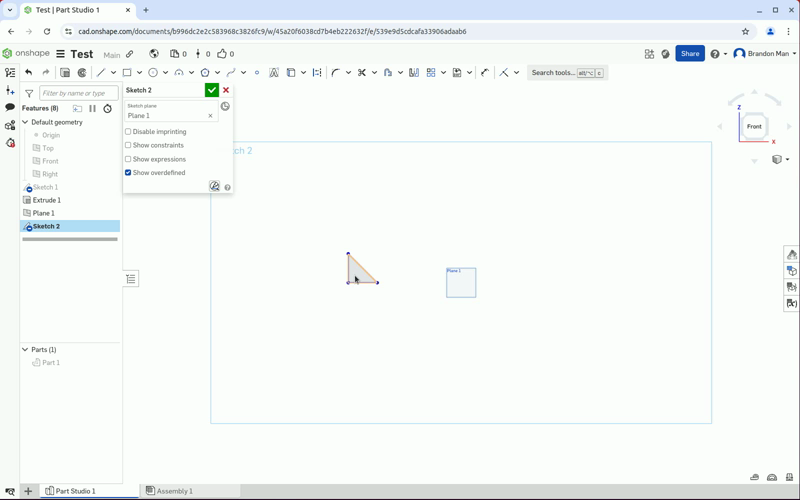
scroll(6)
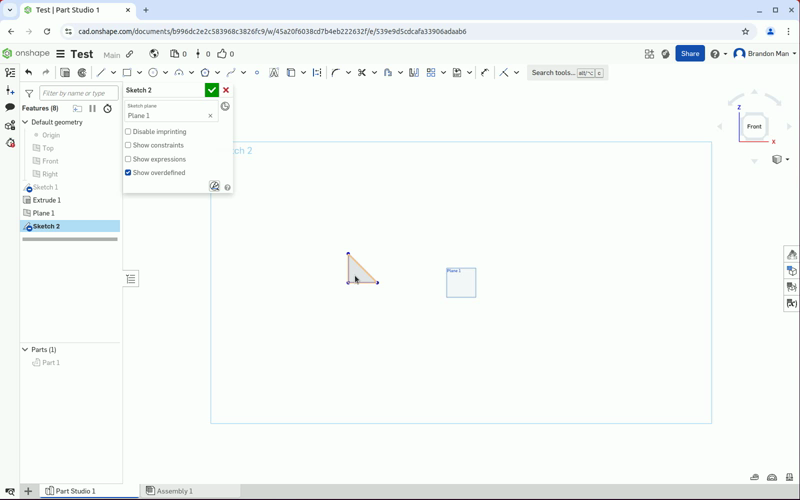
scroll(6)
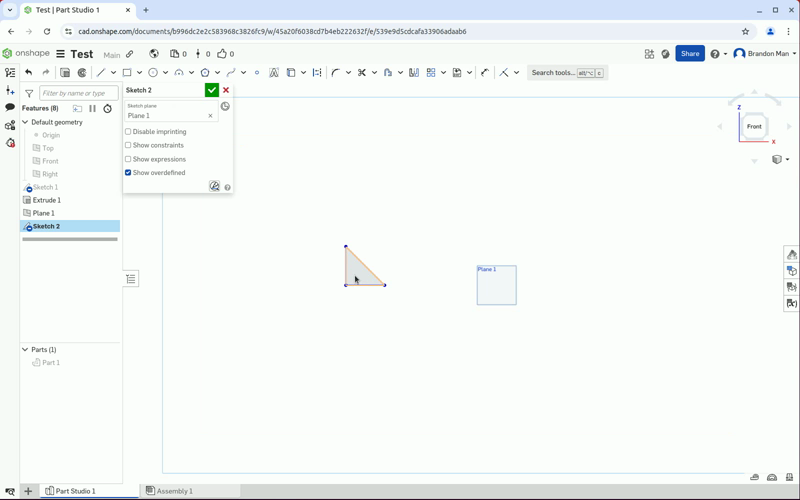
scroll(6)
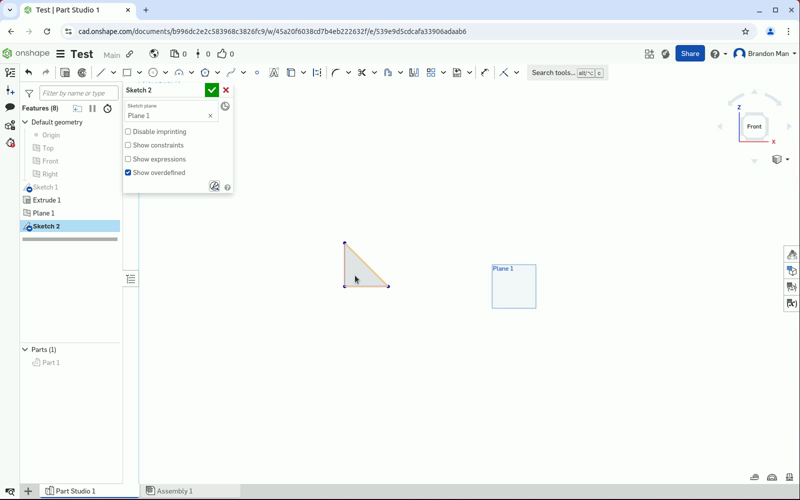
scroll(6)
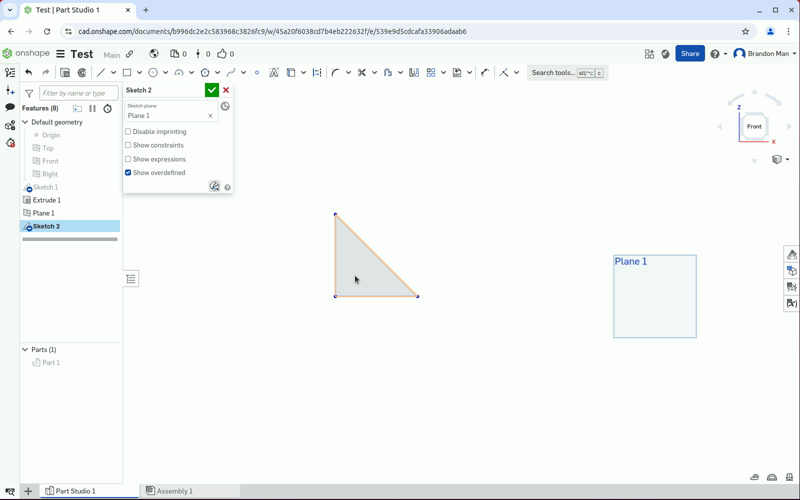
scroll(6)
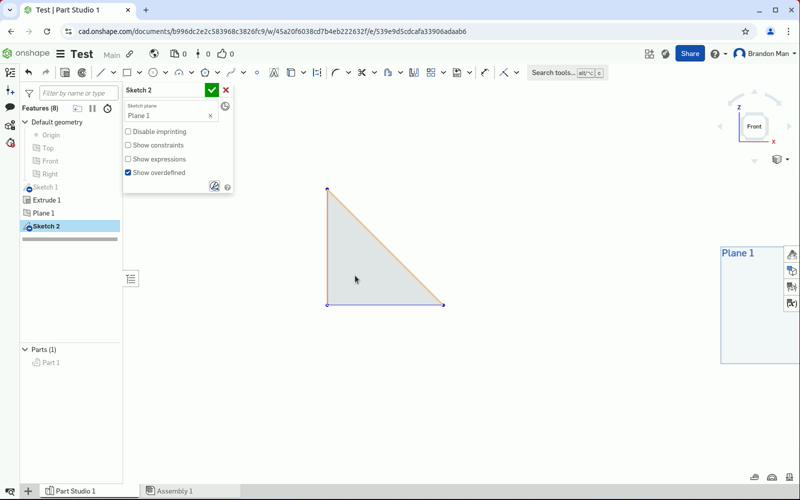
scroll(6)
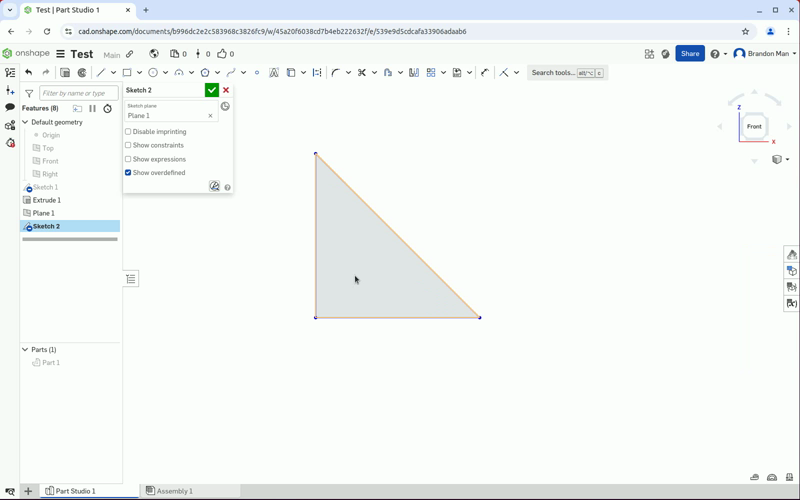
scroll(6)
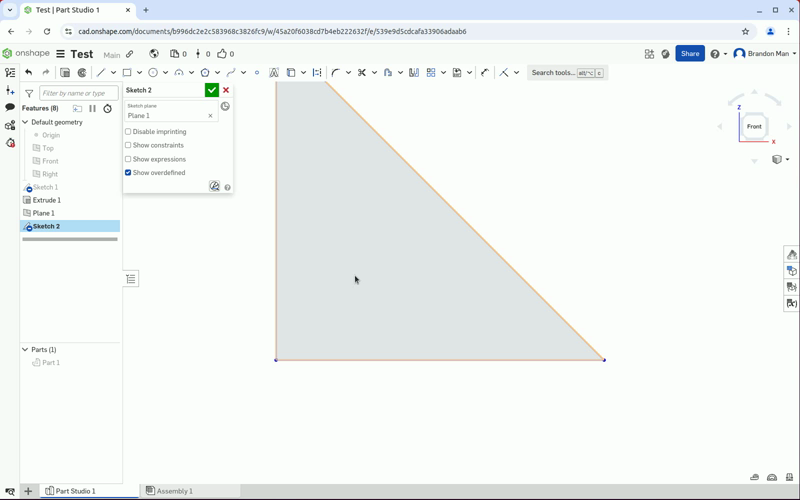
click(355, 275)
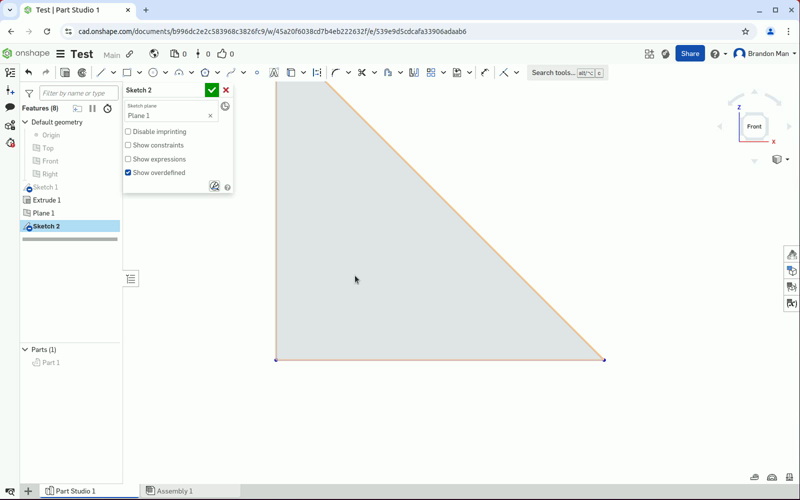
scroll(-6)
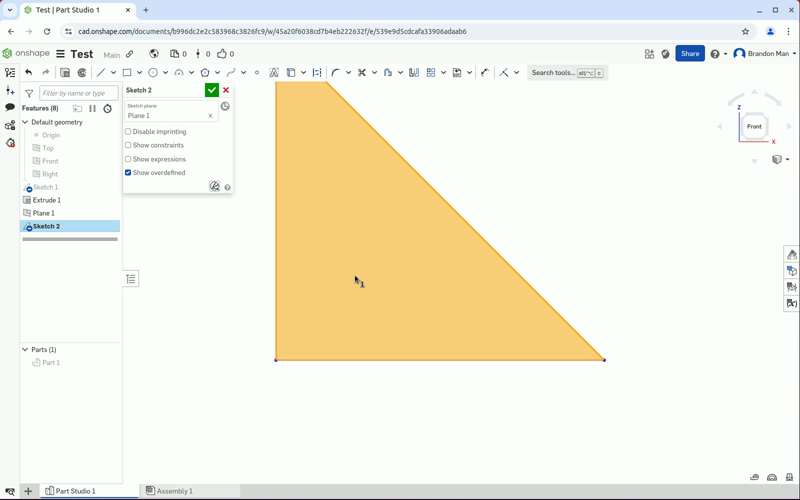
scroll(-6)
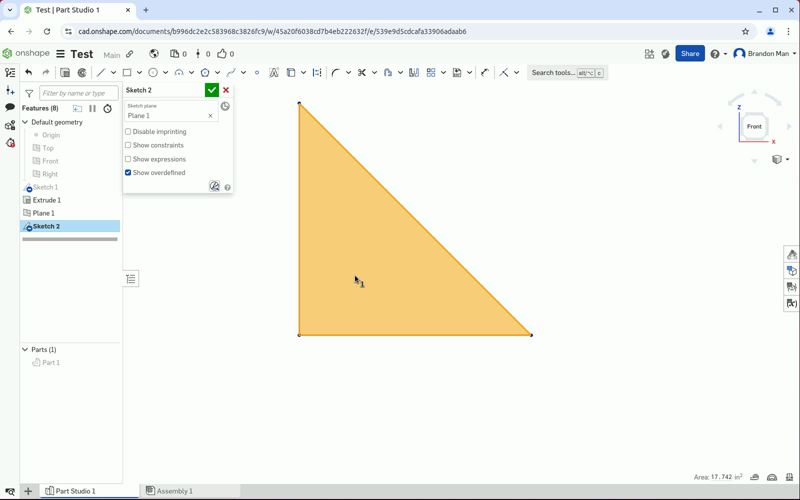
scroll(-6)
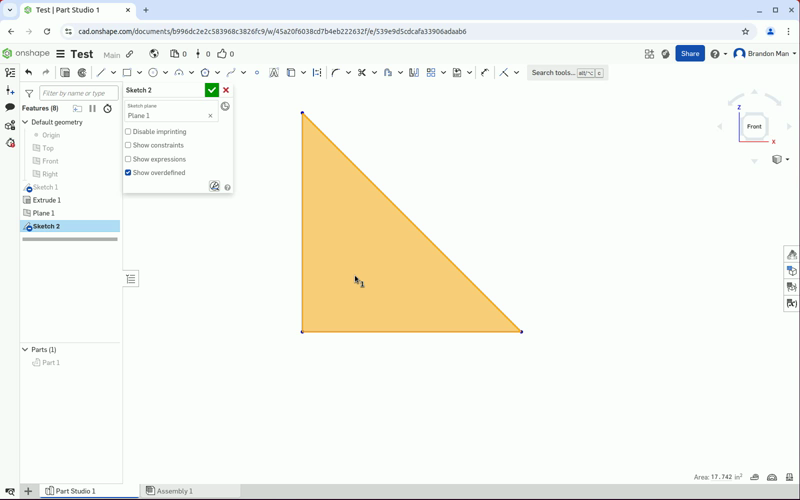
scroll(-6)
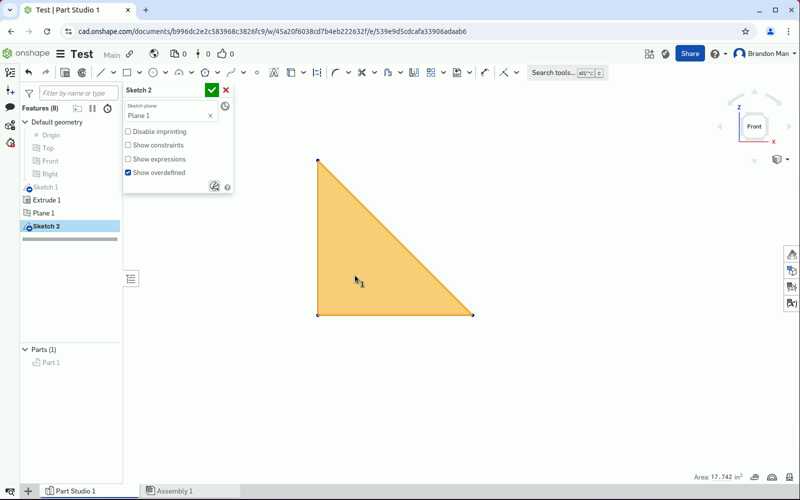
scroll(-6)
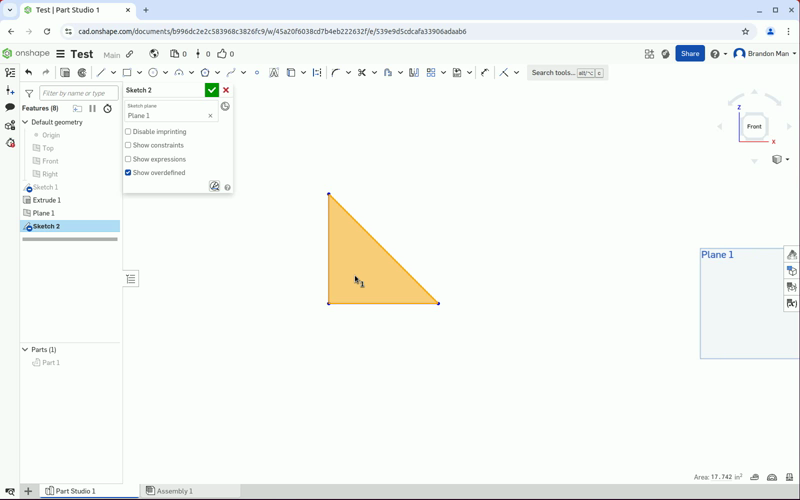
scroll(-6)
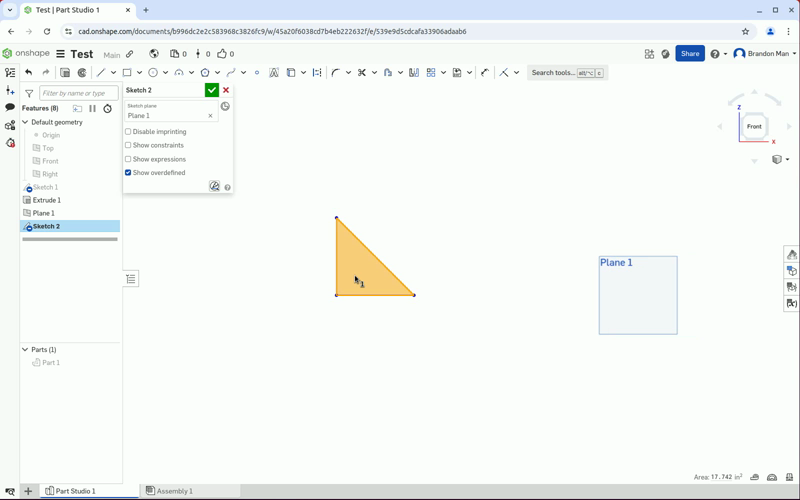
scroll(-6)
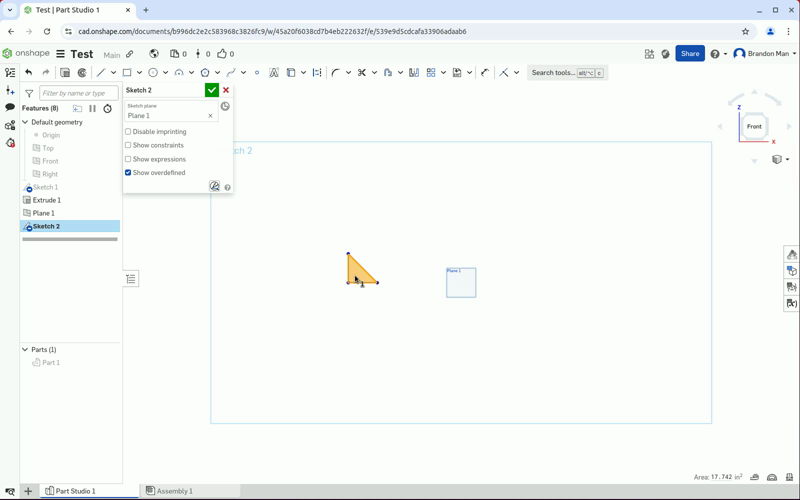
mouse_move(73, 352)
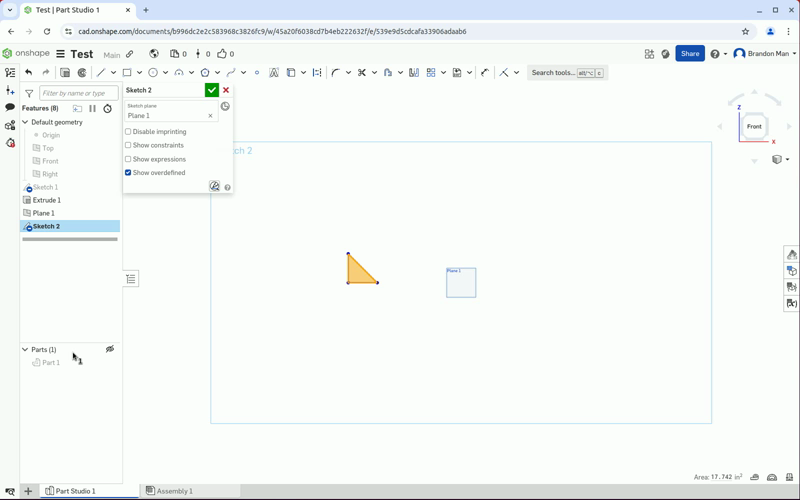
key(shift+y)
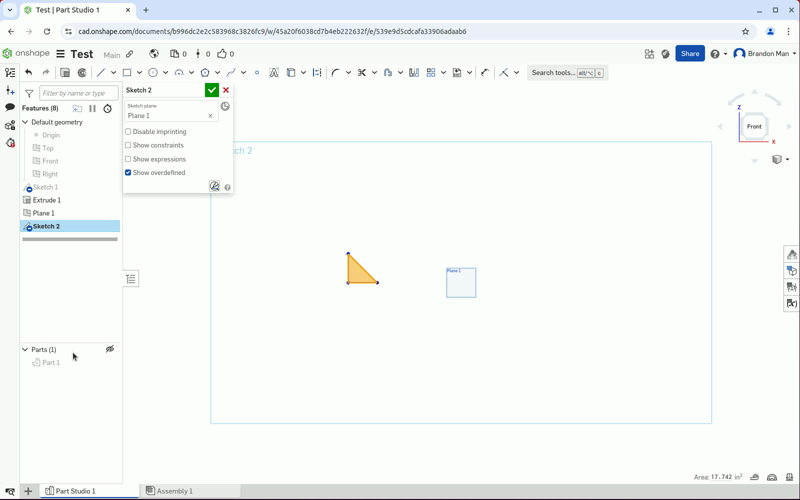
key(shift+e)
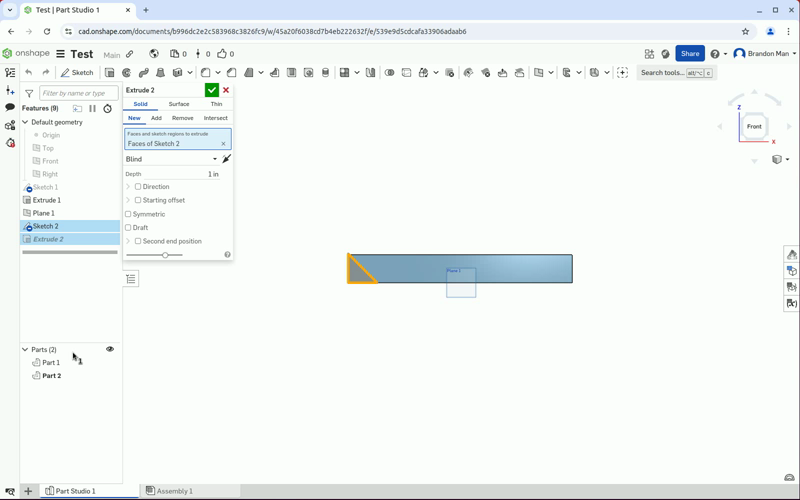
mouse_move(143, 106)
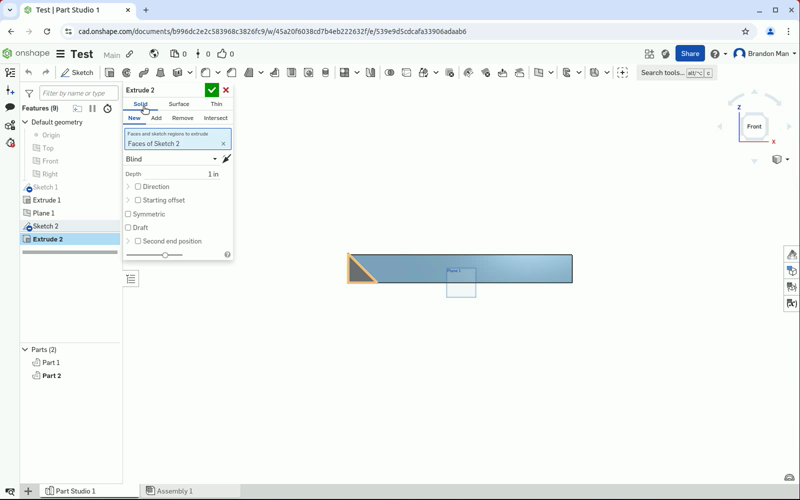
click(143, 106)
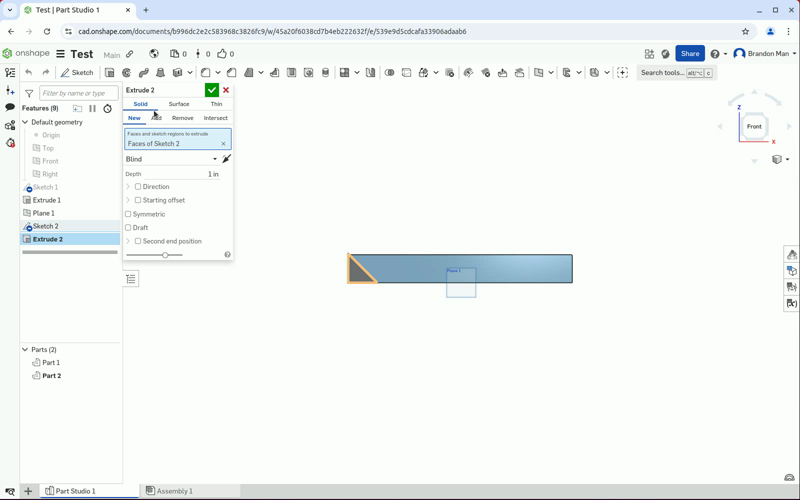
mouse_move(186, 120)
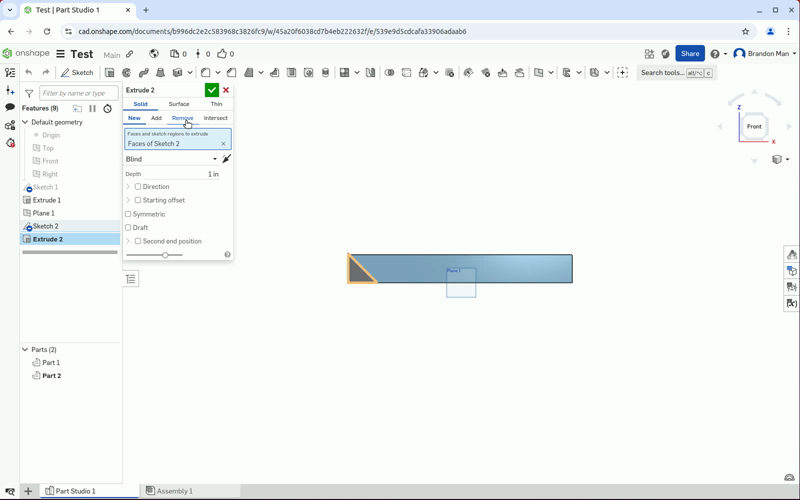
click(186, 120)
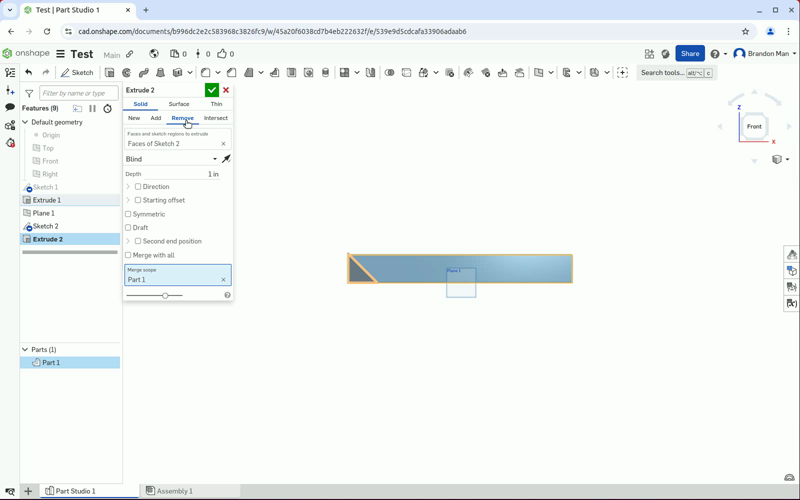
key(tab, 4)
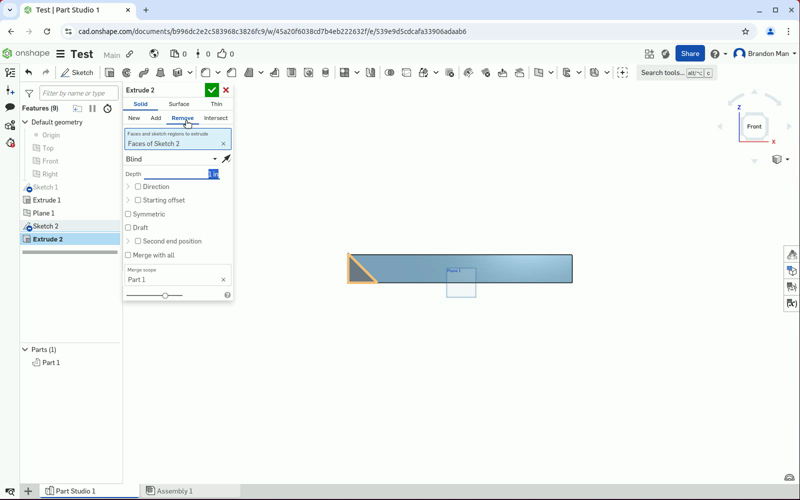
text(11.554)
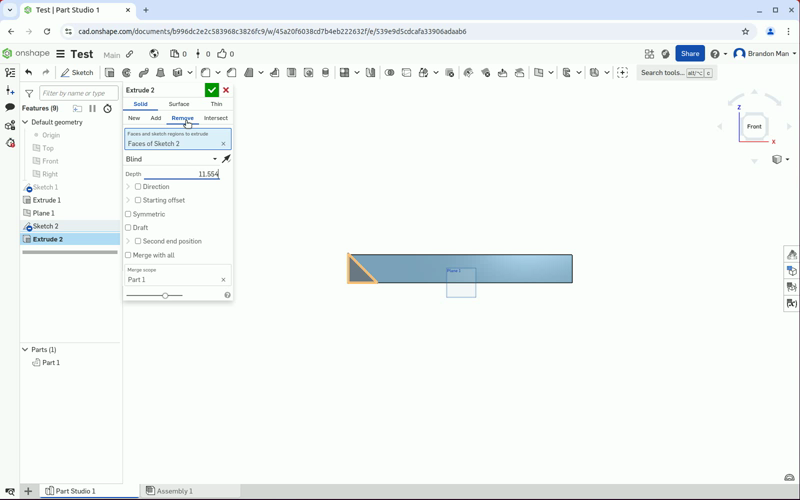
key(tab, 6)
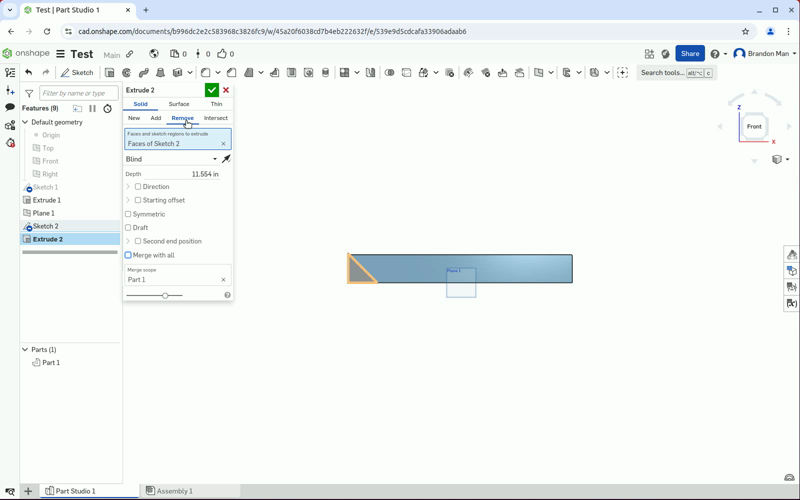
key(space)
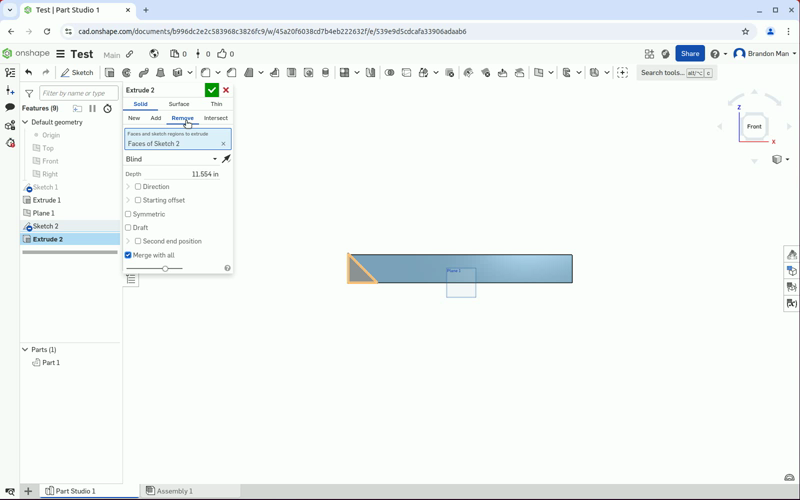
key(enter)
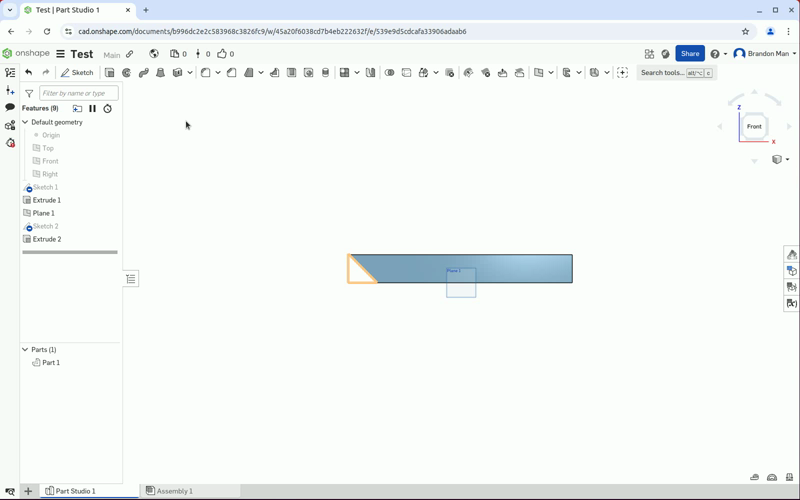
key(shift+h)
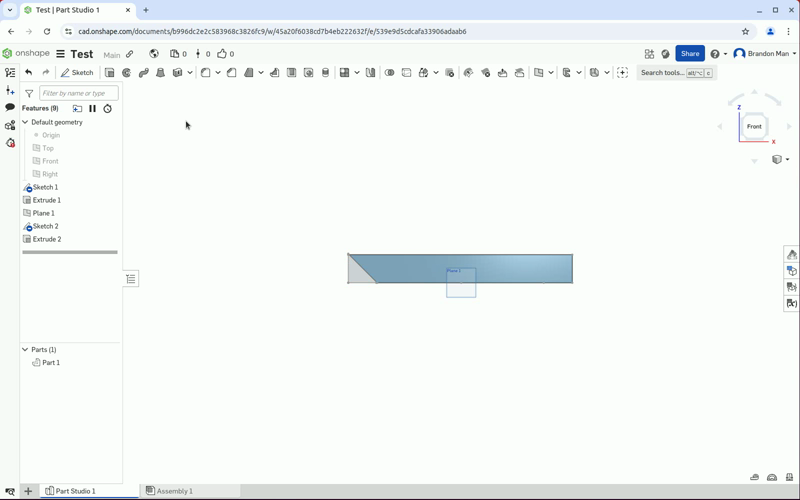
key(shift+h)
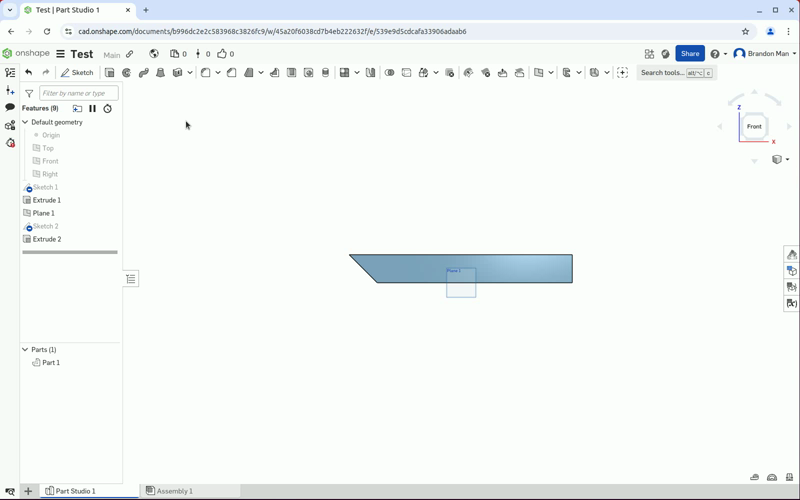
mouse_move(73, 189)
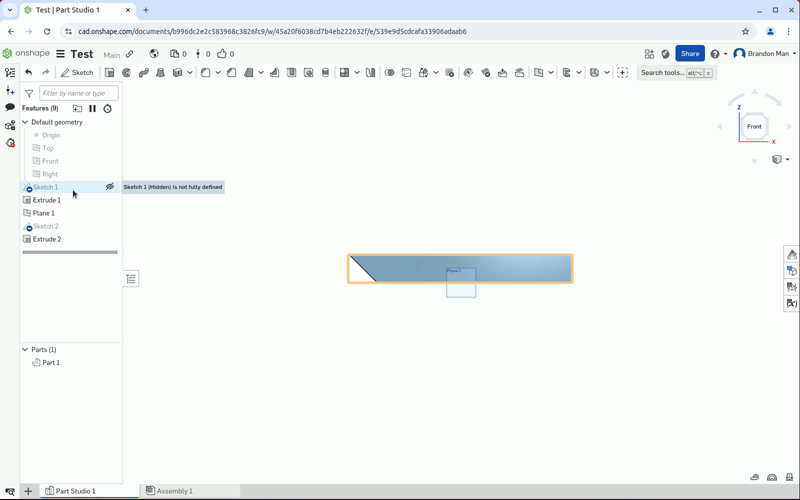
click(73, 189)
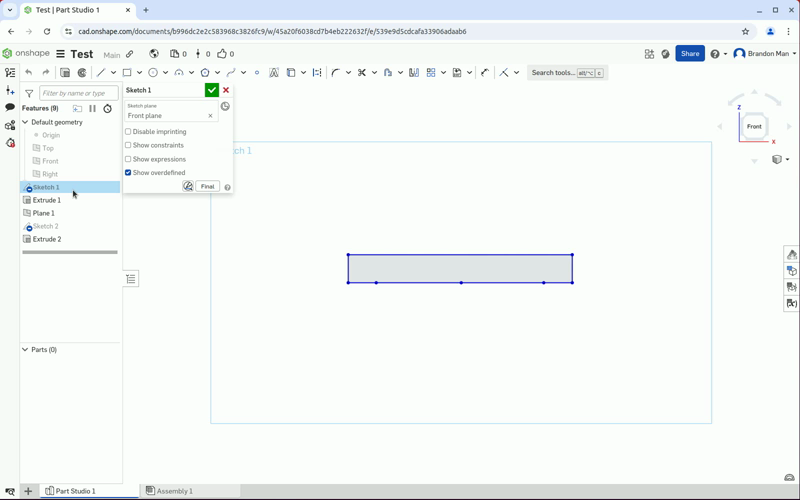
mouse_move(229, 92)
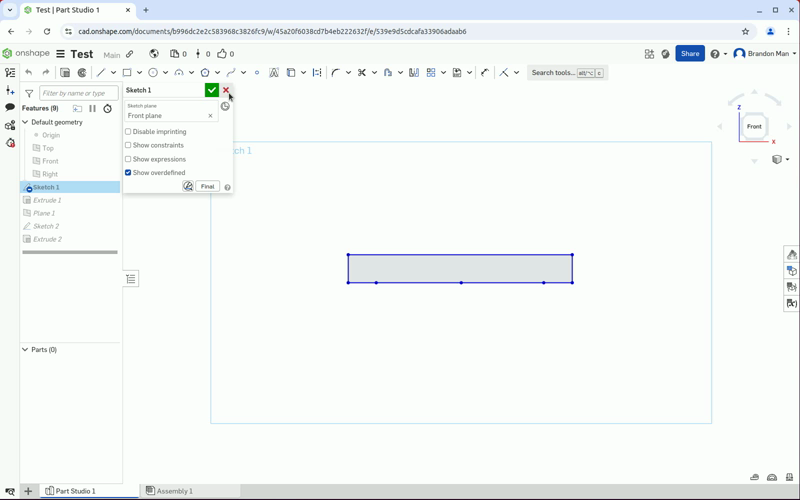
click(229, 92)
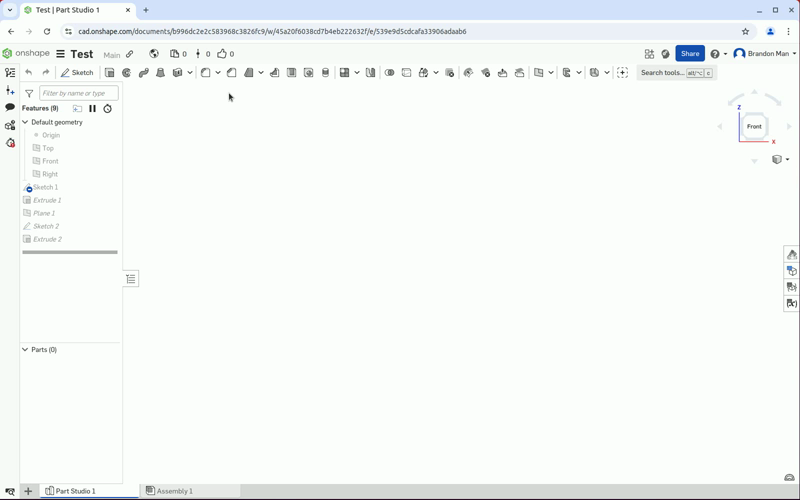
key(shift+s)
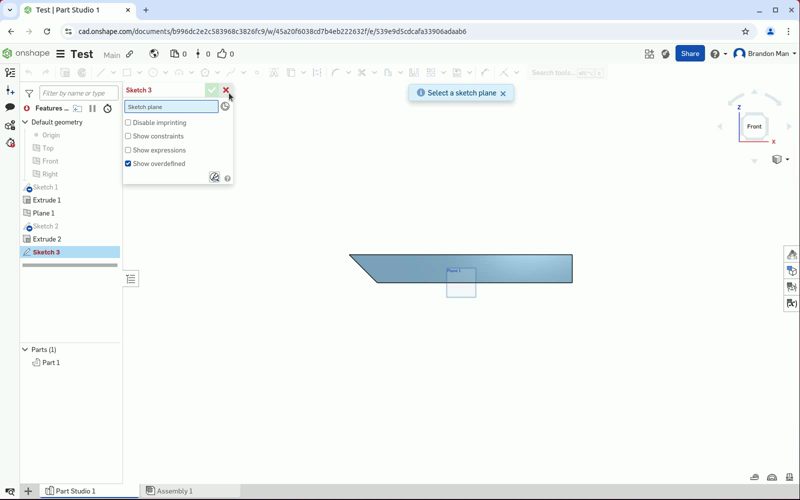
mouse_move(73, 215)
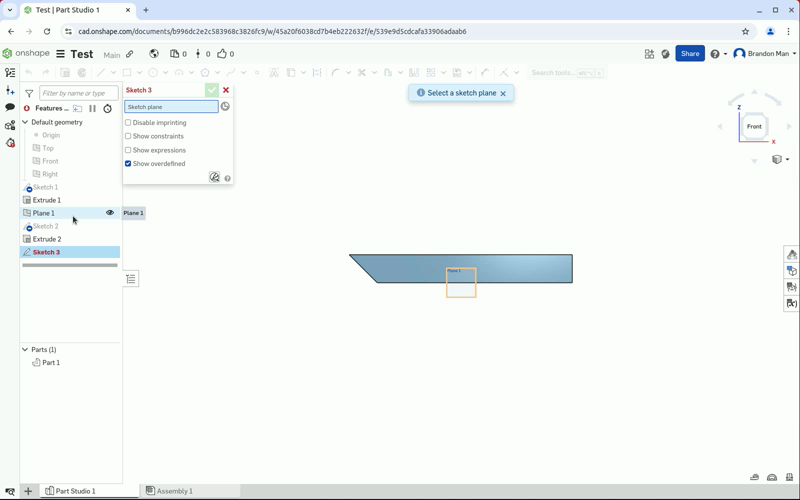
click(73, 215)
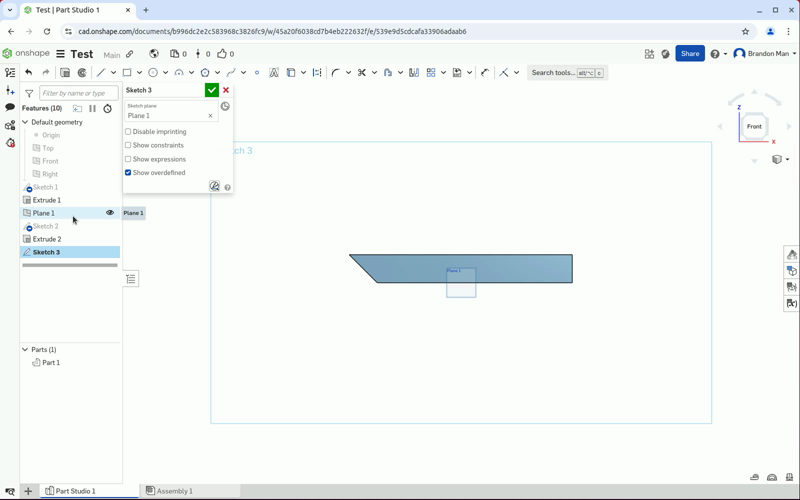
mouse_move(73, 352)
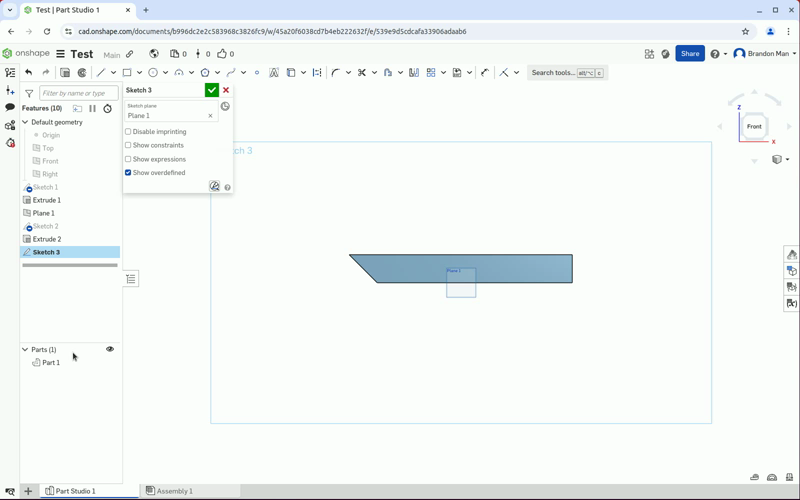
key(y)
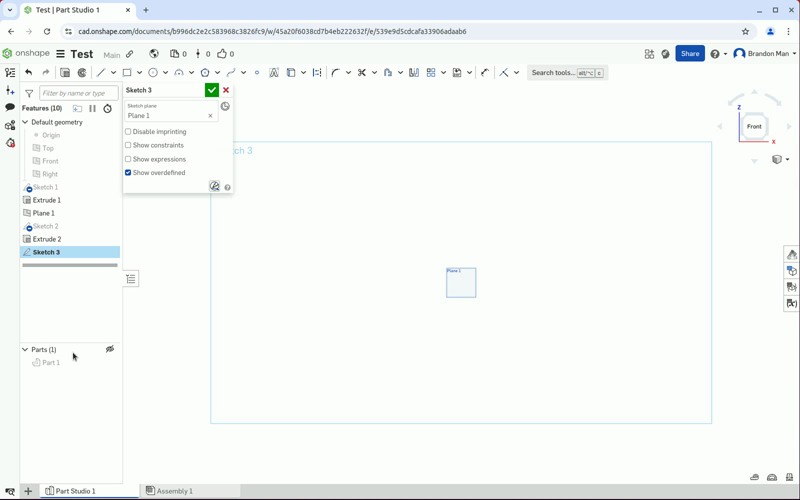
key(l)
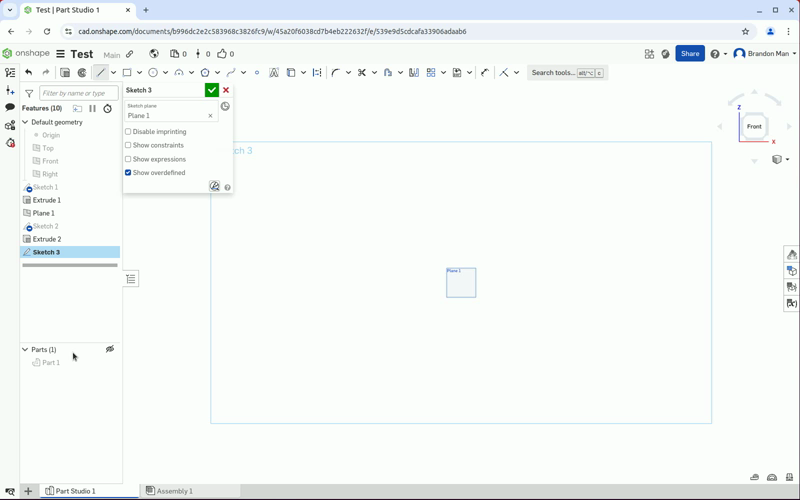
key_down(shift)
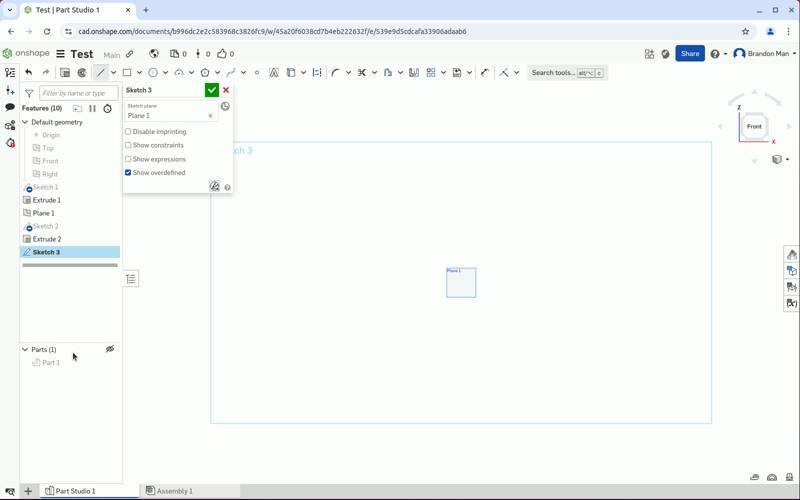
mouse_move(545, 282)
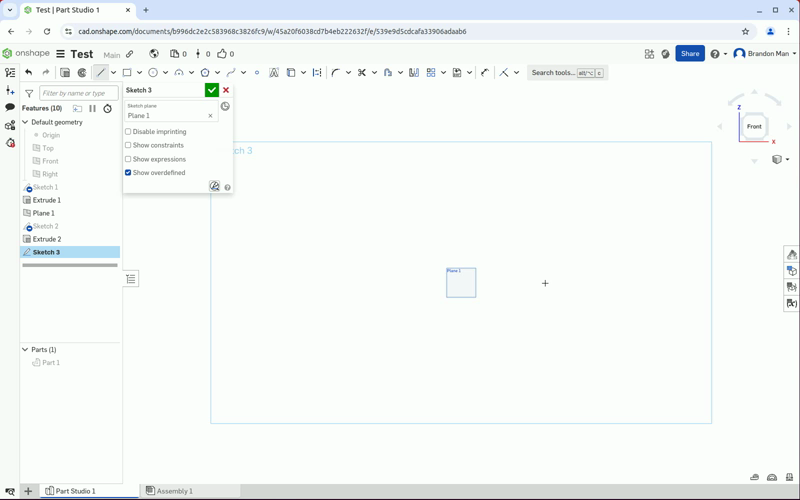
click(545, 282)
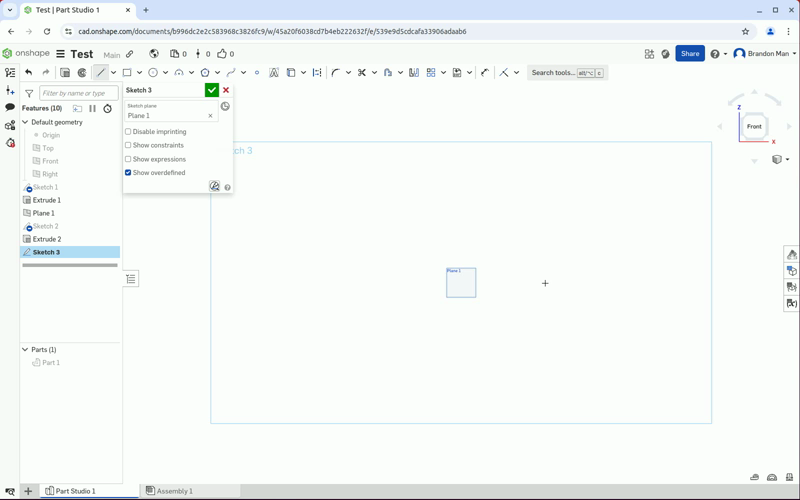
key_up(shift)
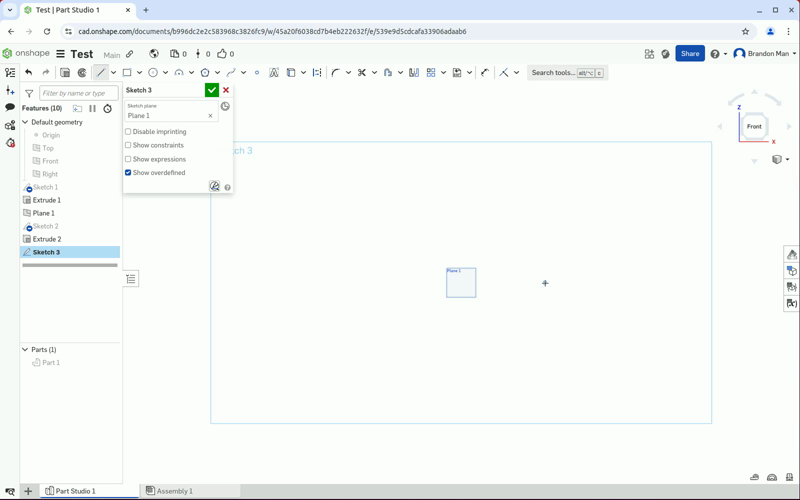
key_down(shift)
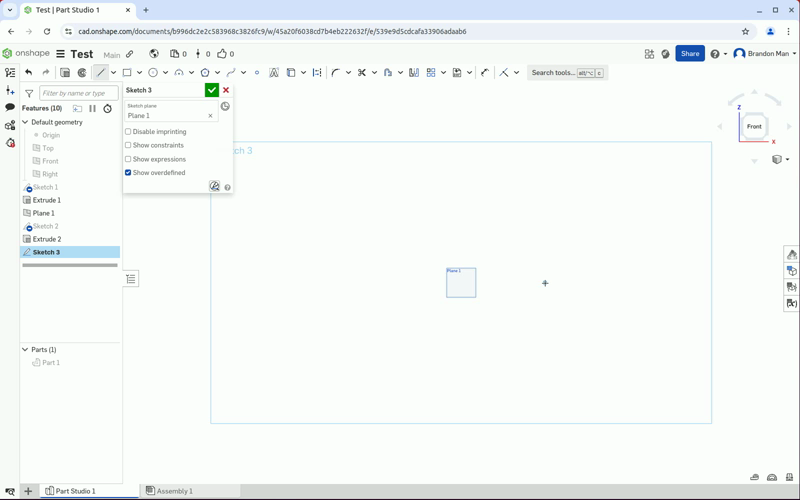
mouse_move(575, 282)
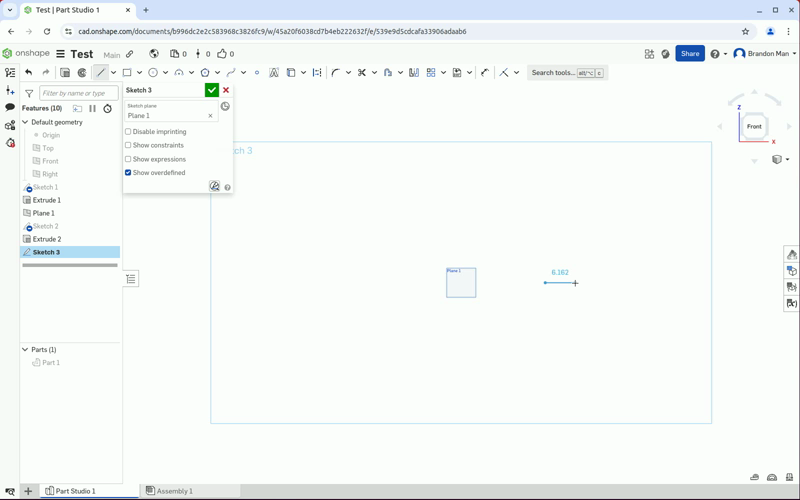
mouse_move(574, 282)
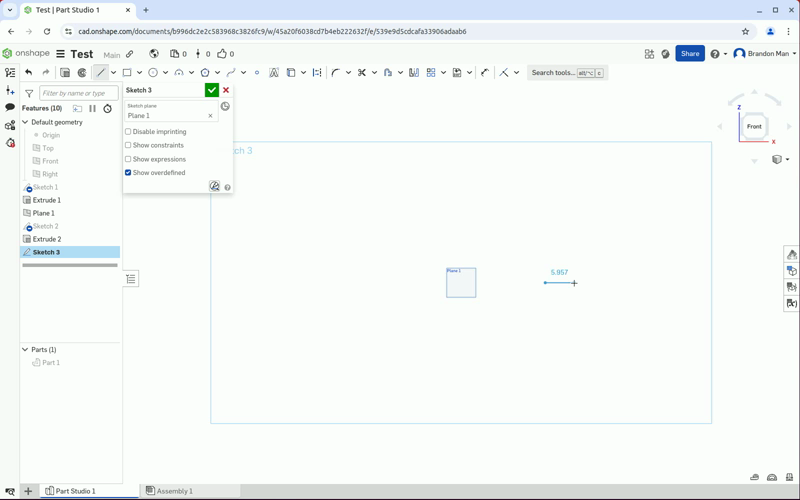
click(574, 282)
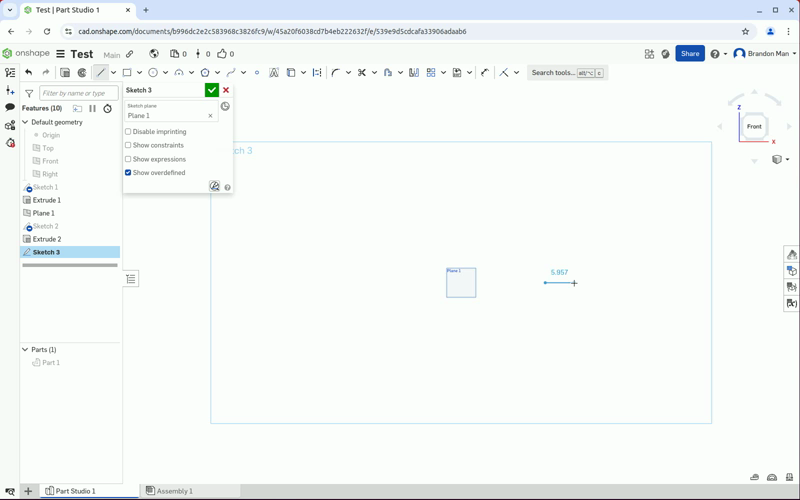
key_up(shift)
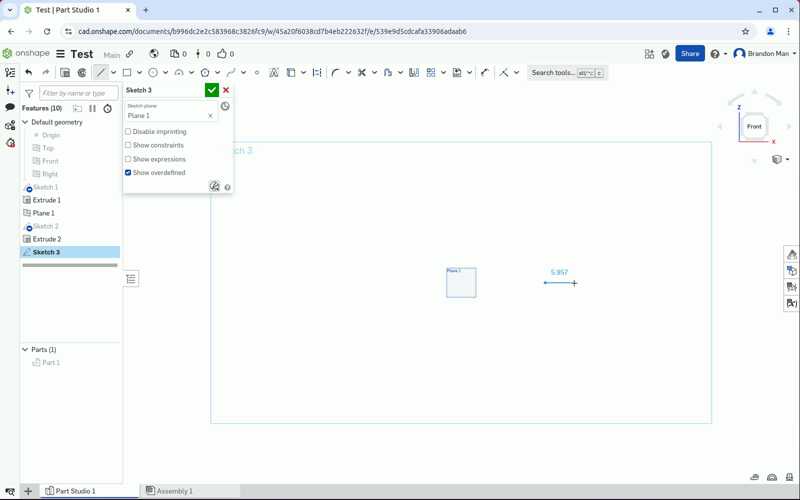
key_down(shift)
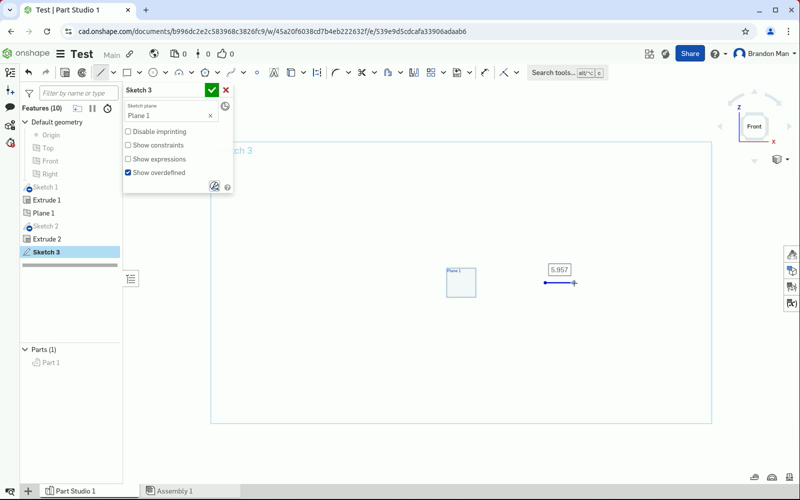
mouse_move(589, 282)
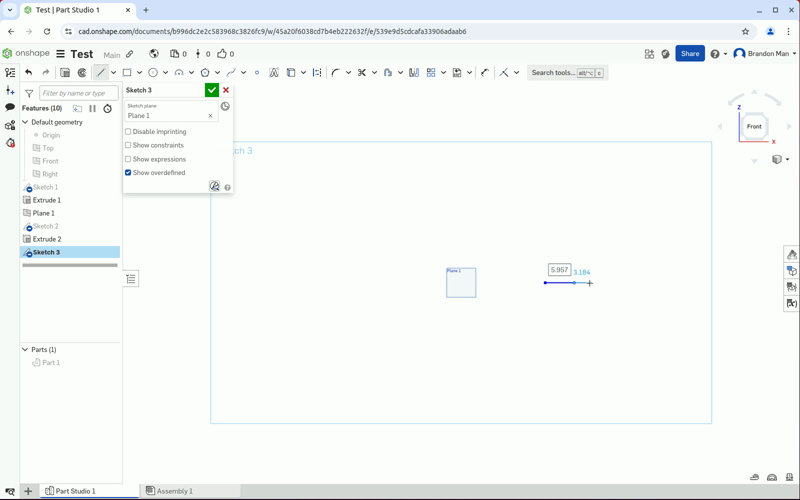
mouse_move(574, 253)
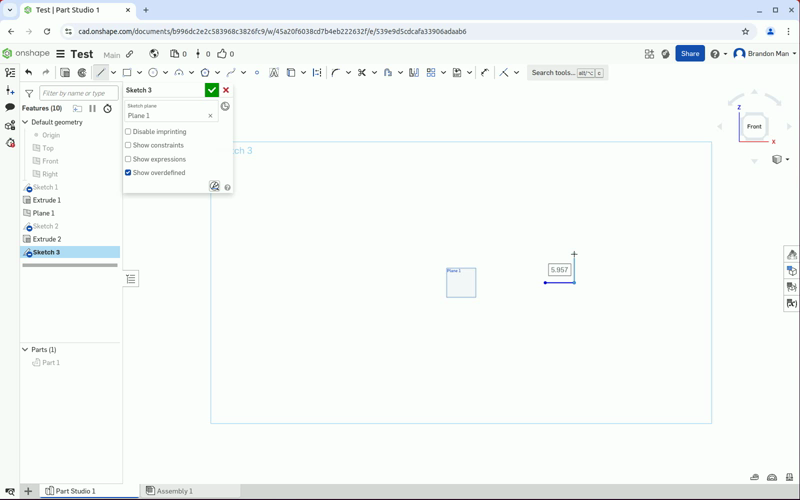
click(574, 253)
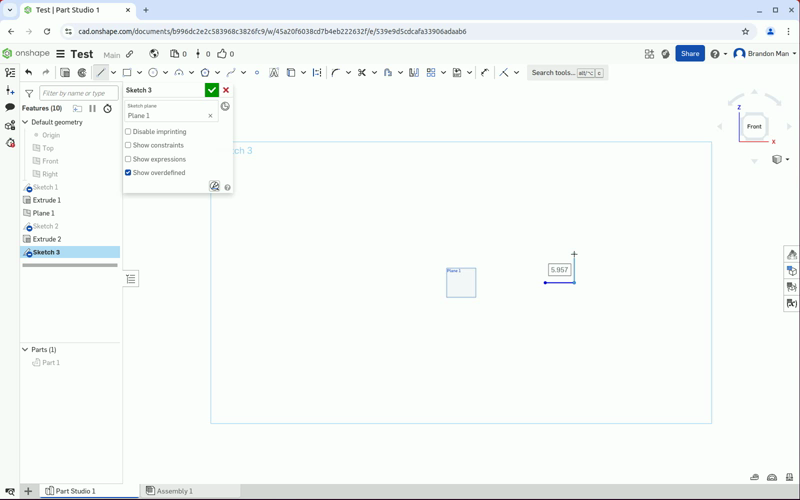
key_up(shift)
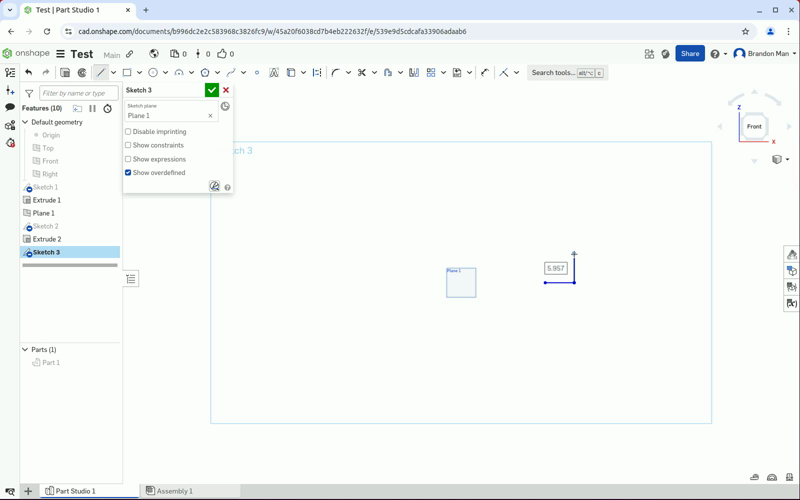
mouse_move(589, 253)
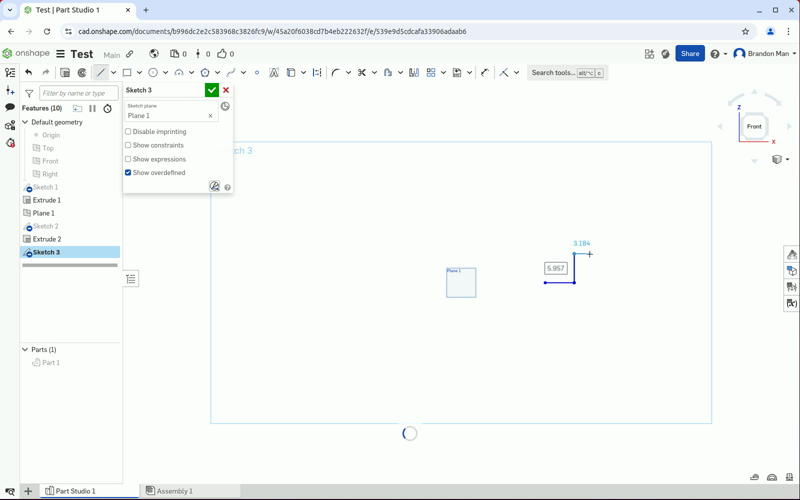
key_down(shift)
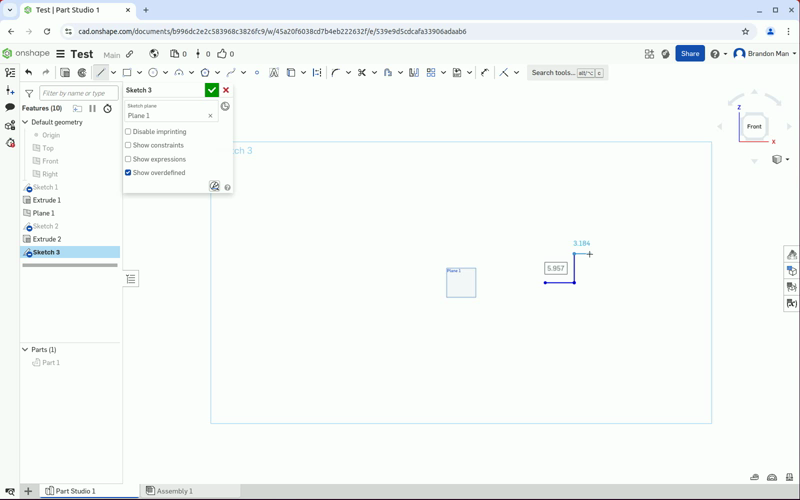
mouse_move(545, 282)
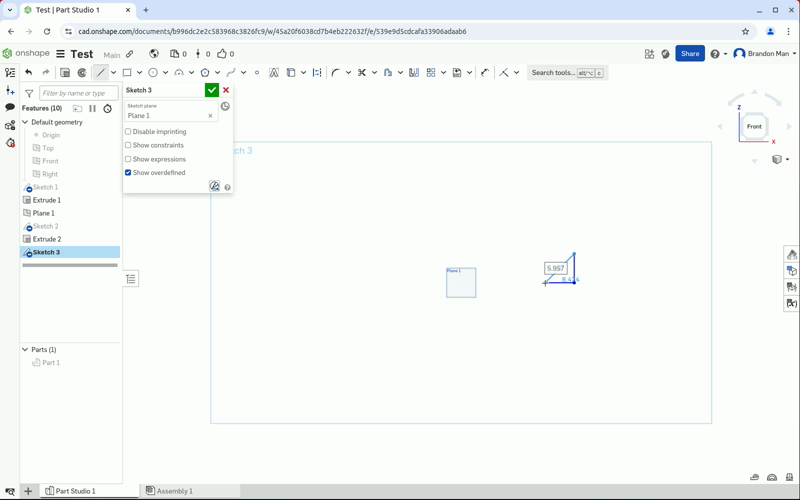
key_up(shift)
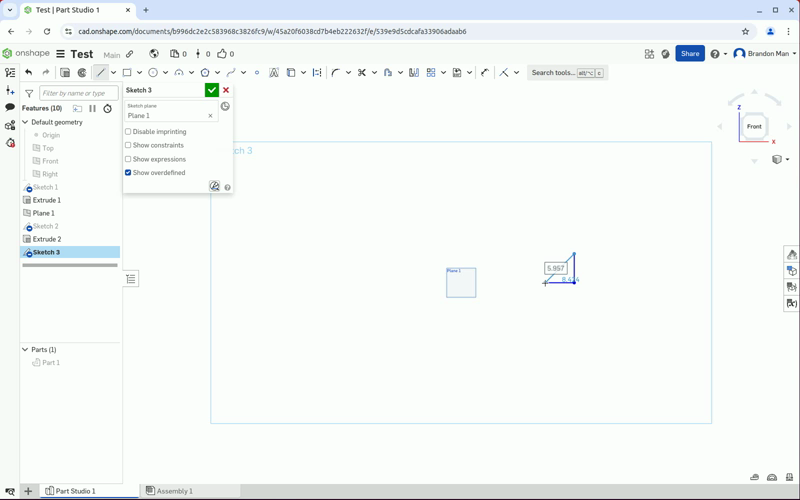
click(545, 282)
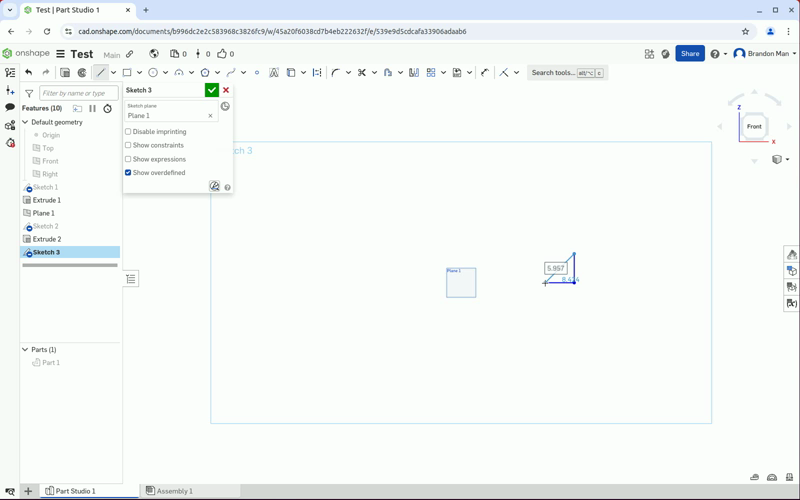
key(esc)
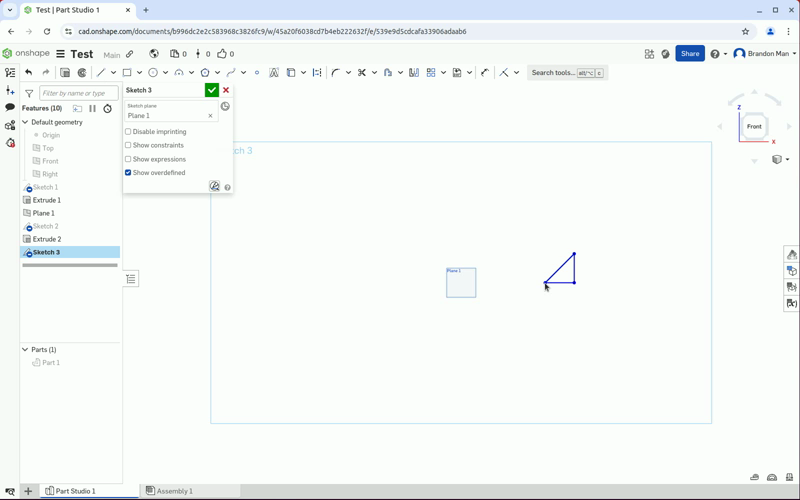
mouse_move(573, 260)
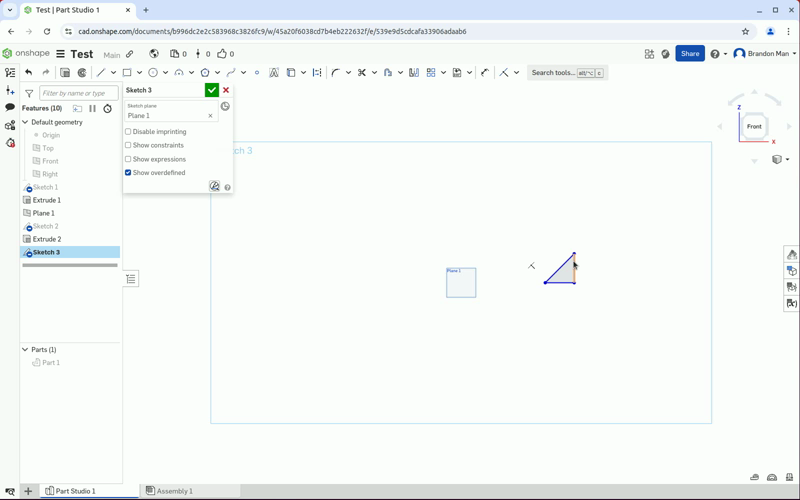
scroll(6)
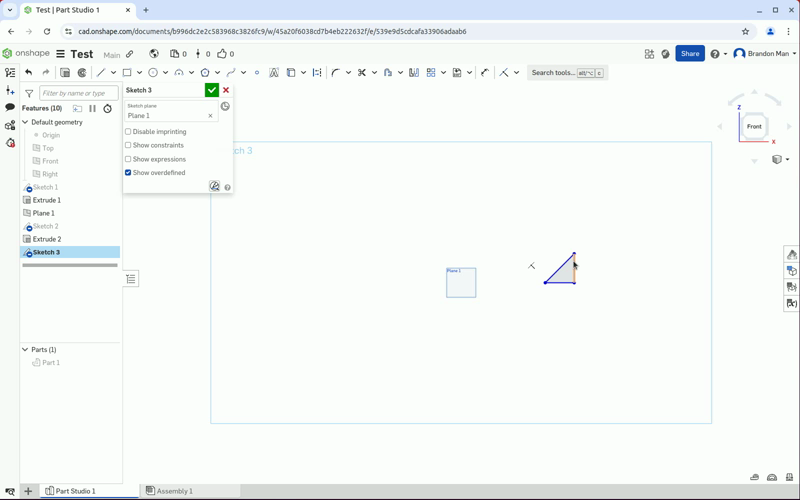
scroll(6)
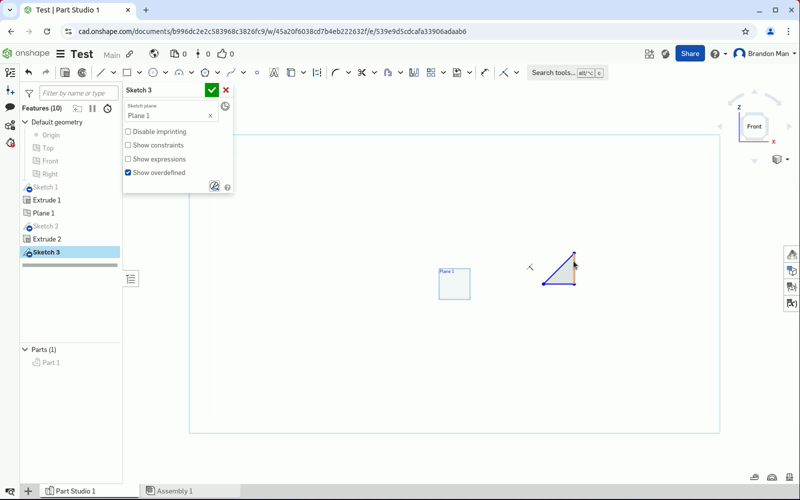
scroll(6)
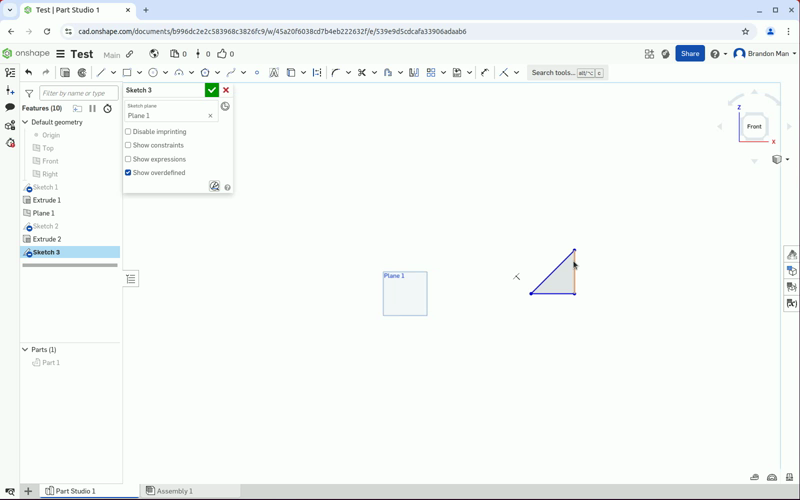
scroll(6)
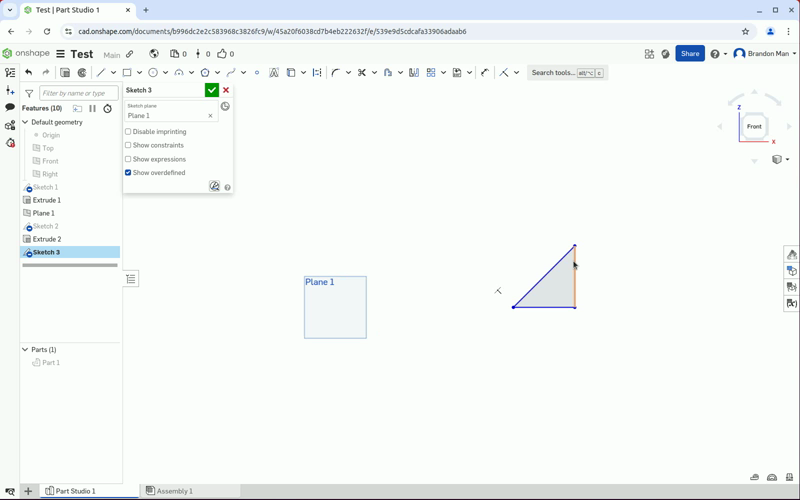
scroll(6)
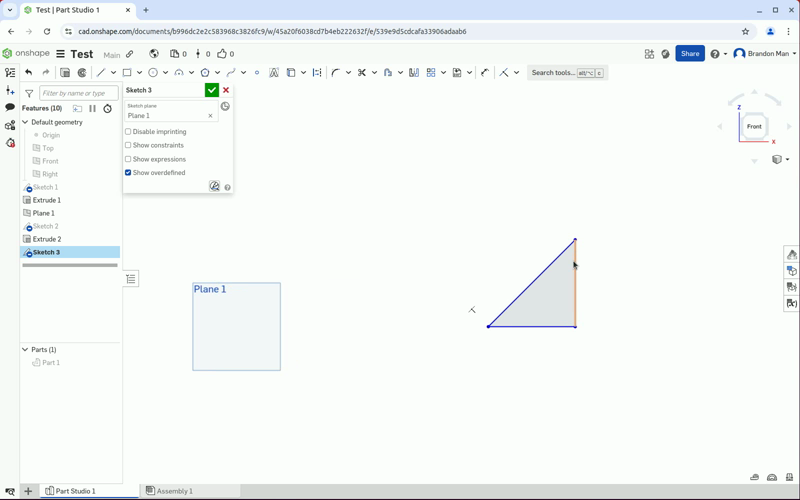
scroll(6)
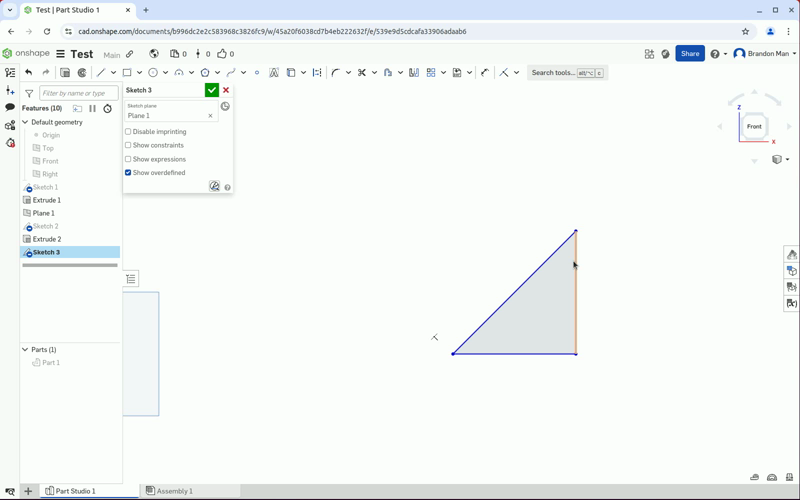
scroll(6)
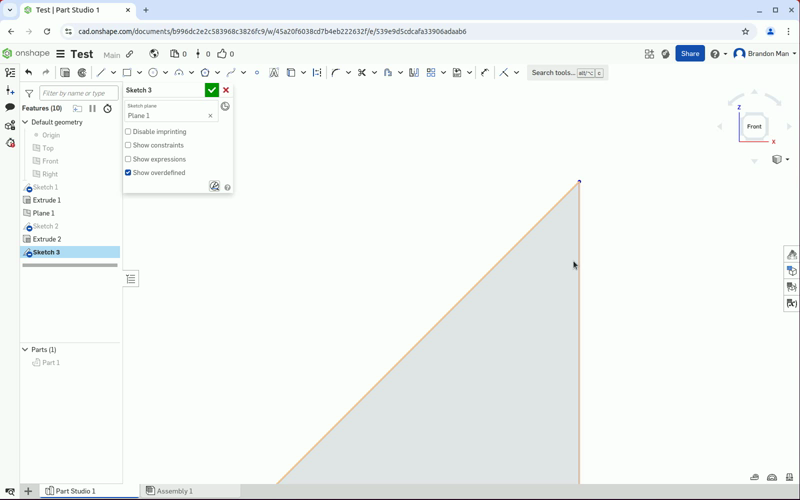
click(573, 260)
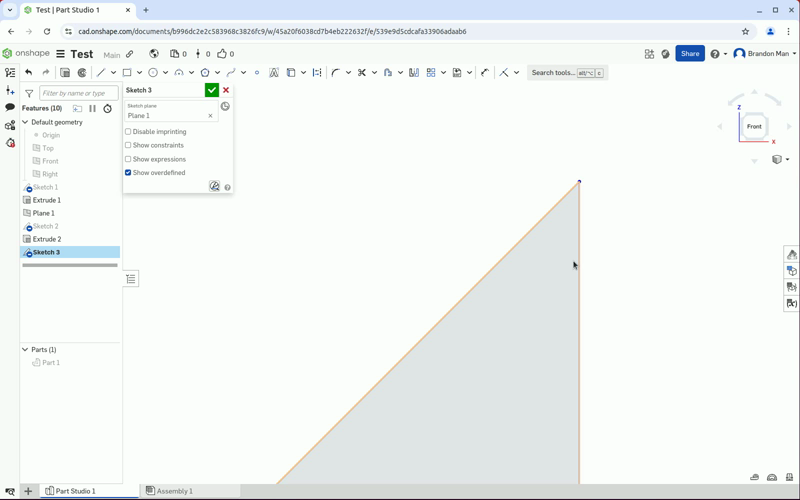
scroll(-6)
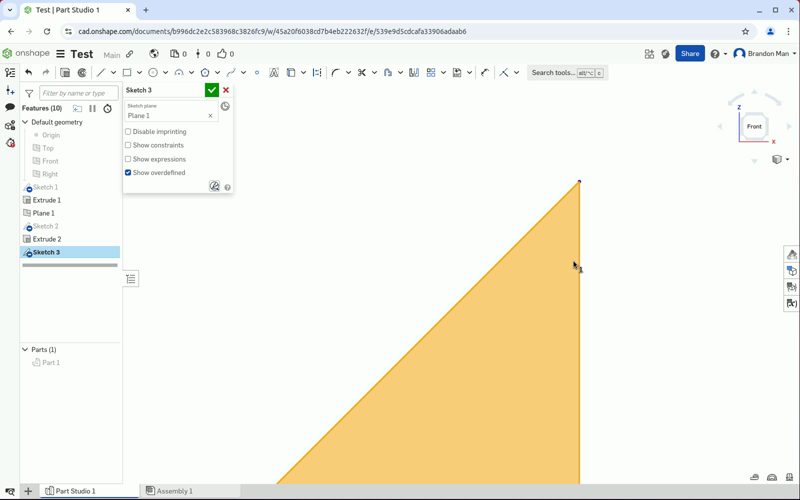
scroll(-6)
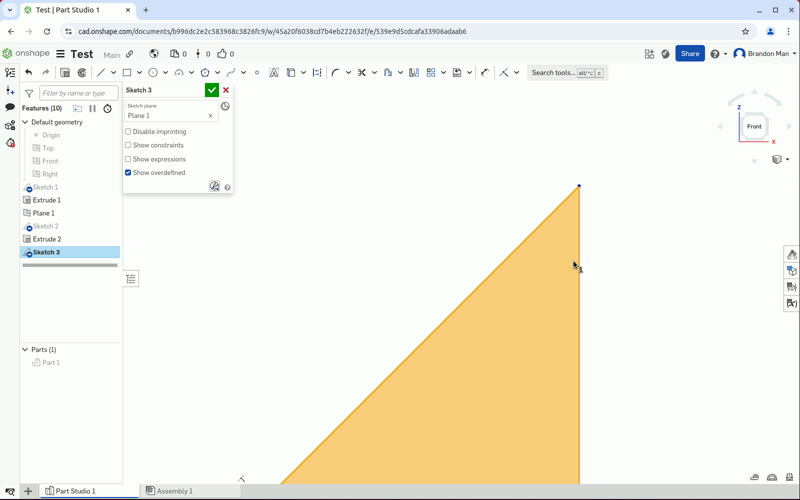
scroll(-6)
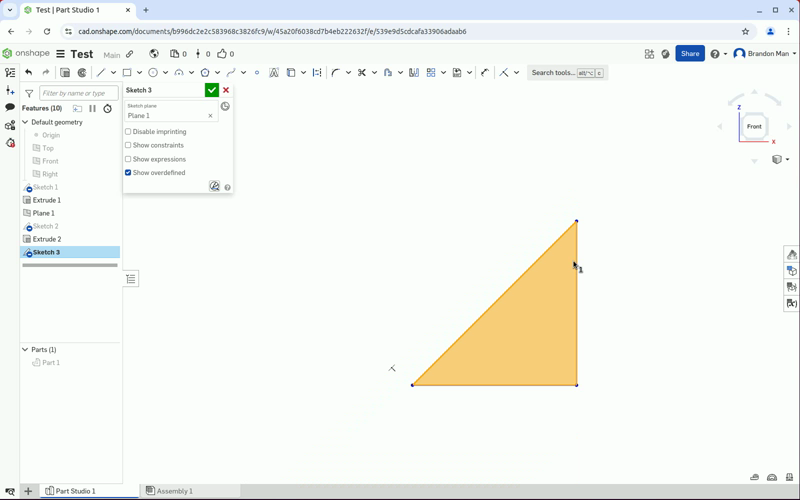
scroll(-6)
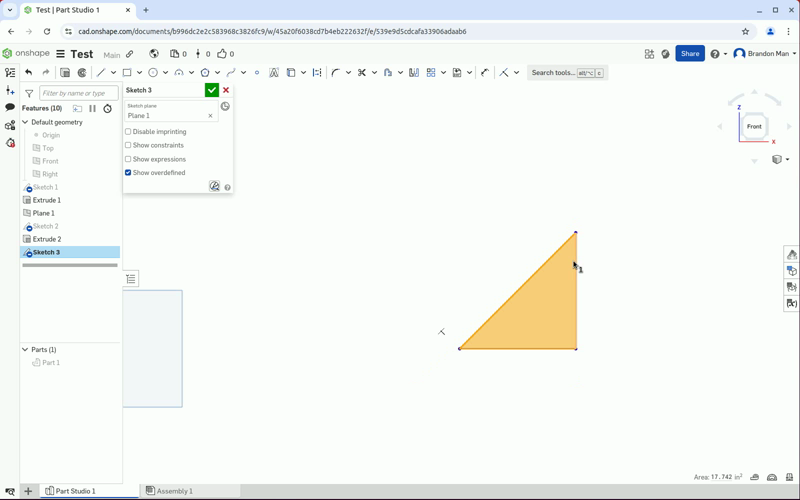
scroll(-6)
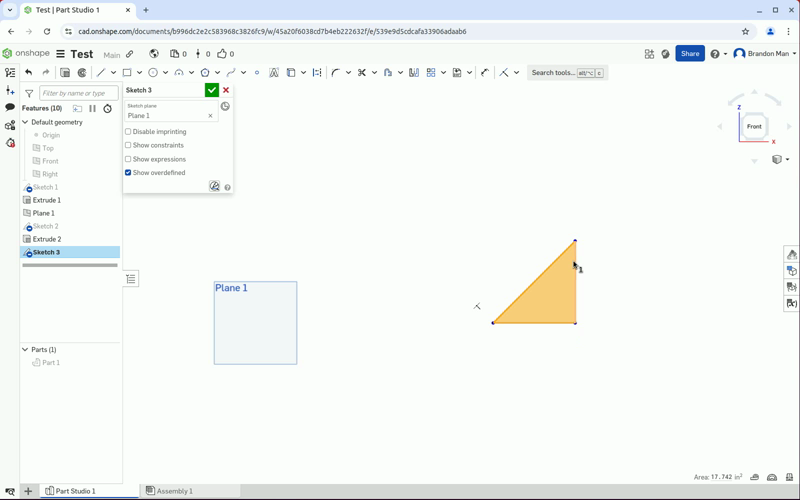
scroll(-6)
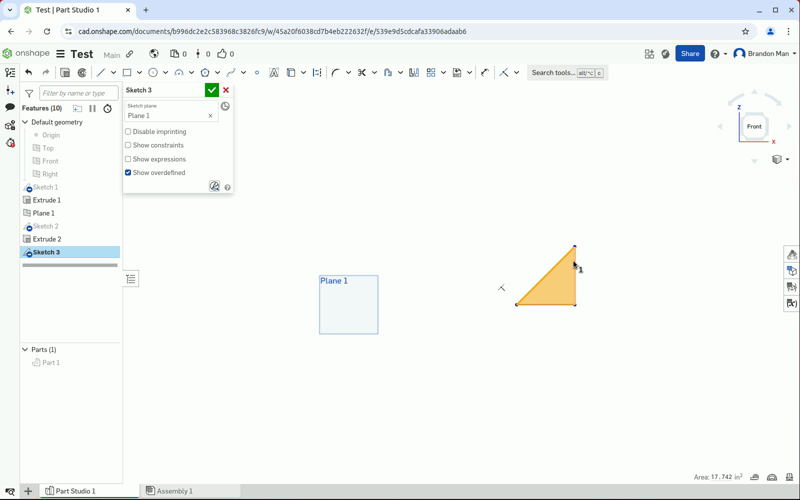
scroll(-6)
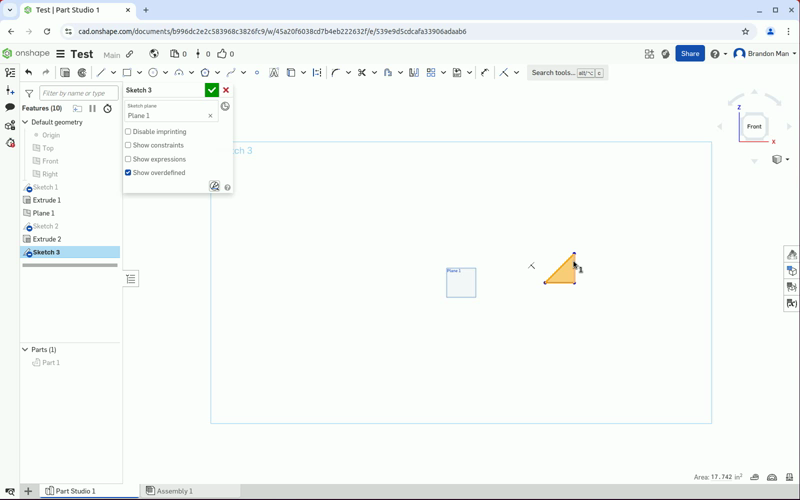
mouse_move(73, 352)
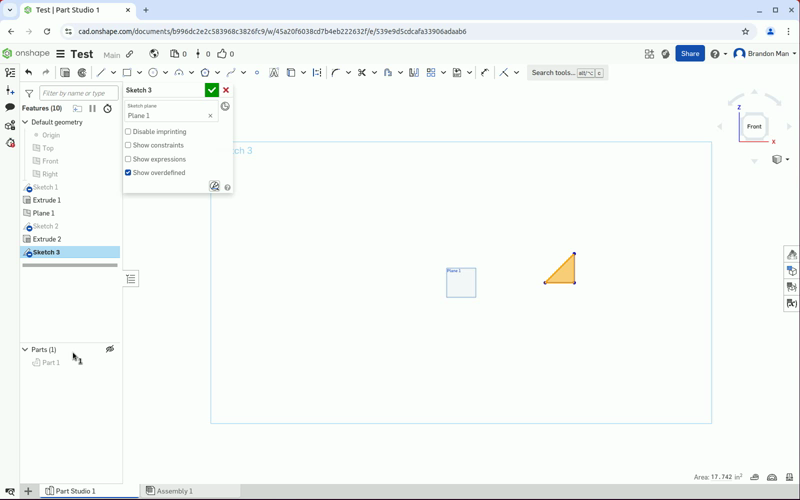
key(shift+y)
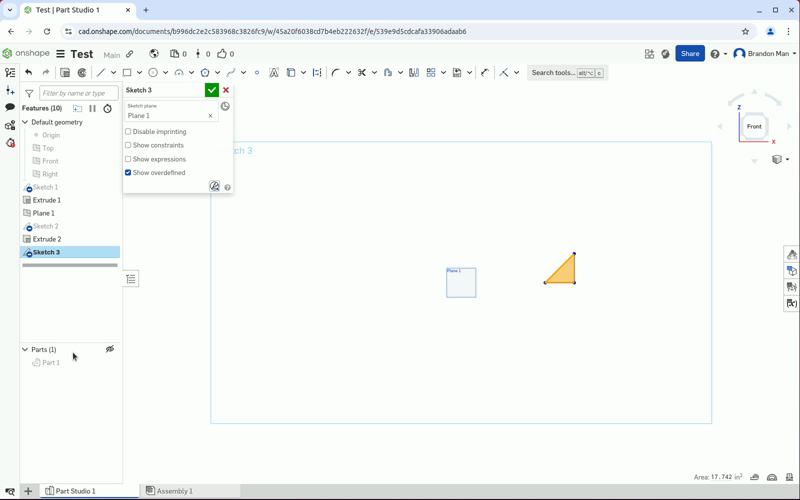
key(shift+e)
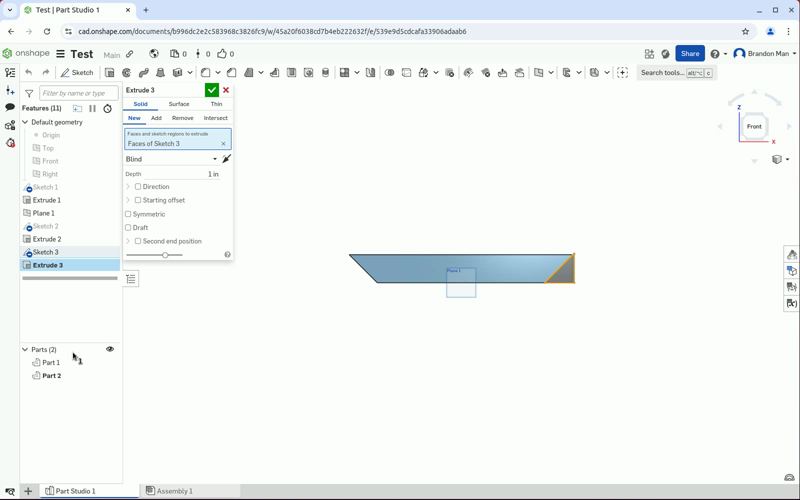
mouse_move(143, 106)
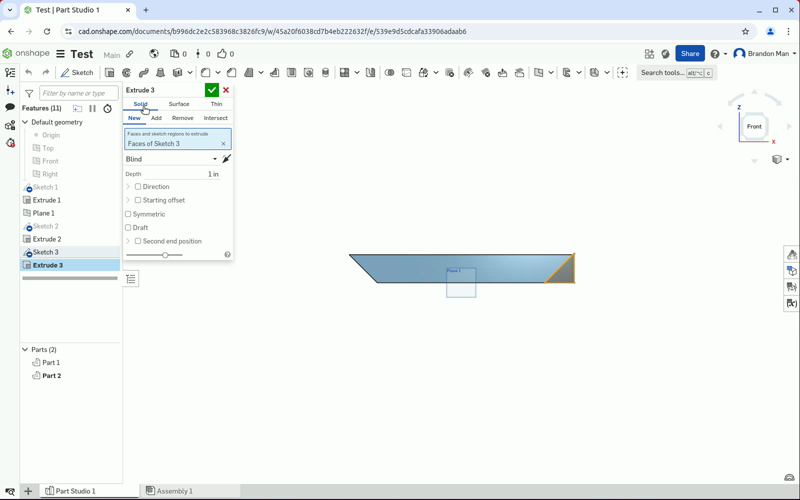
click(143, 106)
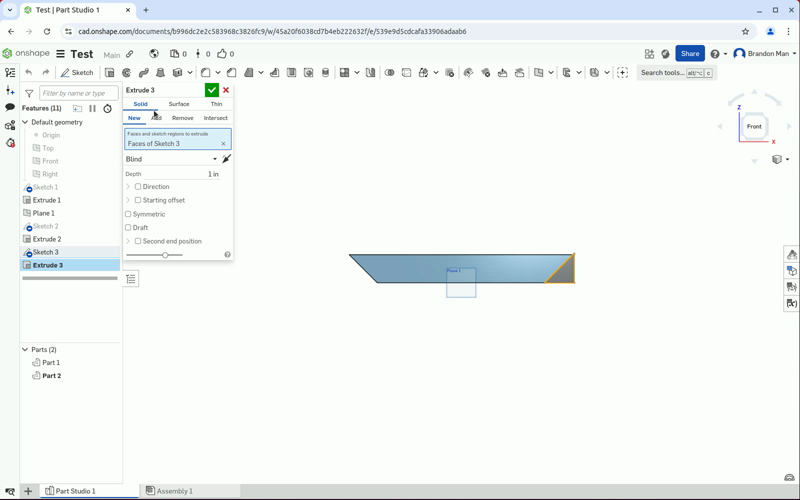
mouse_move(186, 120)
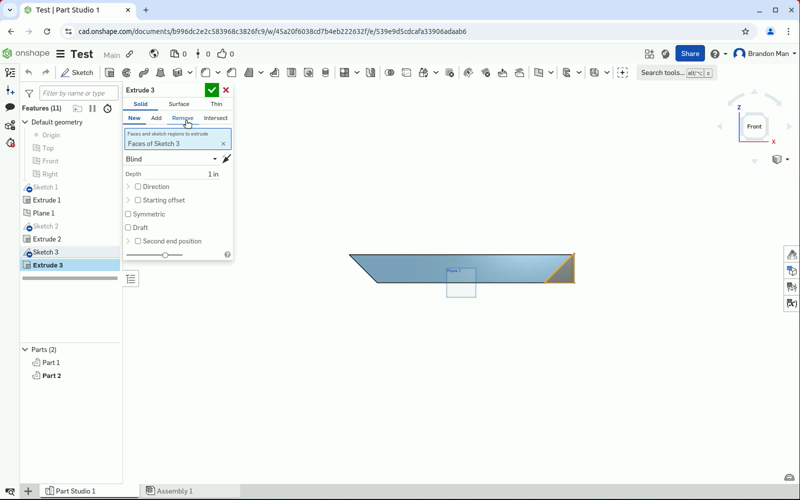
click(186, 120)
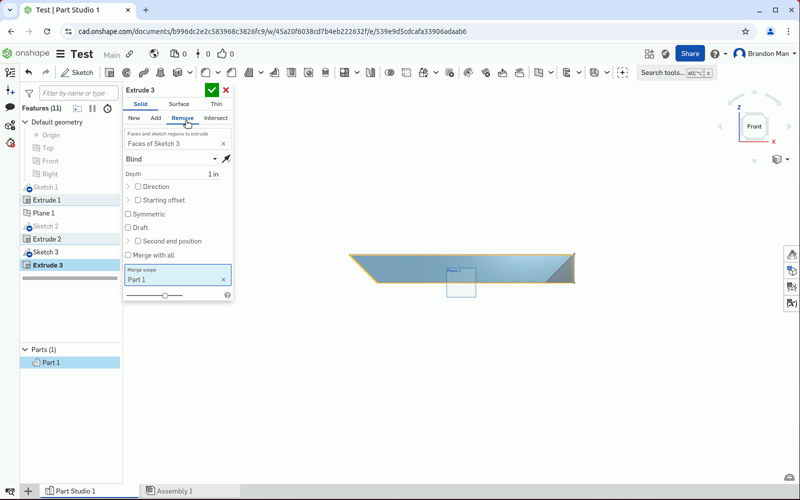
key(tab, 4)
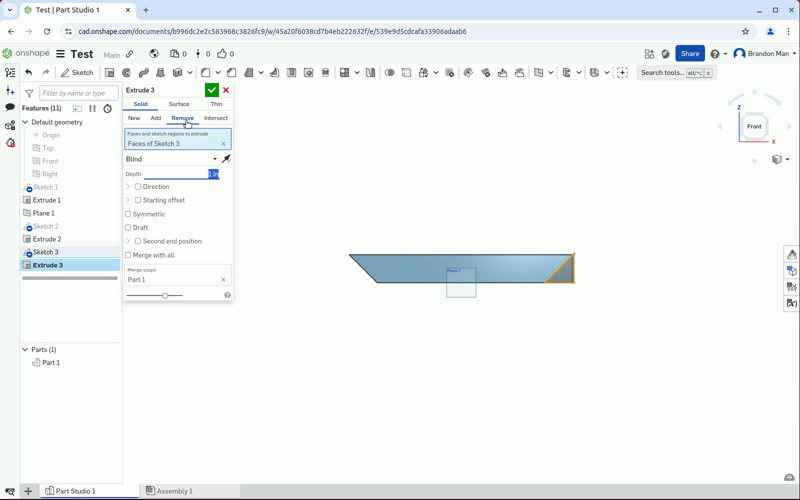
text(11.554)
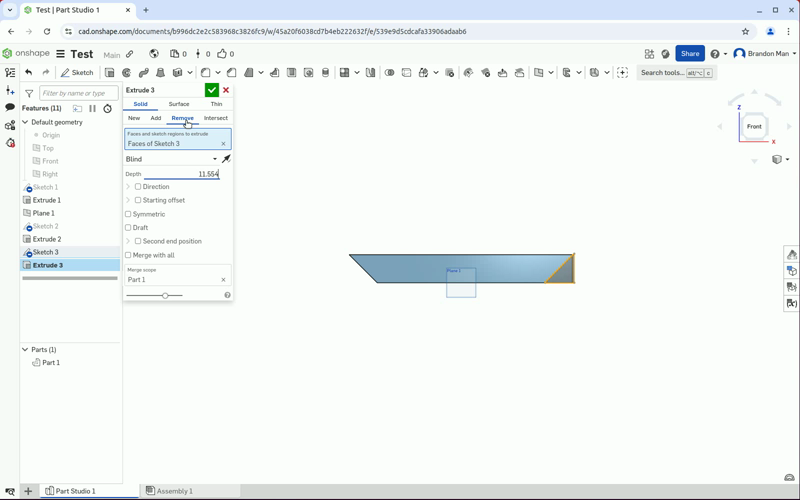
key(tab, 6)
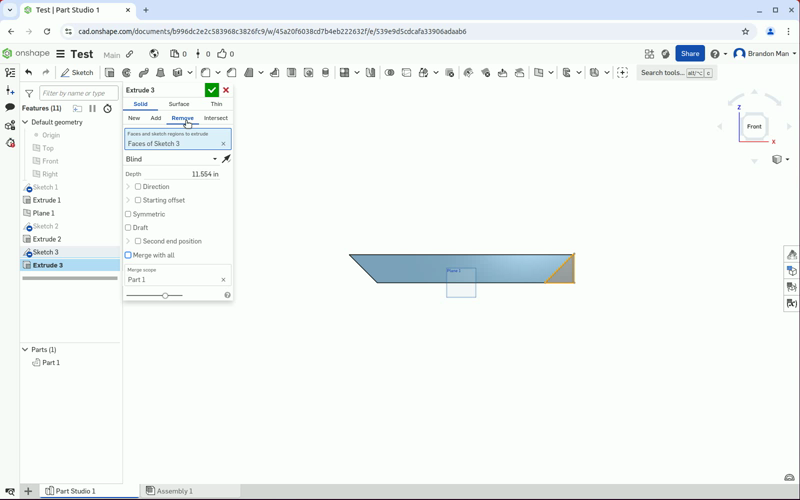
key(space)
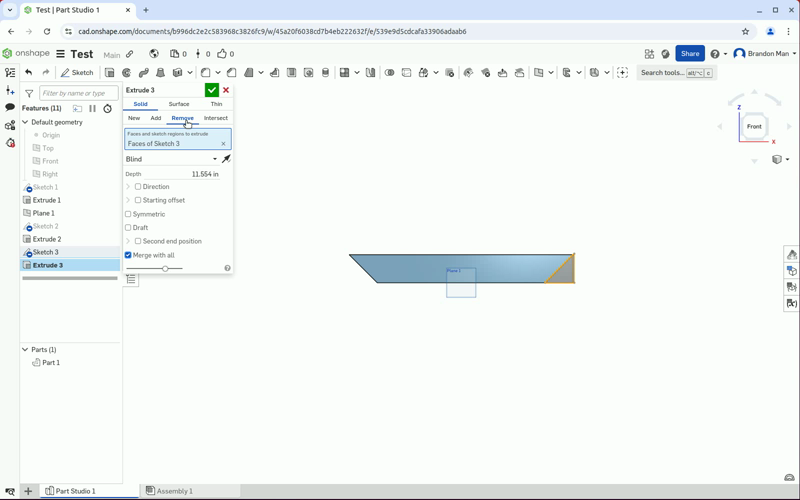
key(enter)
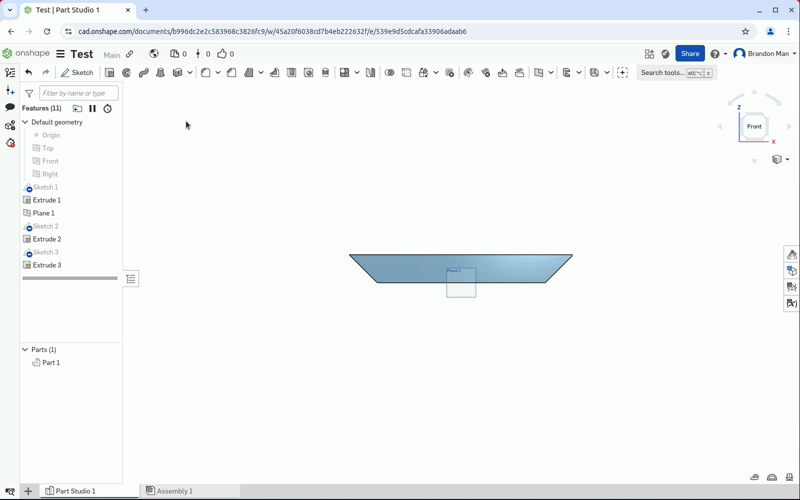
key(shift+h)
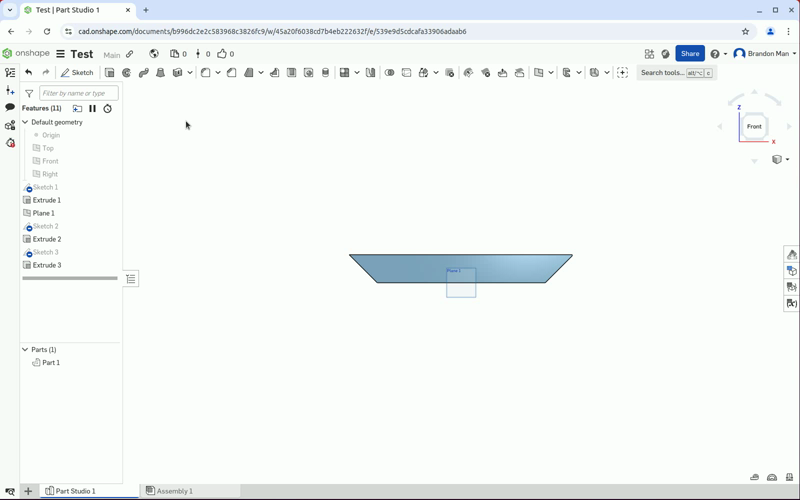
key(shift+h)
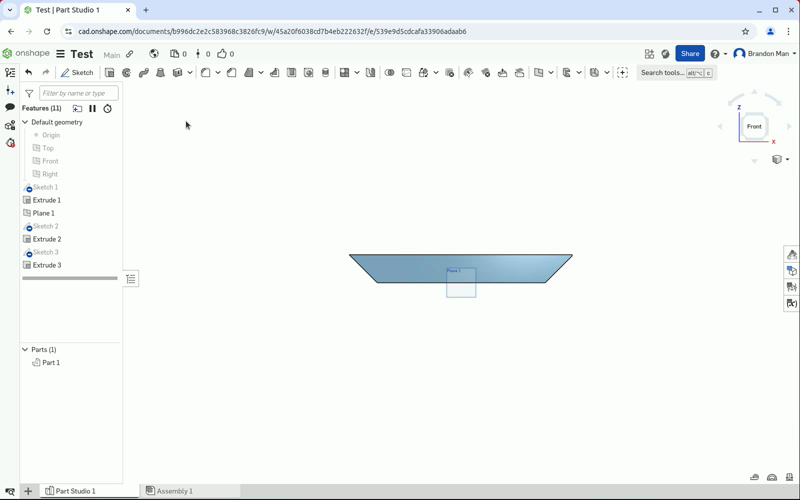
mouse_move(73, 189)
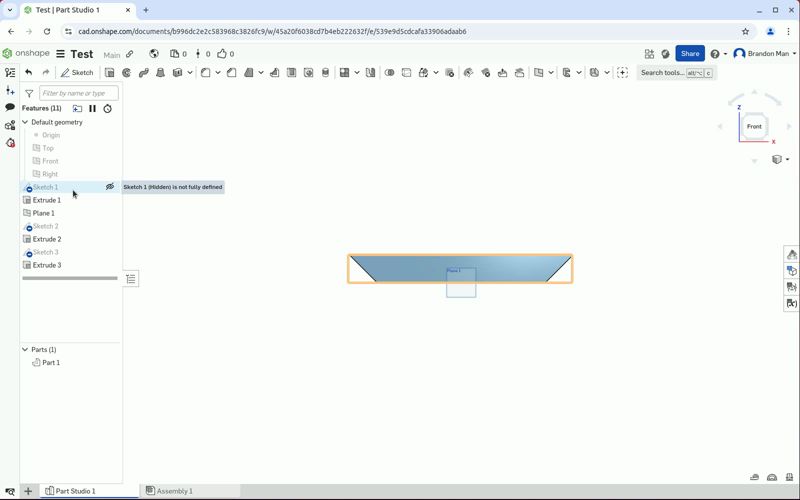
click(73, 189)
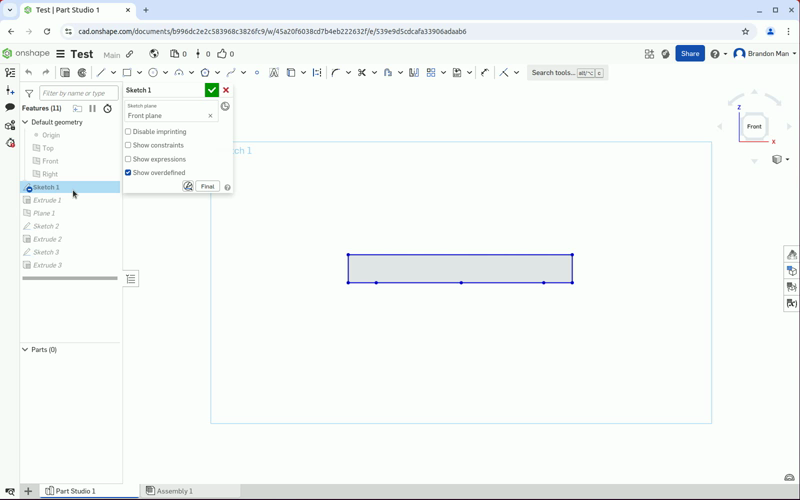
mouse_move(229, 92)
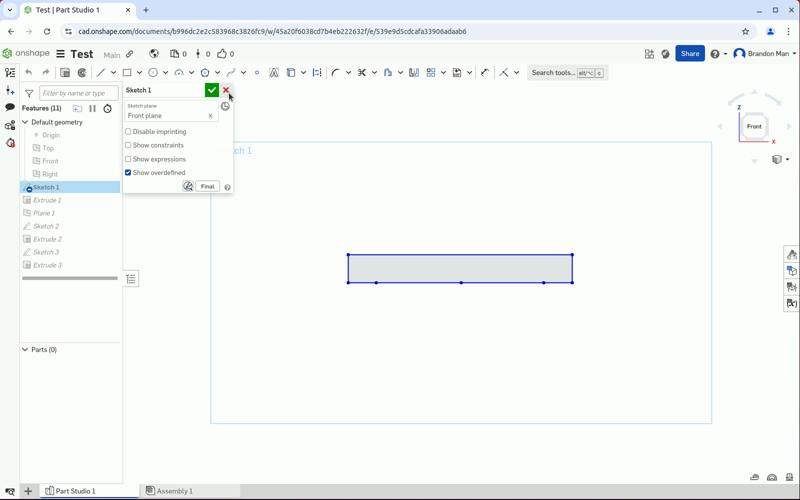
click(229, 92)
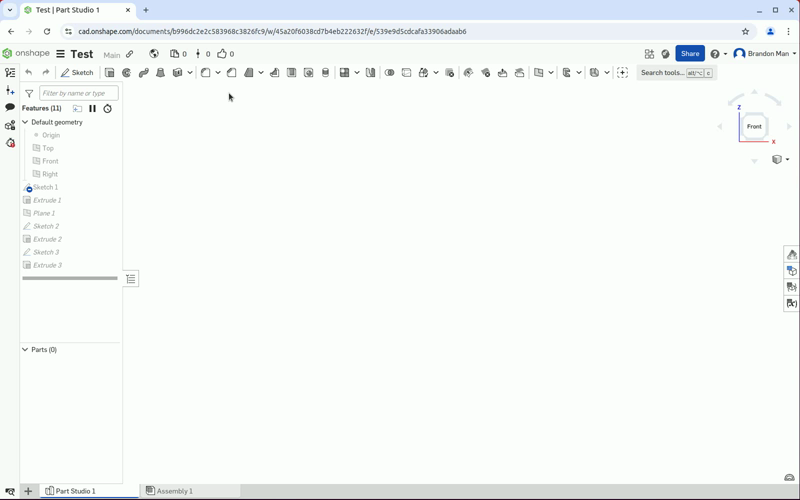
mouse_move(73, 352)
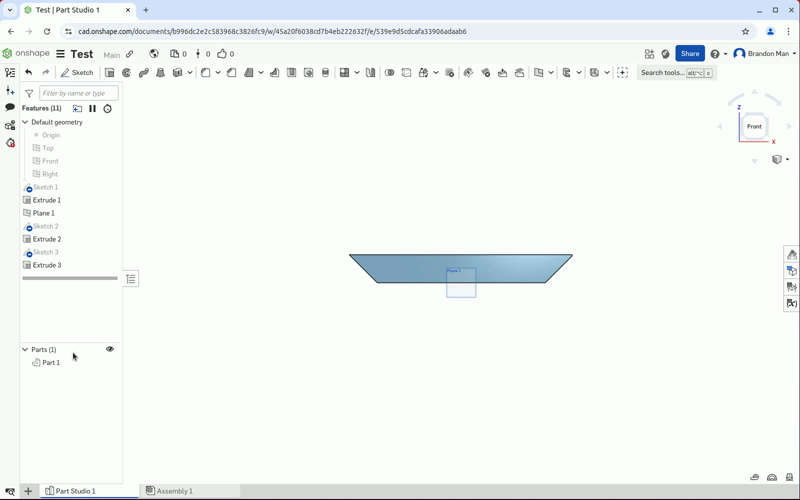
key(y)
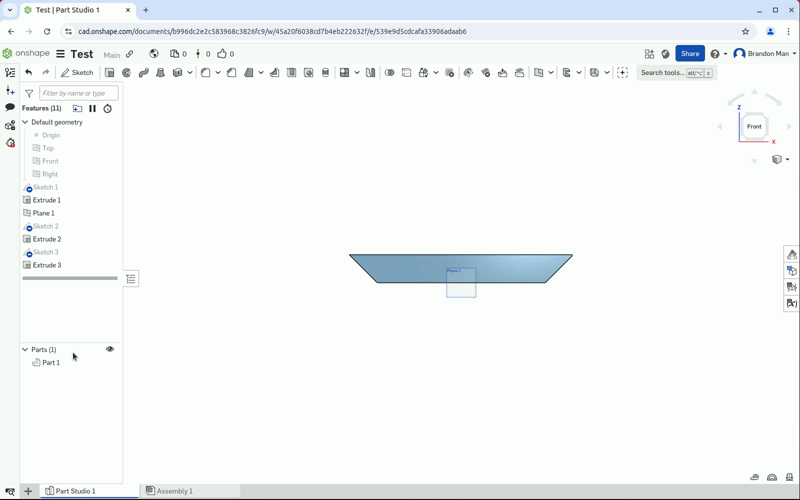
key(shift+p)
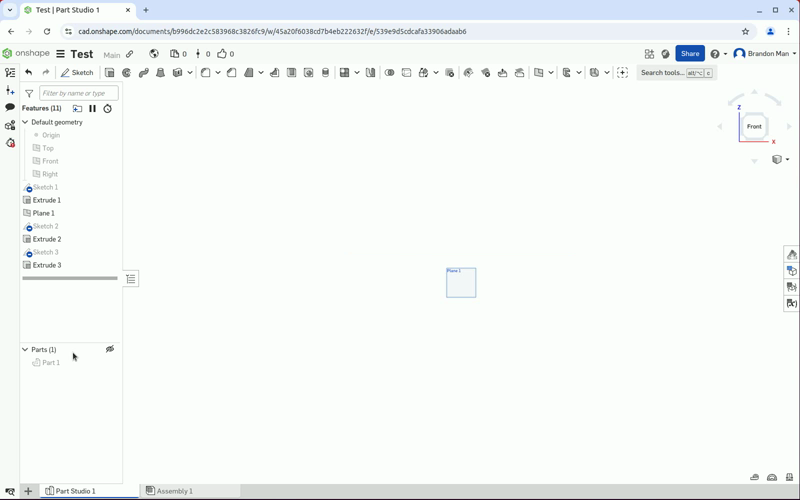
key(space)
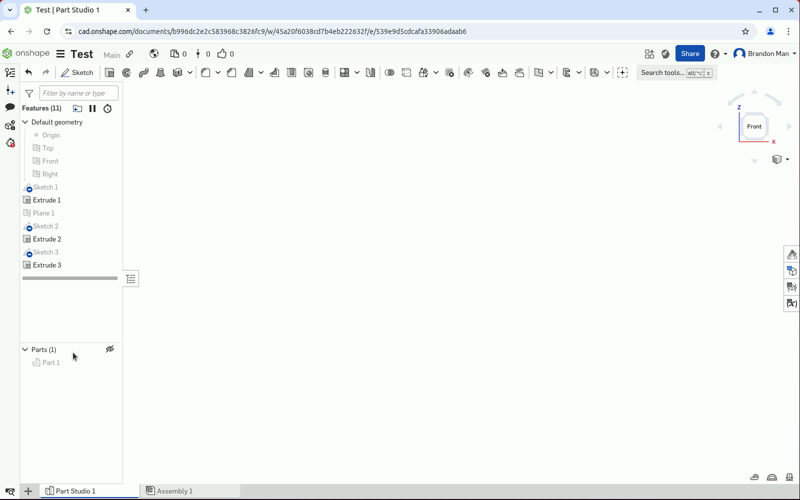
key_down(shift)
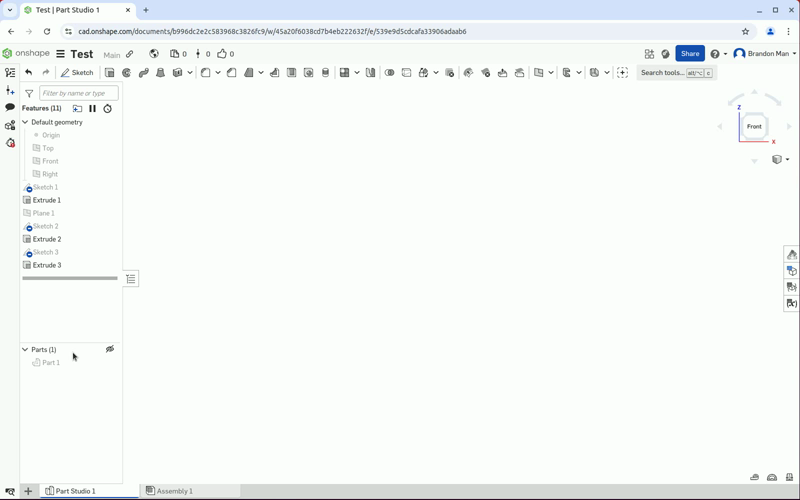
key(down)
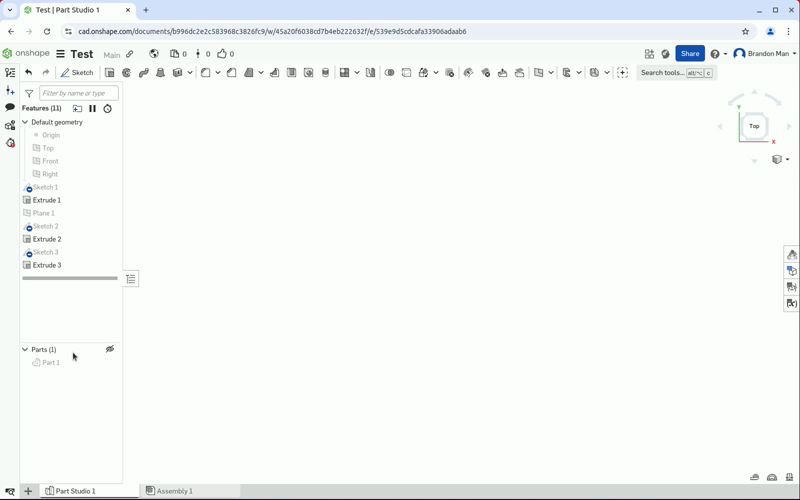
key_up(shift)
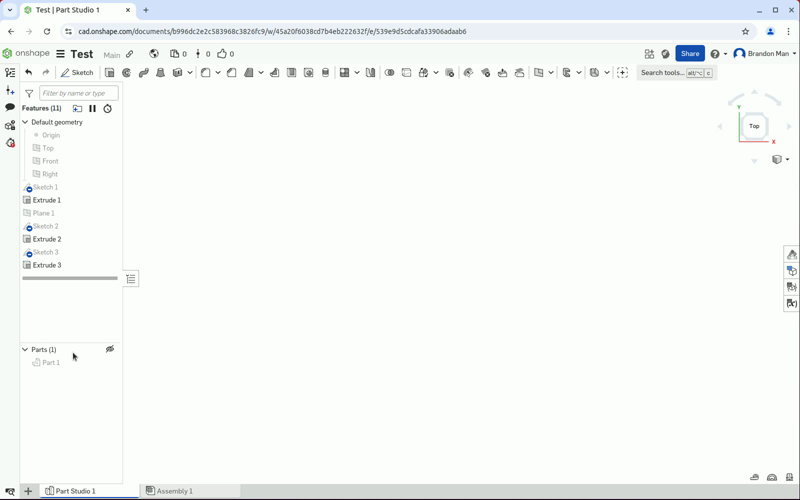
mouse_move(73, 352)
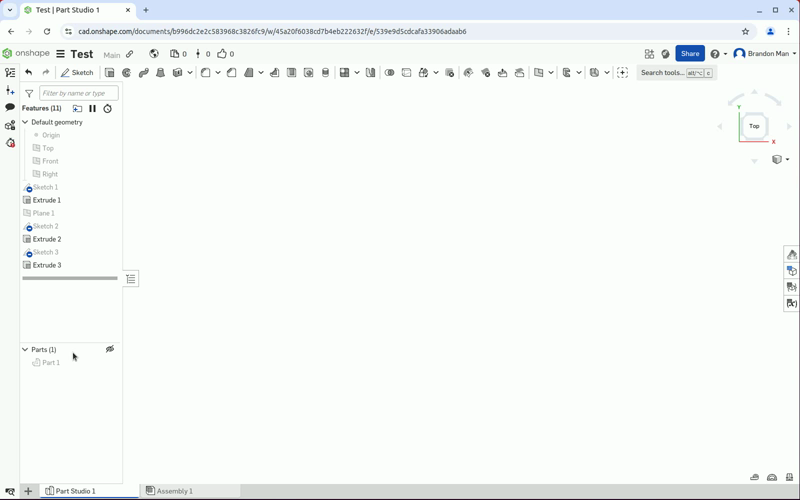
key(shift+y)
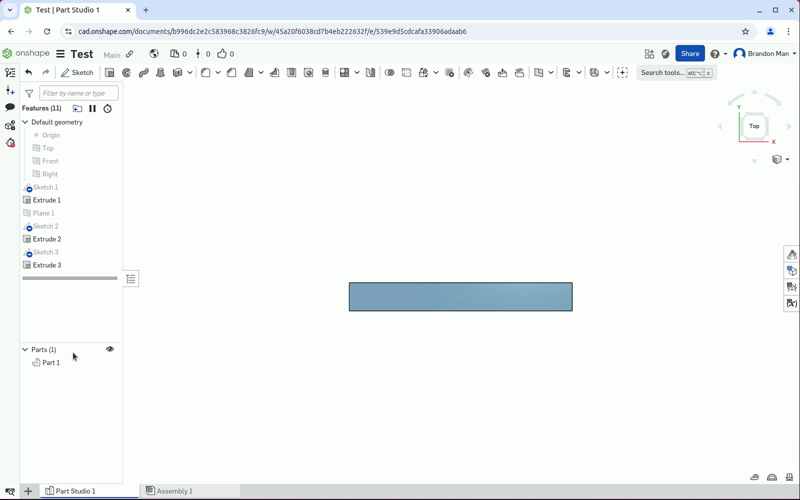
mouse_move(541, 75)
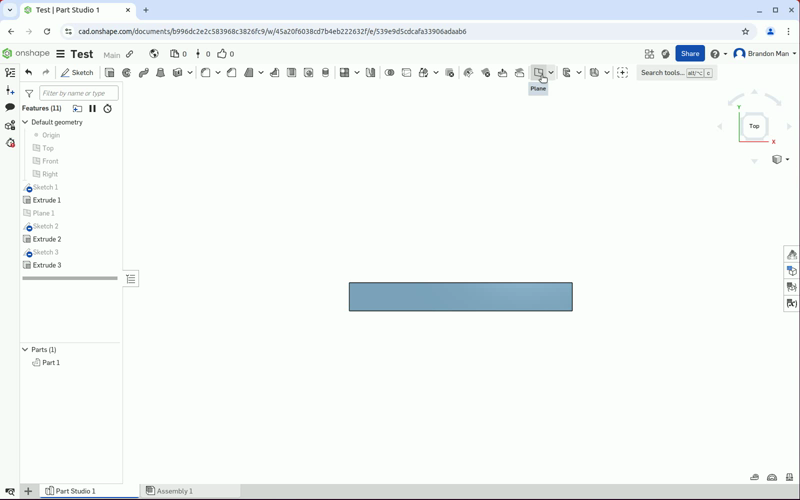
click(541, 75)
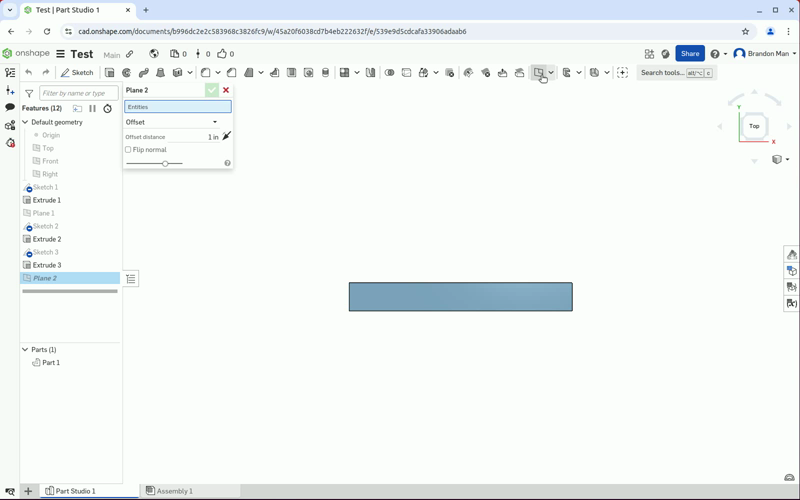
mouse_move(73, 150)
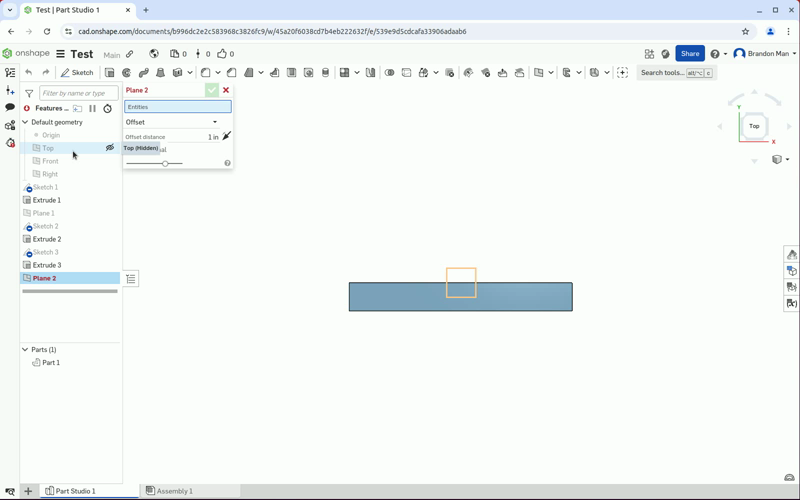
click(73, 150)
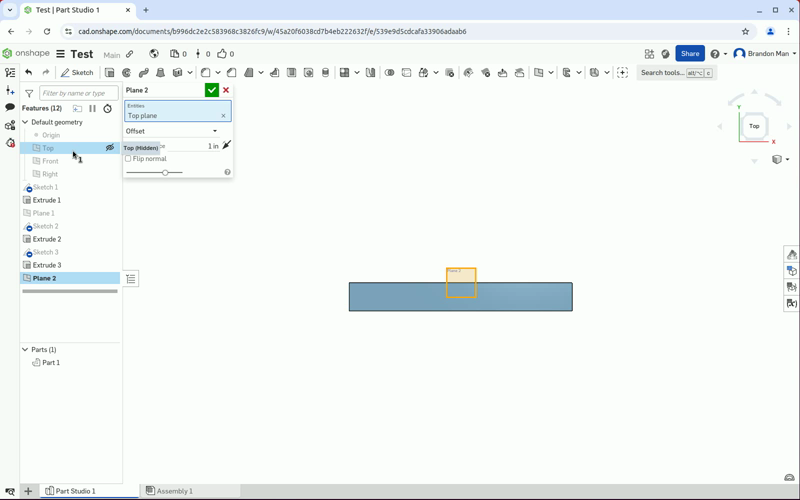
key(tab, 2)
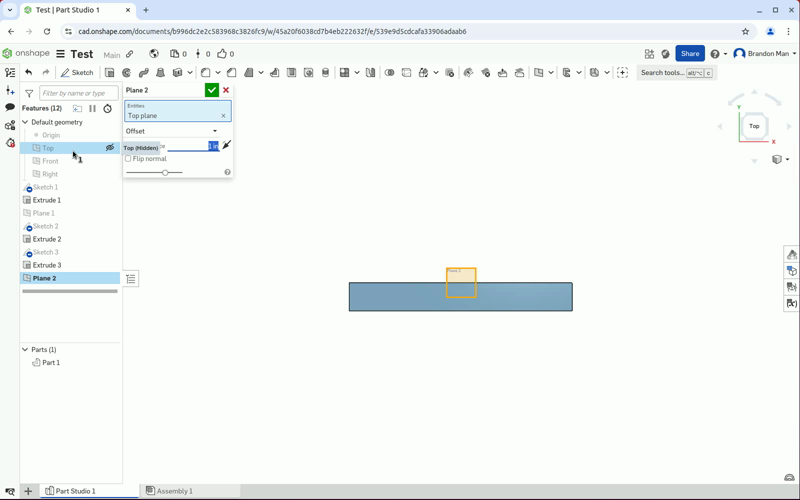
text(5.792)
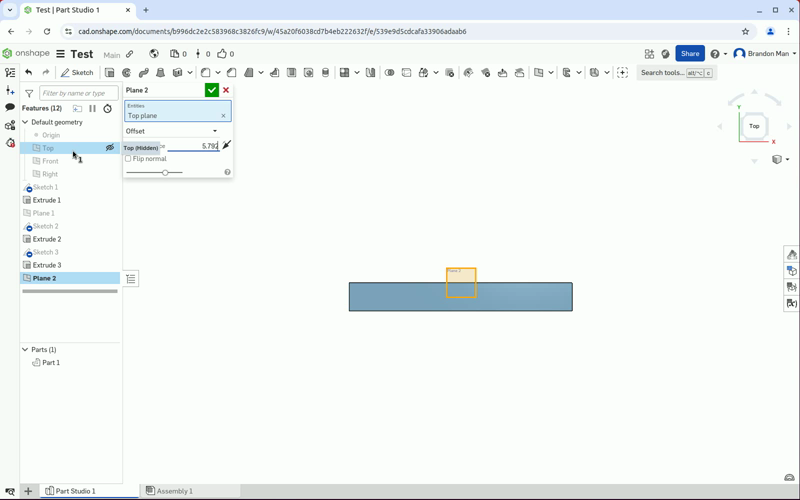
key(enter, 2)
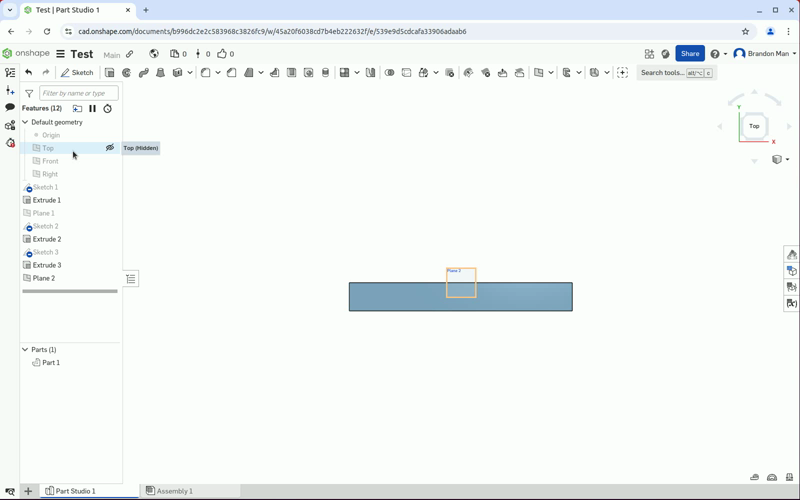
key(shift+s)
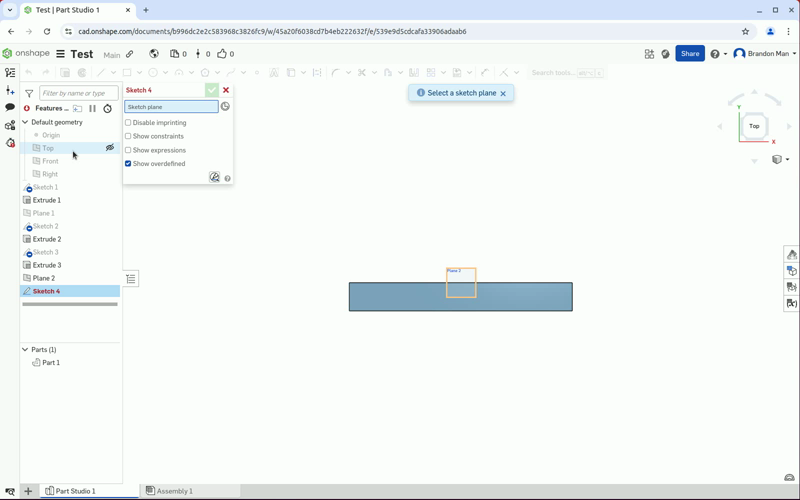
mouse_move(73, 280)
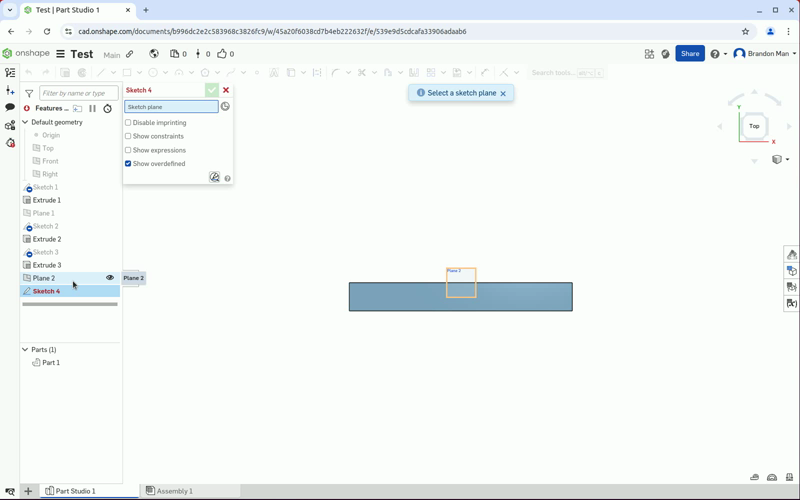
click(73, 280)
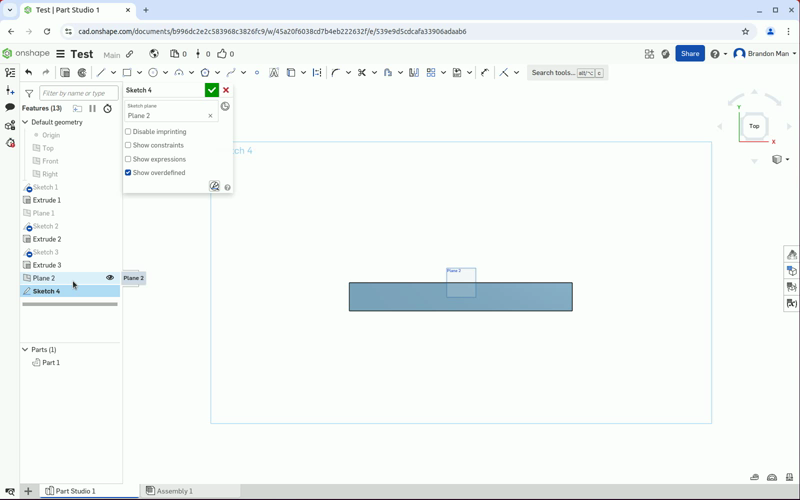
mouse_move(73, 352)
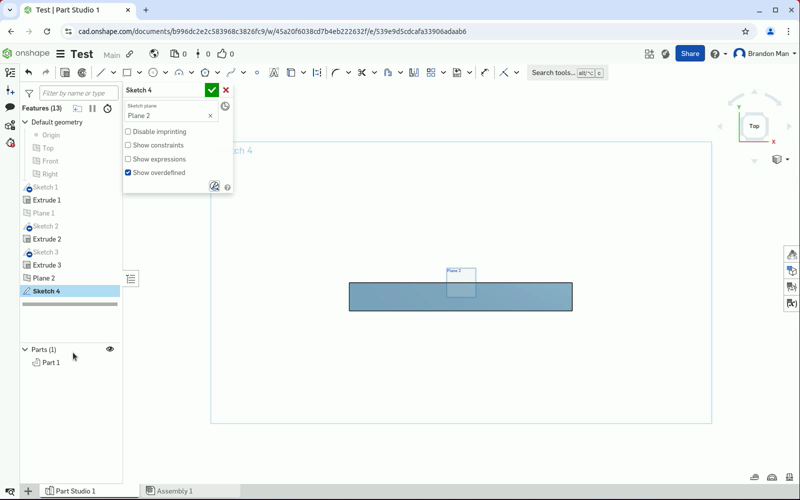
key(y)
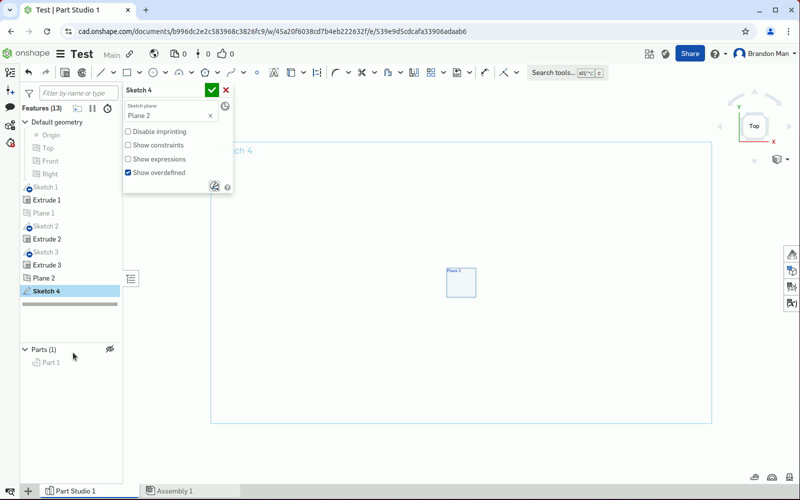
key(c)
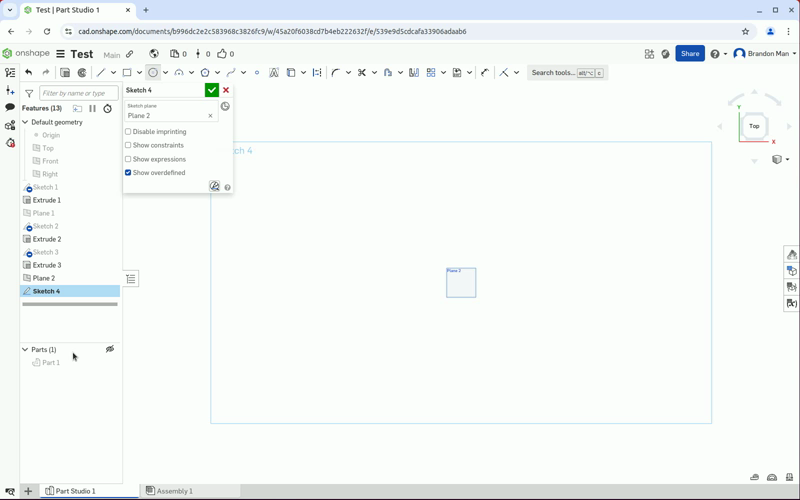
key_down(shift)
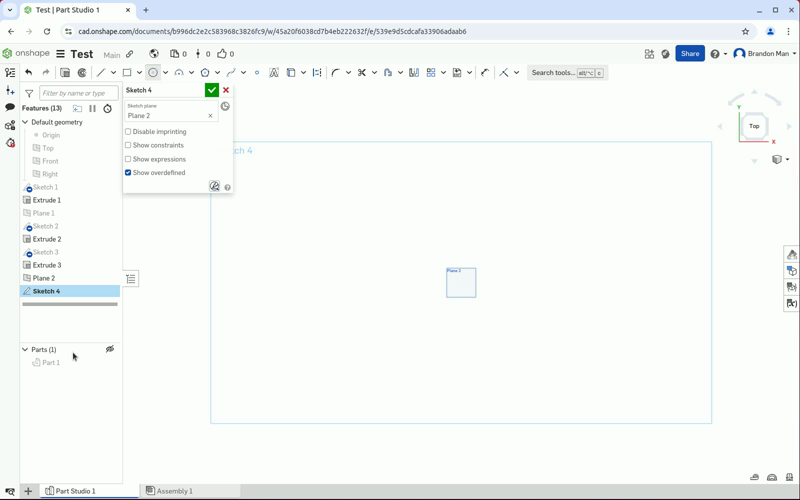
mouse_move(382, 297)
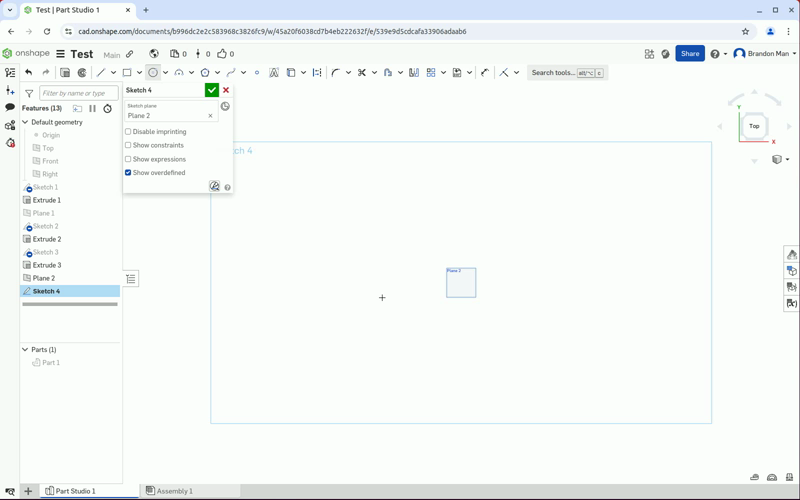
click(382, 297)
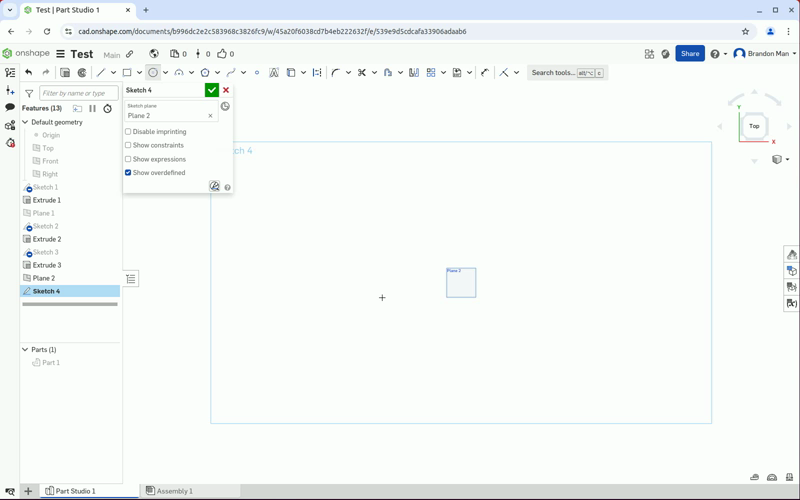
key_up(shift)
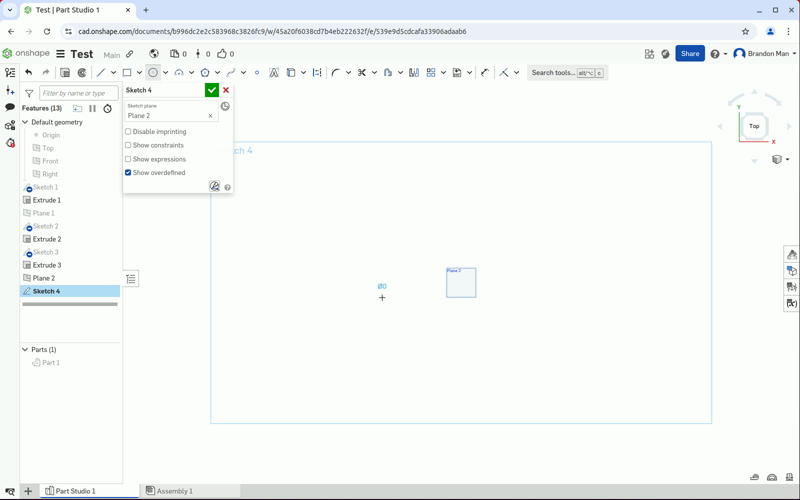
mouse_move(386, 297)
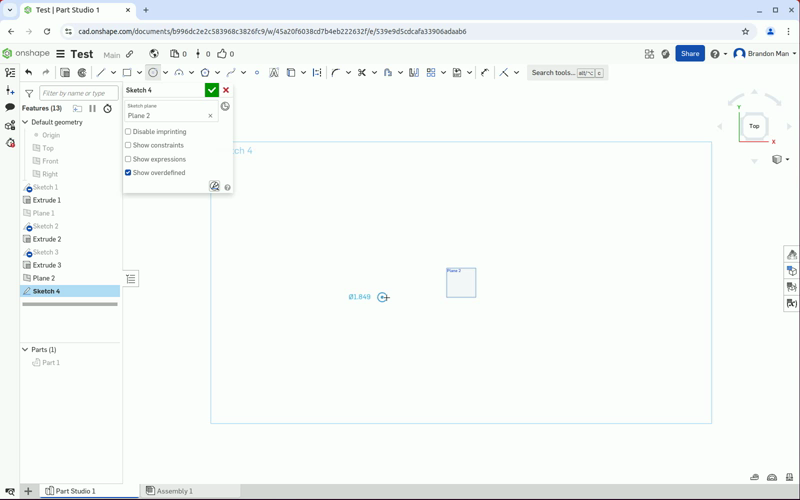
click(386, 297)
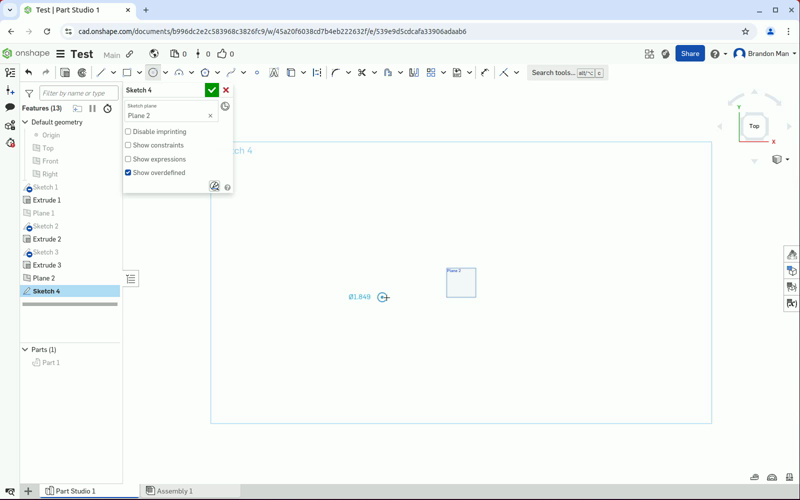
key(esc)
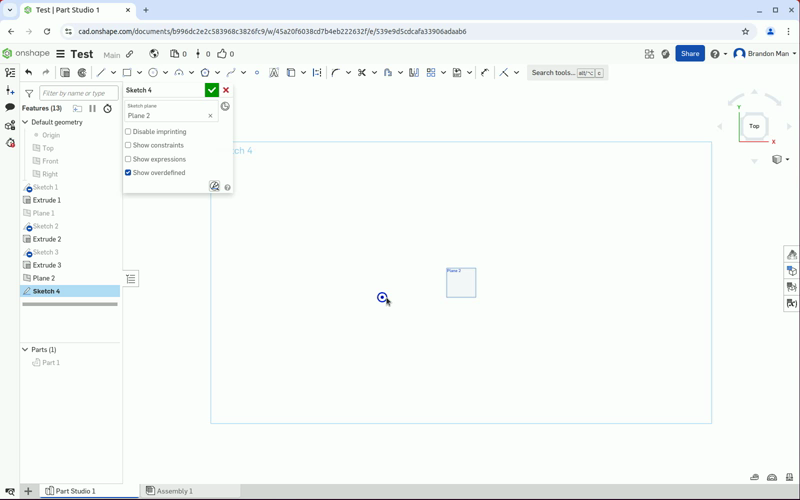
mouse_move(384, 293)
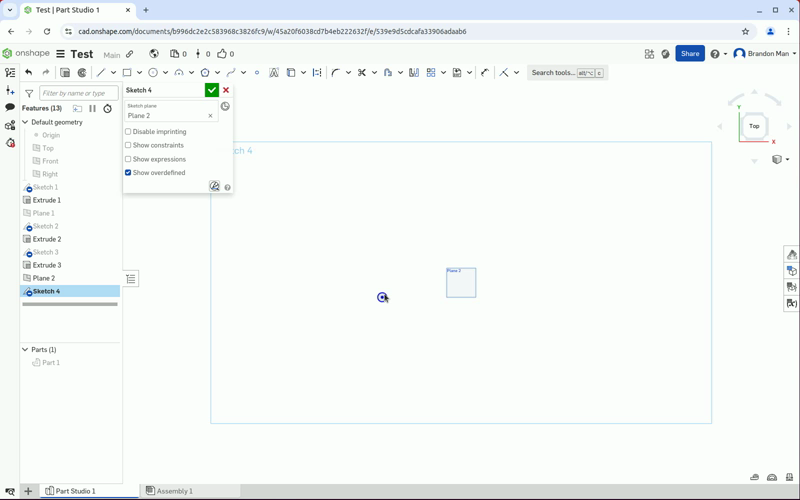
scroll(6)
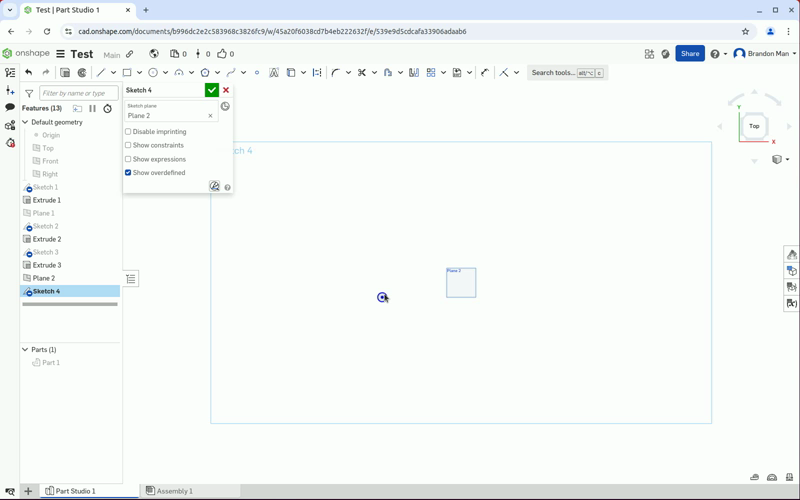
scroll(6)
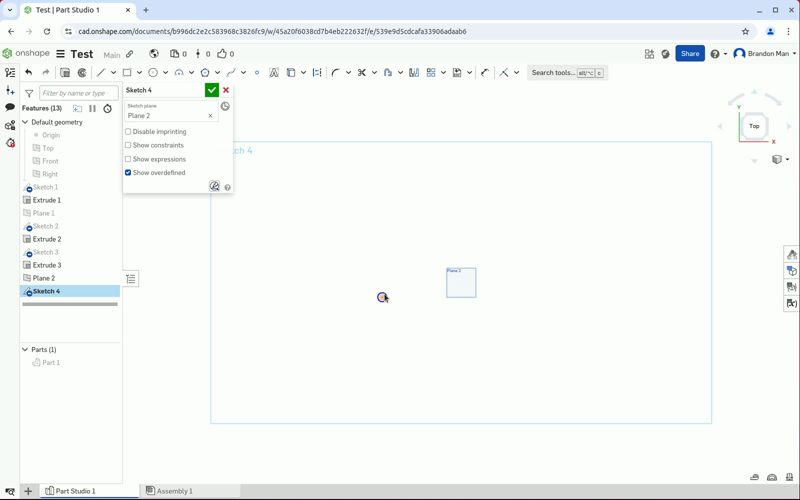
scroll(6)
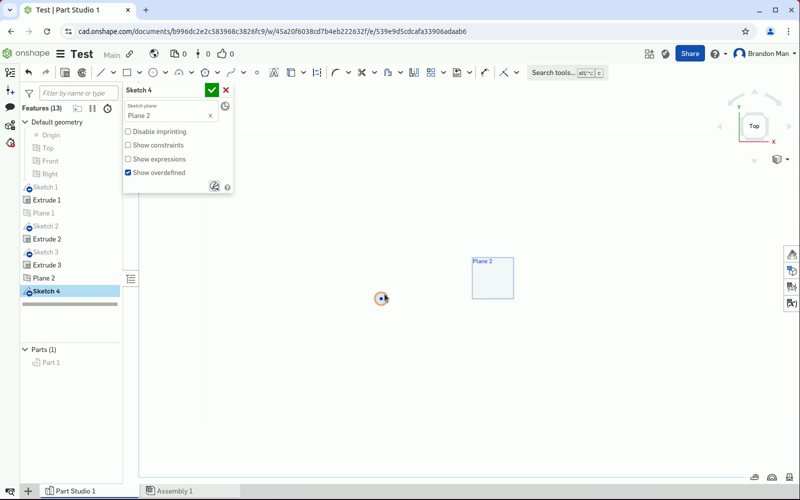
scroll(6)
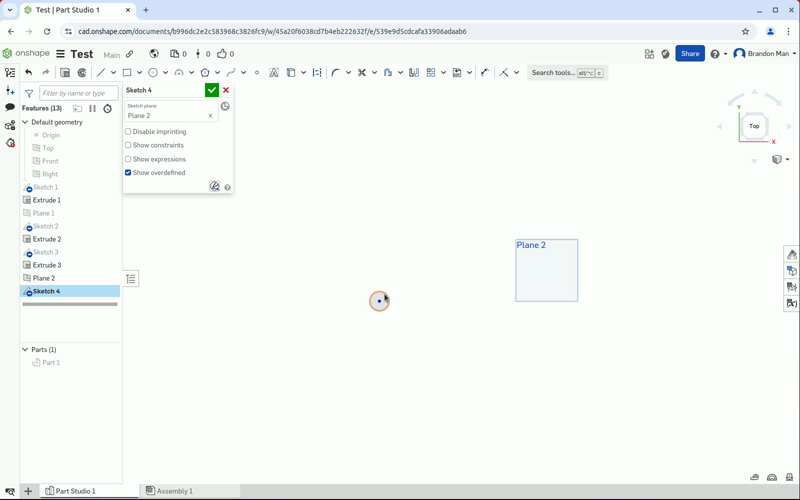
scroll(6)
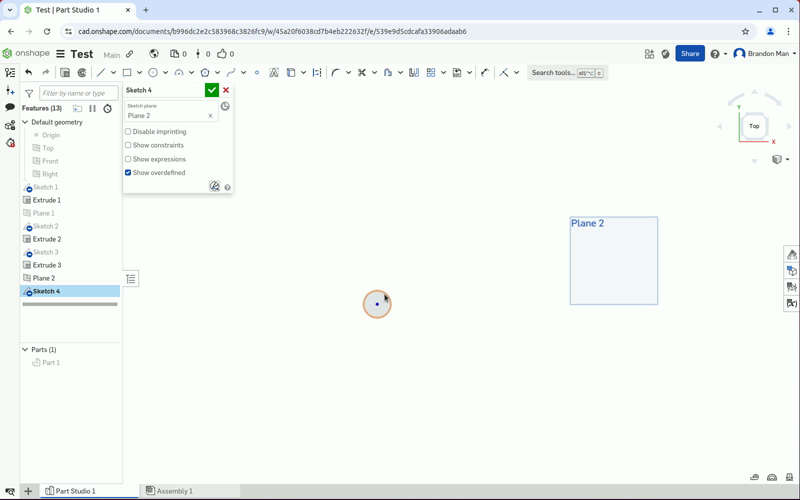
scroll(6)
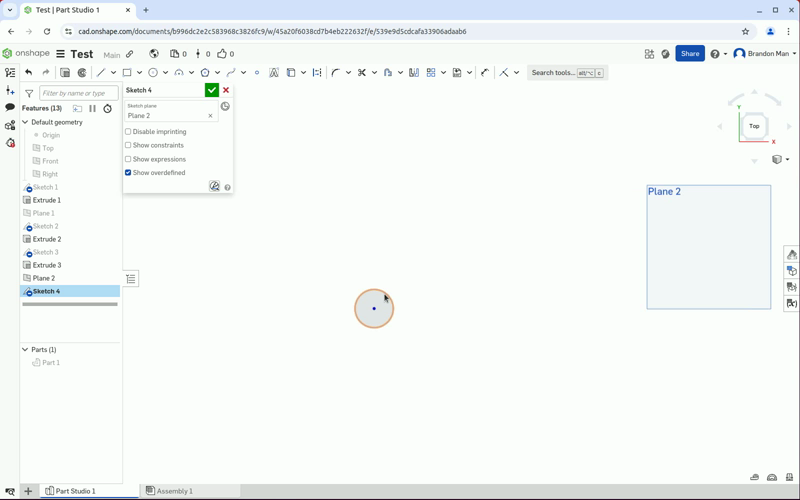
scroll(6)
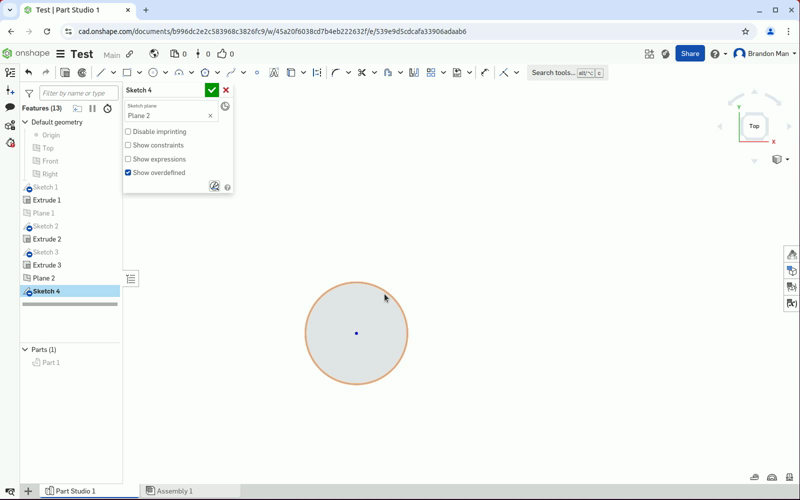
click(384, 293)
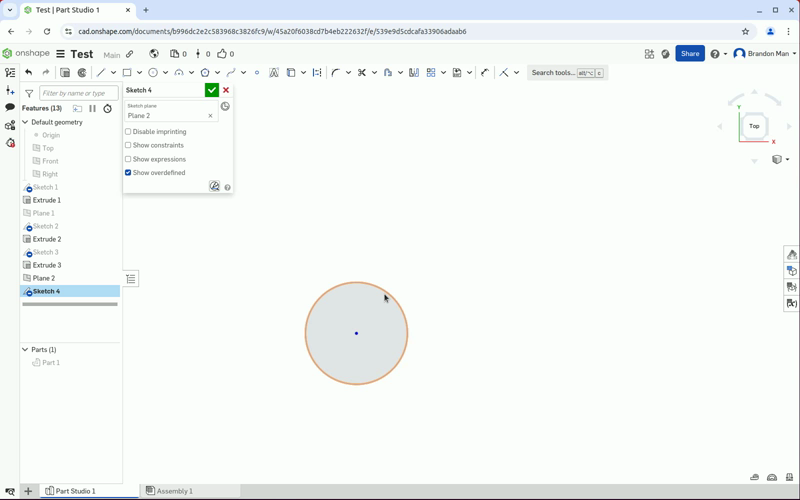
scroll(-6)
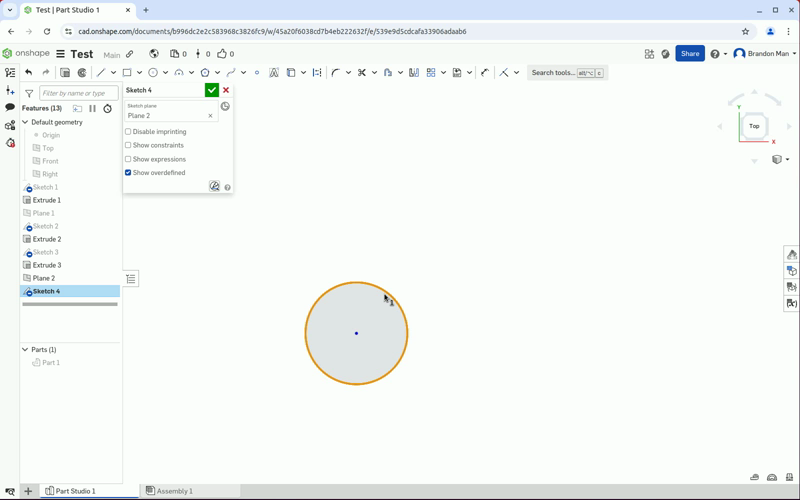
scroll(-6)
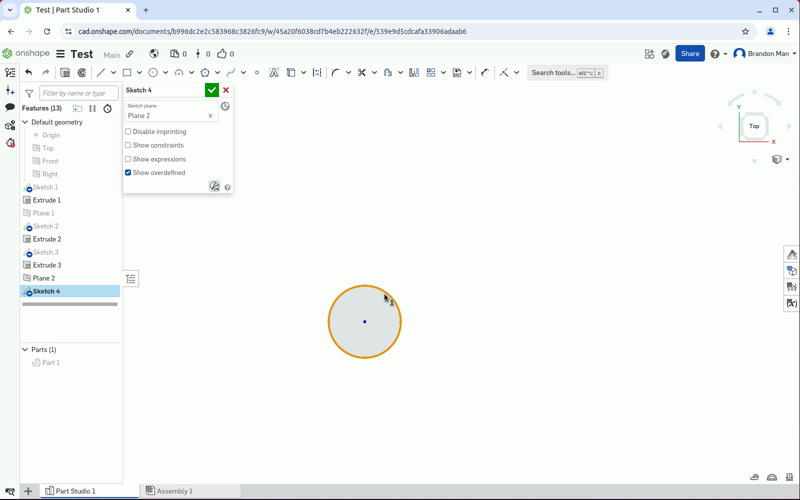
scroll(-6)
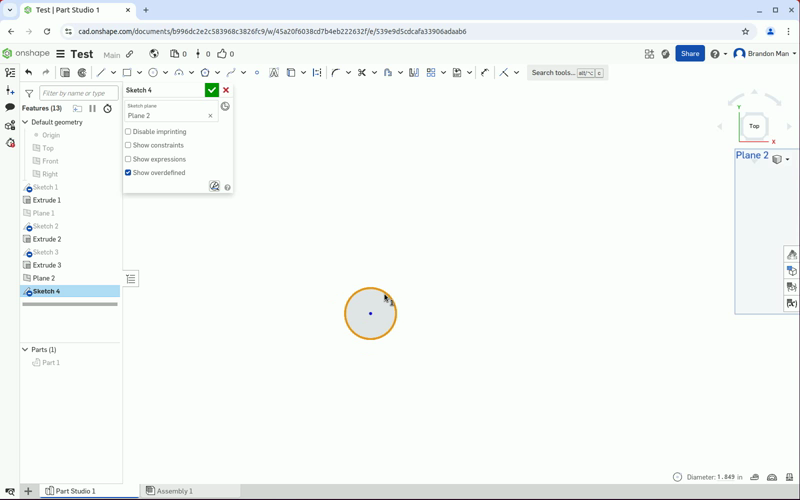
scroll(-6)
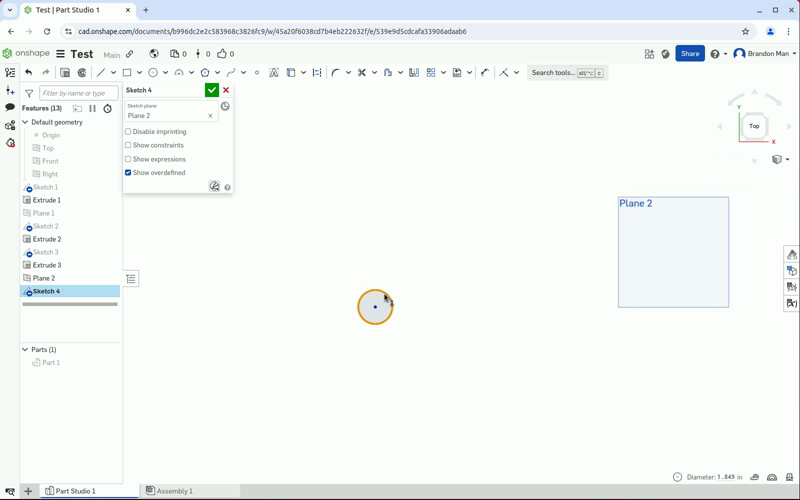
scroll(-6)
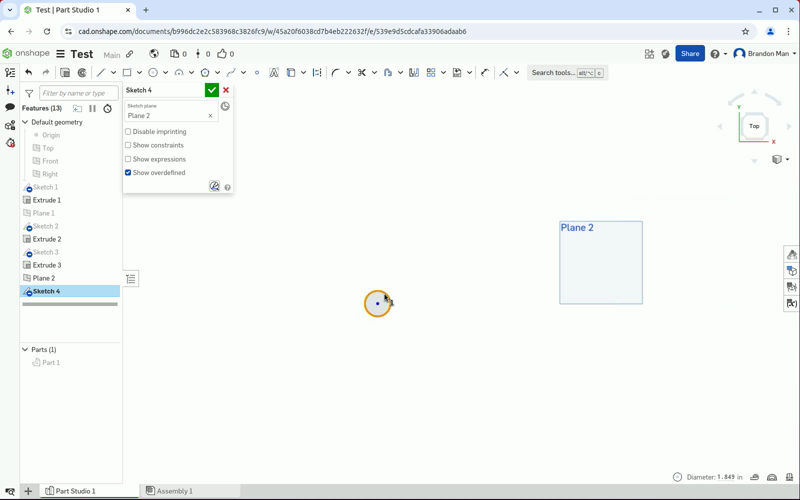
scroll(-6)
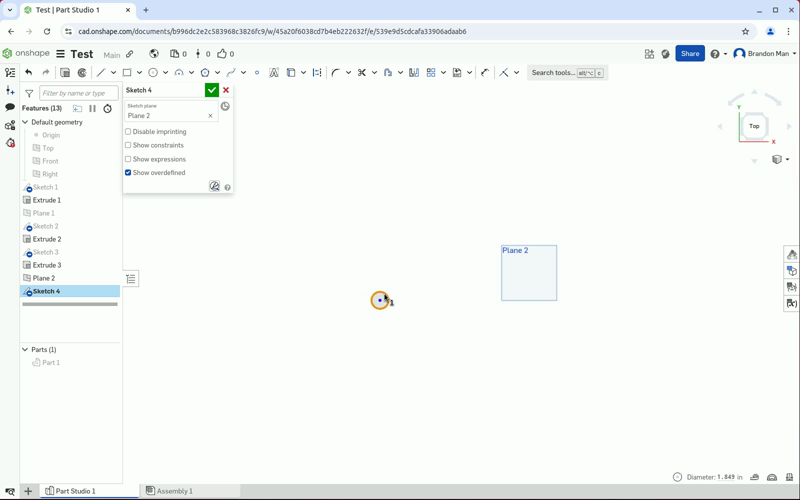
scroll(-6)
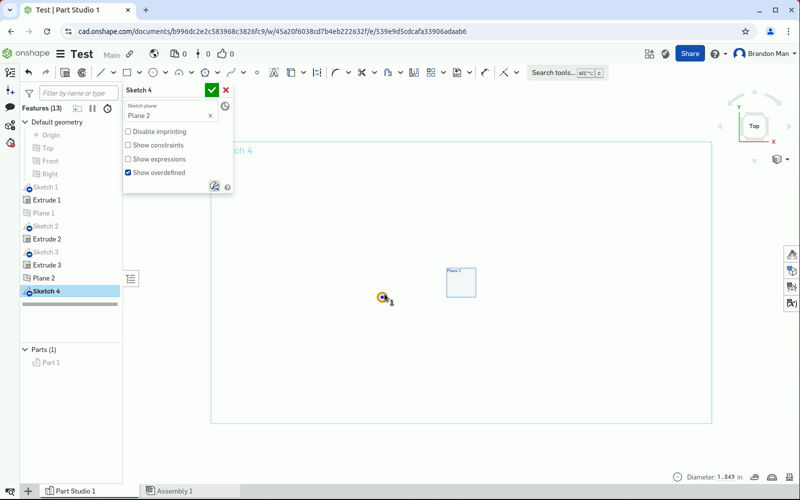
mouse_move(73, 352)
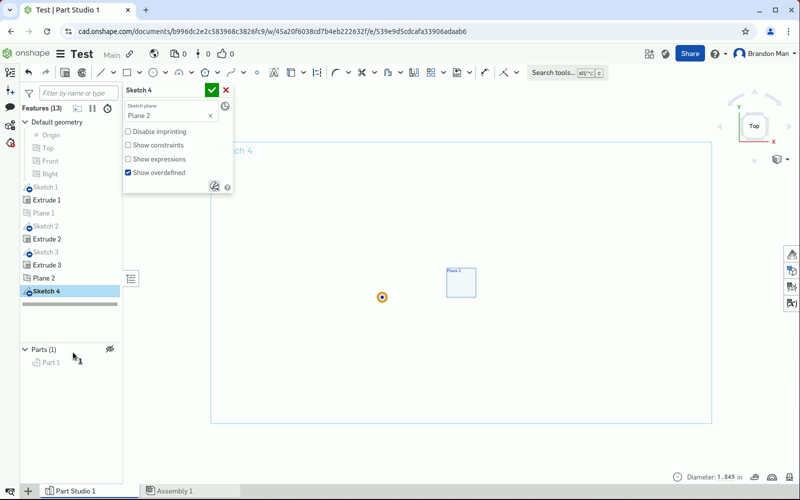
key(shift+y)
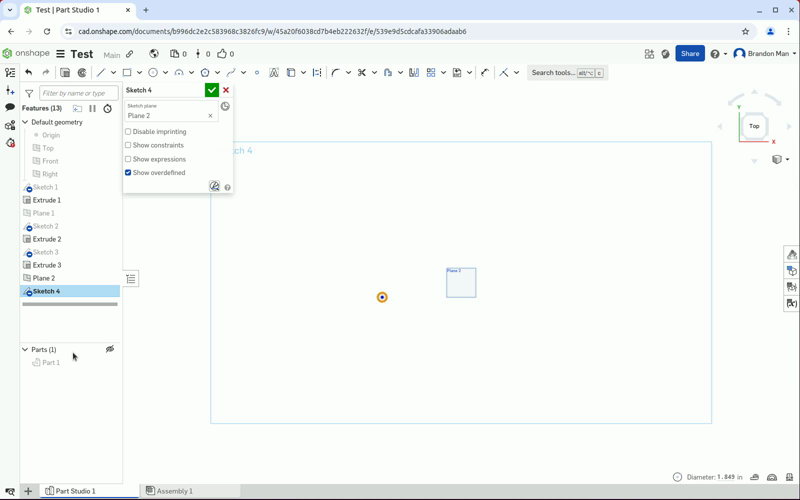
key(shift+e)
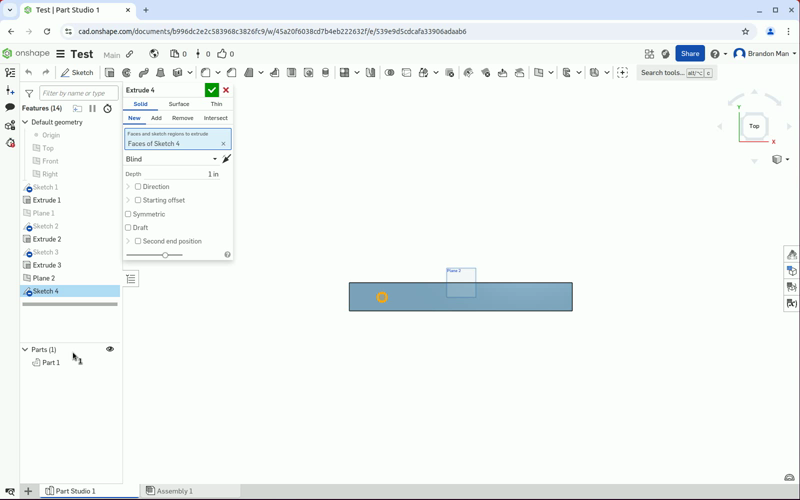
mouse_move(143, 106)
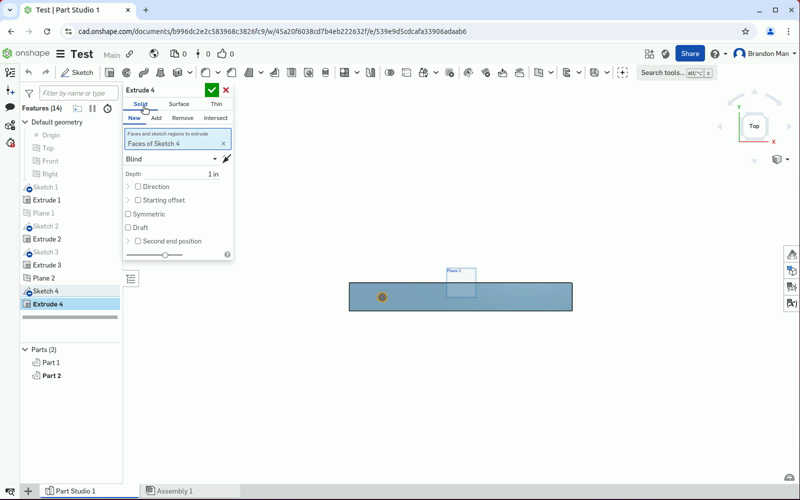
click(143, 106)
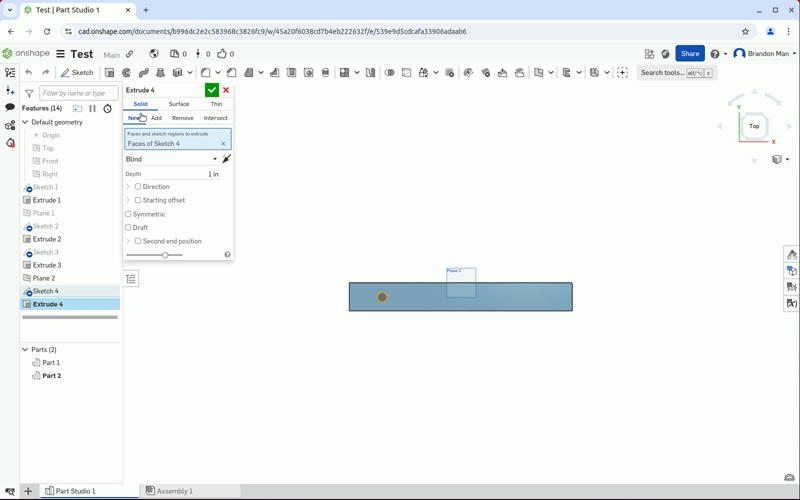
mouse_move(137, 120)
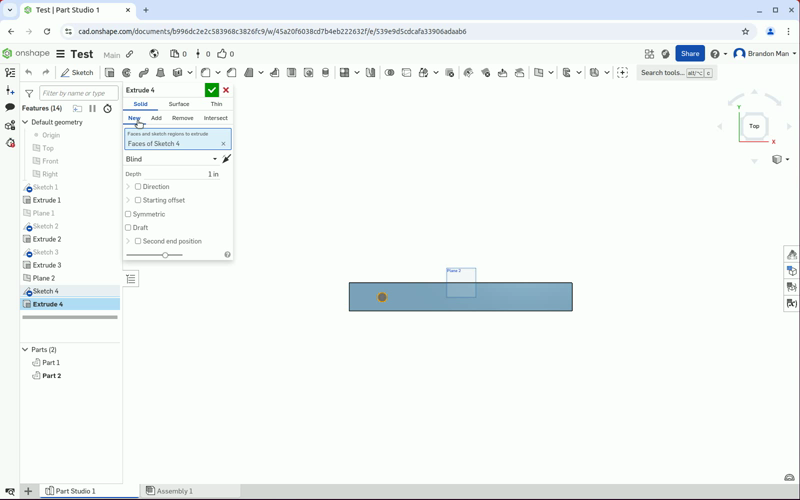
click(137, 120)
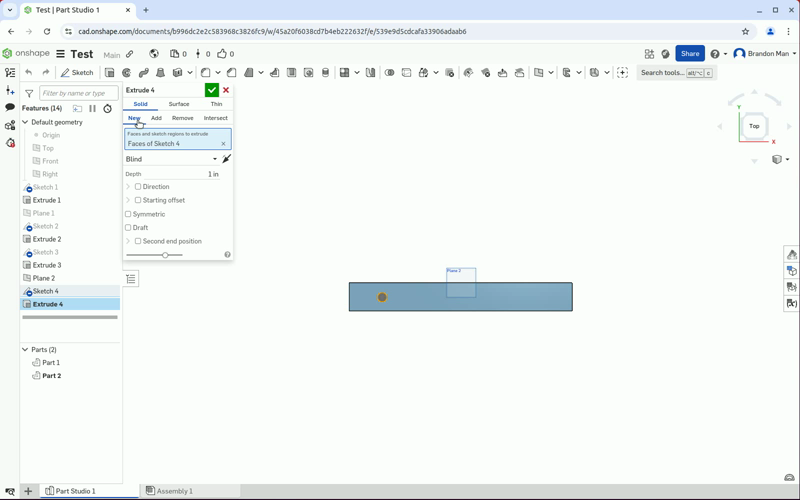
key(tab, 4)
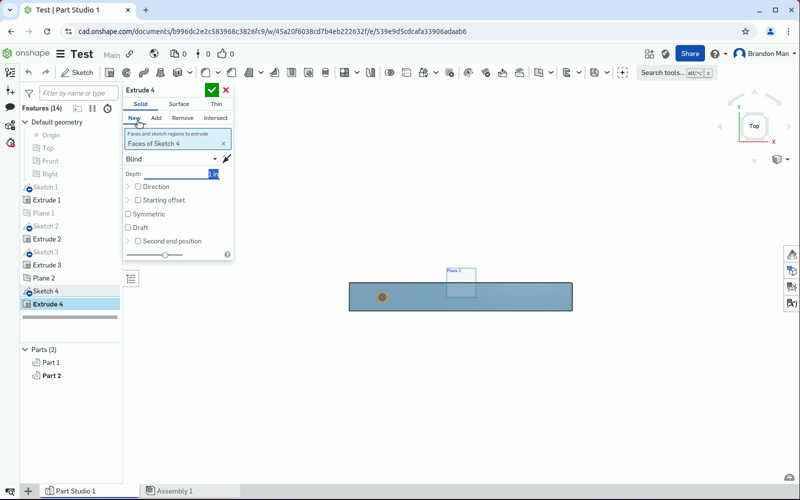
text(8.666)
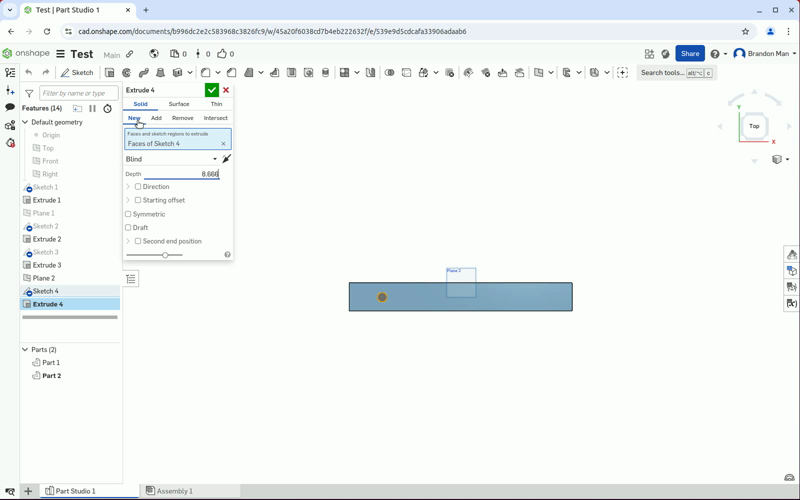
key(enter)
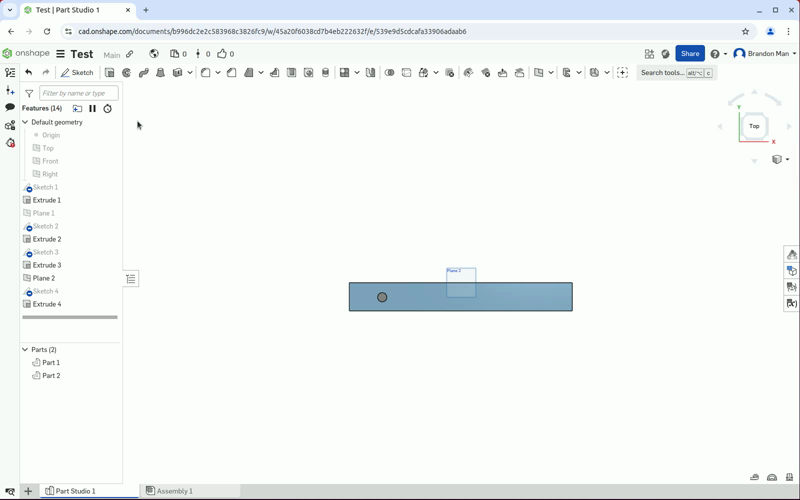
key(shift+h)
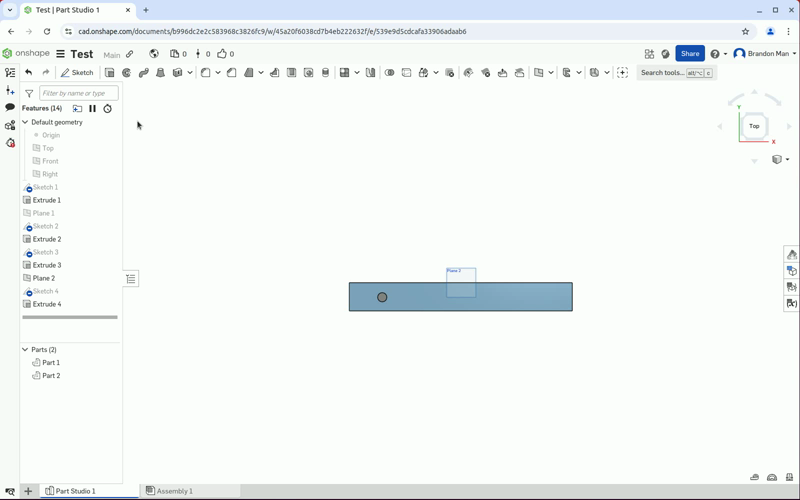
key(shift+h)
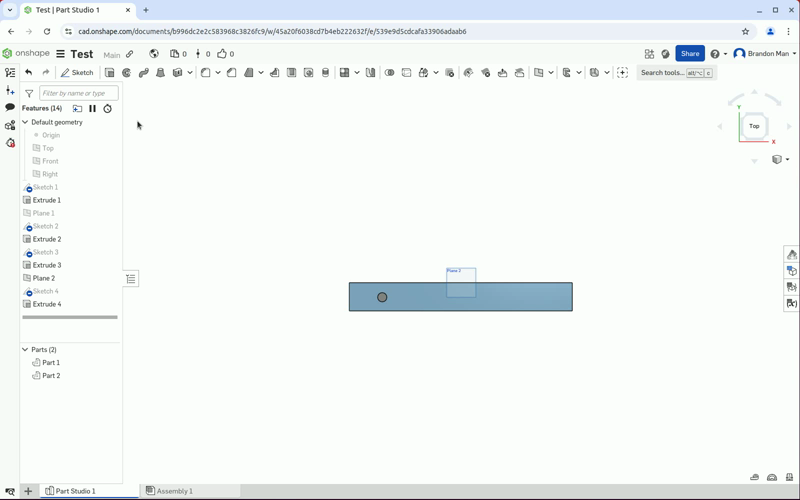
mouse_move(73, 189)
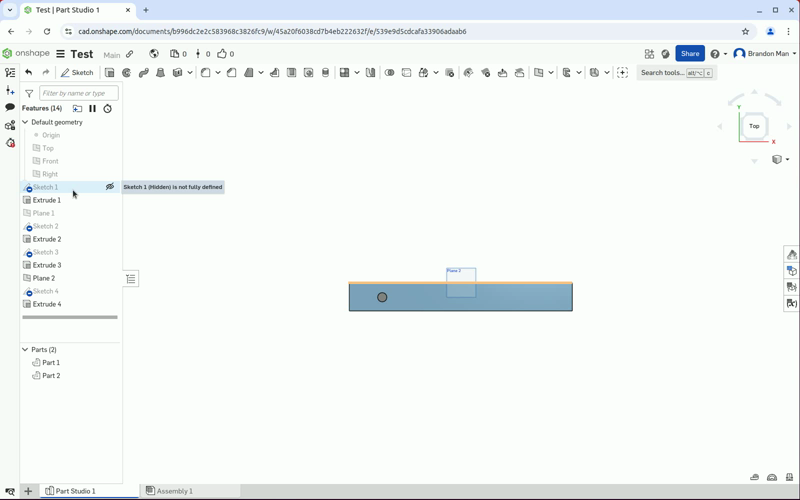
click(73, 189)
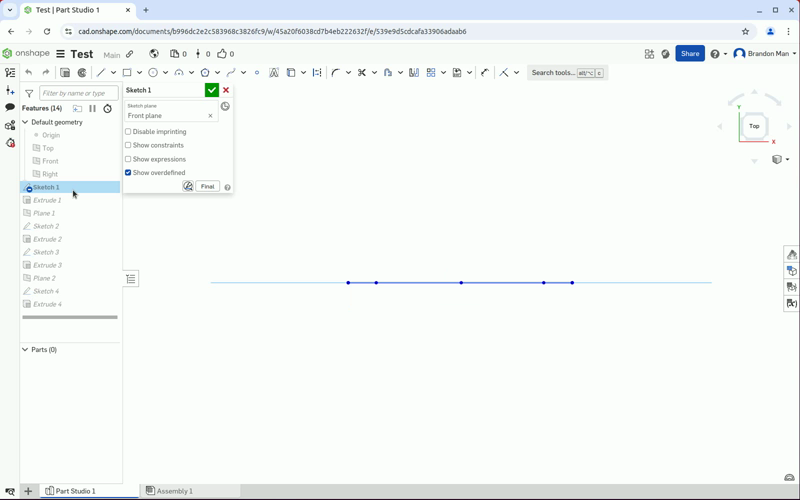
mouse_move(229, 92)
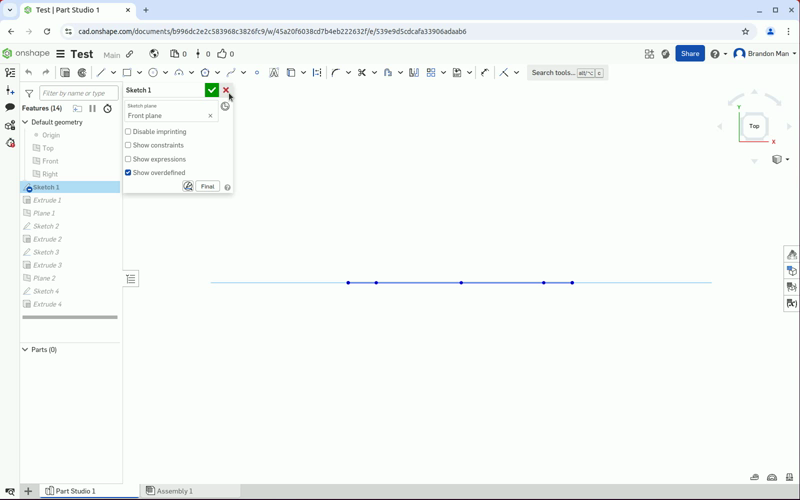
click(229, 92)
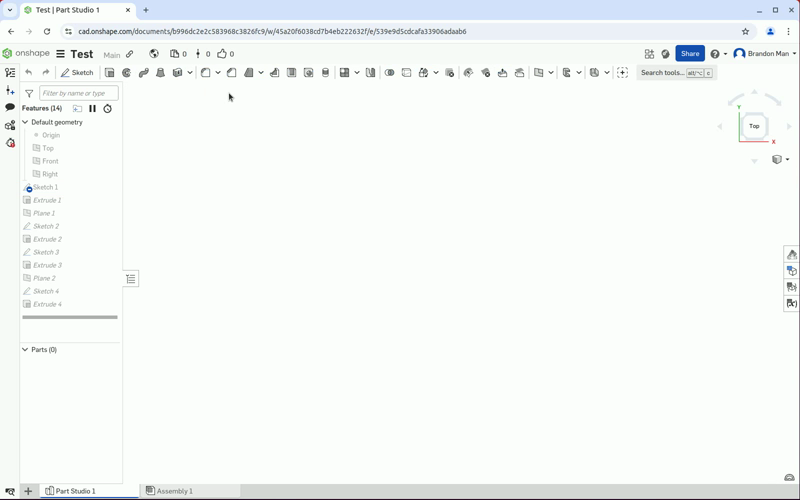
key(shift+s)
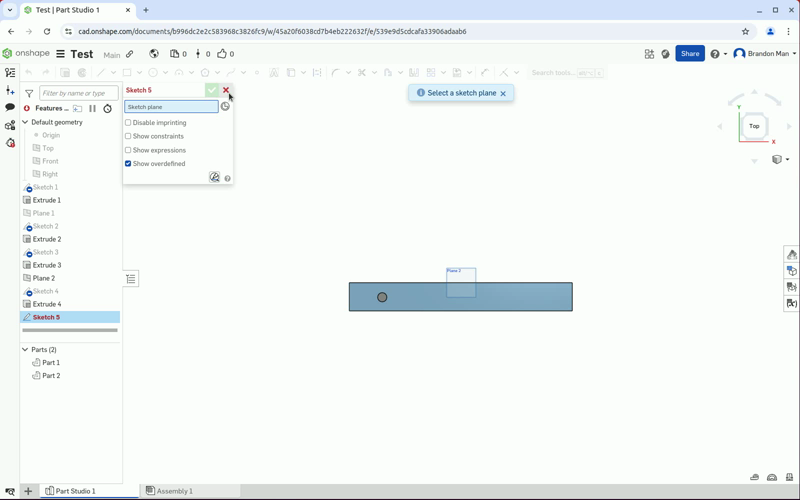
mouse_move(73, 280)
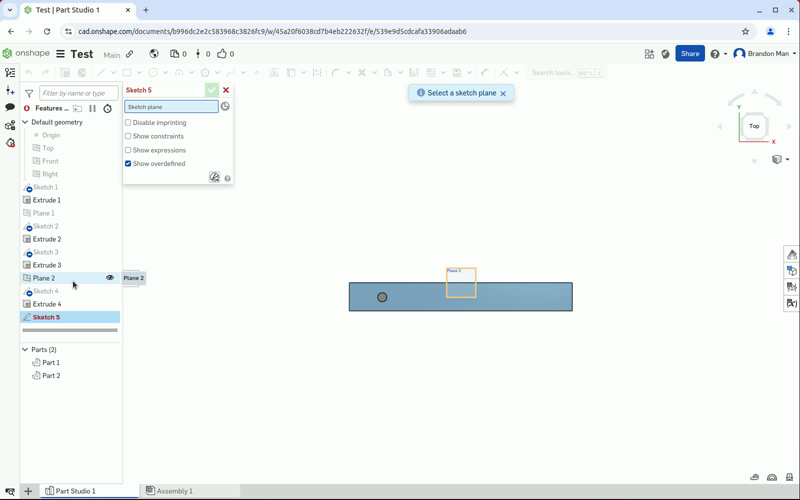
click(73, 280)
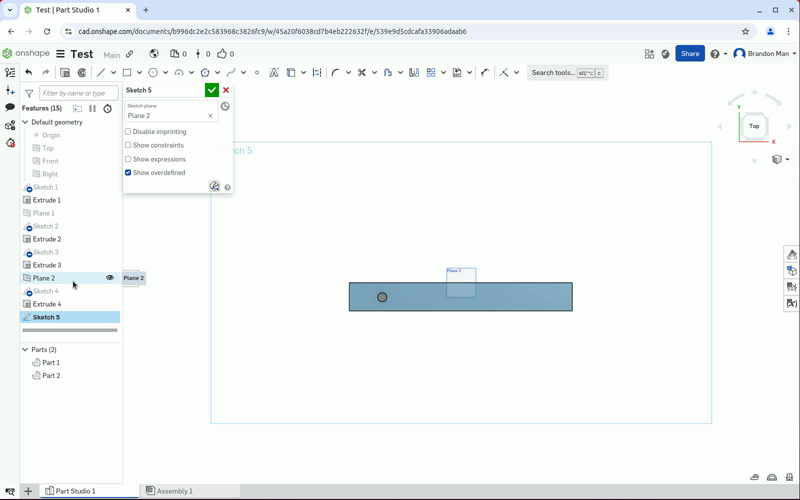
mouse_move(73, 352)
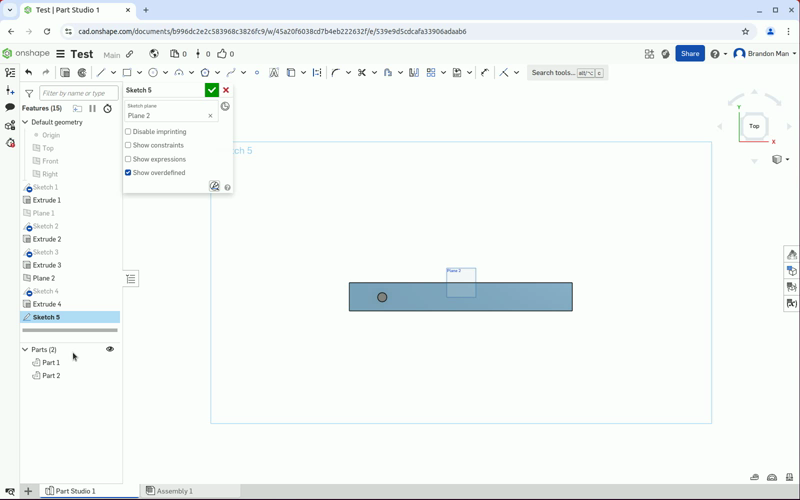
key(y)
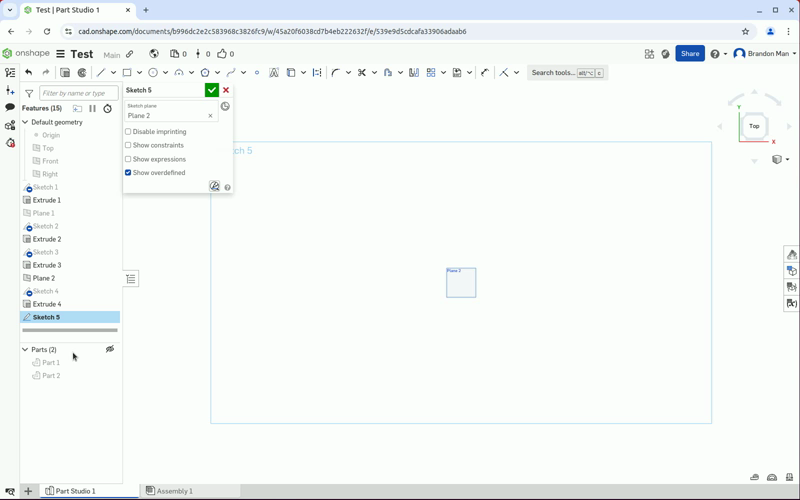
key(c)
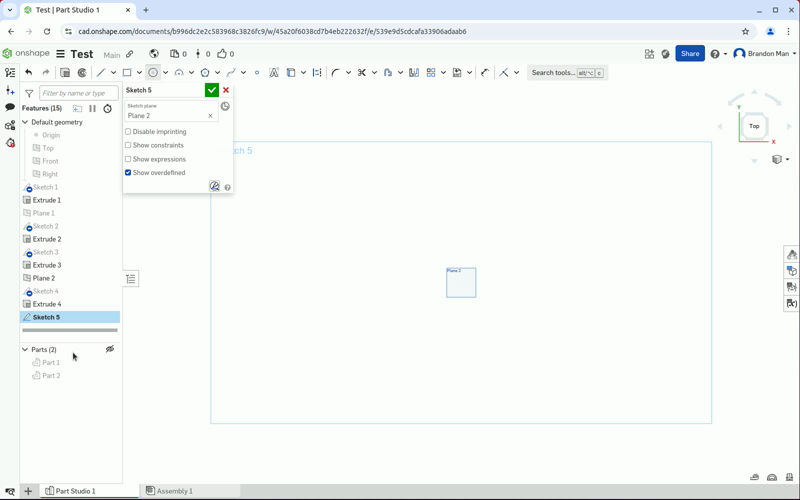
key_down(shift)
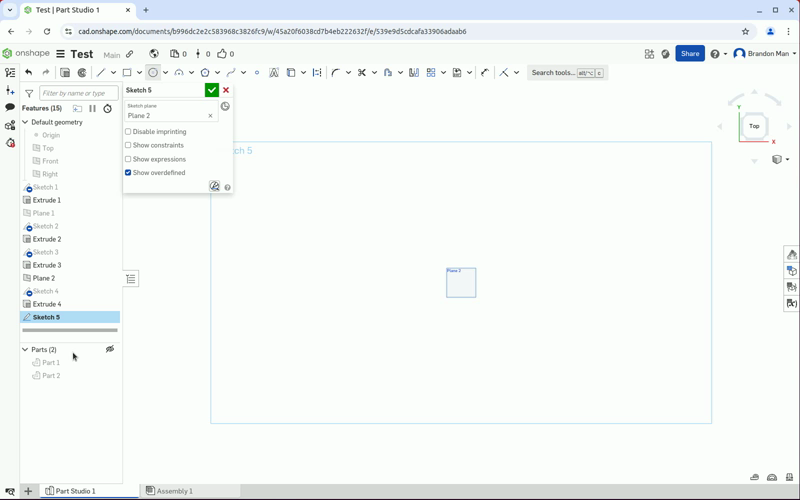
mouse_move(369, 297)
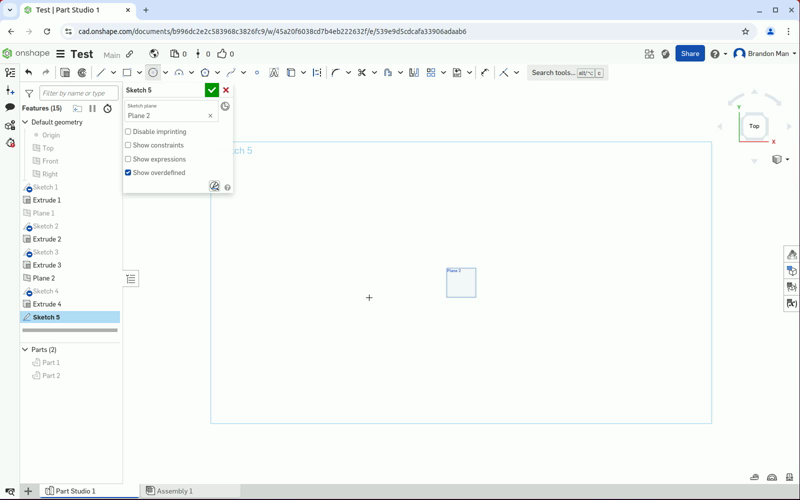
click(369, 297)
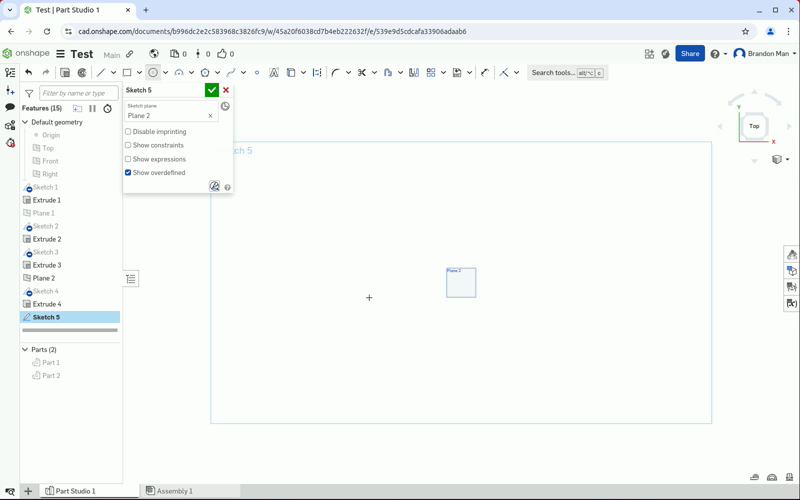
key_up(shift)
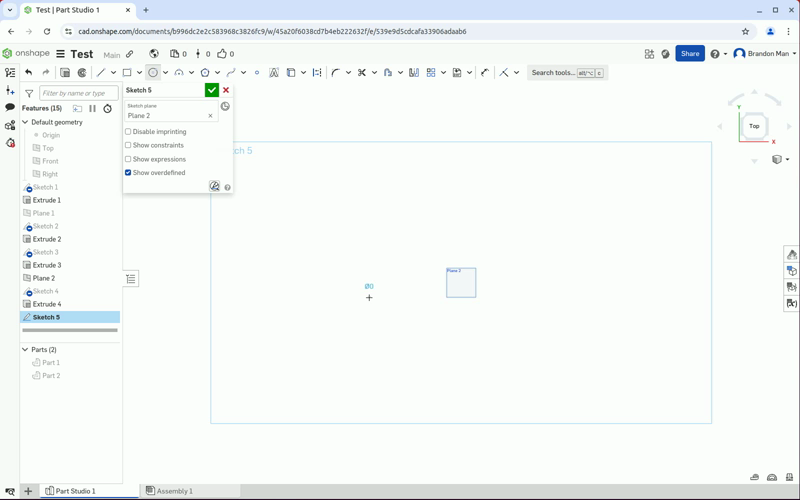
mouse_move(373, 297)
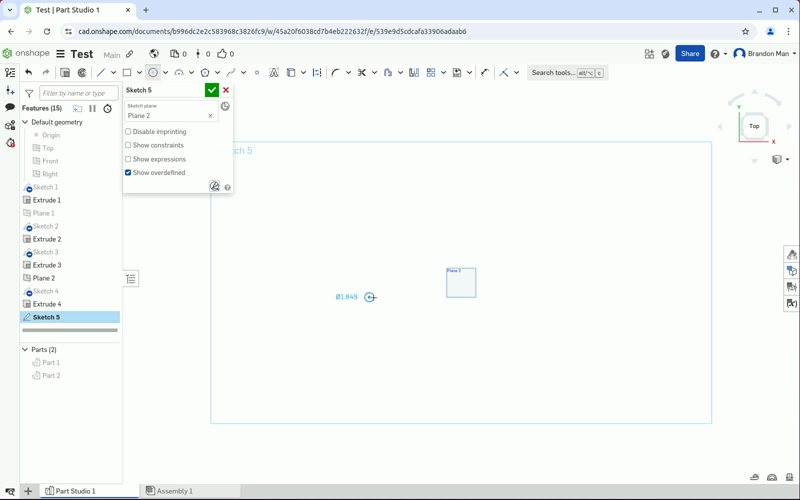
click(373, 297)
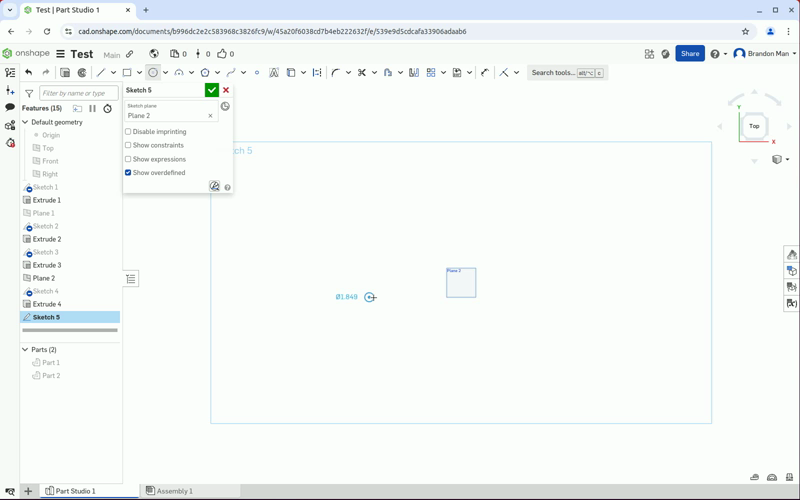
key(esc)
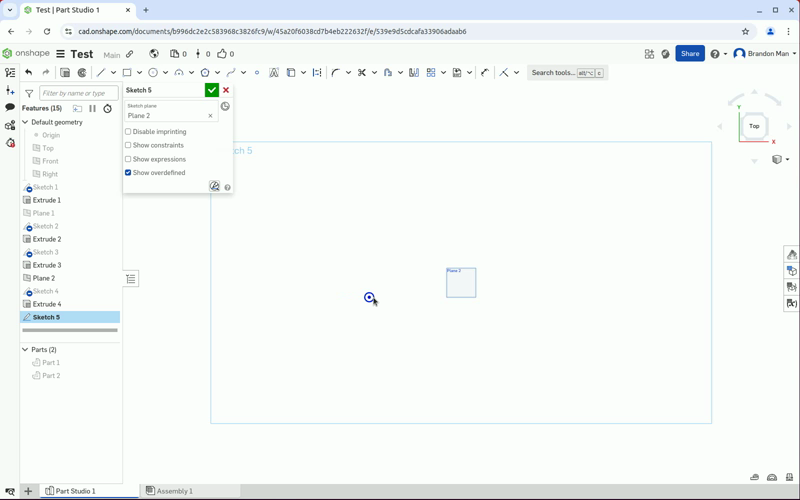
mouse_move(368, 298)
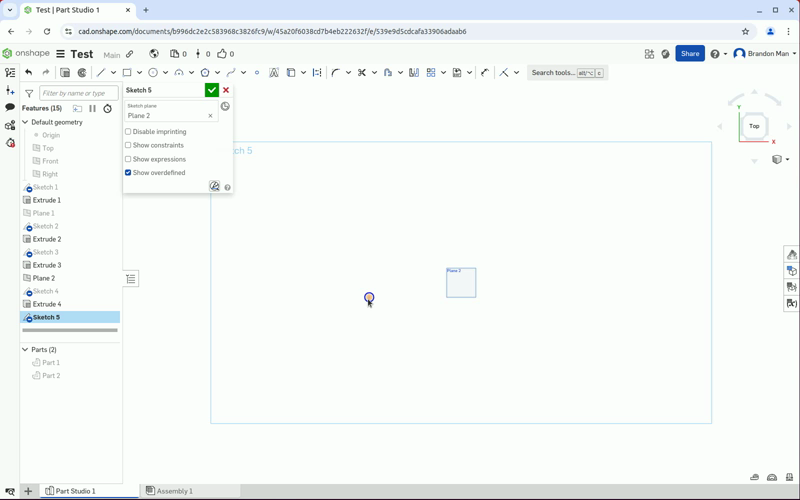
scroll(6)
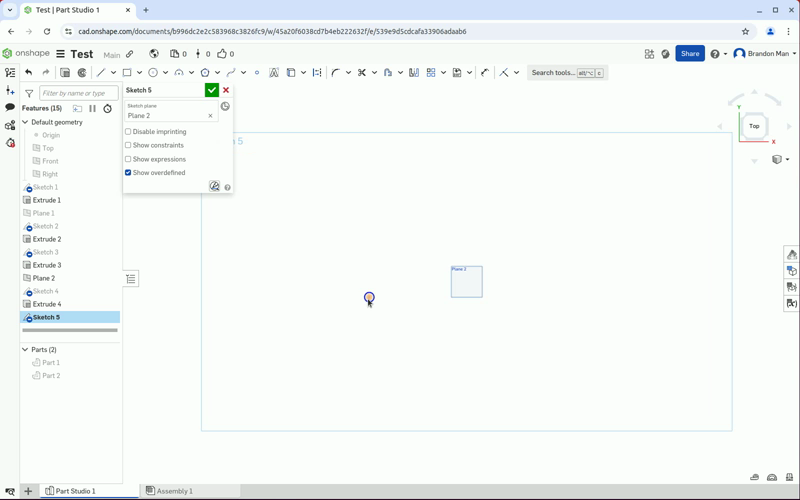
scroll(6)
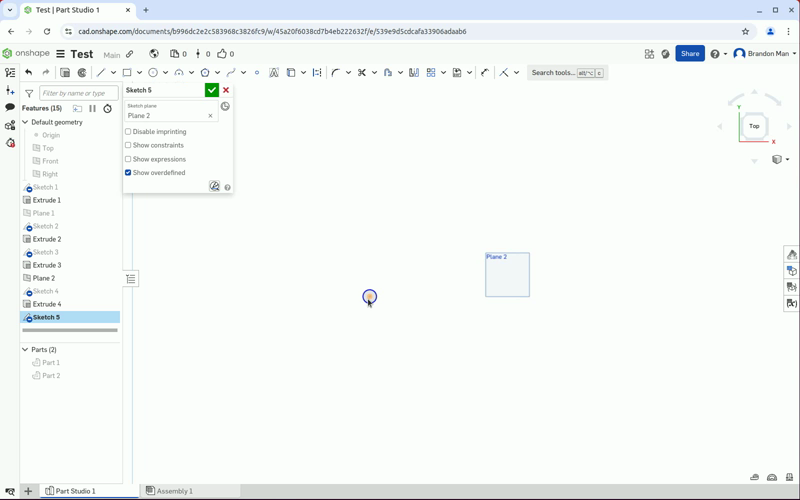
scroll(6)
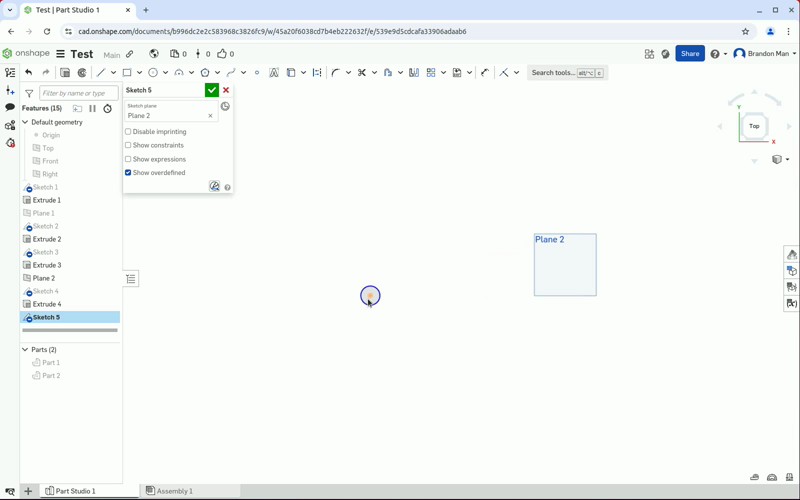
scroll(6)
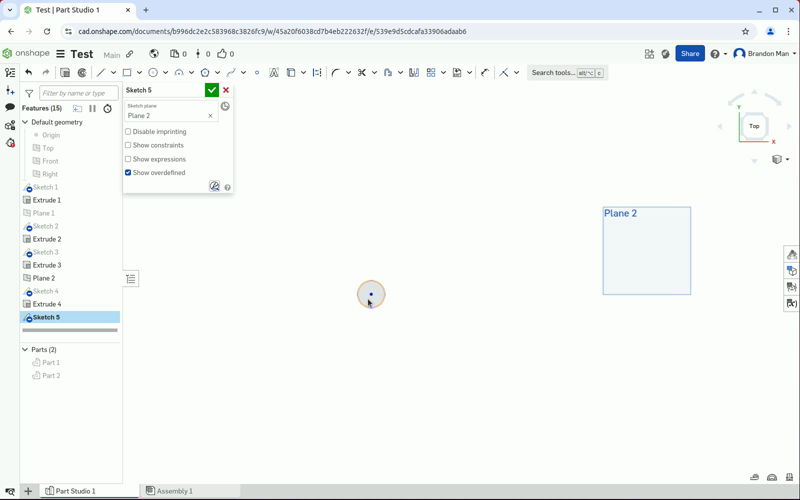
scroll(6)
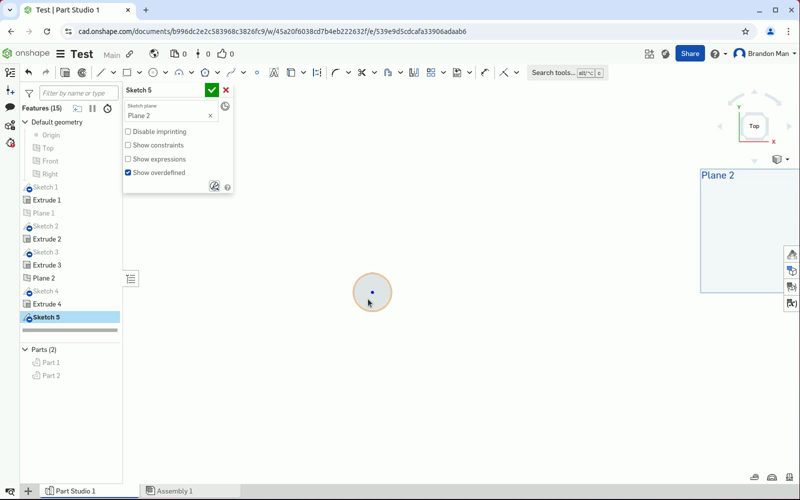
scroll(6)
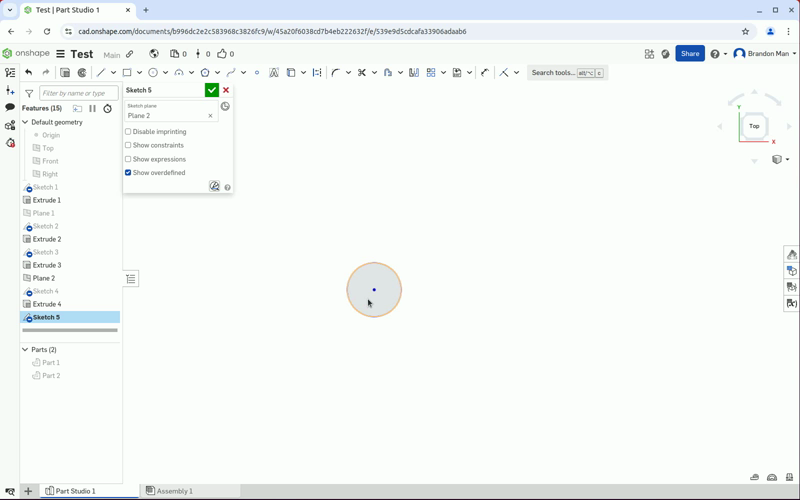
scroll(6)
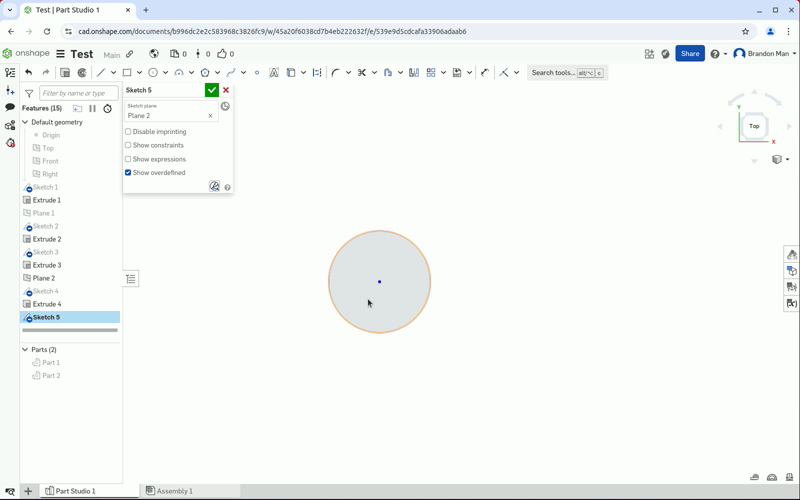
click(368, 298)
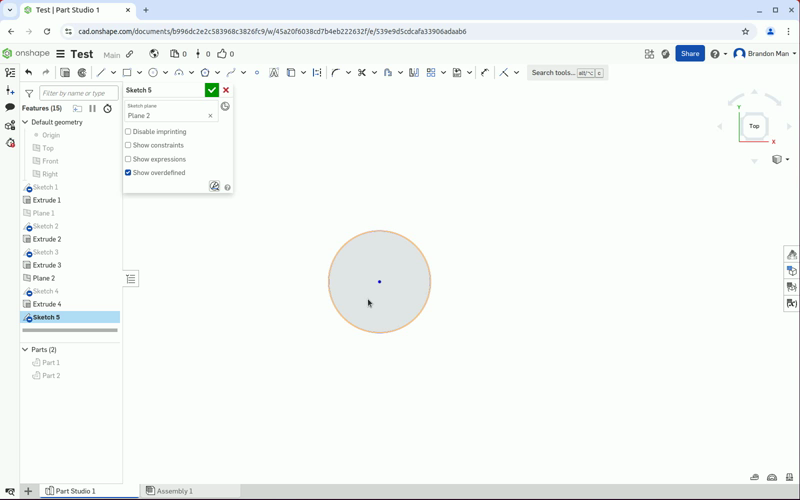
scroll(-6)
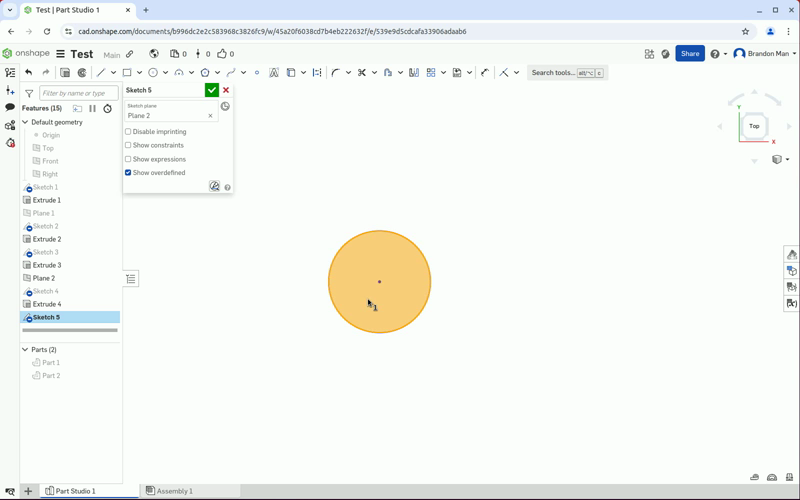
scroll(-6)
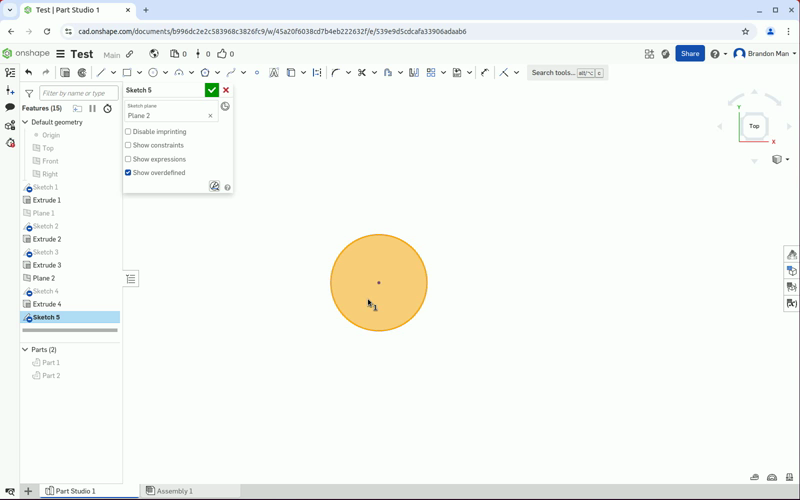
scroll(-6)
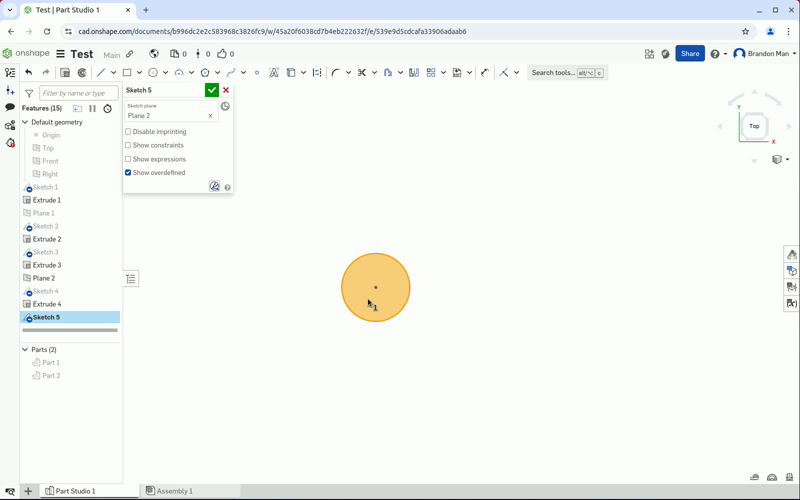
scroll(-6)
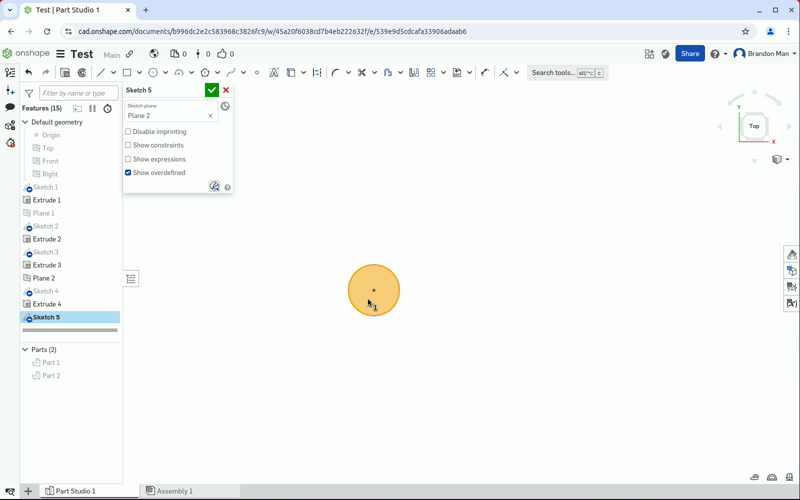
scroll(-6)
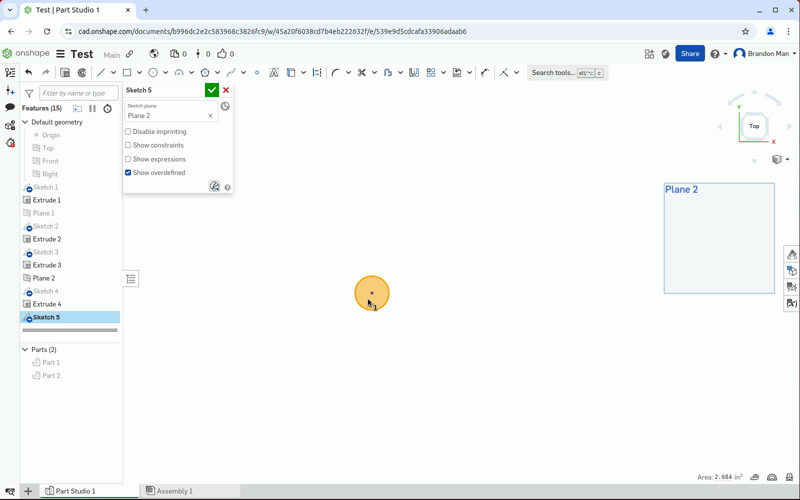
scroll(-6)
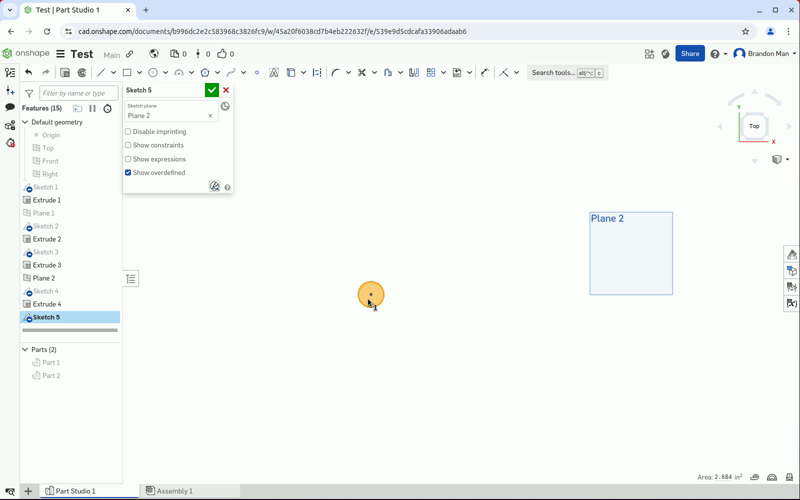
scroll(-6)
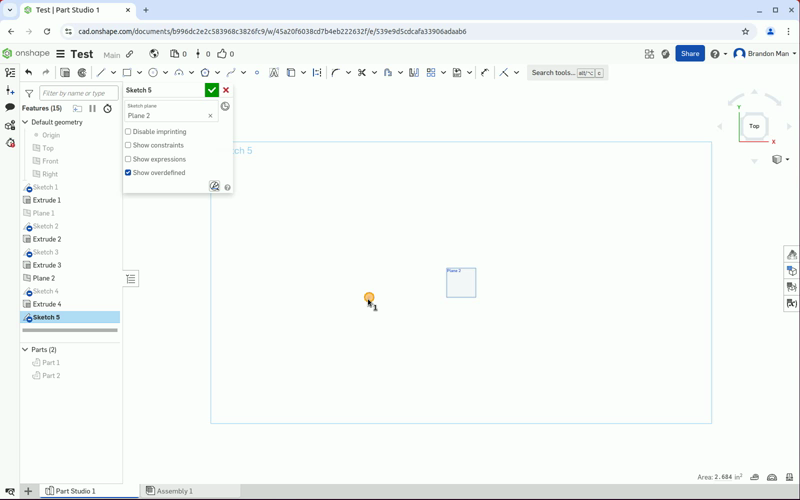
mouse_move(73, 352)
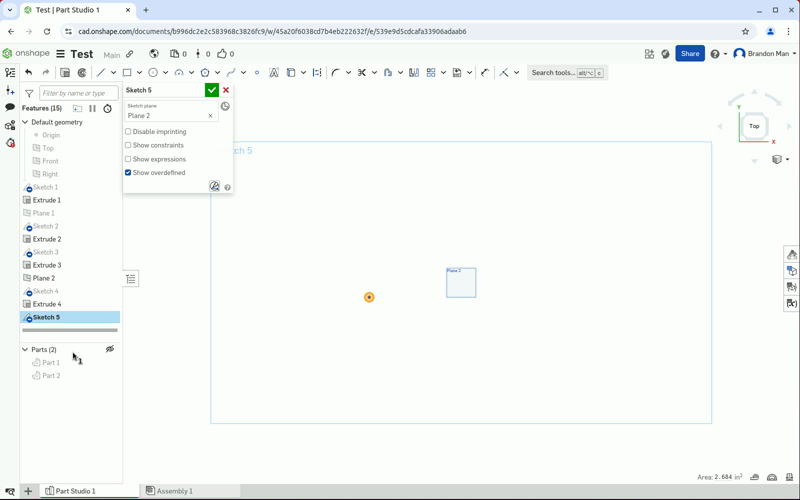
key(shift+y)
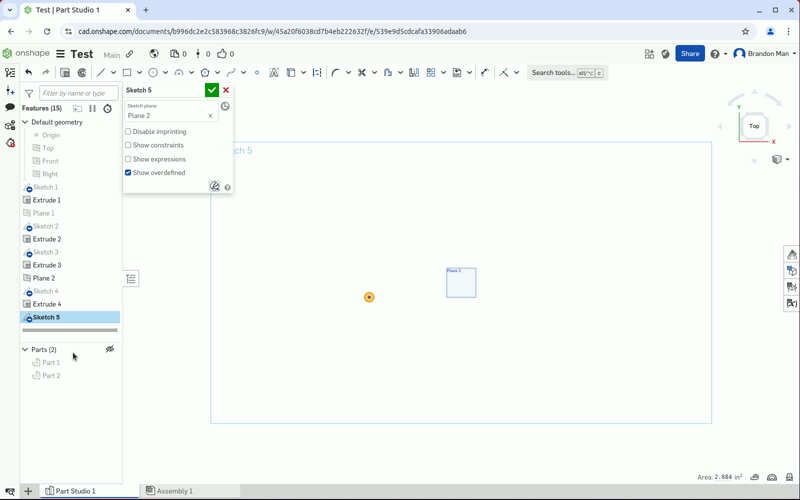
key(shift+e)
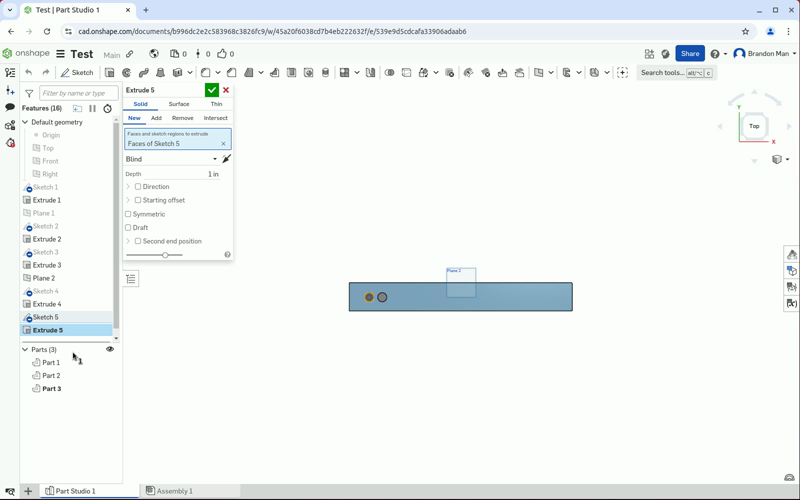
mouse_move(143, 106)
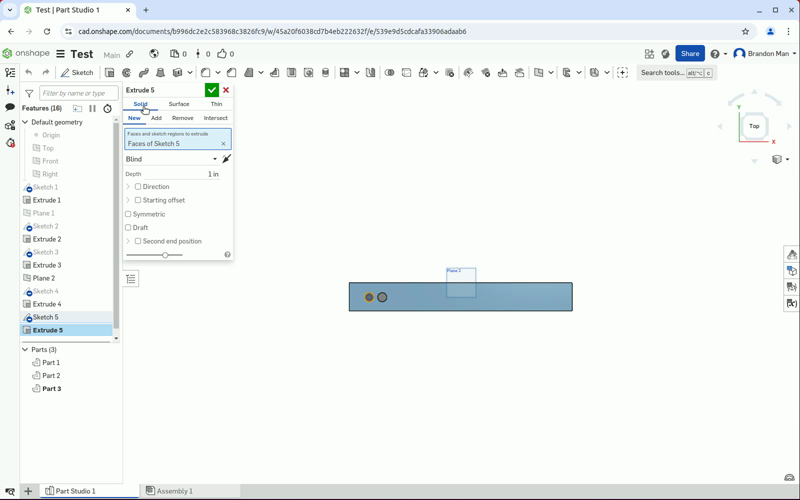
click(143, 106)
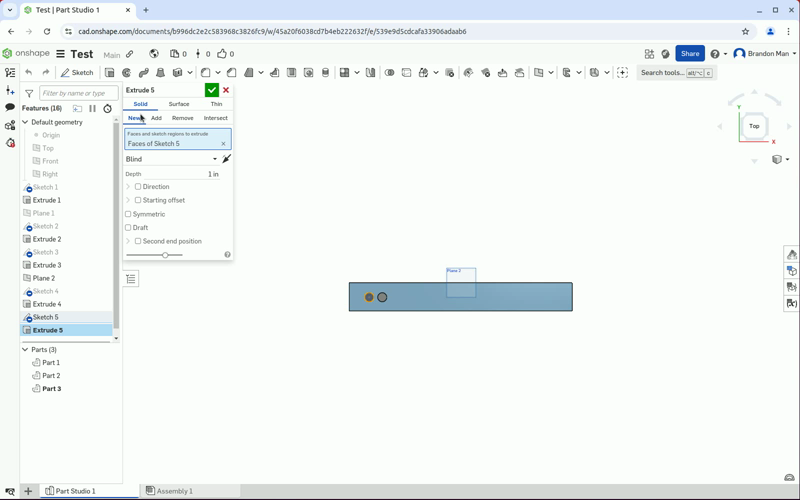
mouse_move(137, 120)
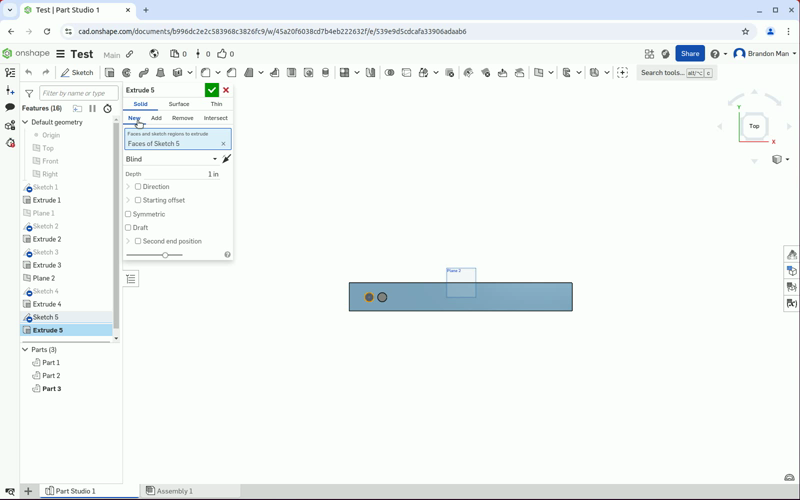
click(137, 120)
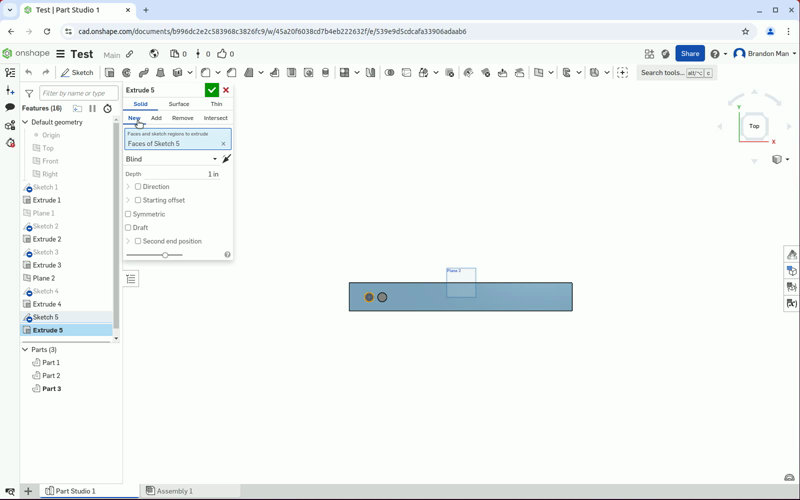
key(tab, 4)
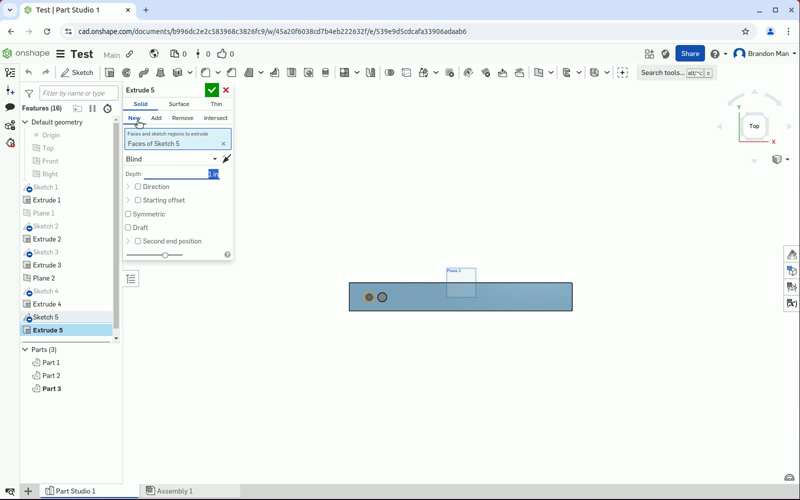
text(8.666)
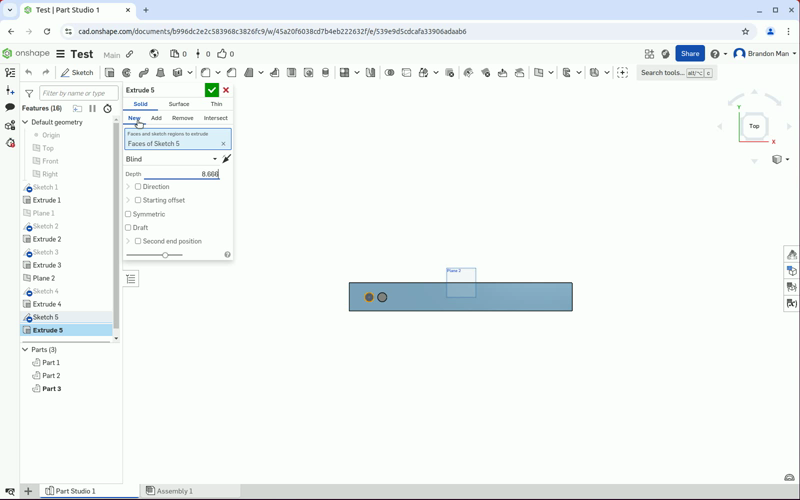
key(enter)
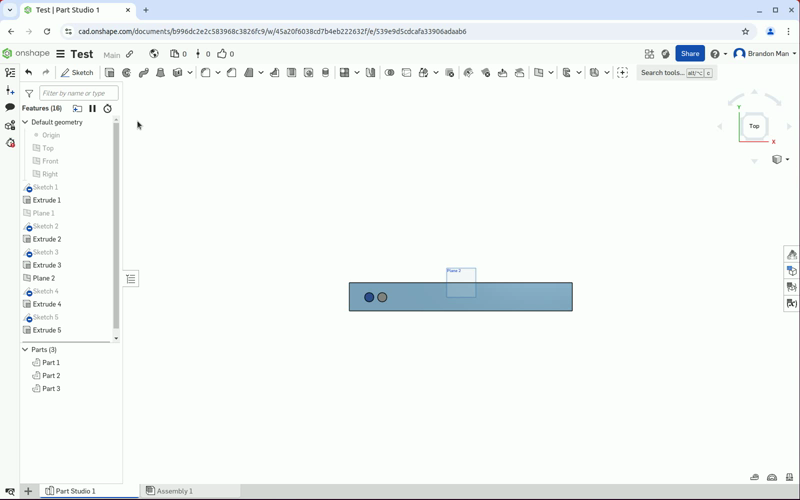
key(shift+h)
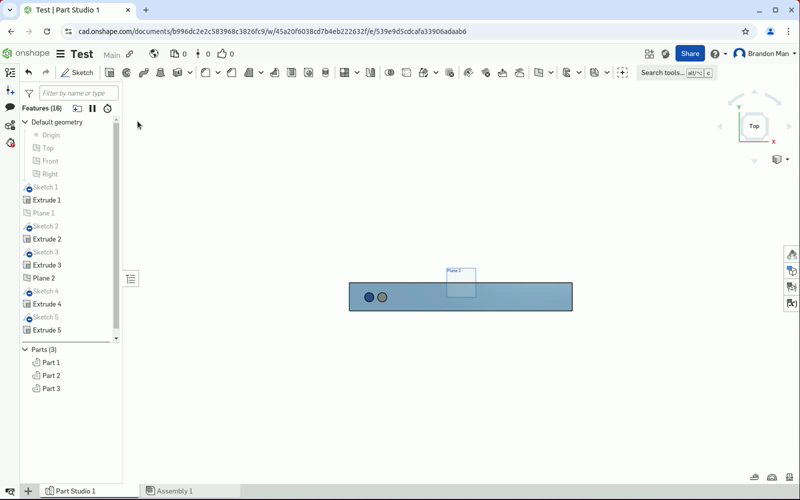
key(shift+h)
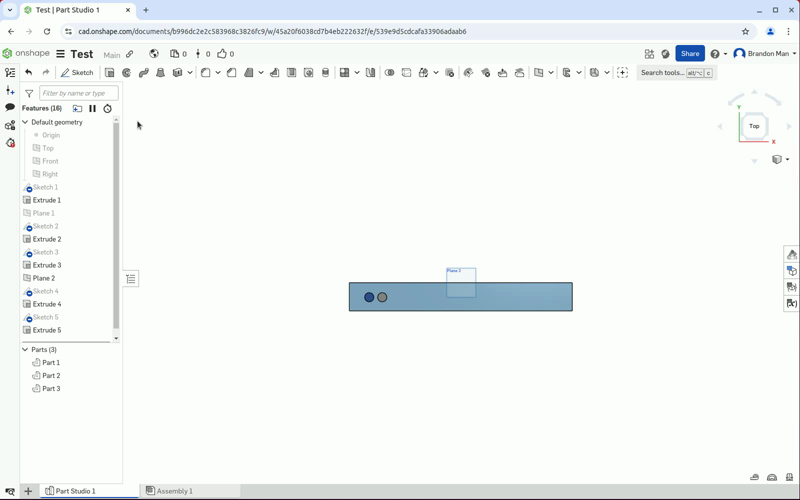
mouse_move(69, 189)
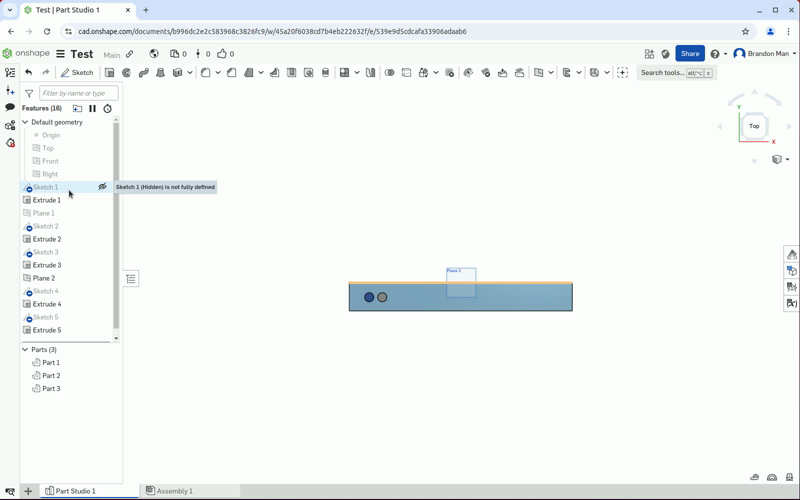
click(69, 189)
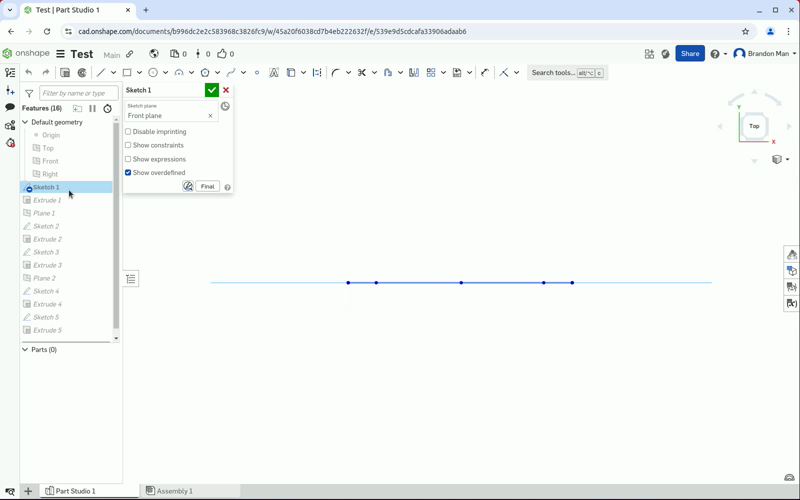
mouse_move(229, 92)
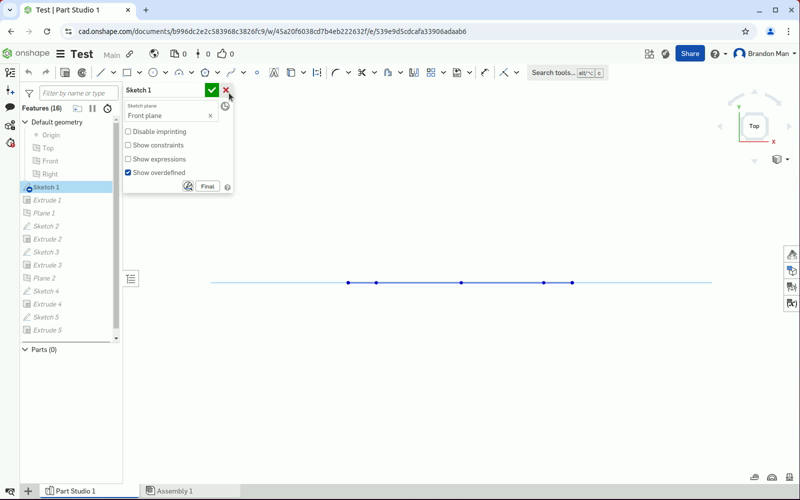
click(229, 92)
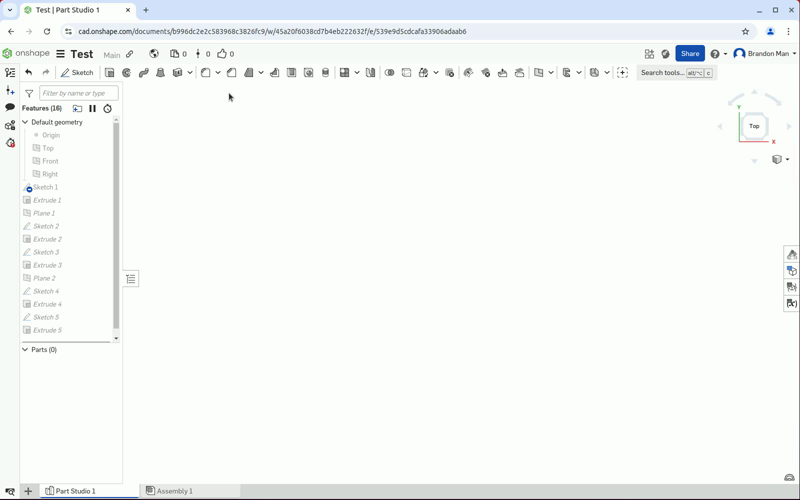
key(shift+s)
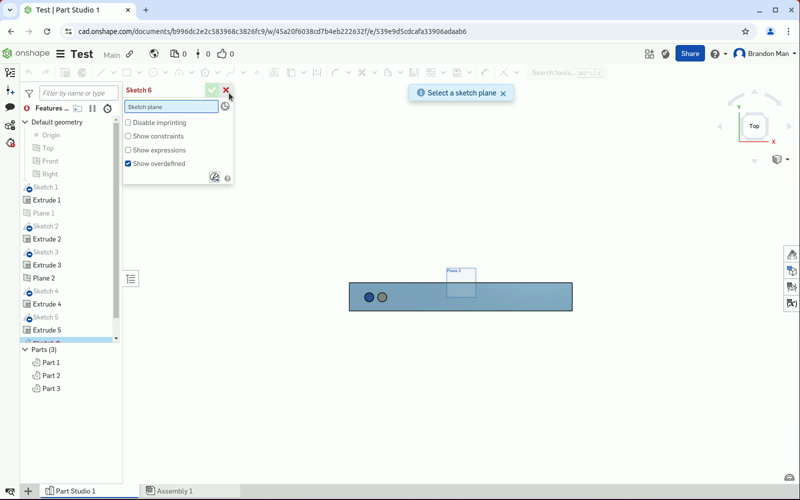
mouse_move(69, 267)
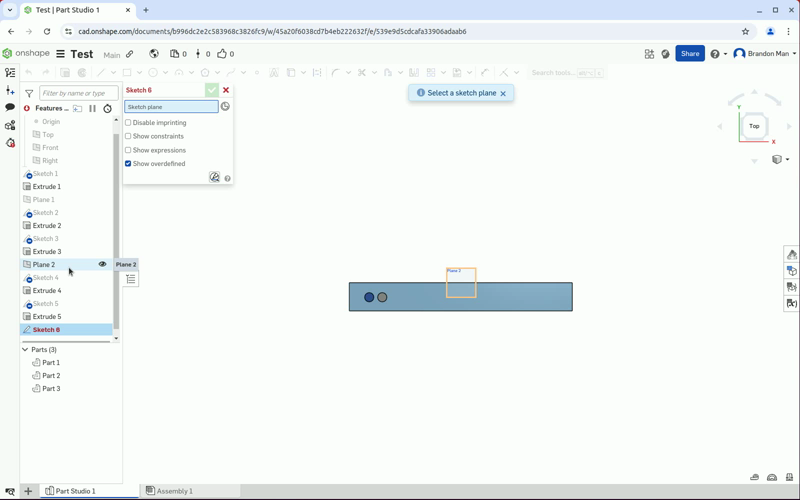
click(69, 267)
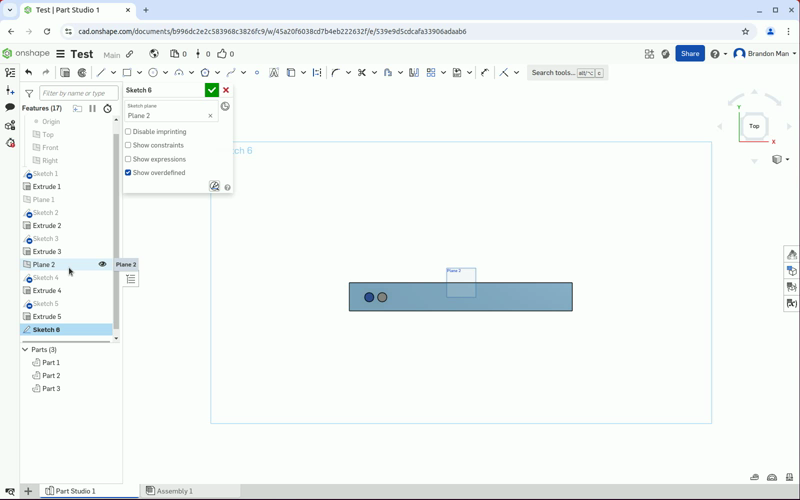
mouse_move(73, 352)
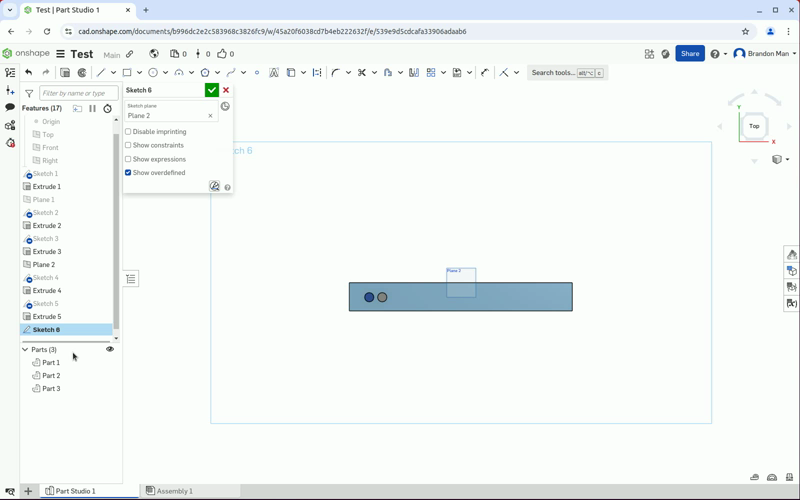
key(y)
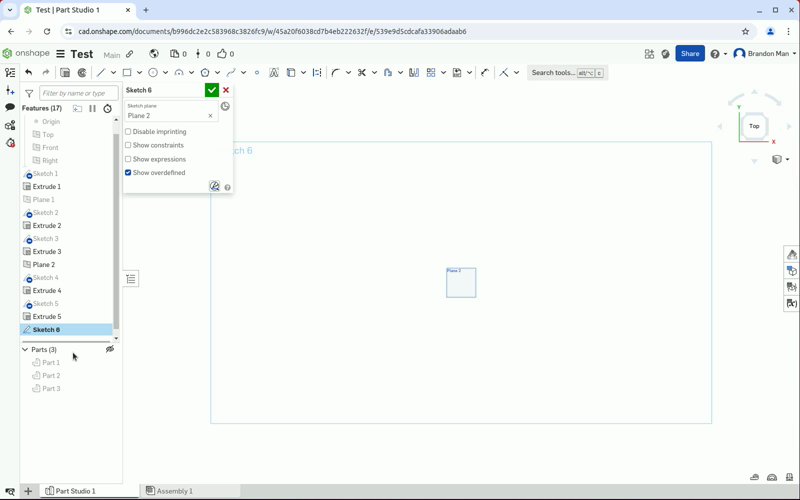
key(l)
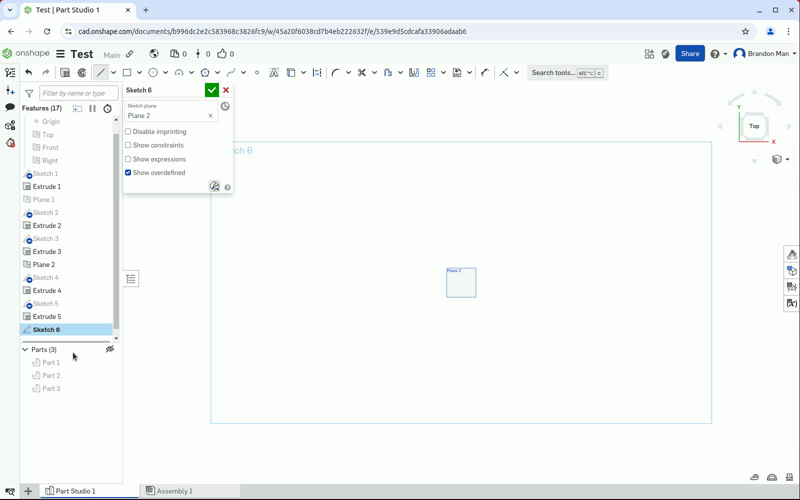
key_down(shift)
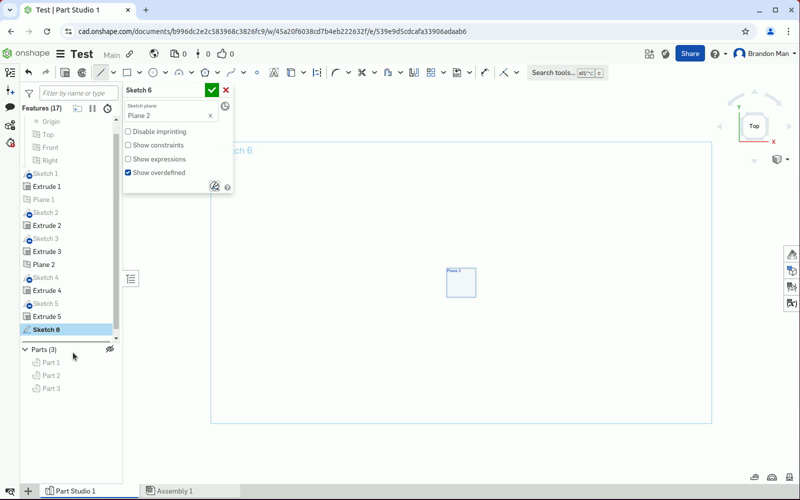
mouse_move(466, 311)
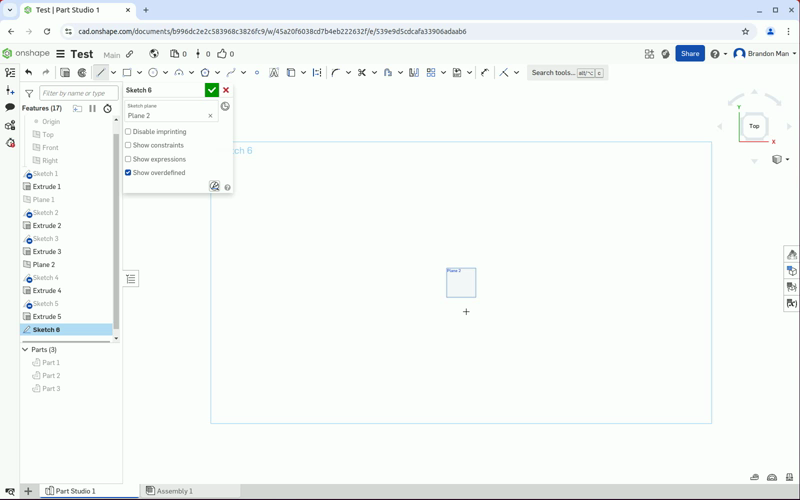
click(466, 311)
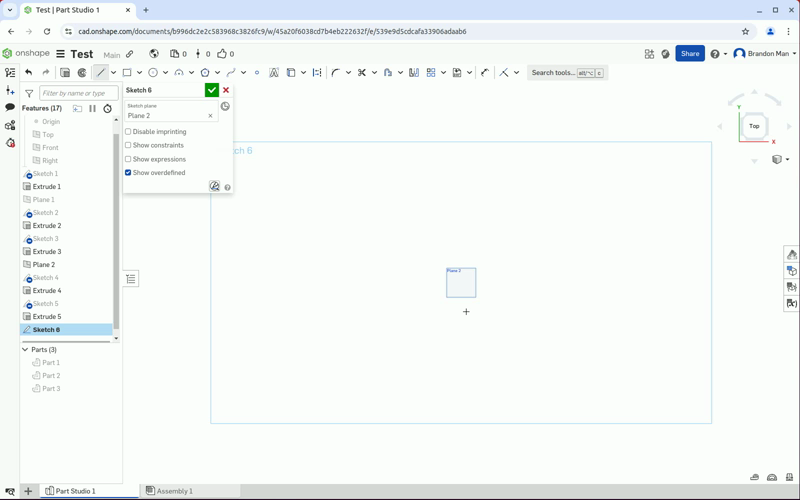
key_up(shift)
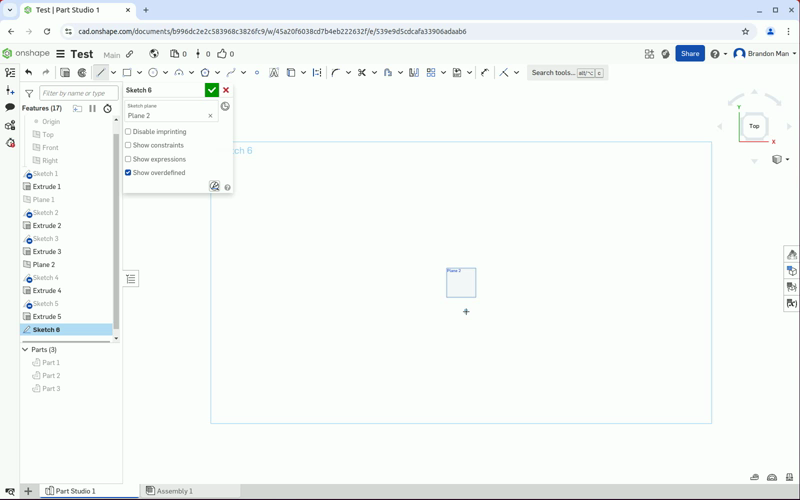
key_down(shift)
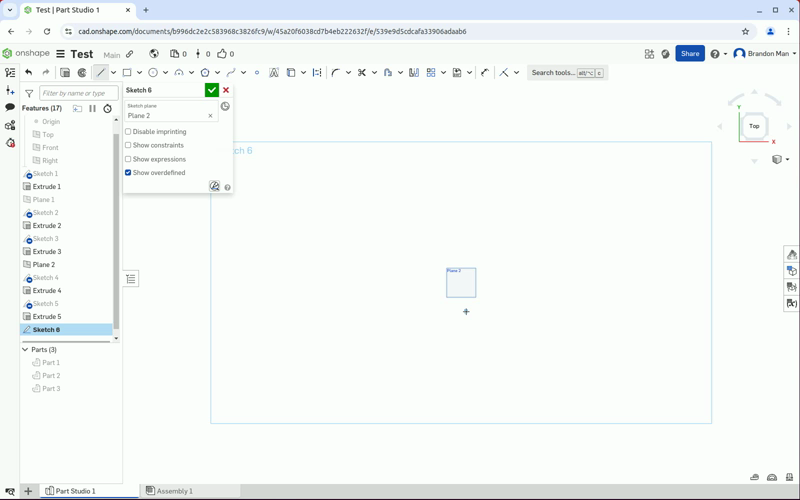
mouse_move(496, 311)
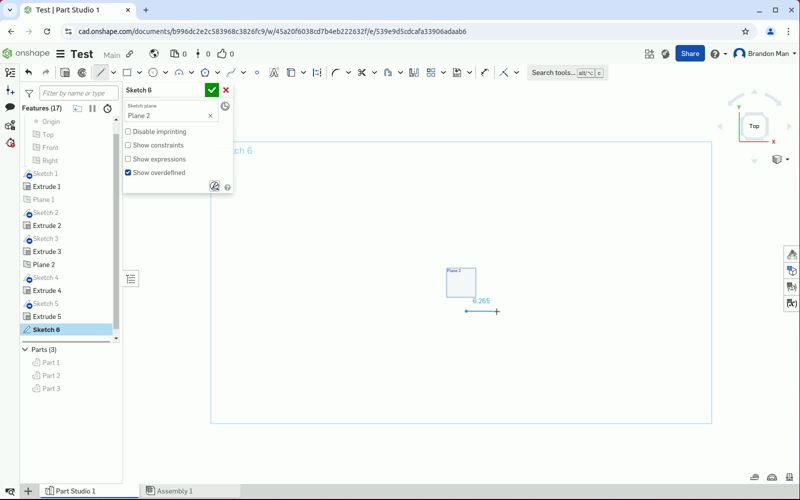
mouse_move(495, 311)
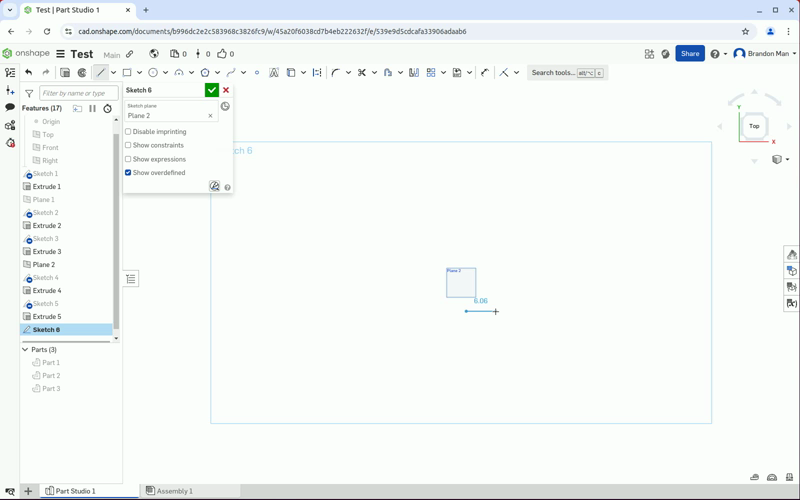
click(495, 311)
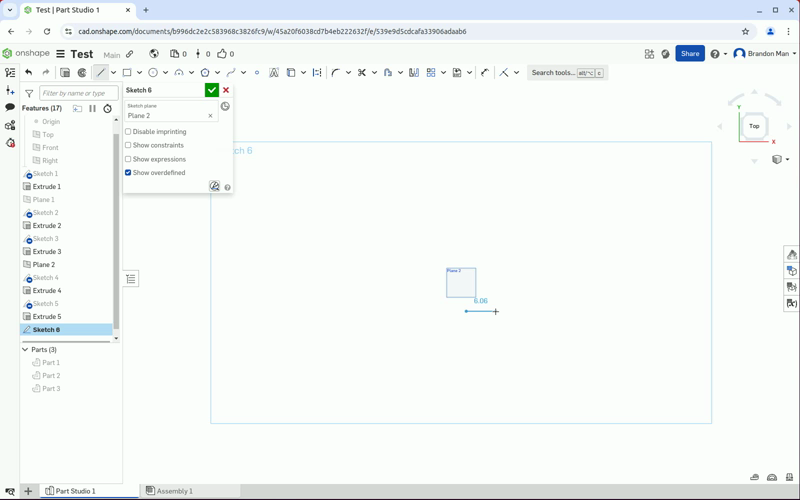
key_up(shift)
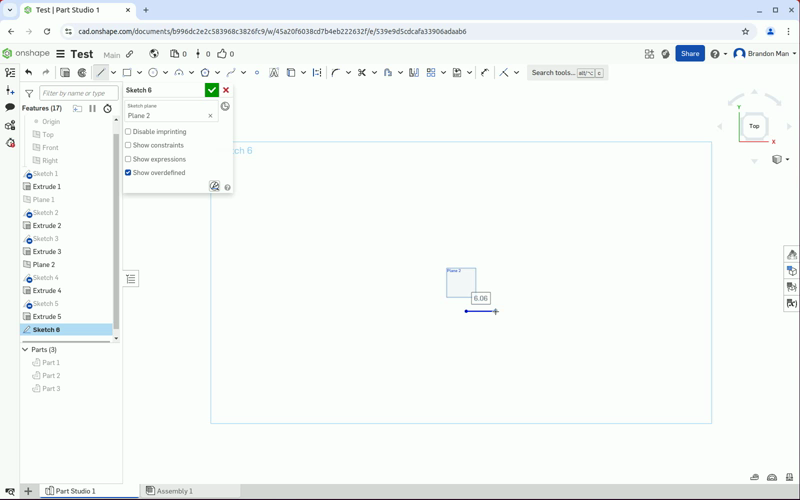
key_down(shift)
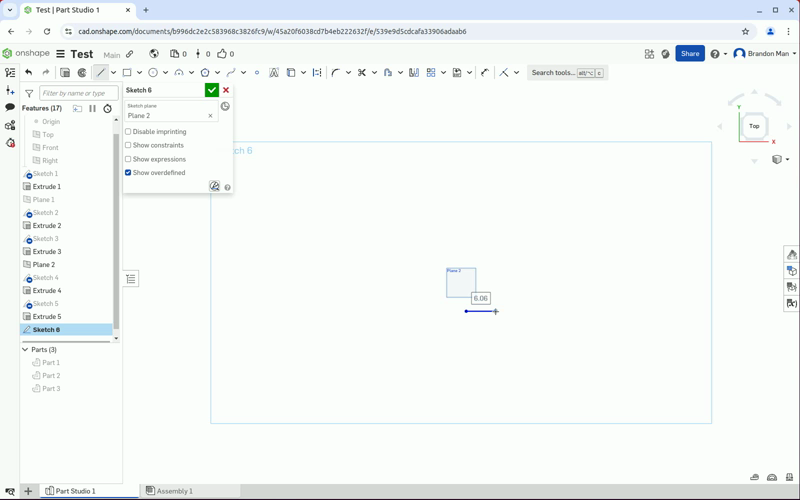
mouse_move(525, 311)
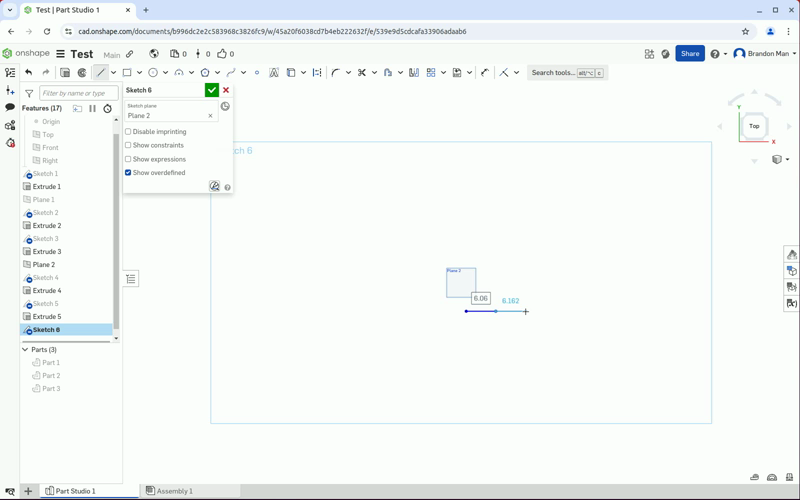
mouse_move(495, 282)
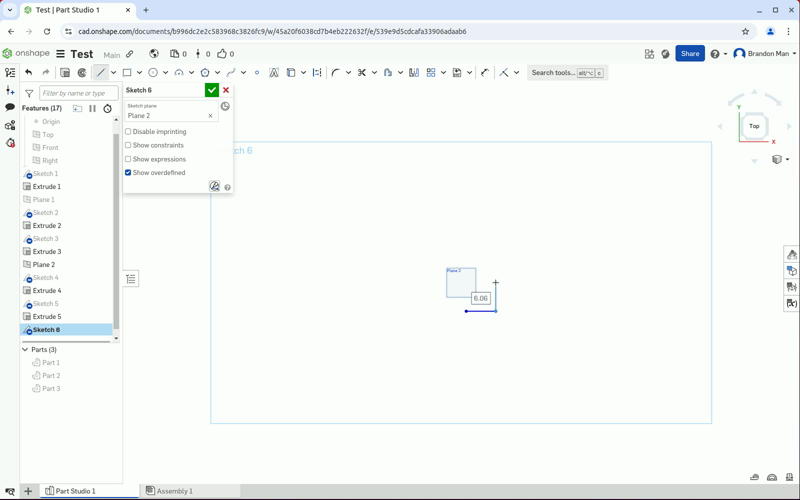
click(495, 282)
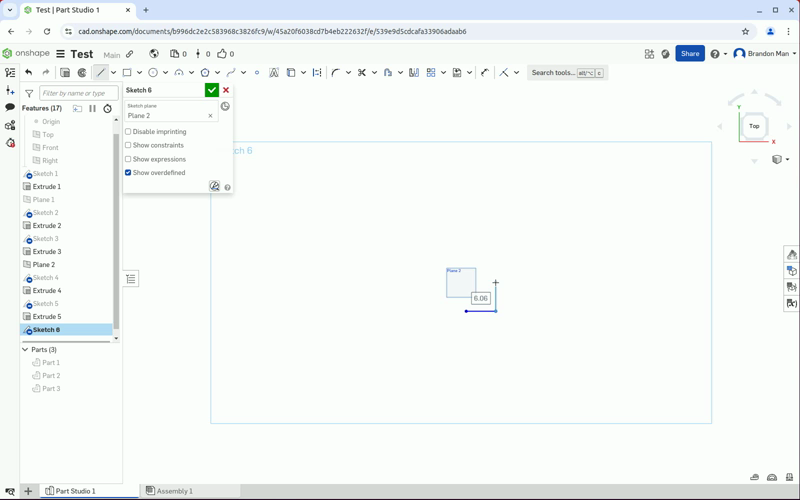
key_up(shift)
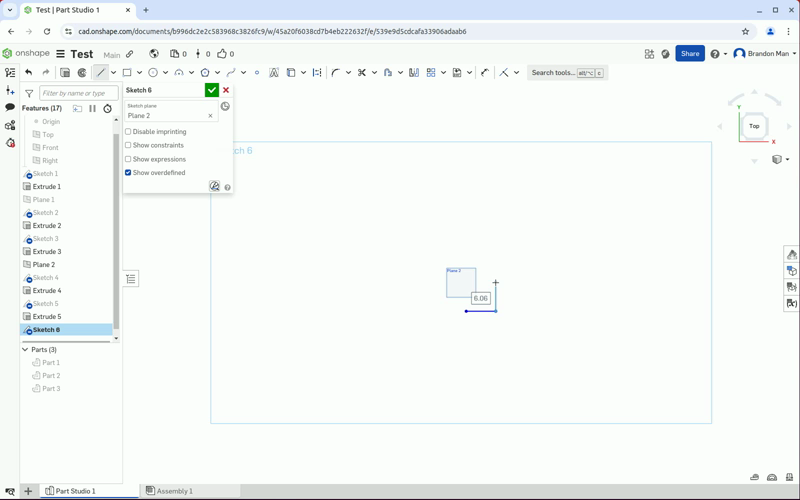
key_down(shift)
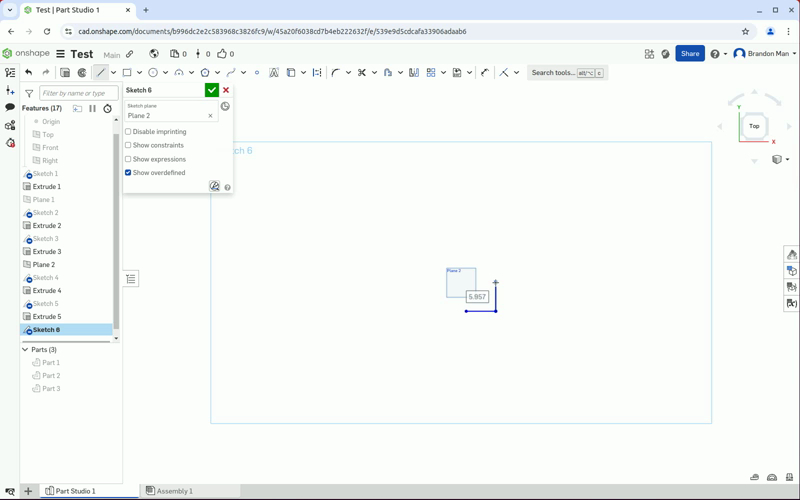
mouse_move(525, 282)
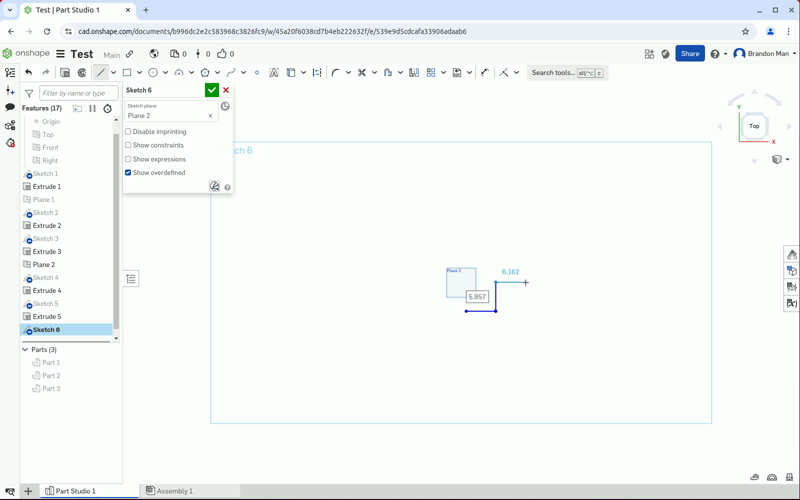
mouse_move(466, 282)
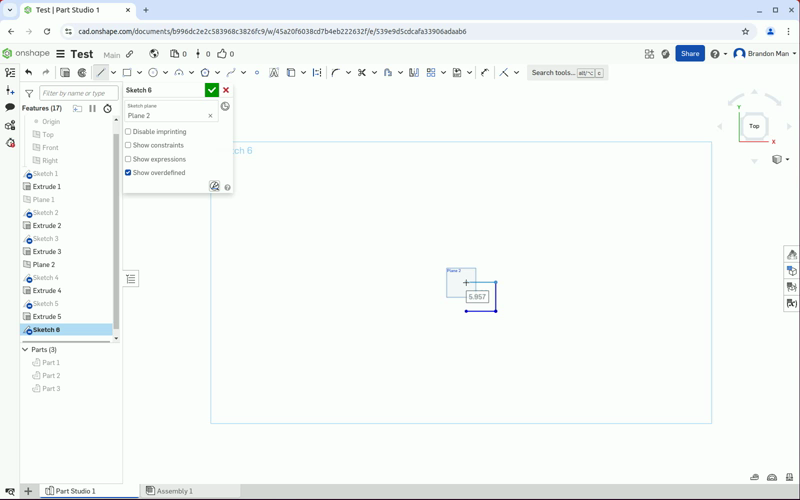
click(466, 282)
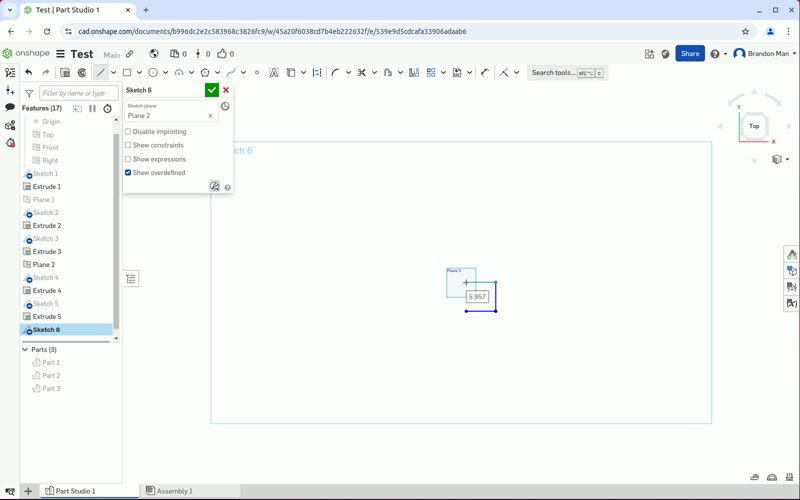
key_up(shift)
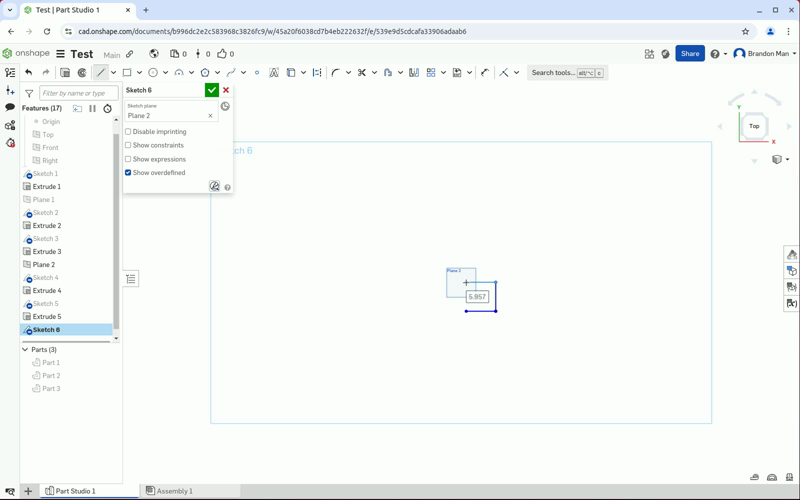
mouse_move(496, 282)
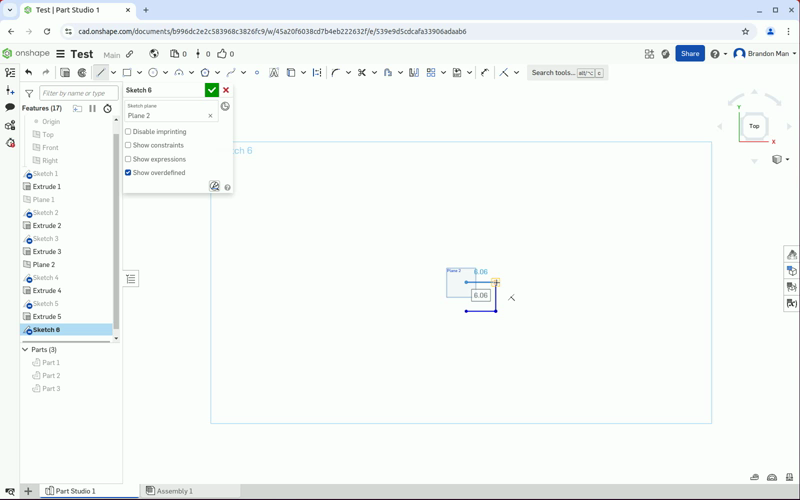
key_down(shift)
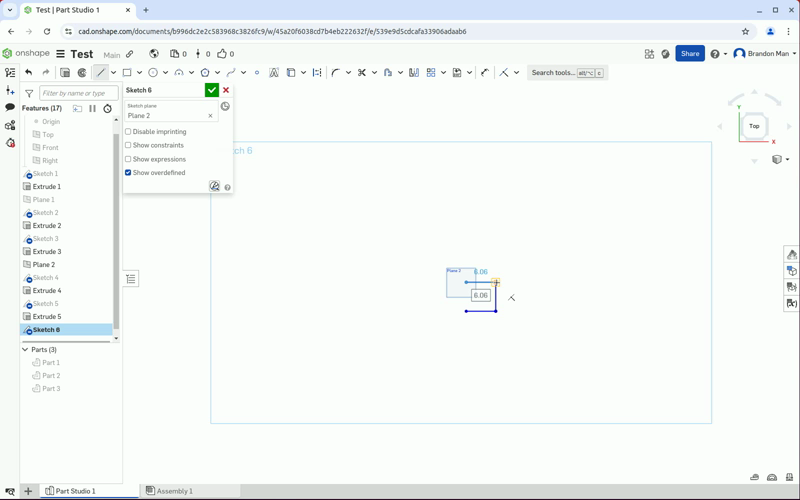
mouse_move(466, 311)
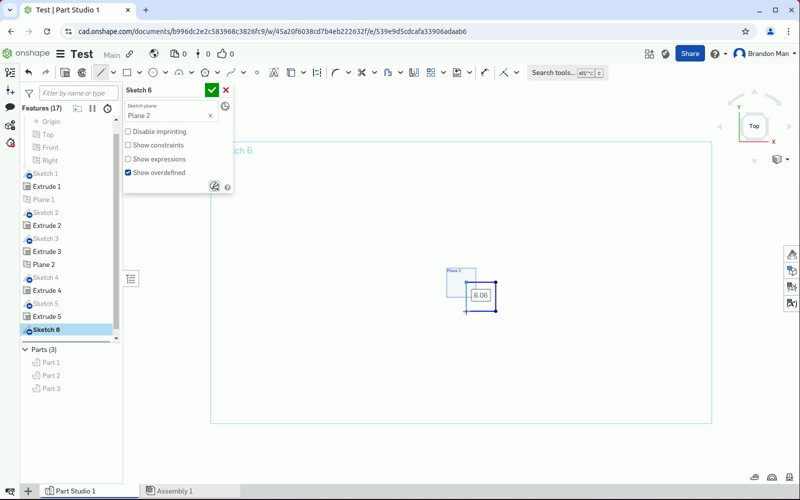
key_up(shift)
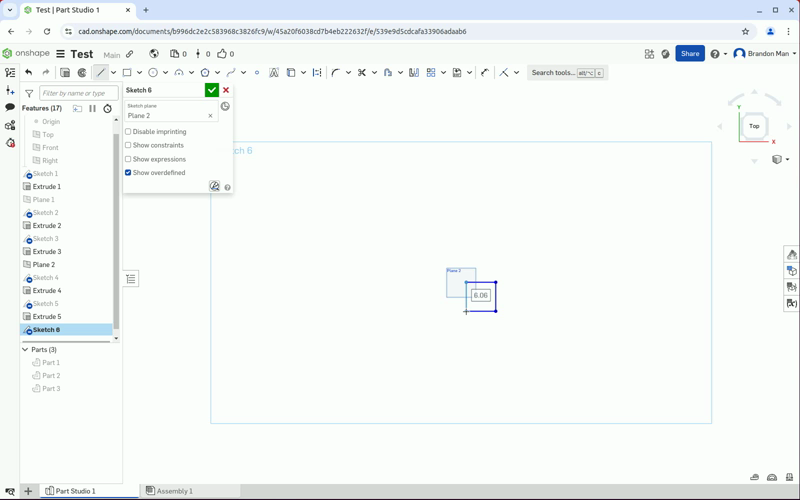
click(466, 311)
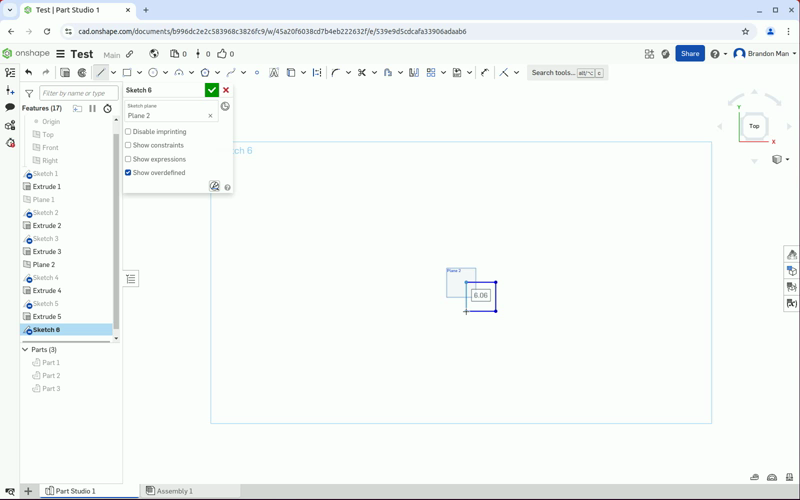
key(esc)
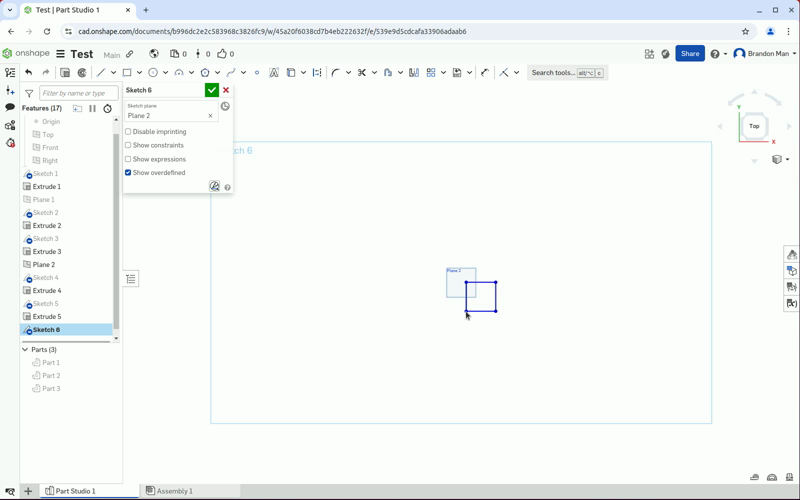
mouse_move(492, 306)
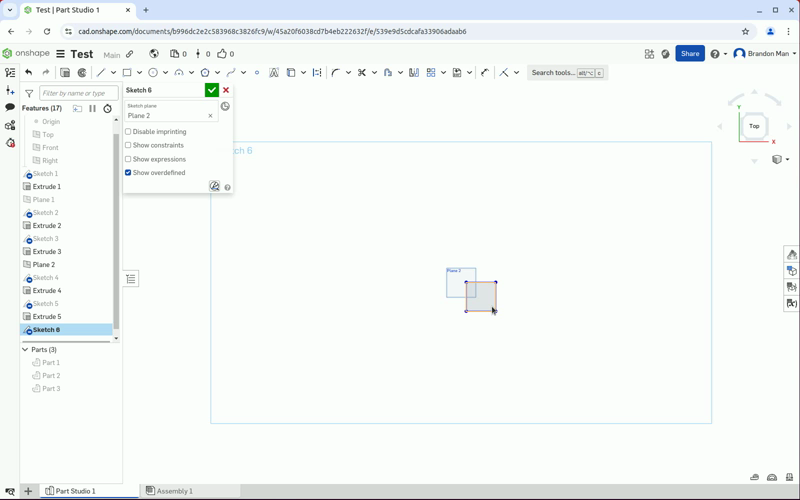
scroll(6)
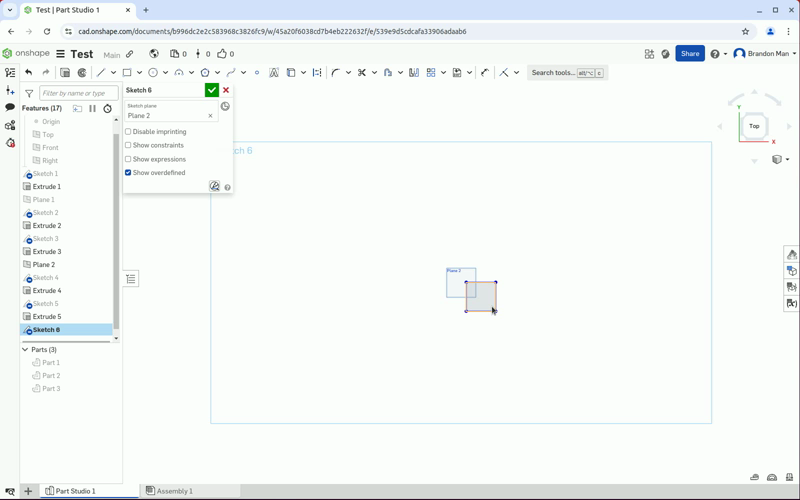
scroll(6)
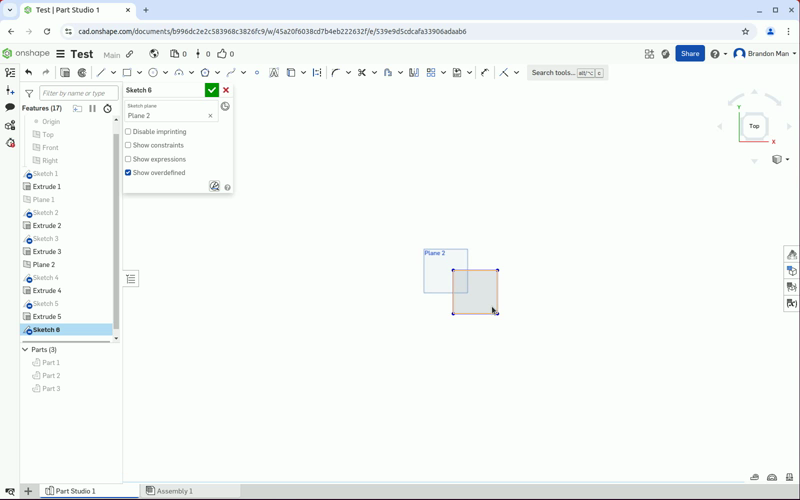
scroll(6)
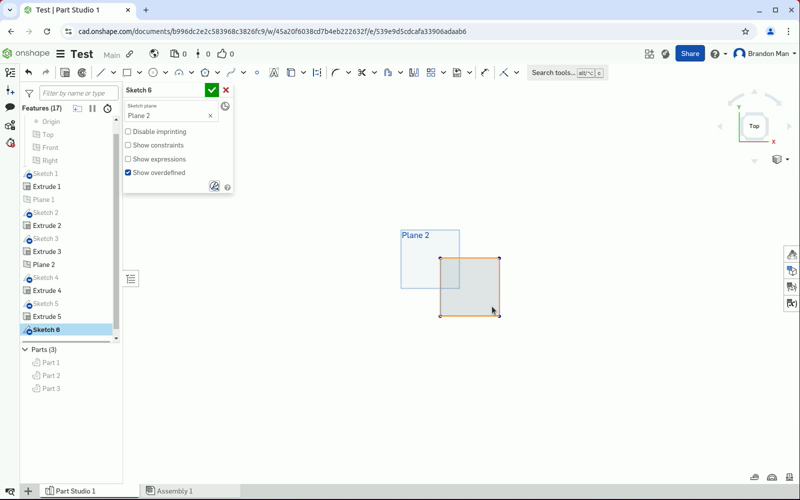
scroll(6)
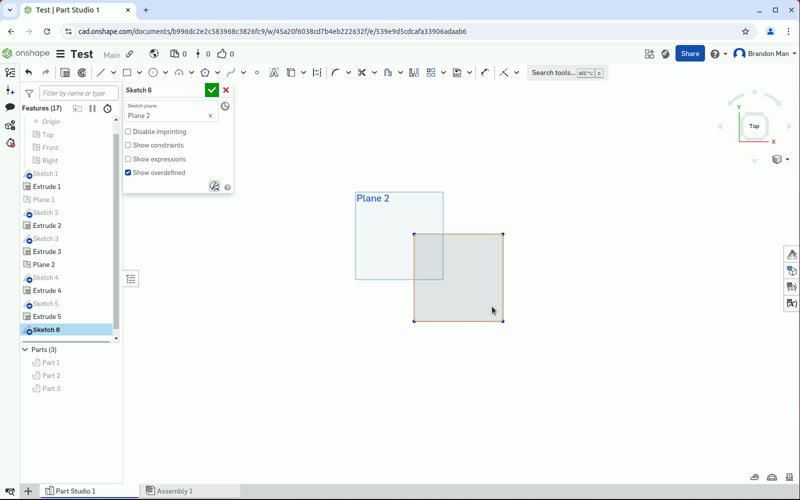
scroll(6)
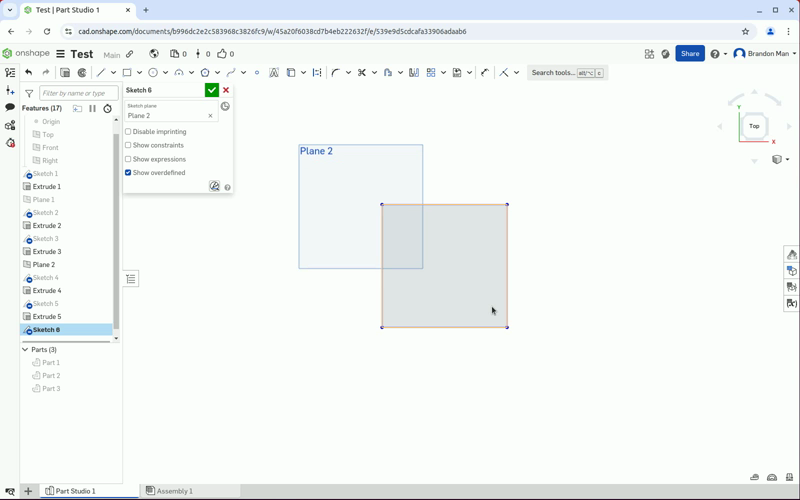
scroll(6)
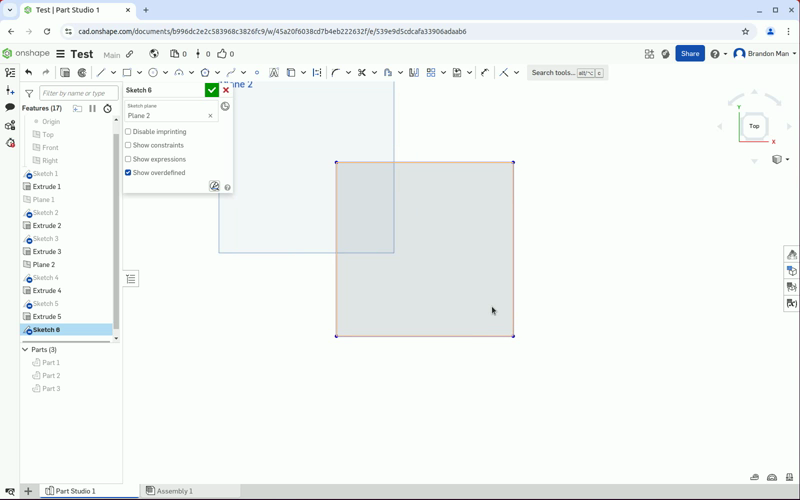
scroll(6)
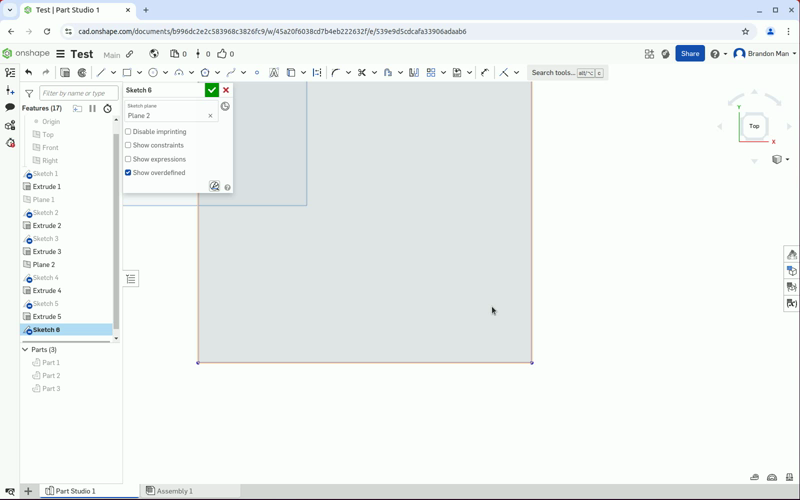
click(492, 306)
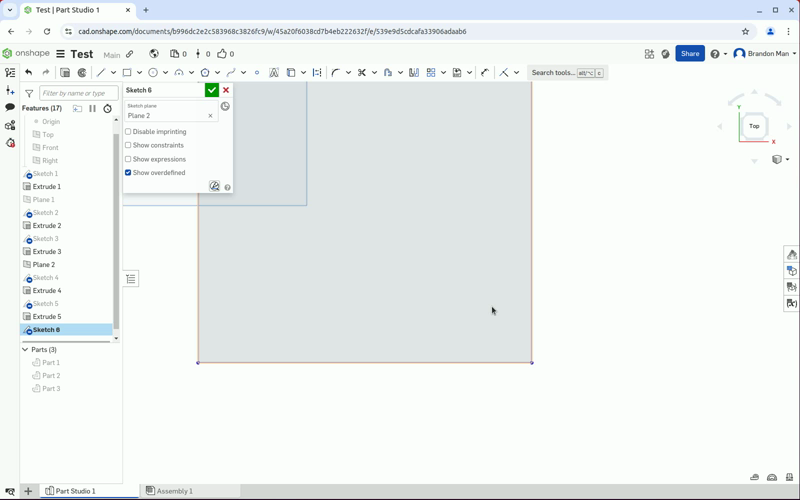
scroll(-6)
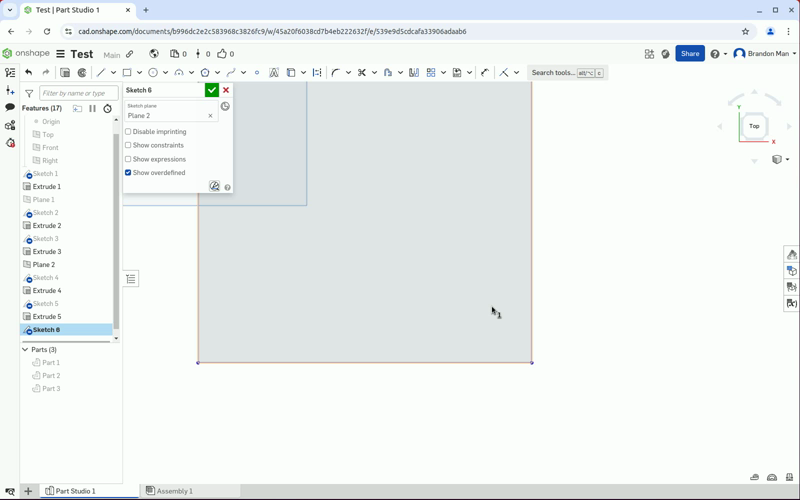
scroll(-6)
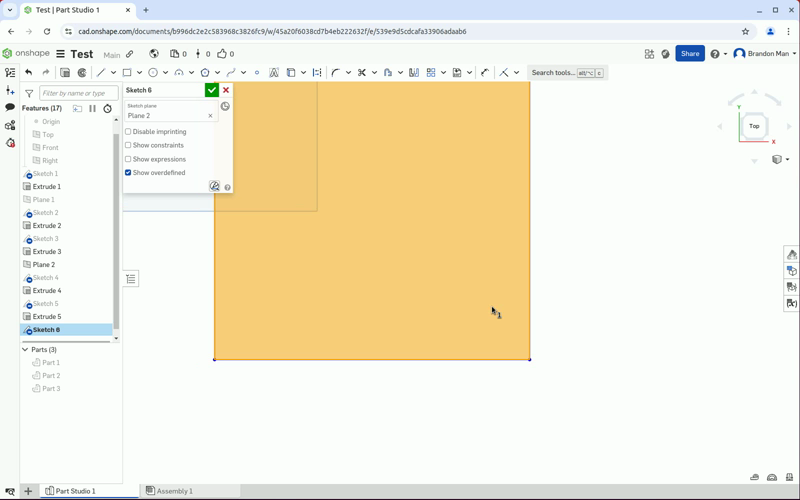
scroll(-6)
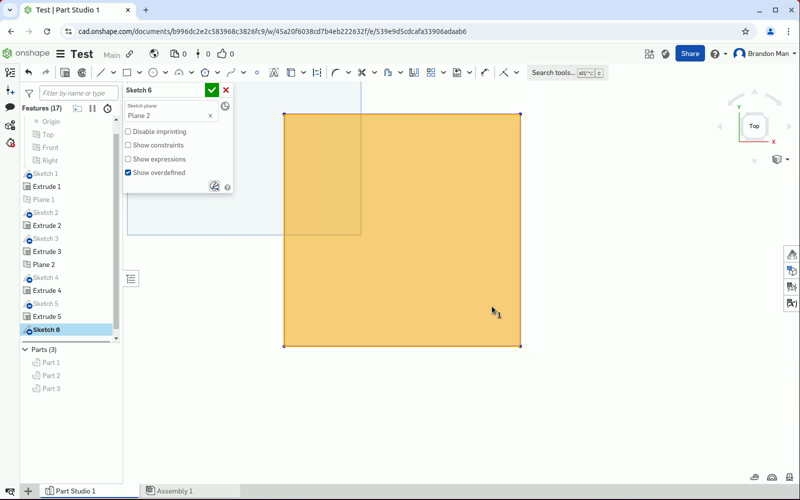
scroll(-6)
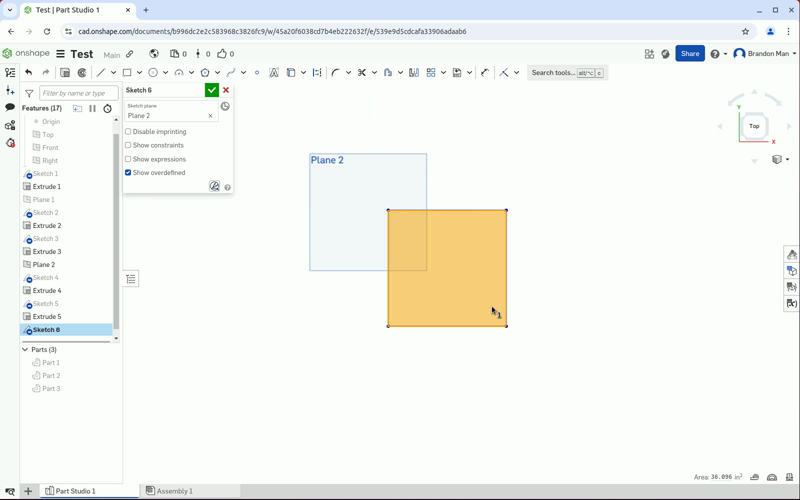
scroll(-6)
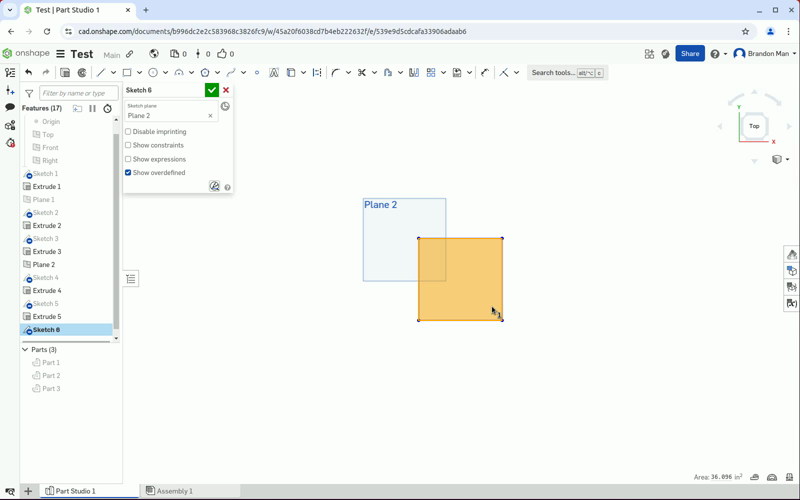
scroll(-6)
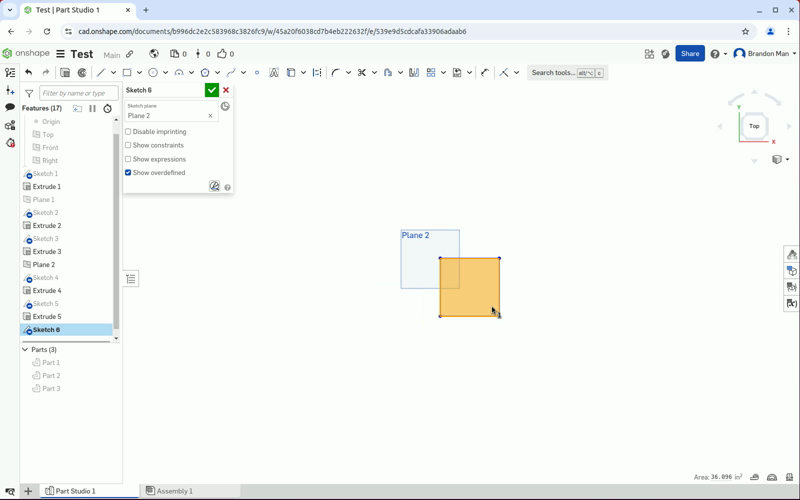
scroll(-6)
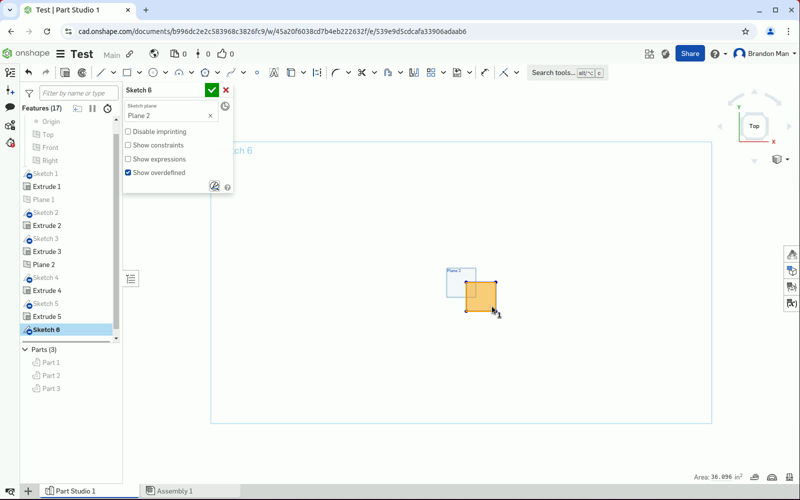
mouse_move(73, 352)
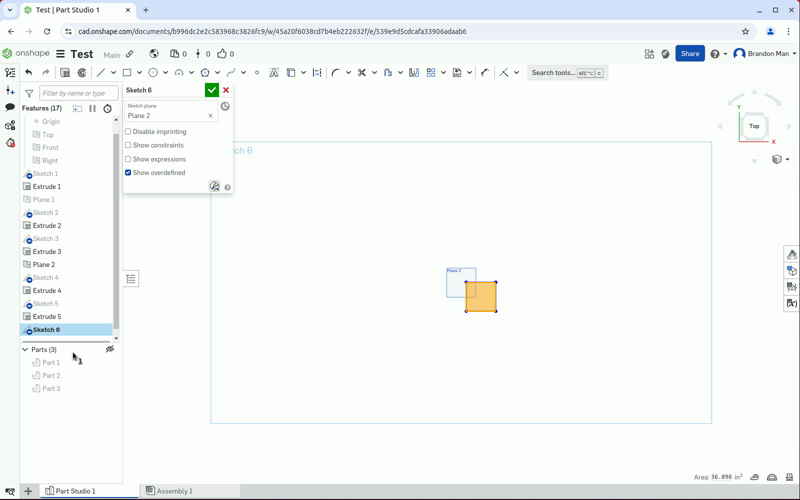
key(shift+y)
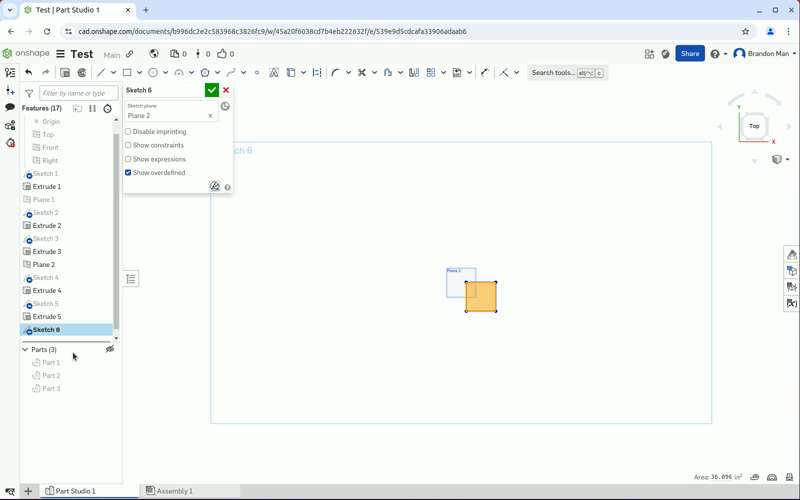
key(shift+e)
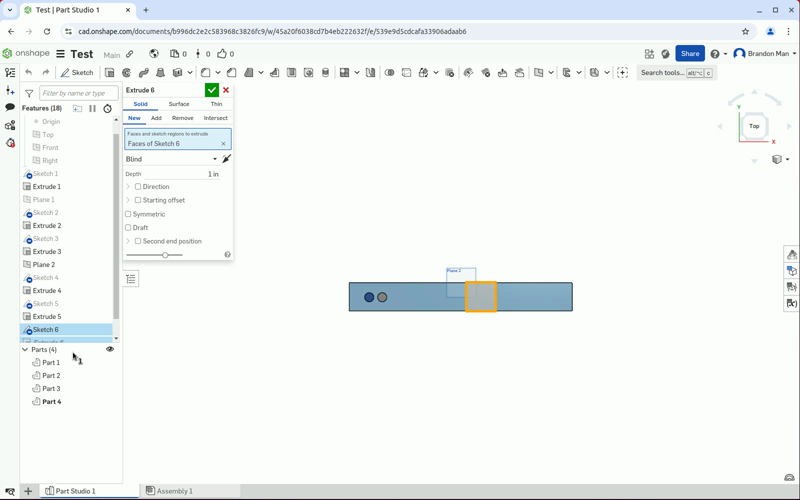
mouse_move(143, 106)
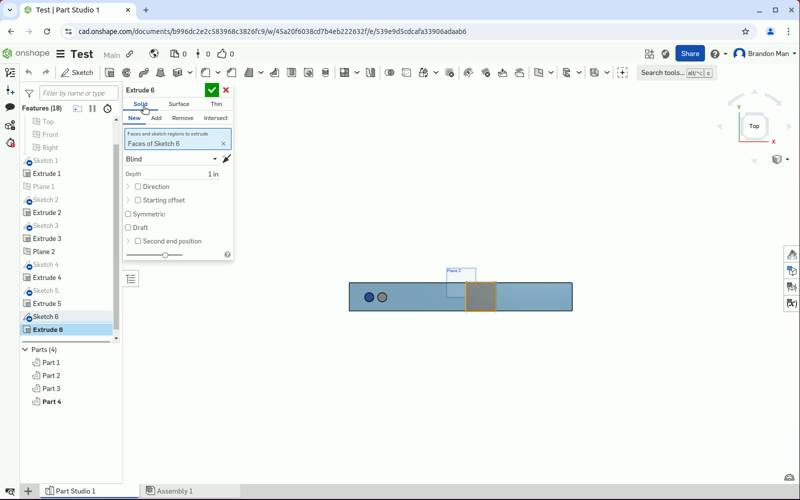
click(143, 106)
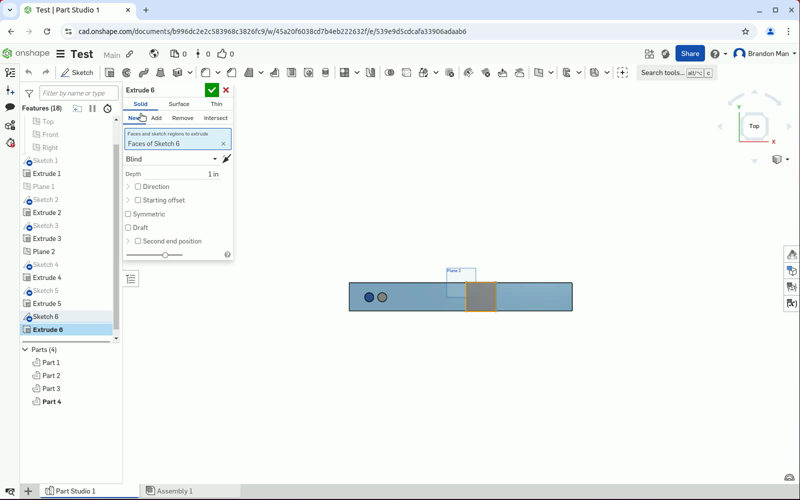
mouse_move(137, 120)
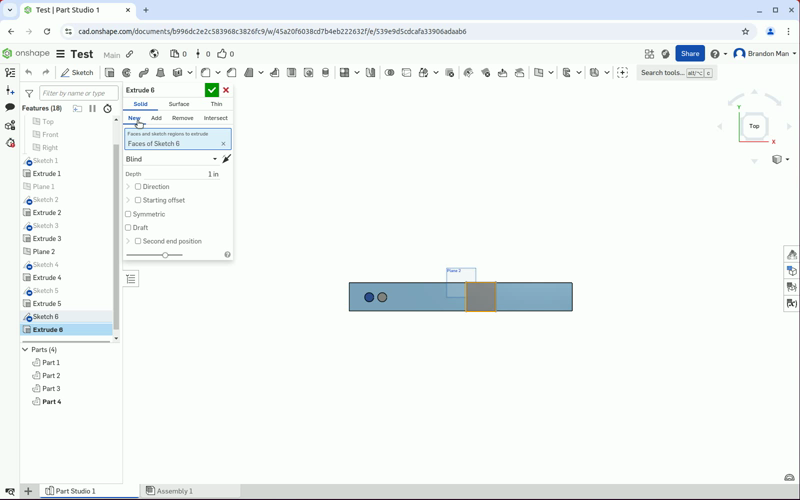
click(137, 120)
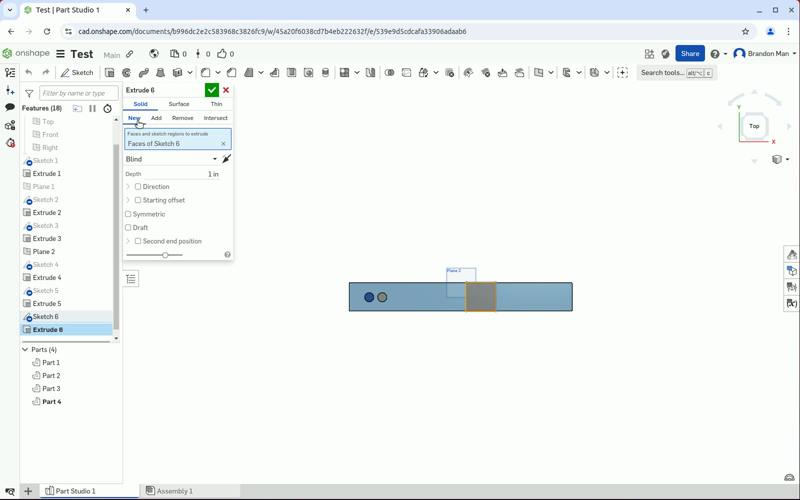
key(tab, 4)
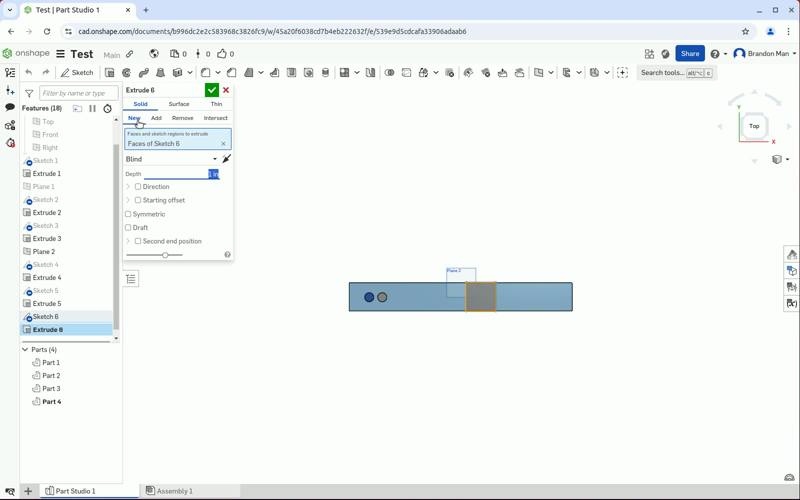
text(4.092)
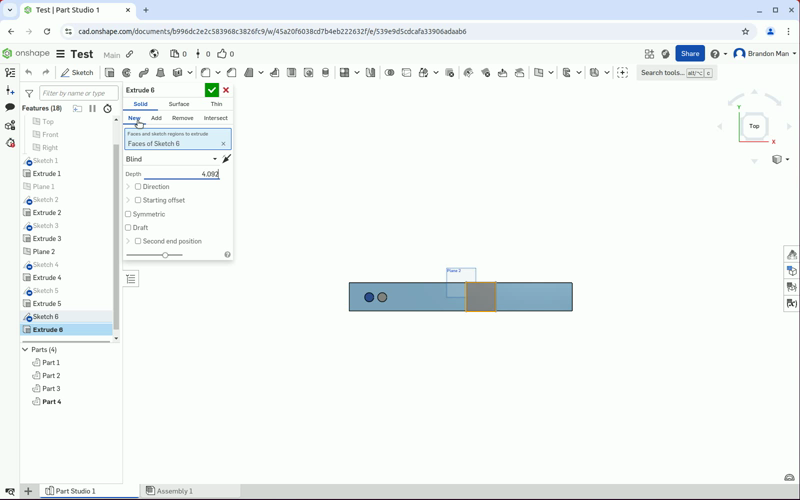
key(enter)
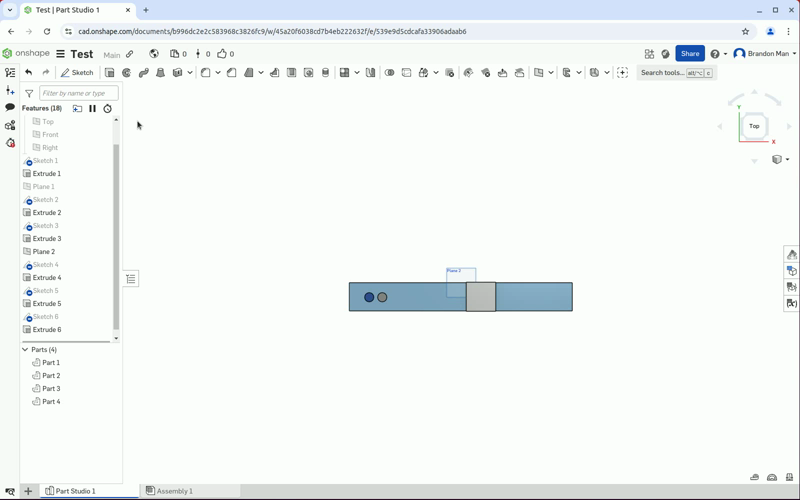
key(shift+h)
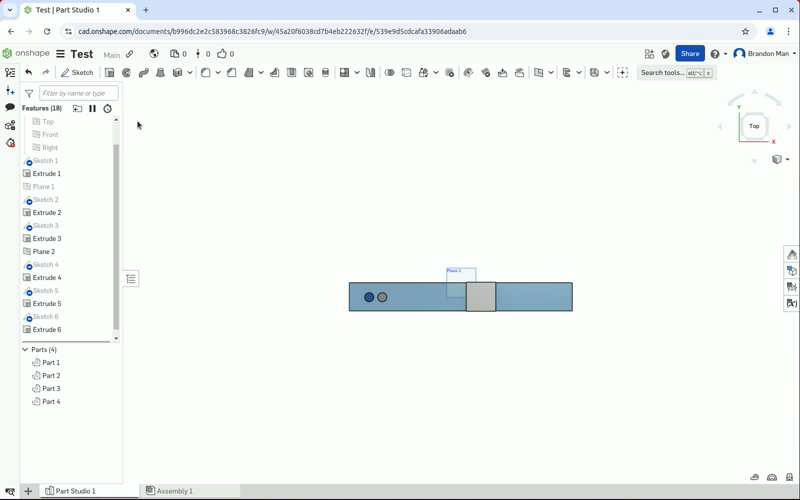
key(shift+h)
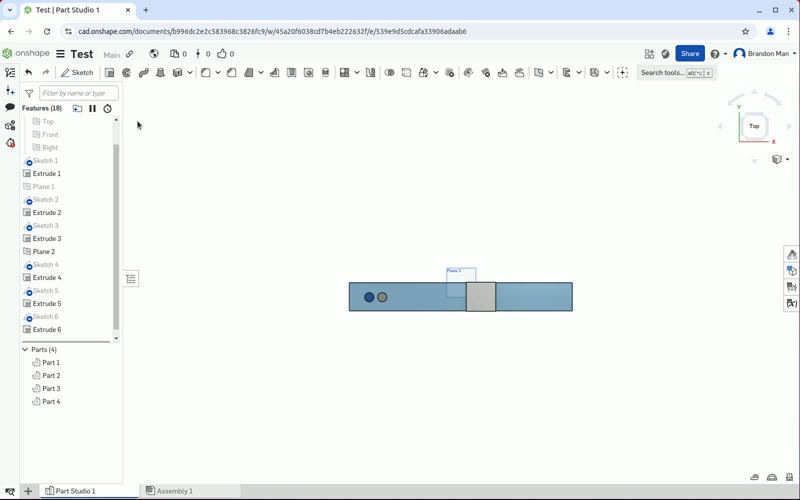
mouse_move(69, 163)
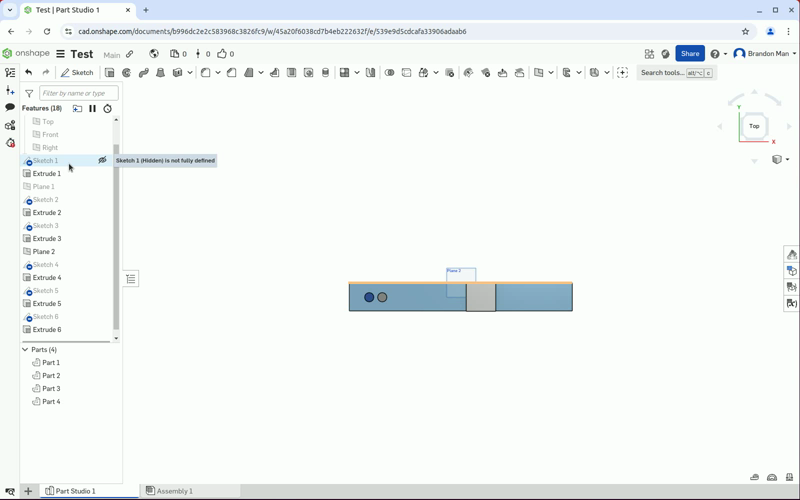
click(69, 163)
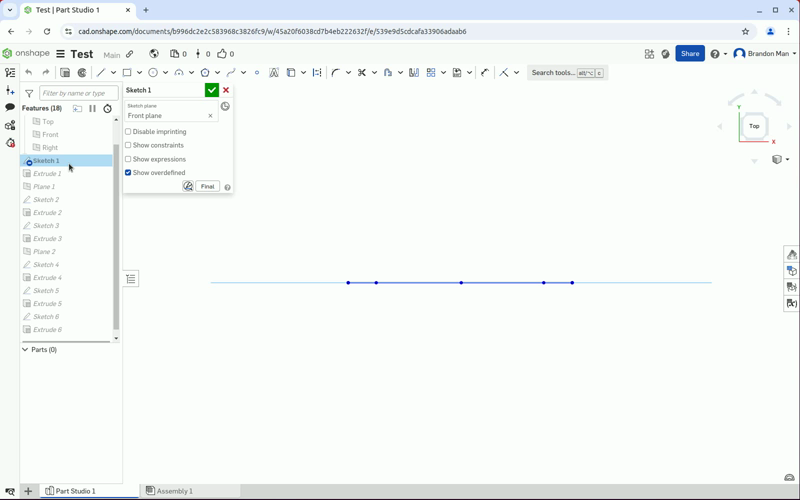
mouse_move(229, 92)
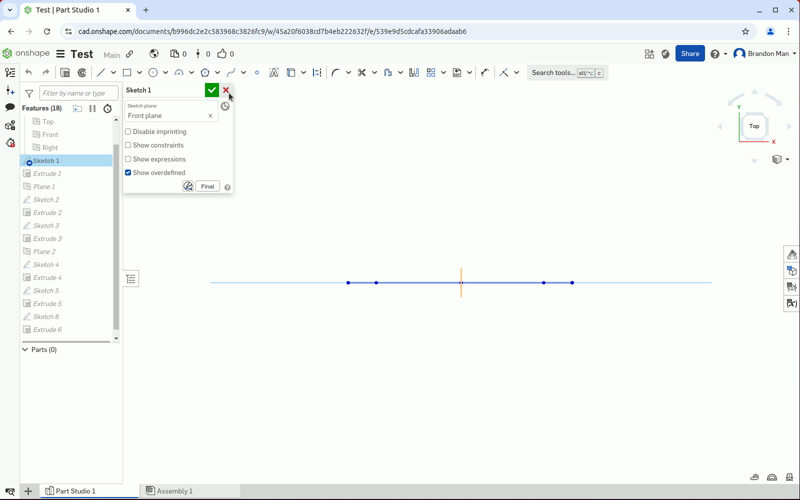
click(229, 92)
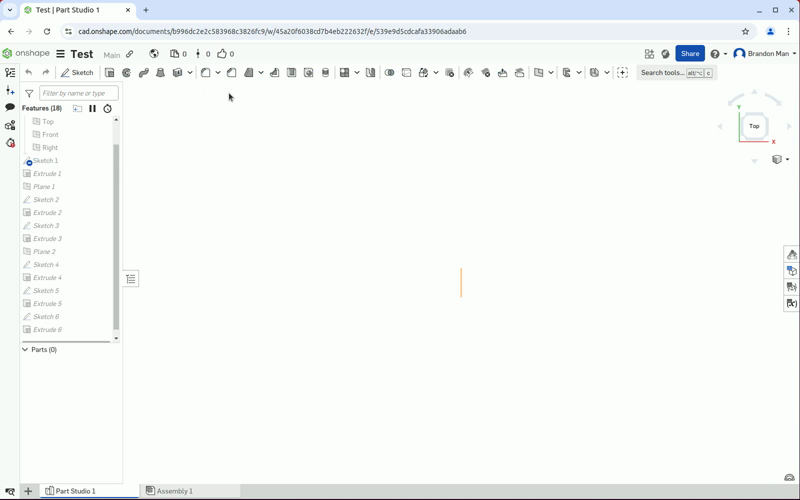
key(shift+s)
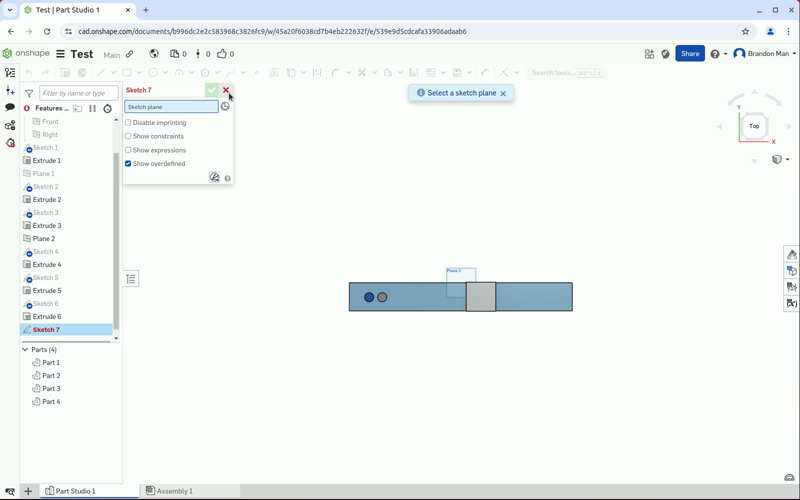
mouse_move(69, 241)
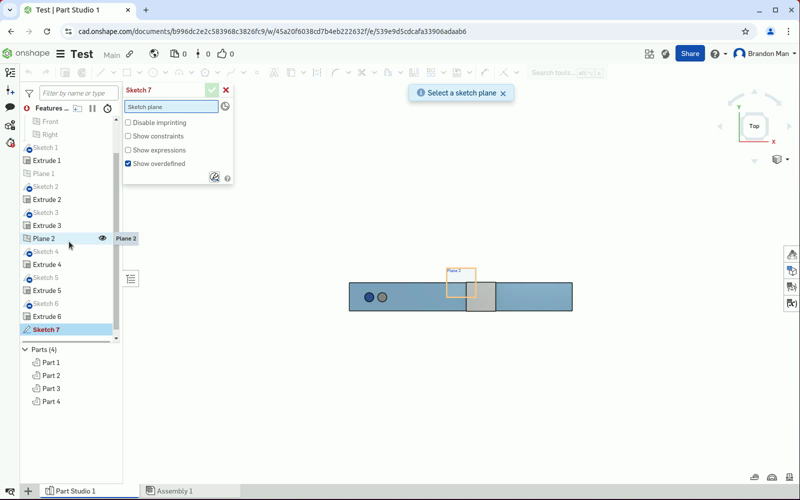
click(69, 241)
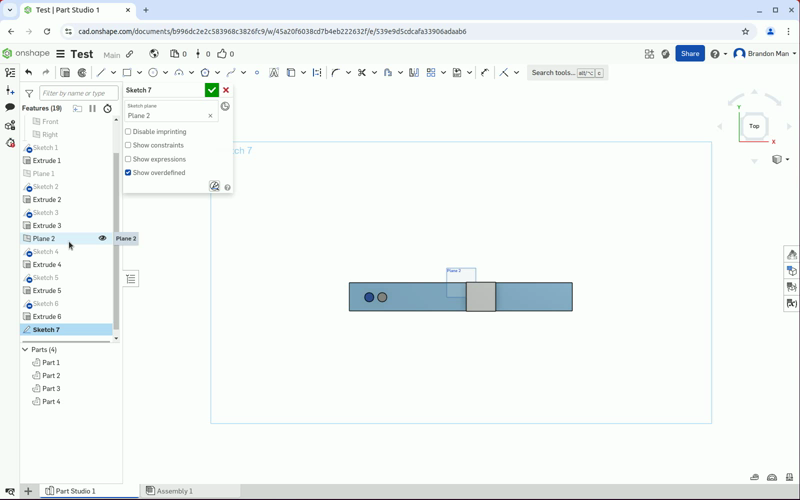
mouse_move(73, 352)
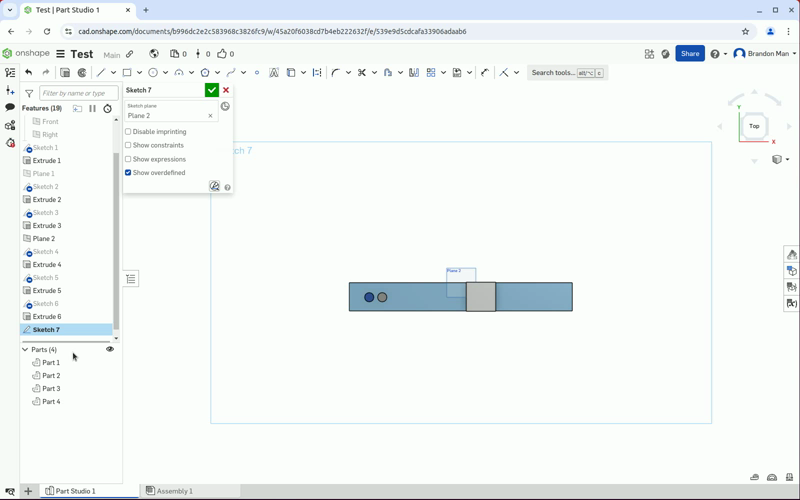
key(y)
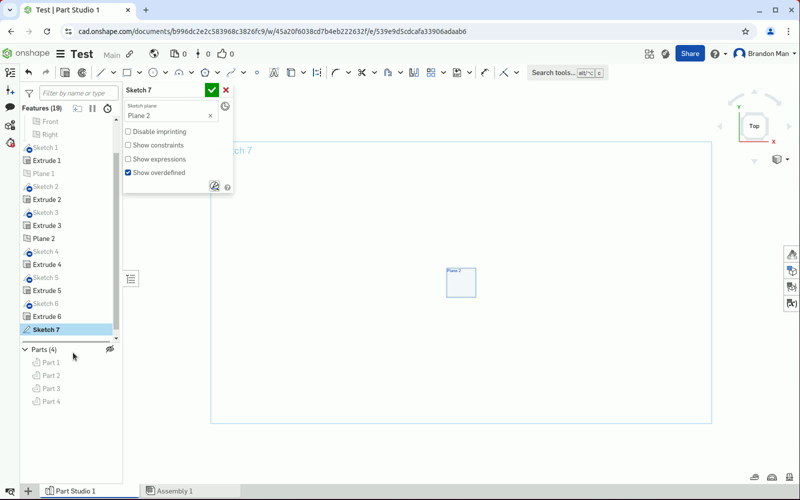
key(l)
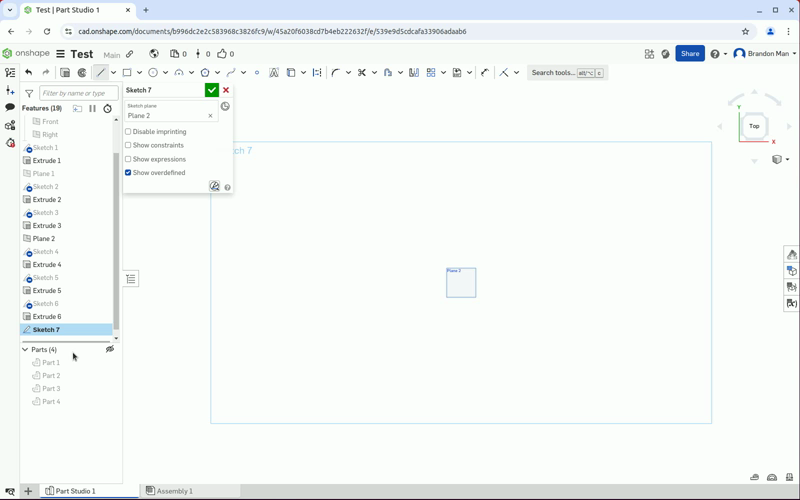
key_down(shift)
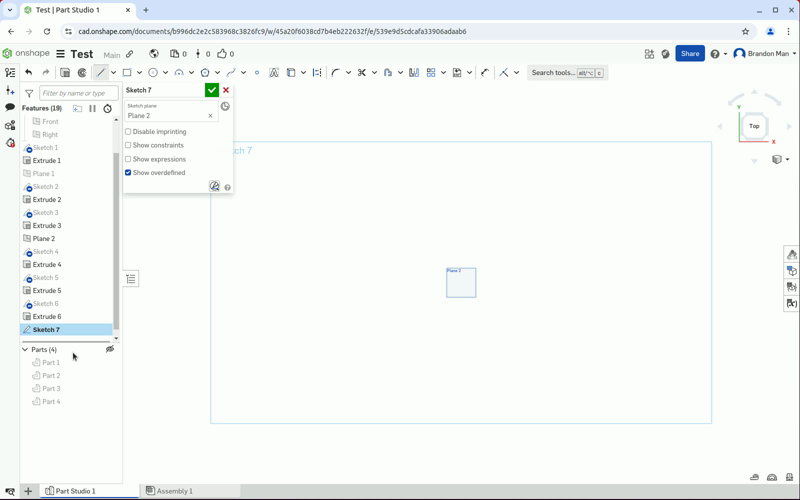
mouse_move(526, 304)
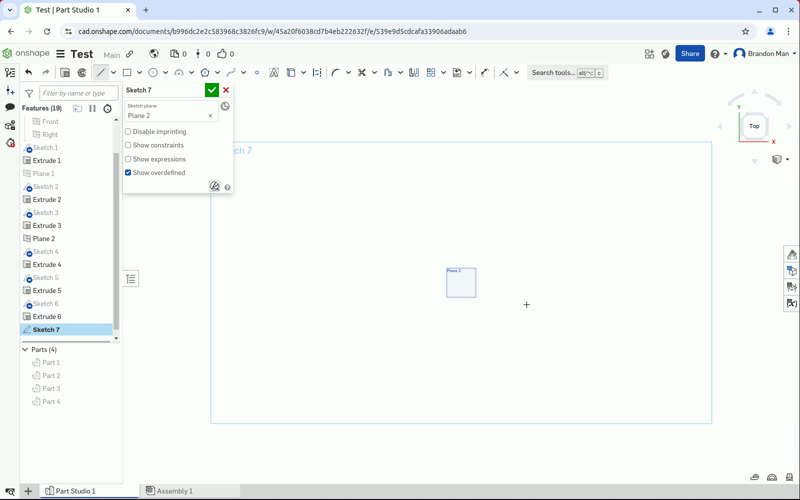
click(526, 304)
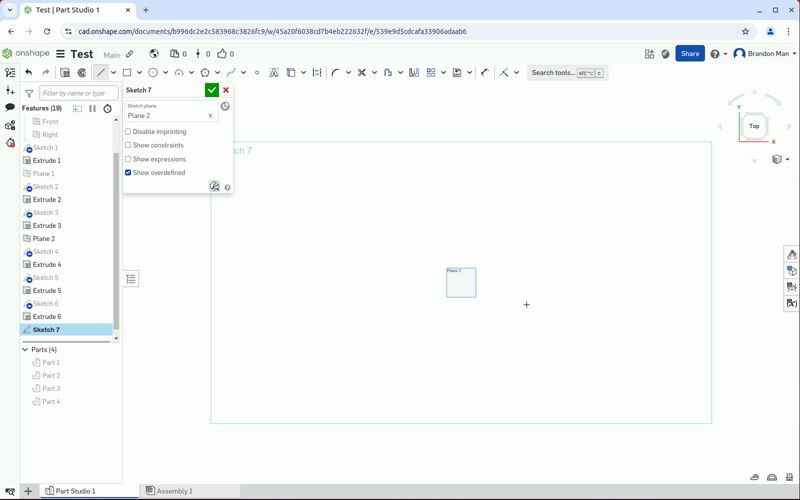
key_up(shift)
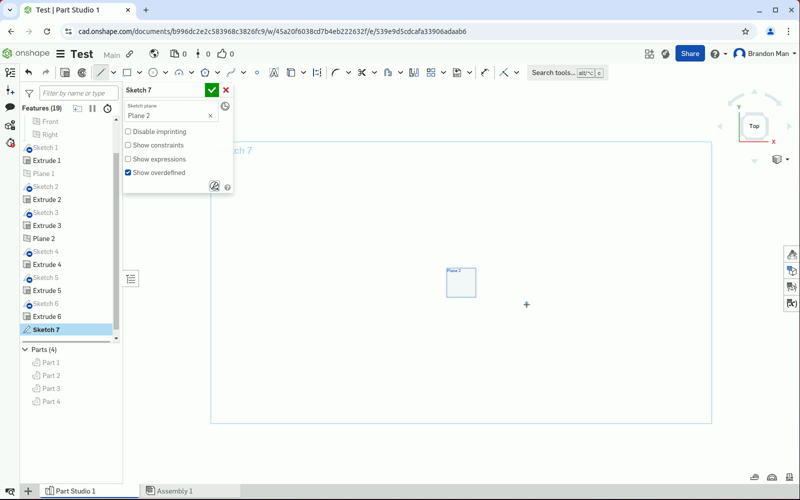
key_down(shift)
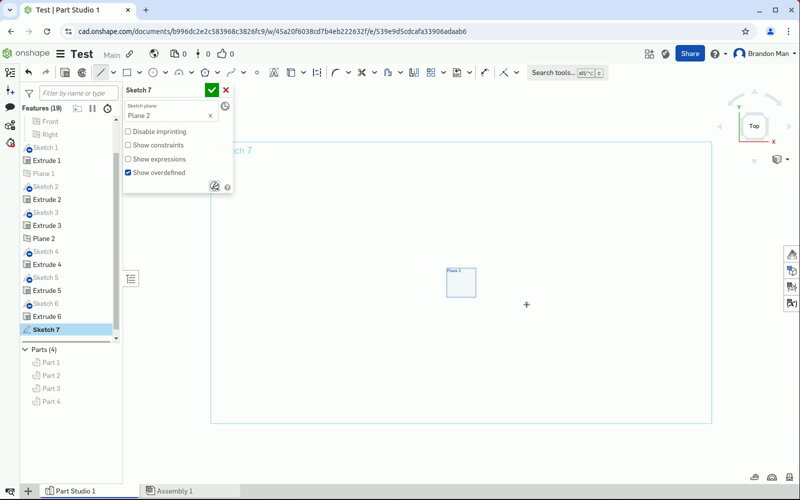
mouse_move(556, 304)
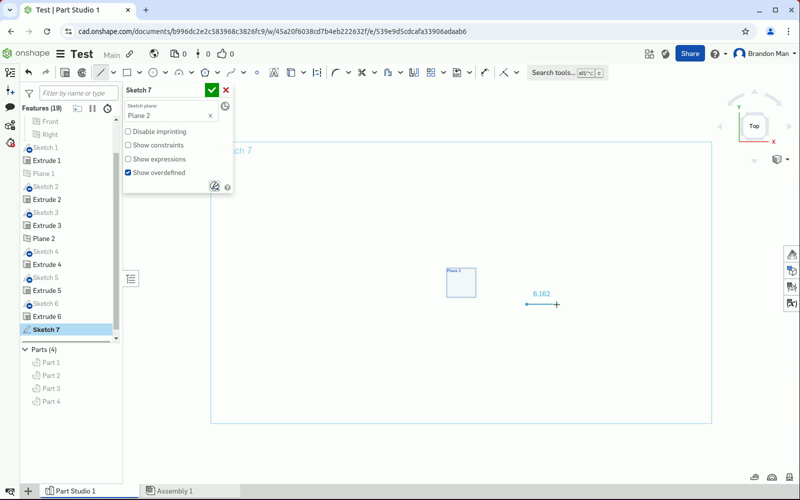
mouse_move(549, 304)
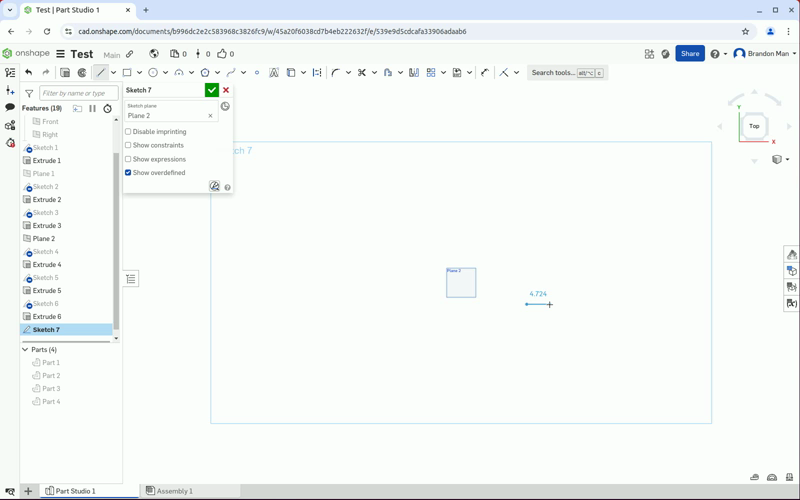
click(549, 304)
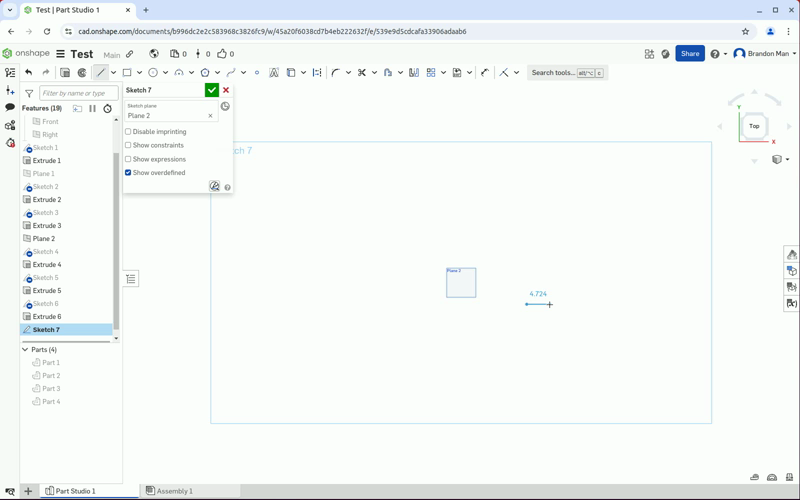
key_up(shift)
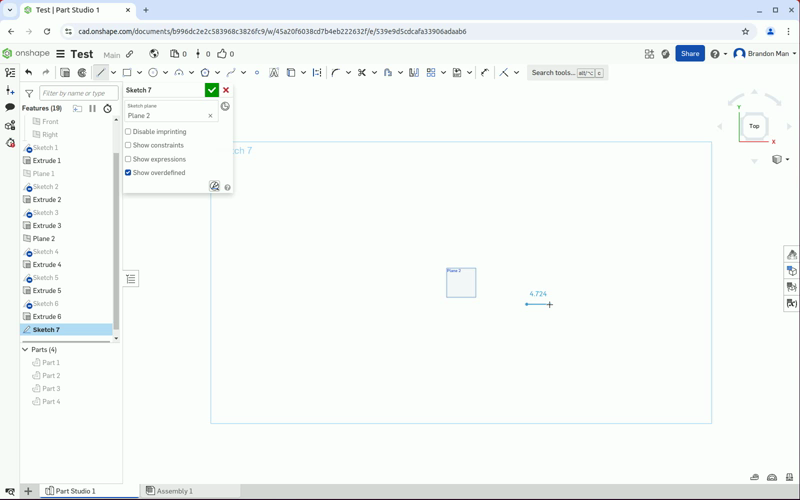
key_down(shift)
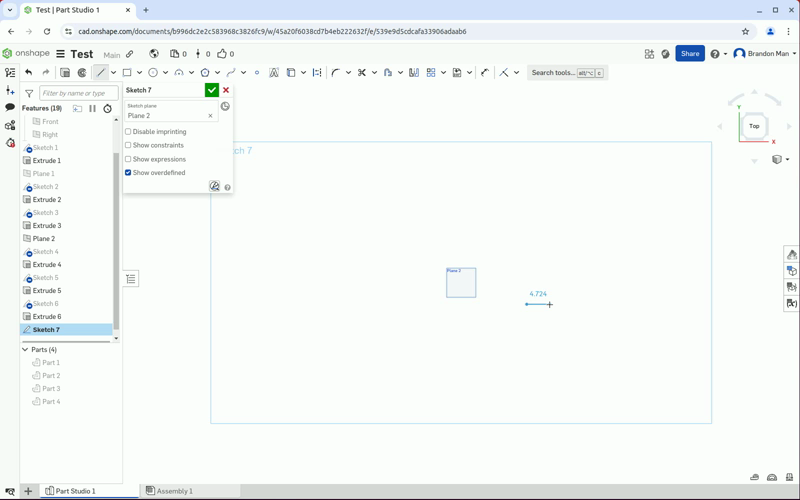
mouse_move(579, 304)
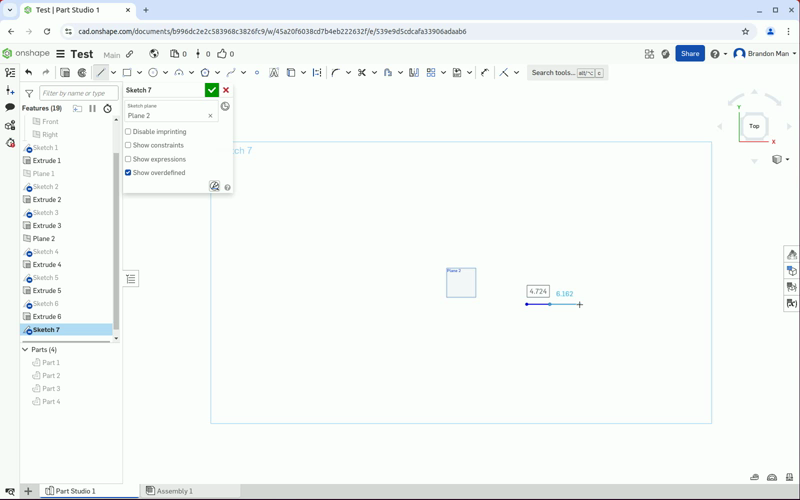
mouse_move(549, 296)
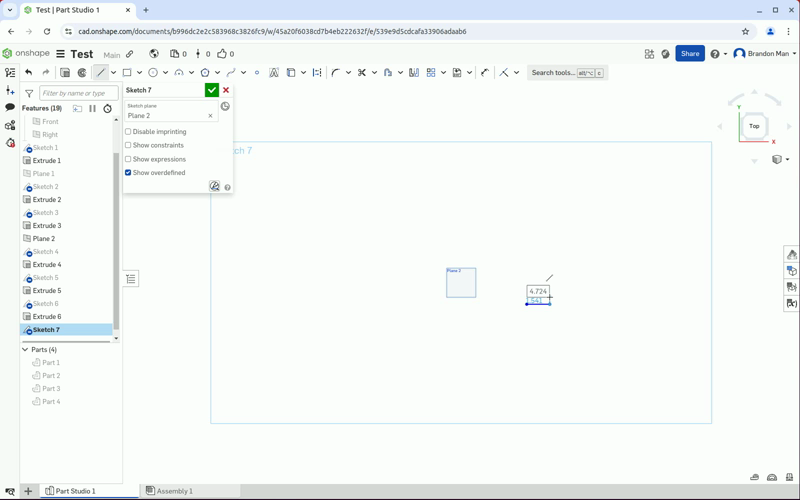
click(549, 296)
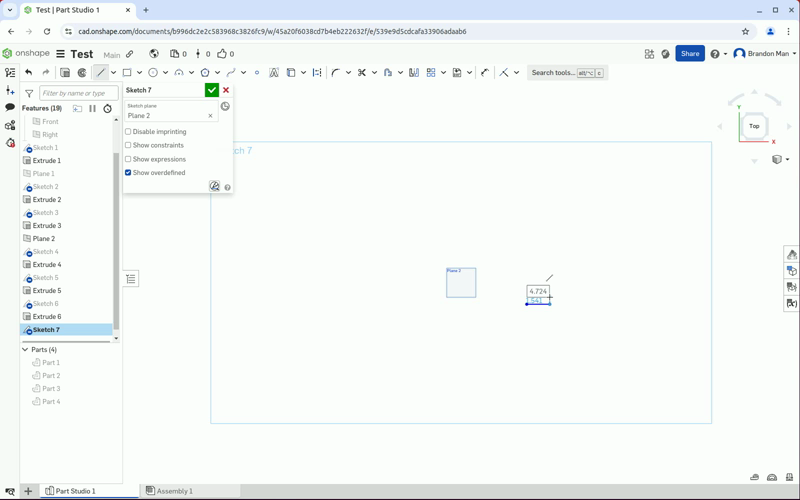
key_up(shift)
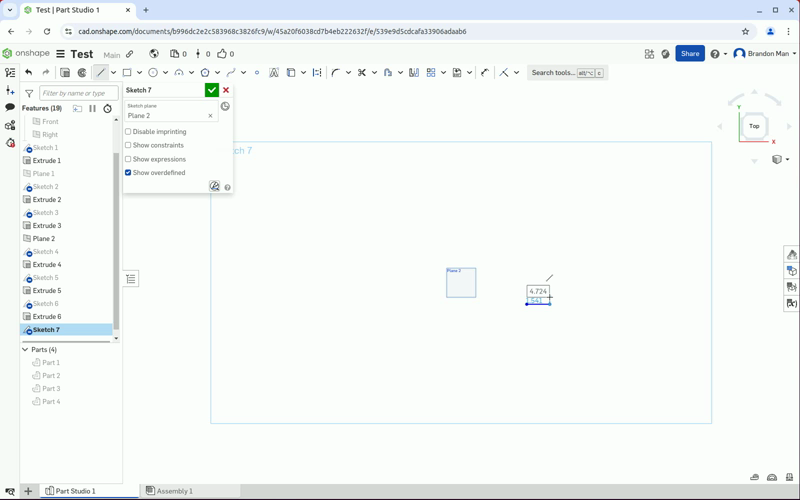
key_down(shift)
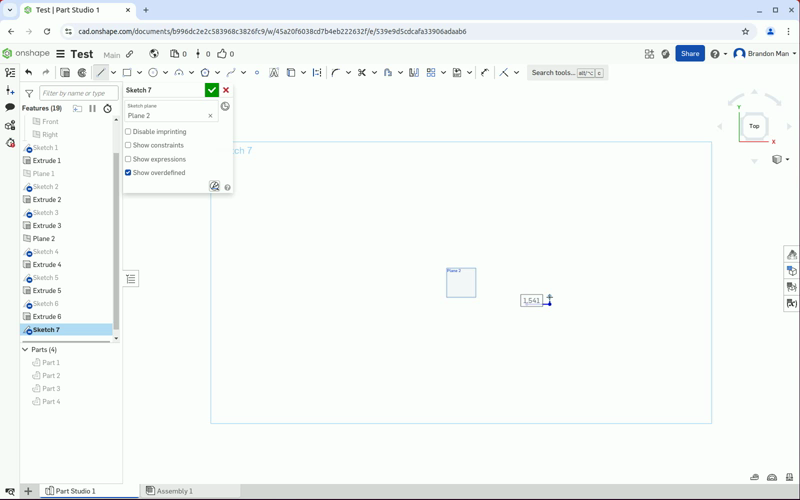
mouse_move(579, 296)
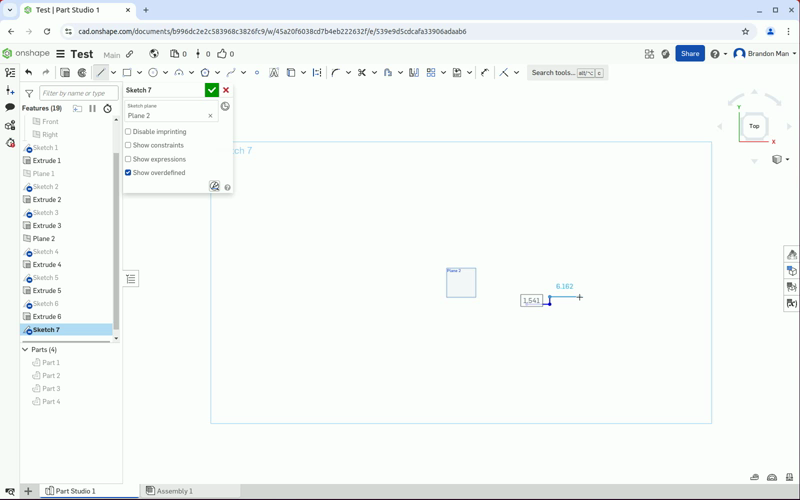
mouse_move(549, 292)
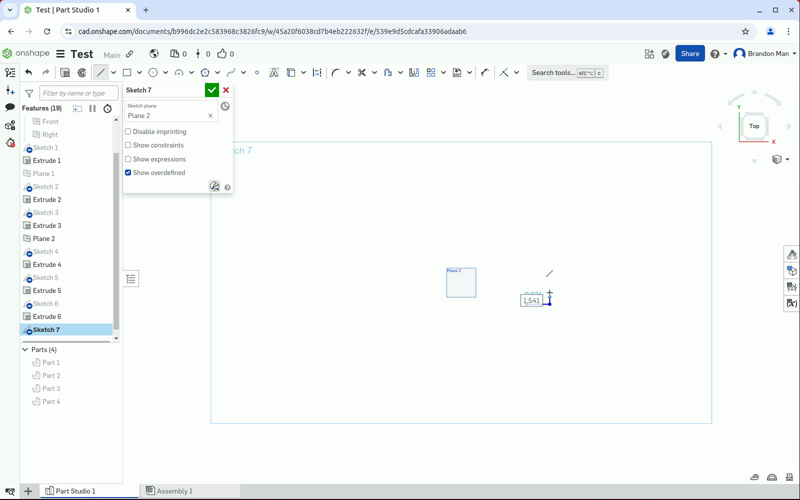
scroll(6)
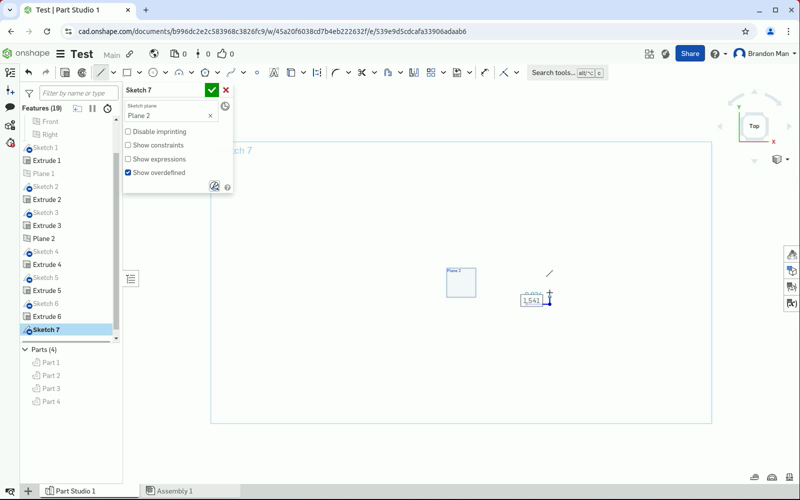
scroll(6)
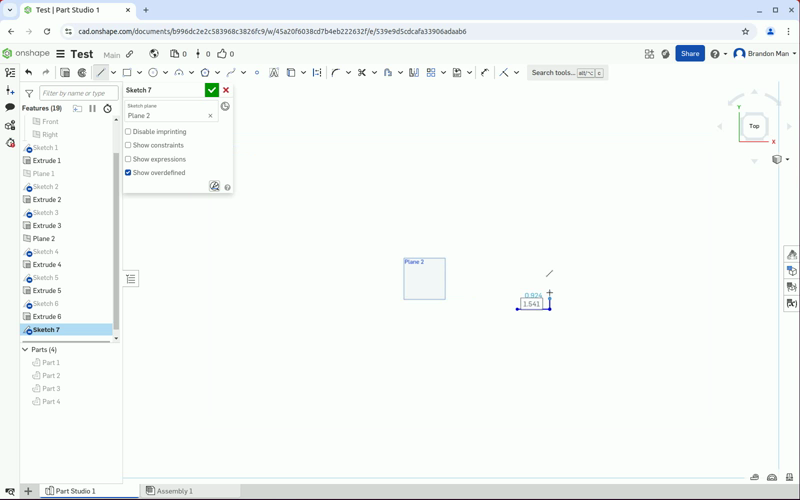
scroll(6)
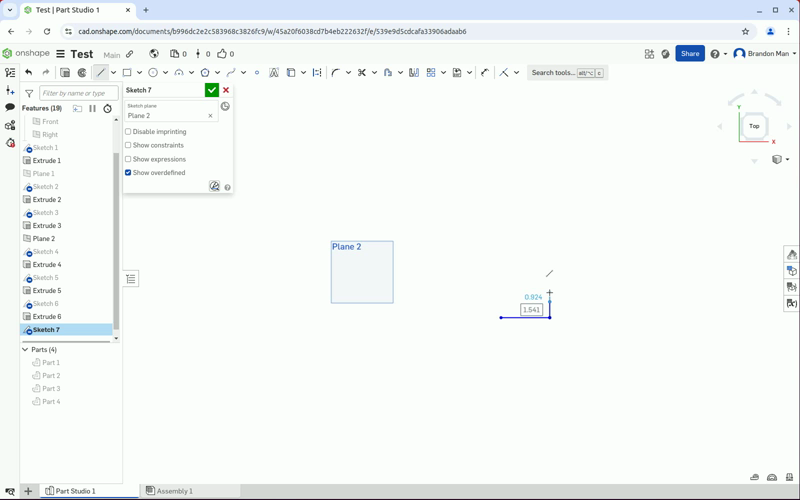
scroll(6)
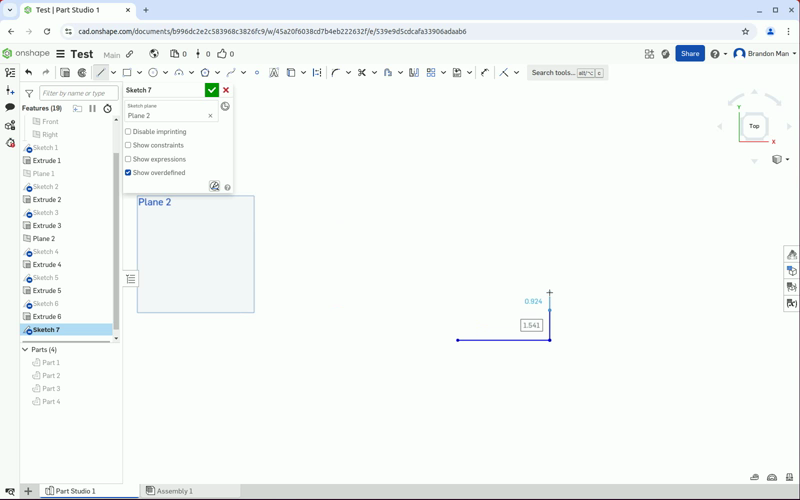
scroll(6)
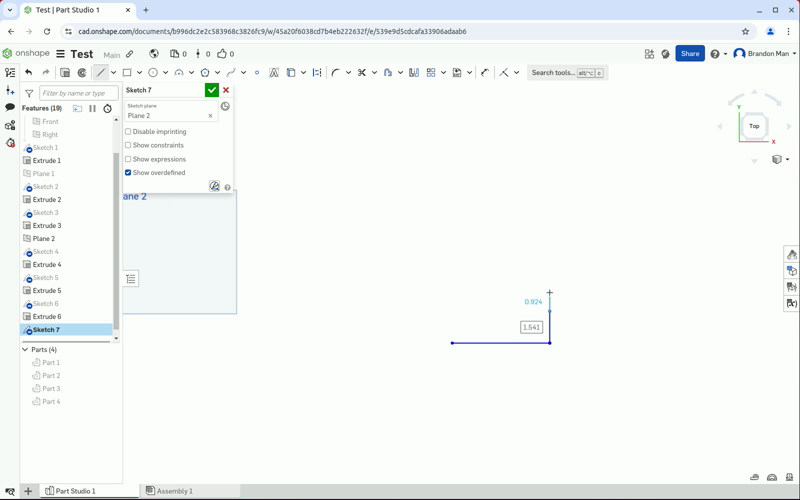
scroll(6)
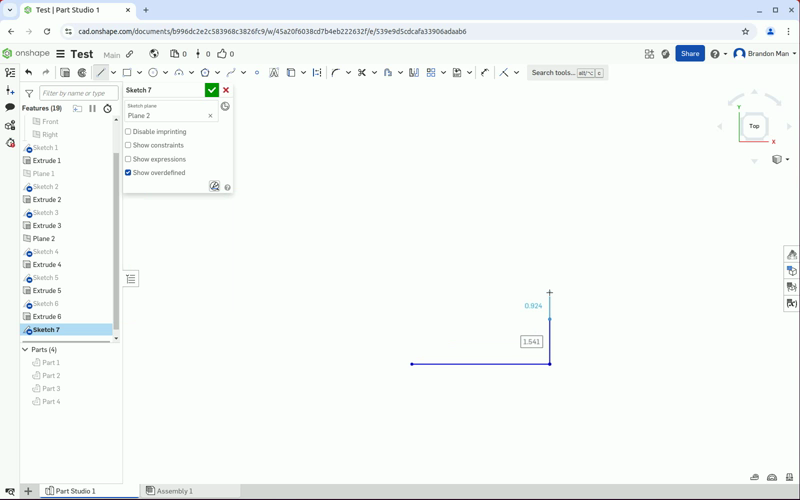
scroll(6)
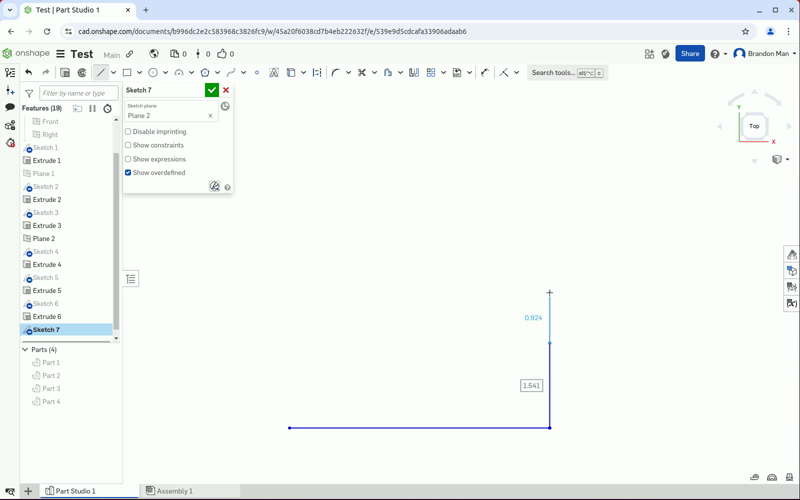
click(549, 292)
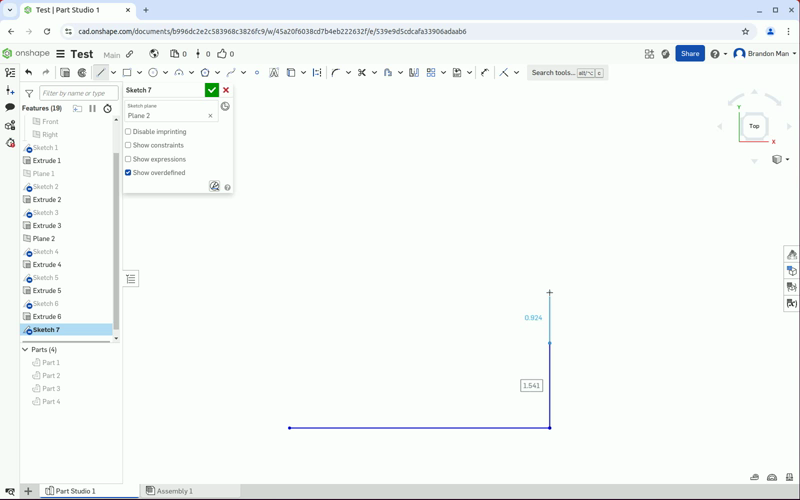
scroll(-6)
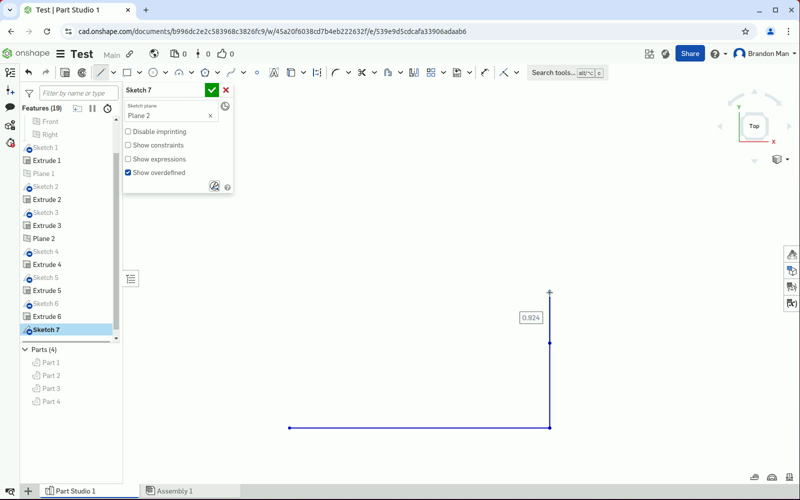
scroll(-6)
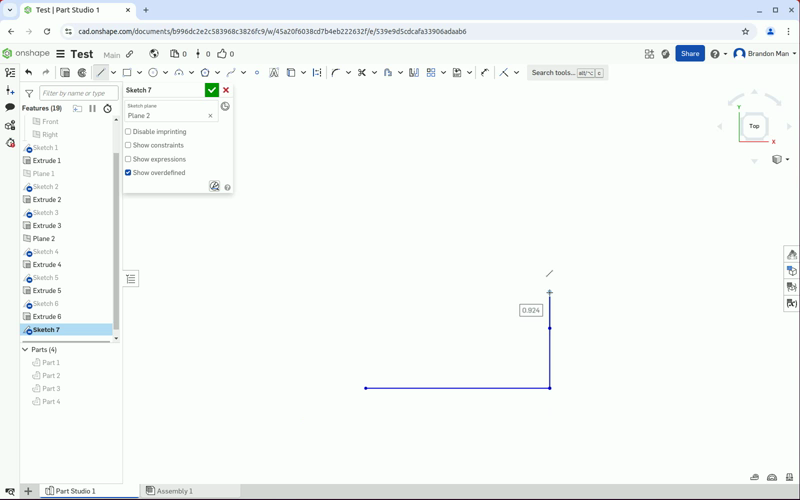
scroll(-6)
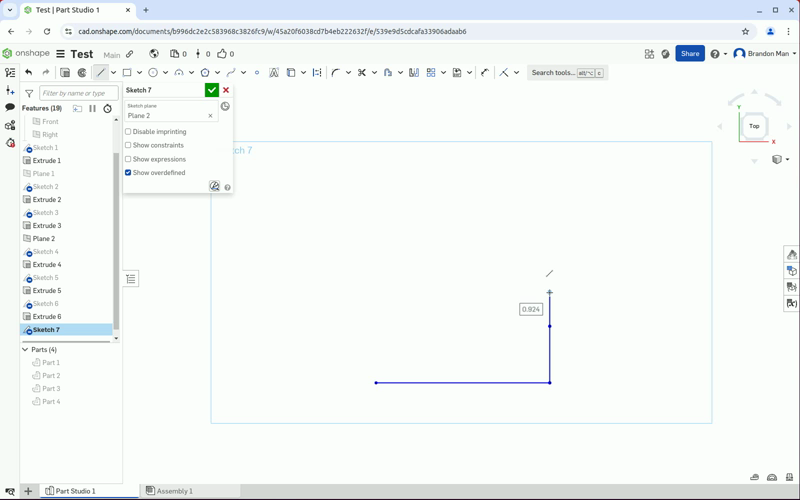
scroll(-6)
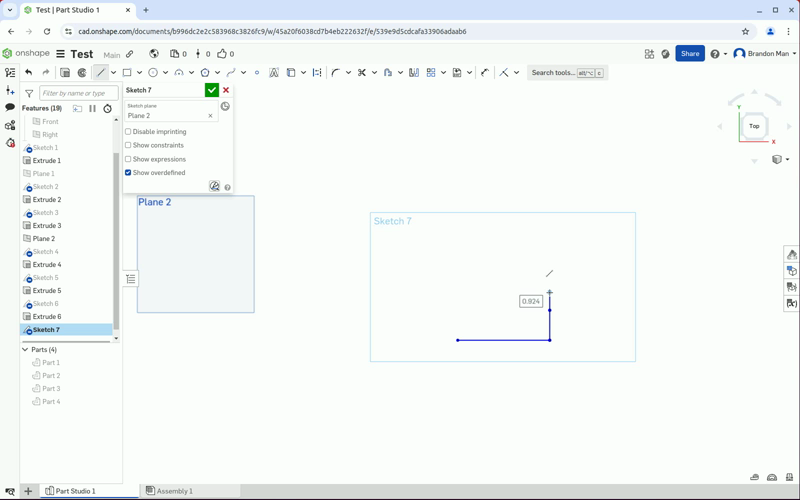
scroll(-6)
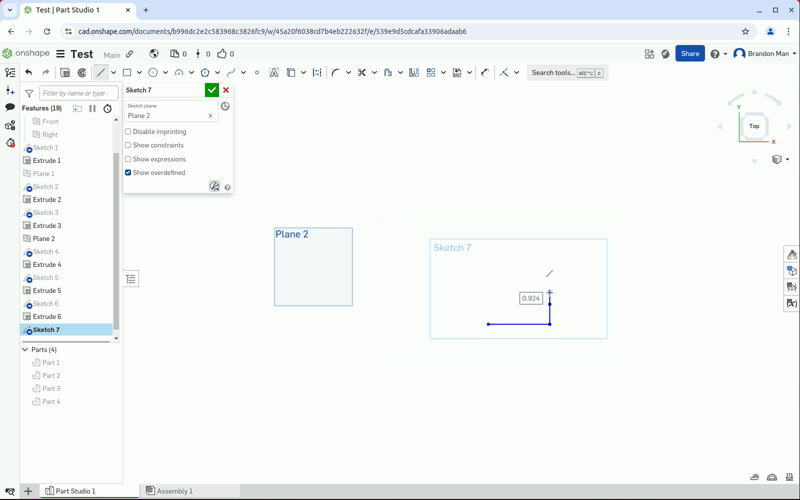
scroll(-6)
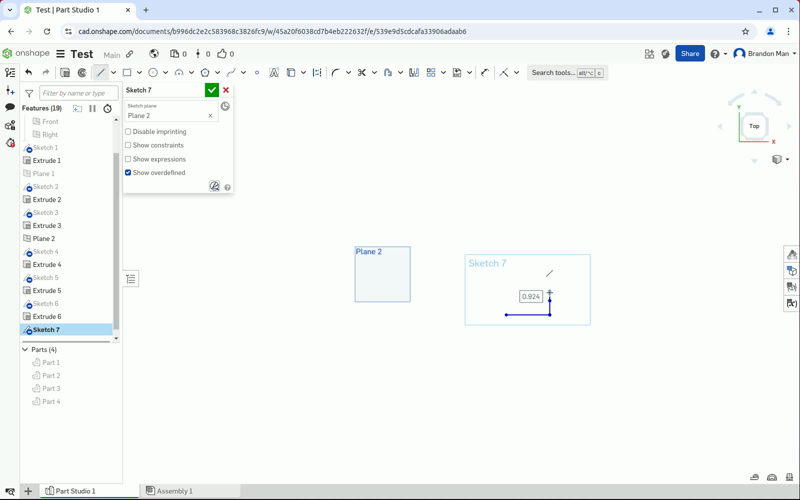
scroll(-6)
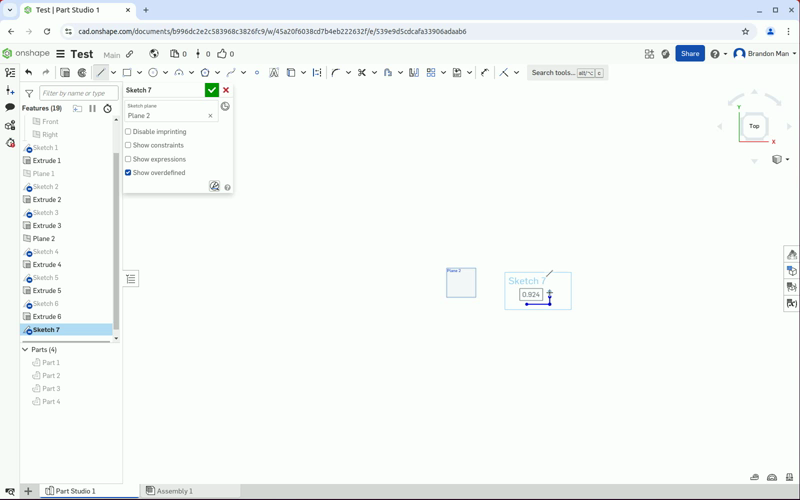
key_up(shift)
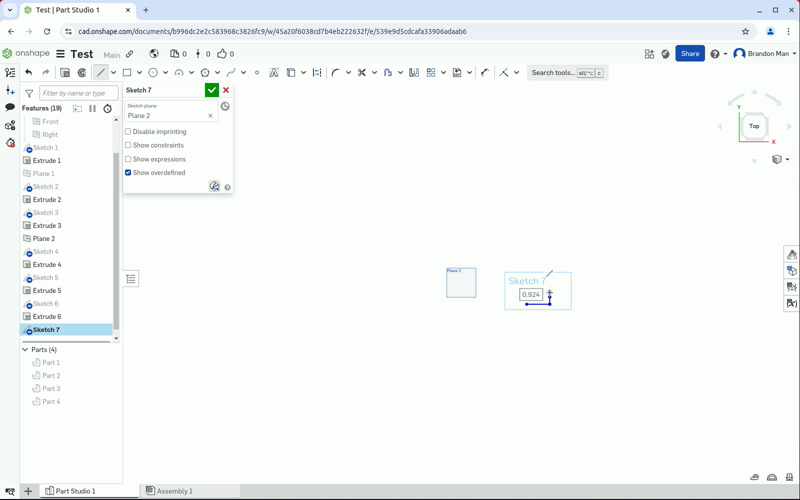
key_down(shift)
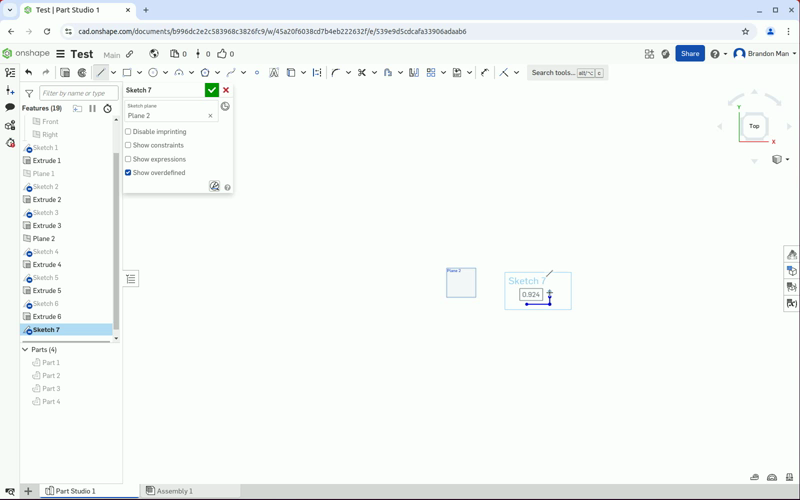
mouse_move(579, 292)
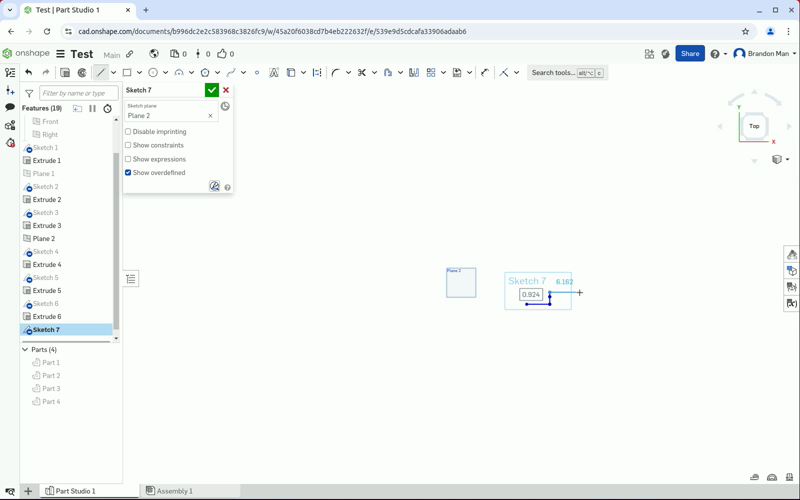
mouse_move(526, 292)
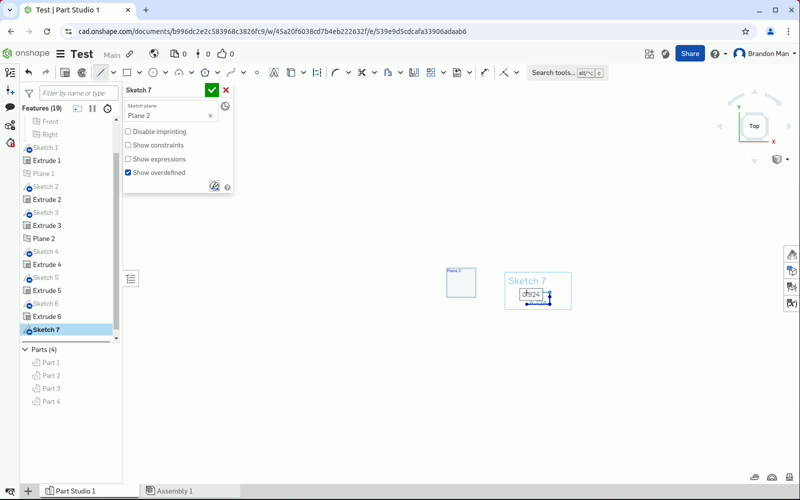
click(526, 292)
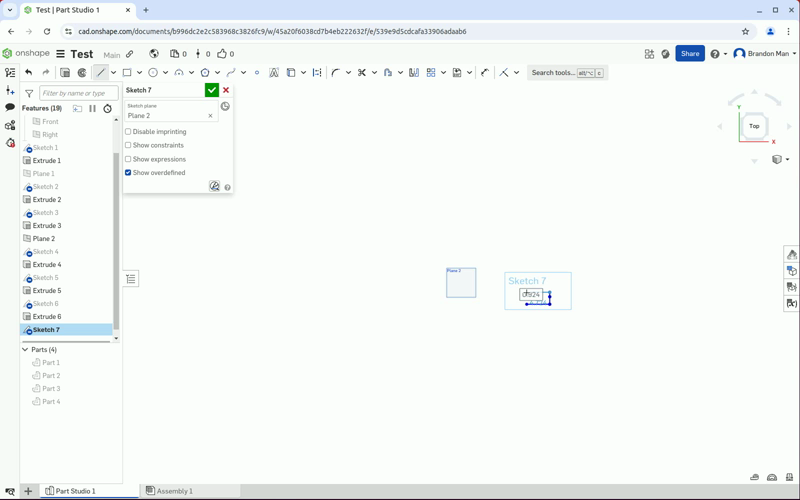
key_up(shift)
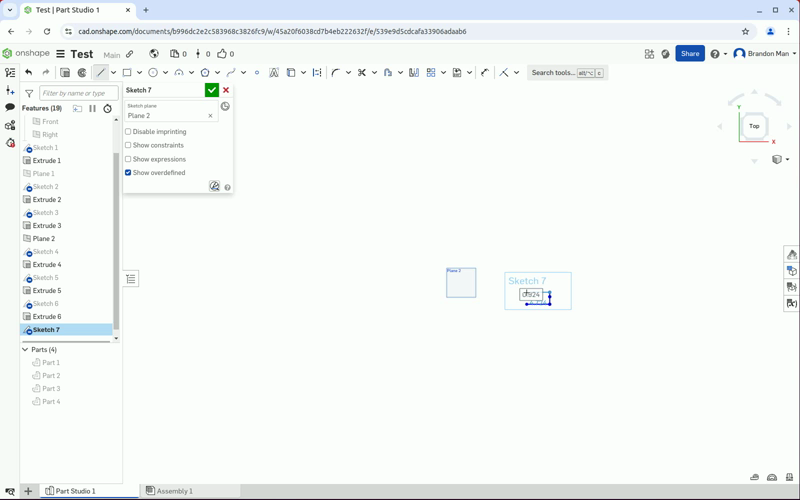
mouse_move(556, 292)
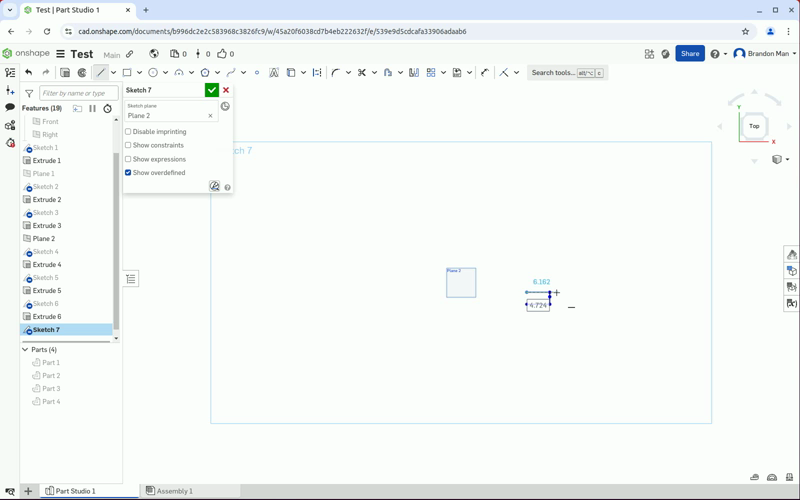
key_down(shift)
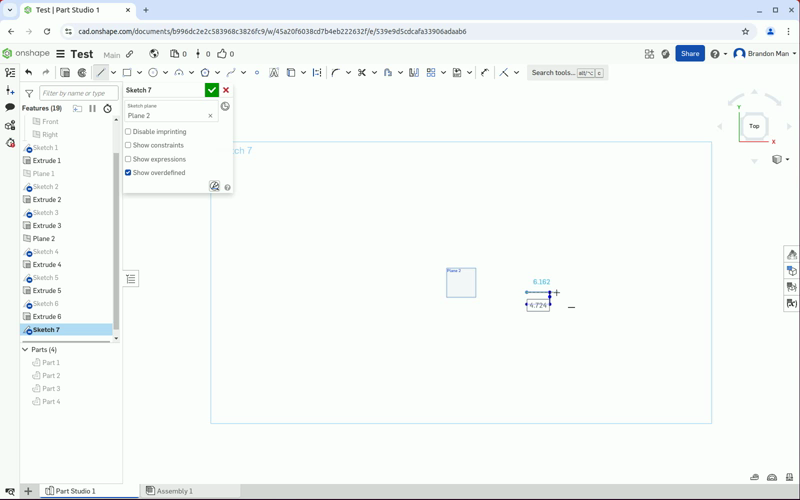
mouse_move(526, 304)
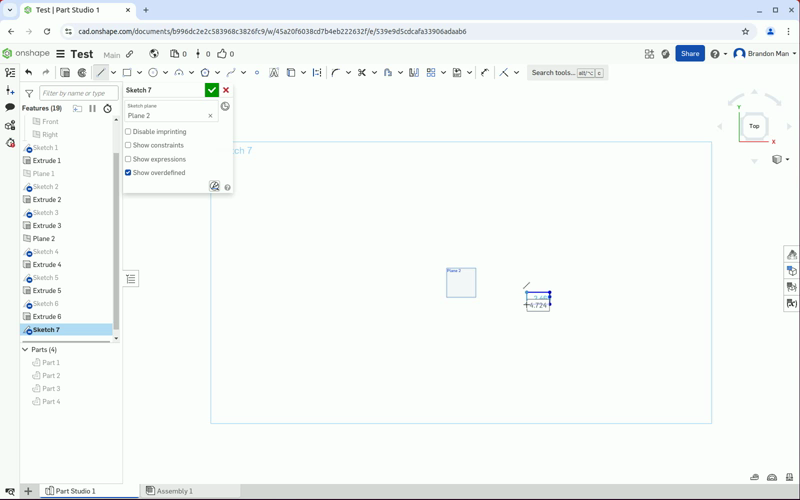
key_up(shift)
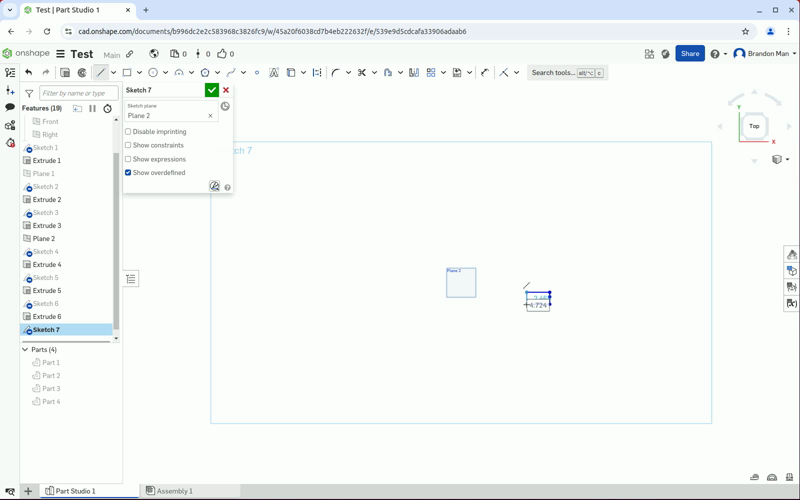
click(526, 304)
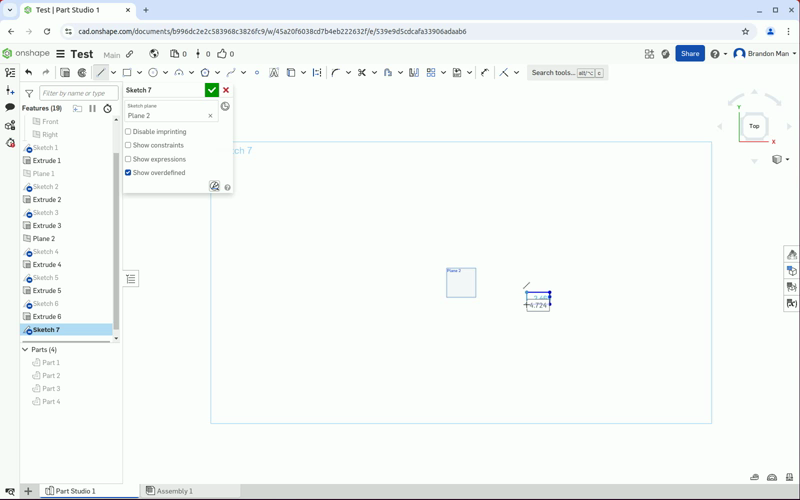
key(esc)
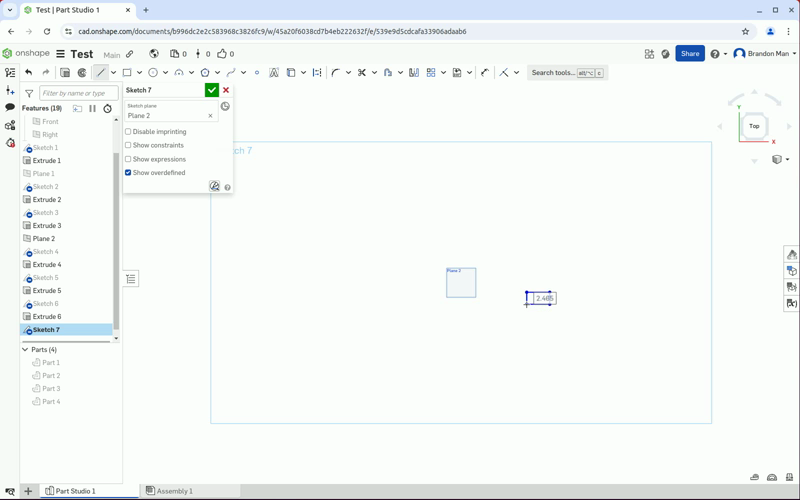
mouse_move(534, 295)
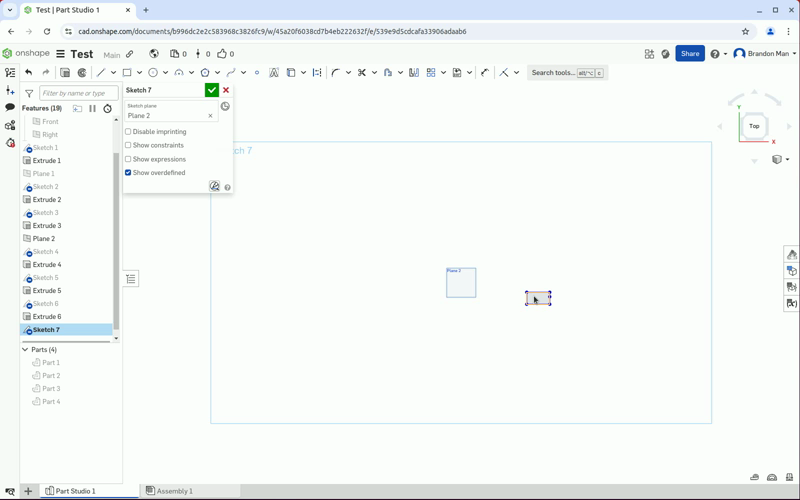
scroll(6)
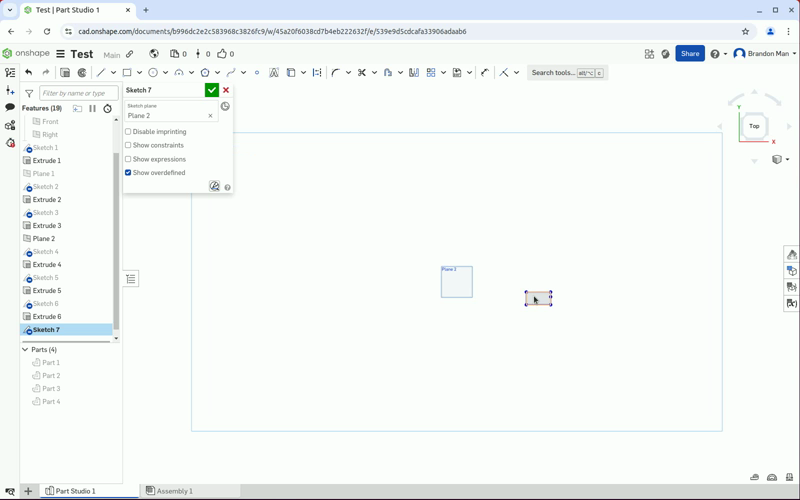
scroll(6)
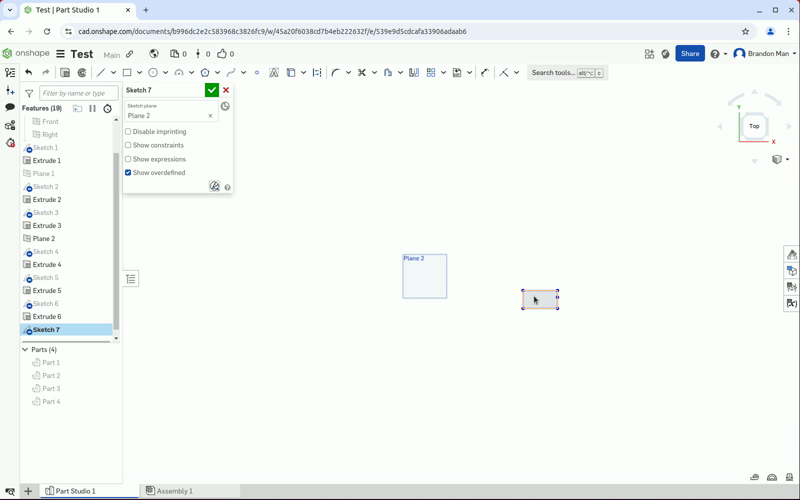
scroll(6)
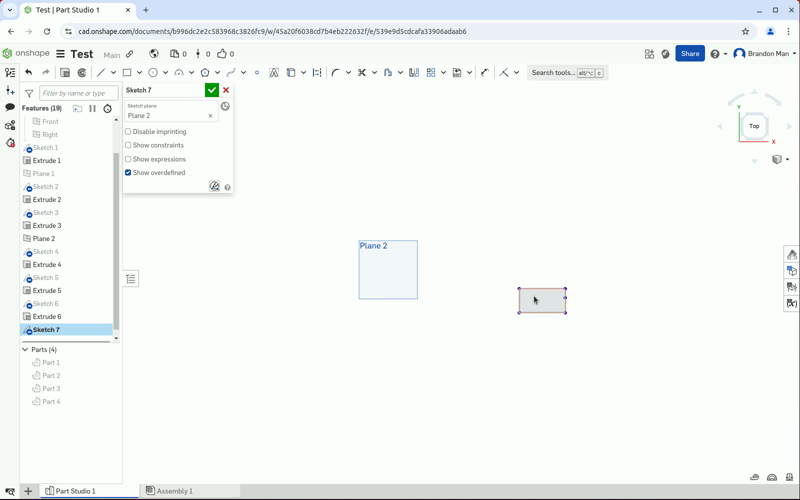
scroll(6)
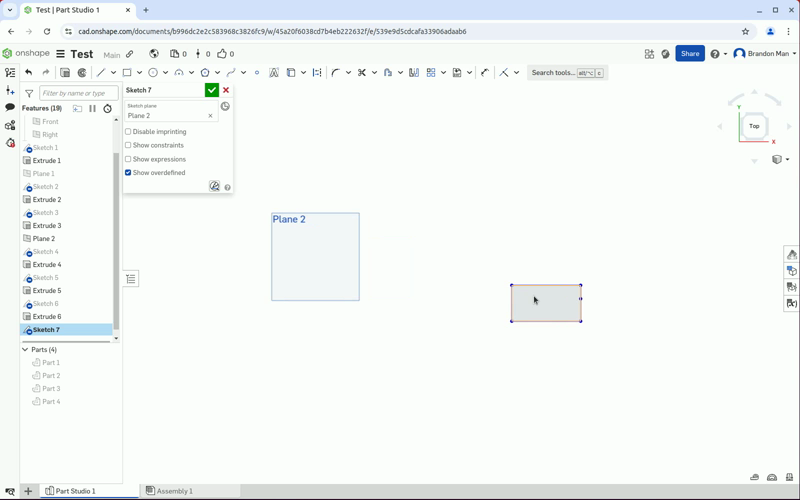
scroll(6)
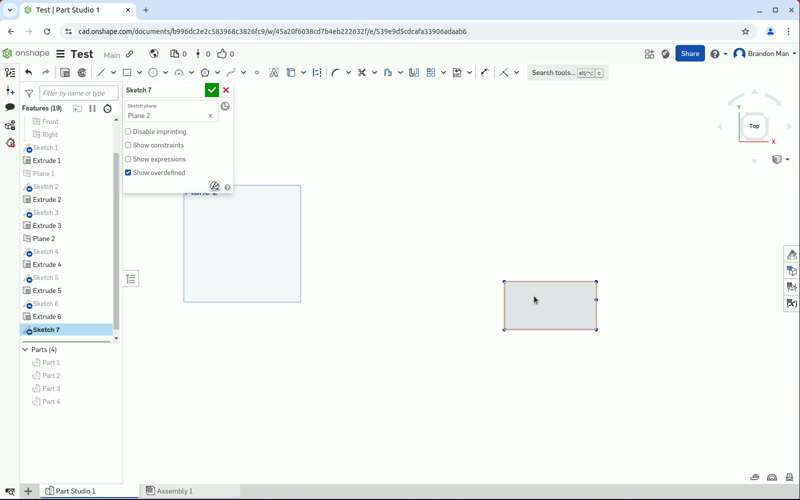
scroll(6)
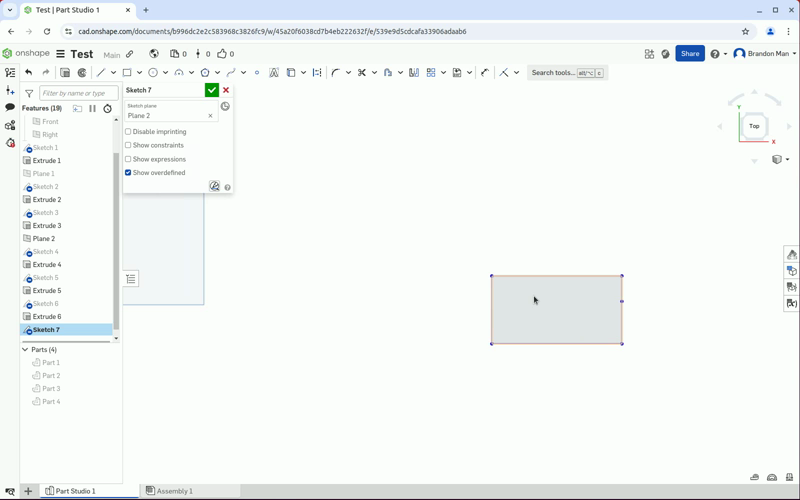
scroll(6)
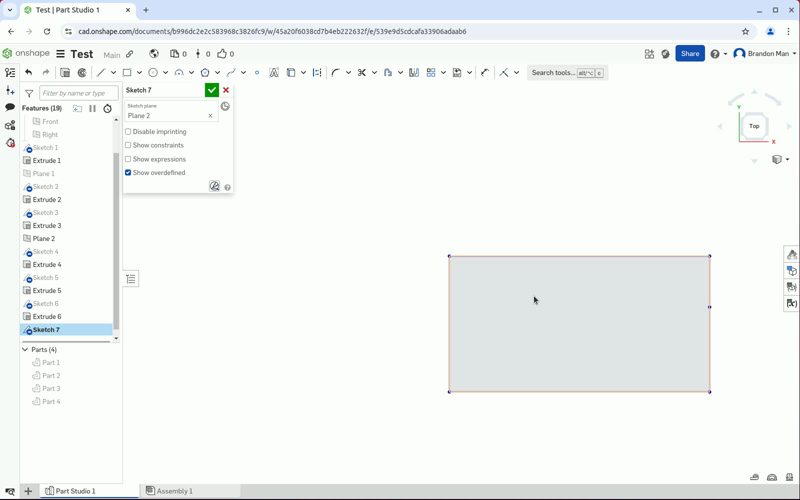
click(534, 295)
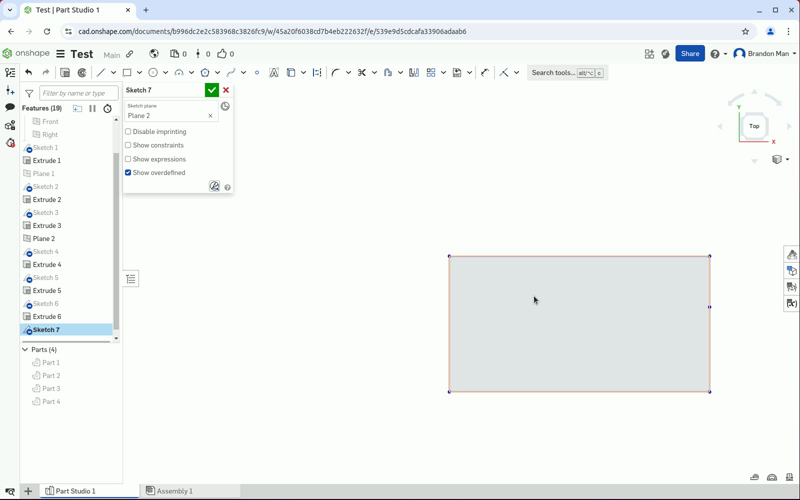
scroll(-6)
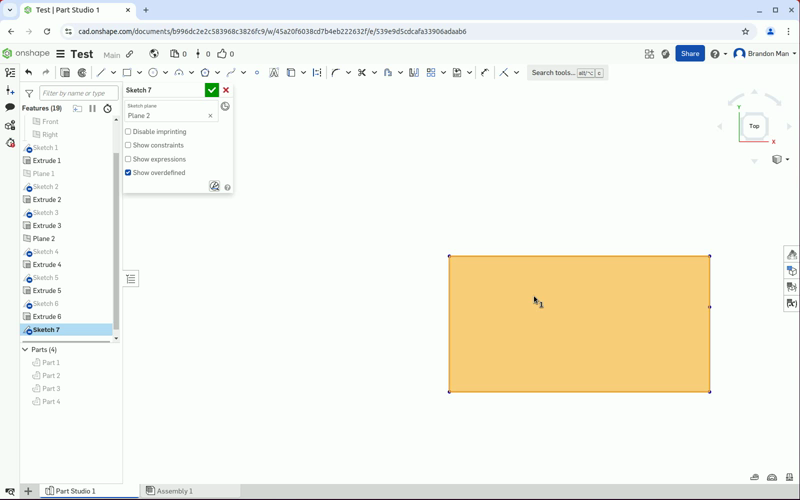
scroll(-6)
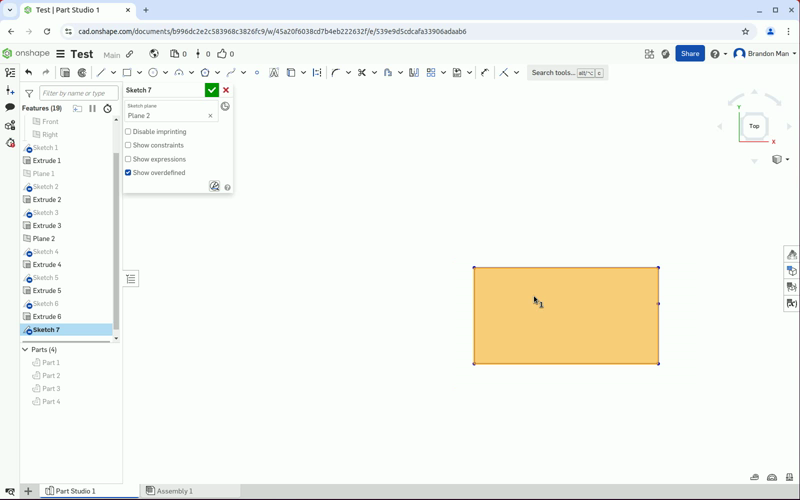
scroll(-6)
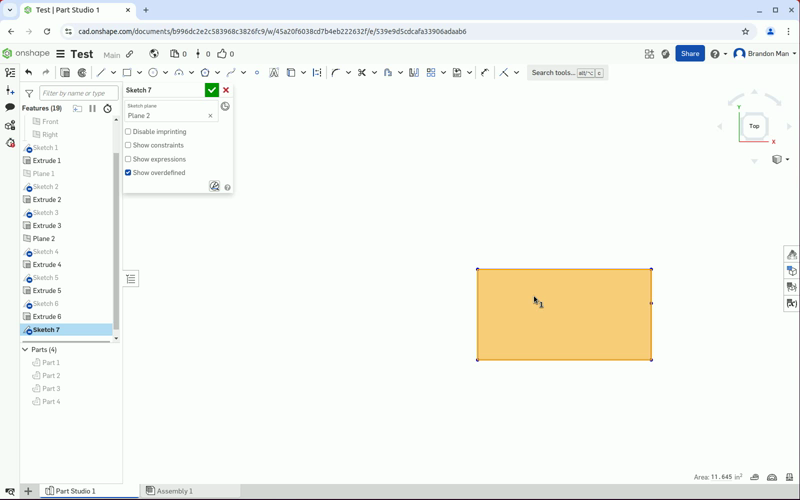
scroll(-6)
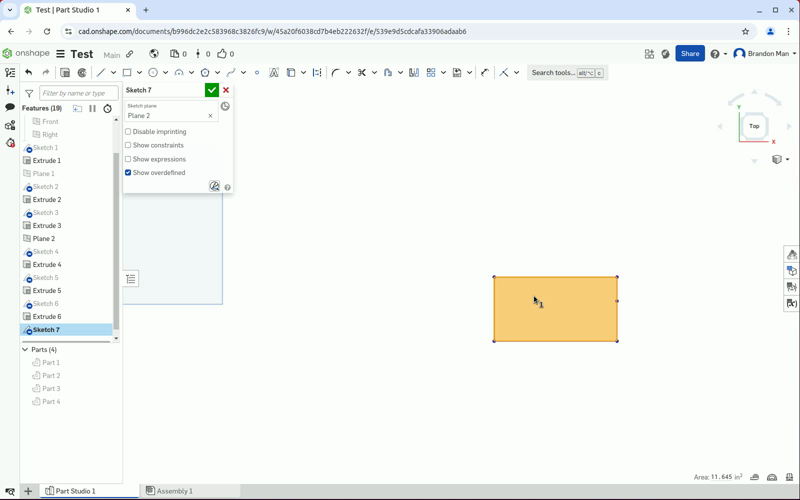
scroll(-6)
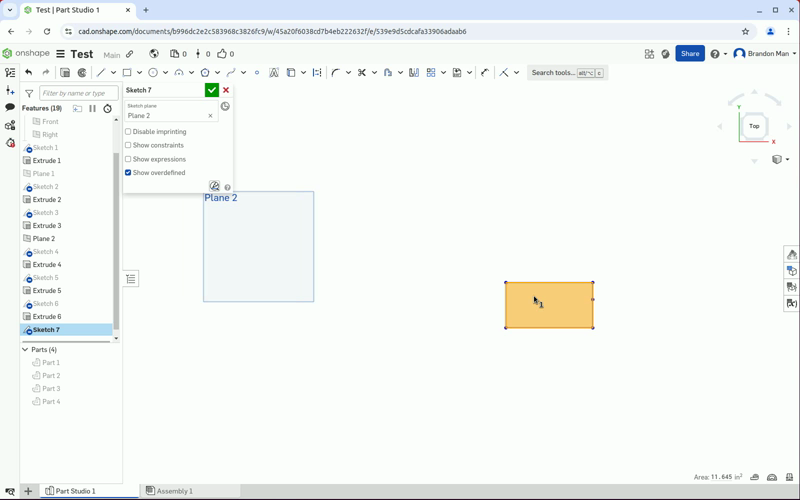
scroll(-6)
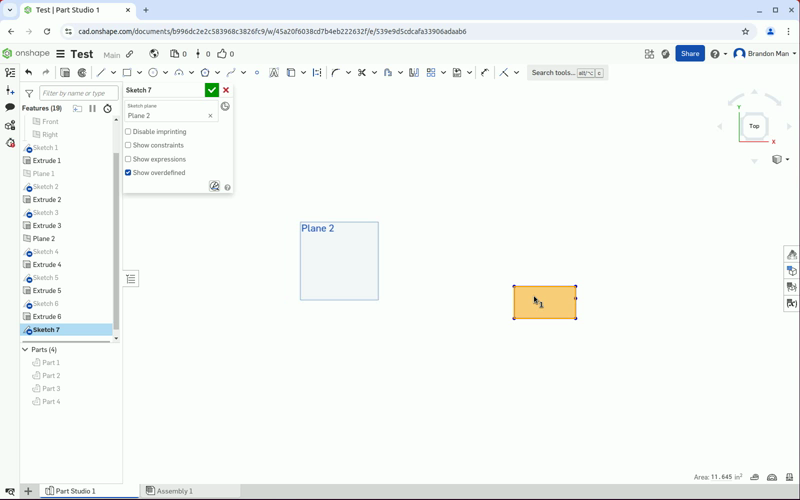
scroll(-6)
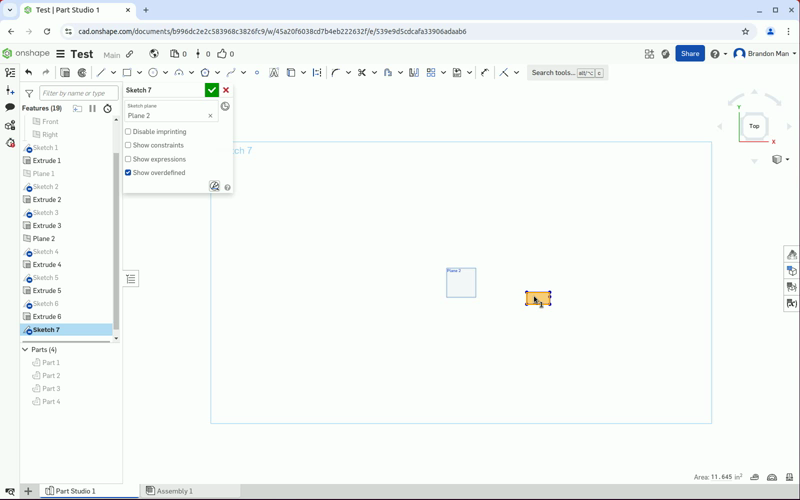
mouse_move(73, 352)
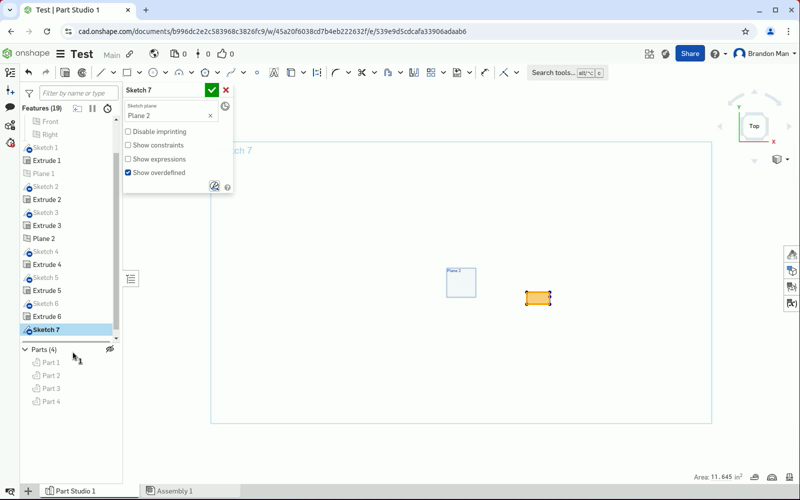
key(shift+y)
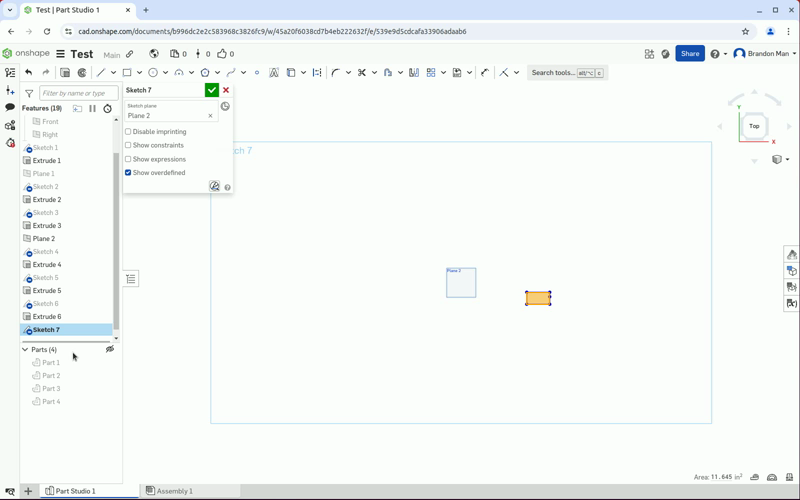
key(shift+e)
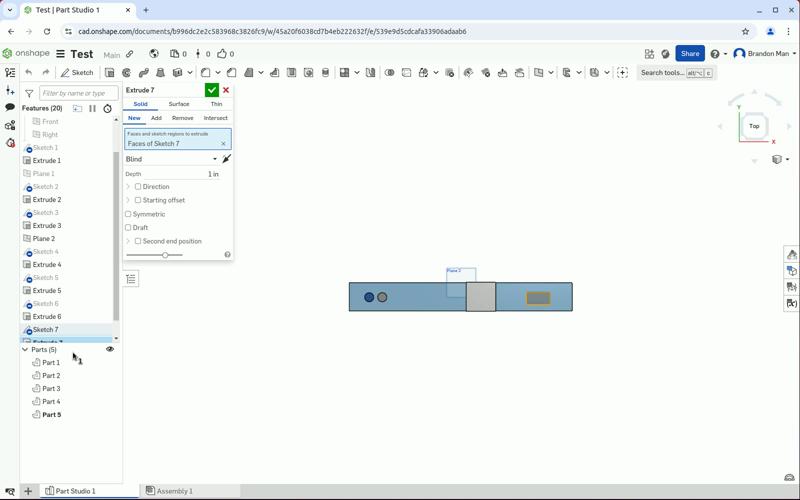
mouse_move(143, 106)
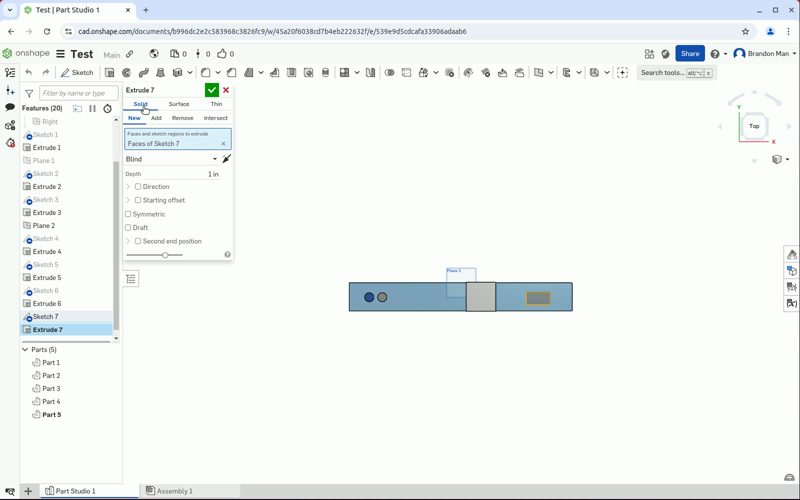
click(143, 106)
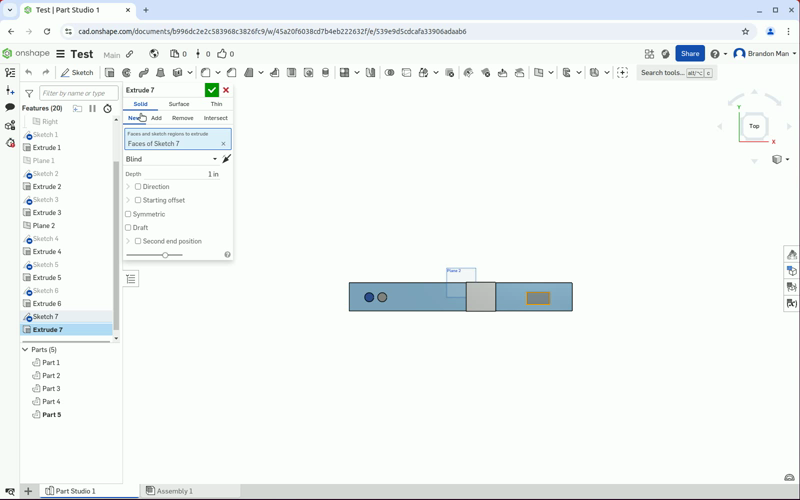
mouse_move(137, 120)
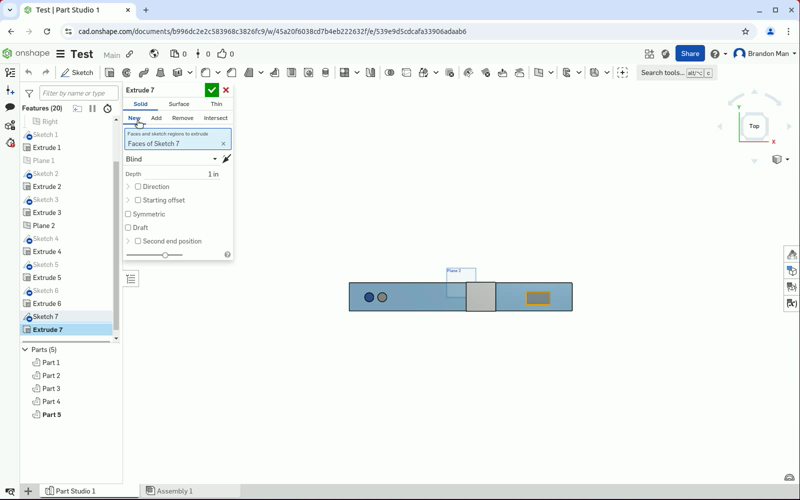
click(137, 120)
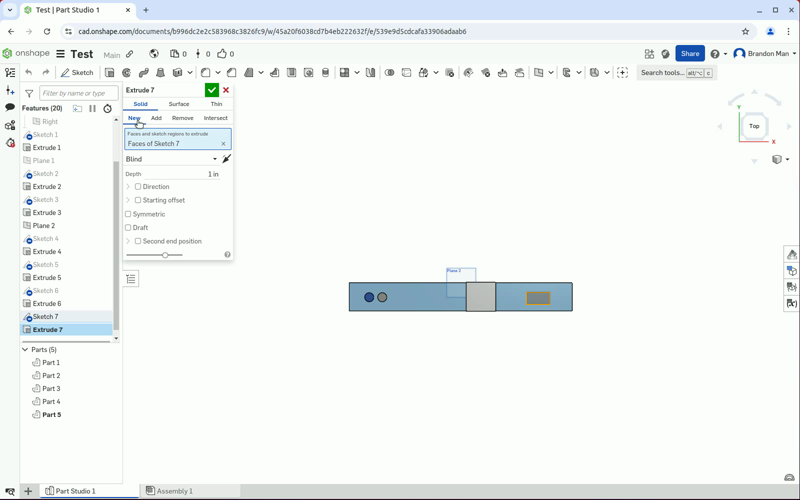
key(tab, 4)
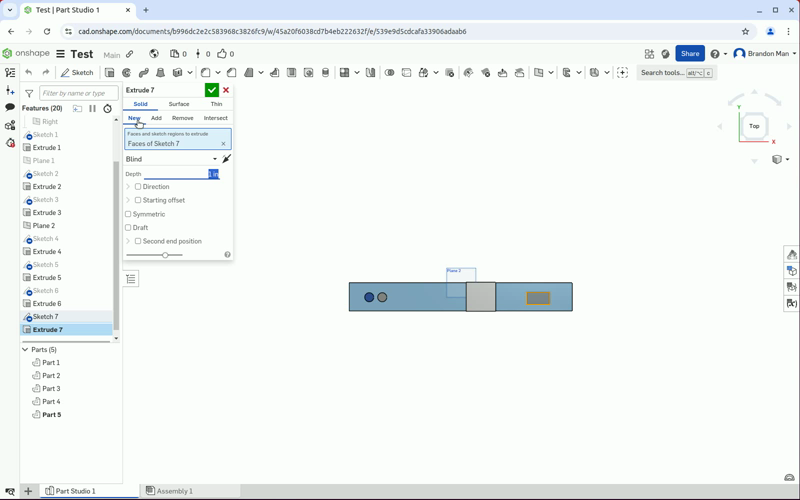
text(1.204)
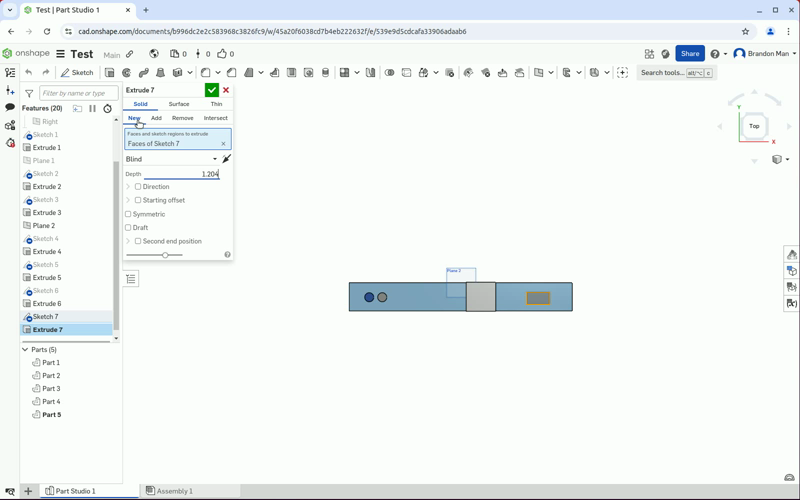
key(enter)
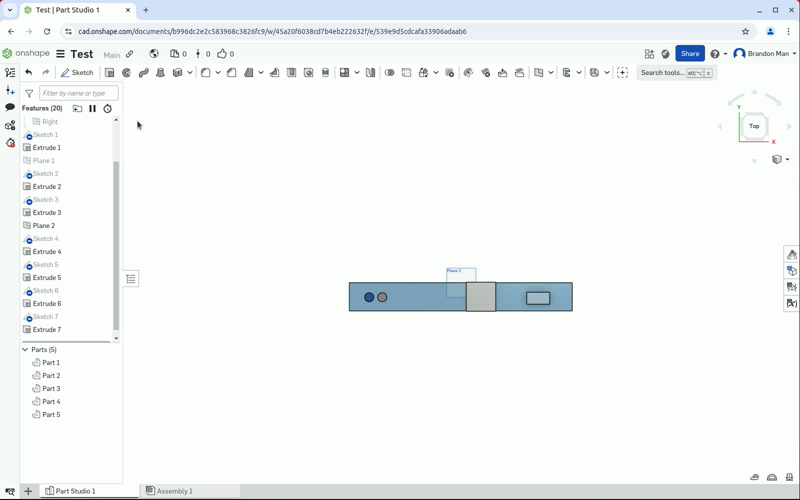
key(shift+h)
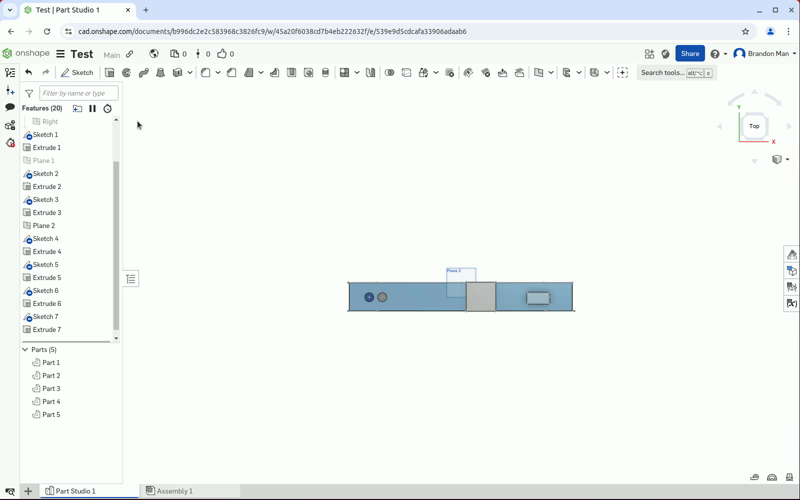
key(shift+h)
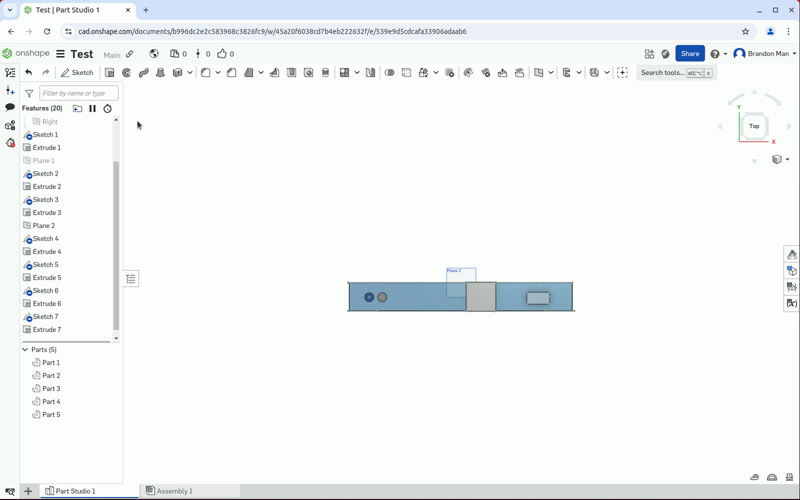
key(shift+7)
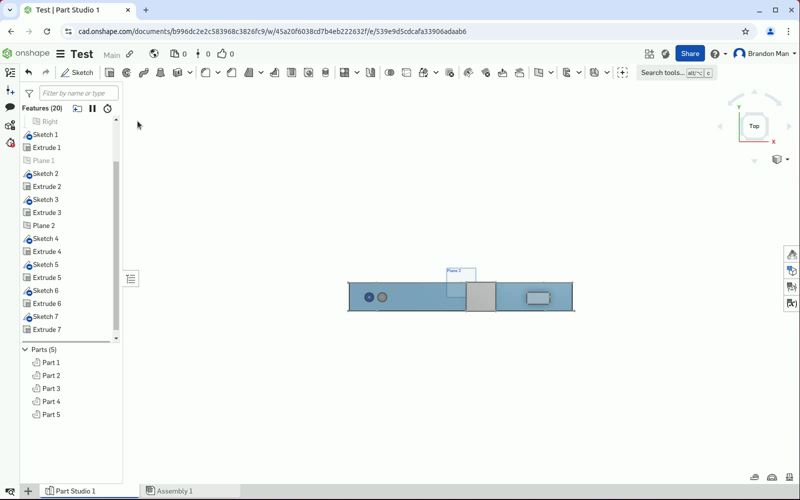
key(up, 3)
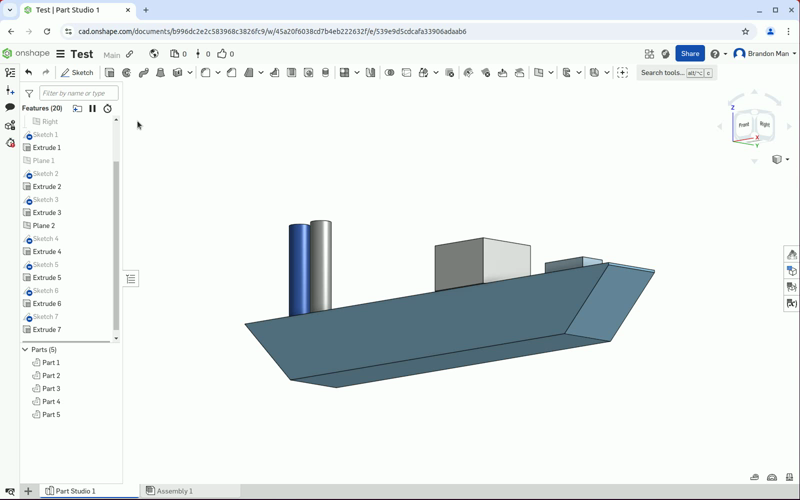
key(left, 3)
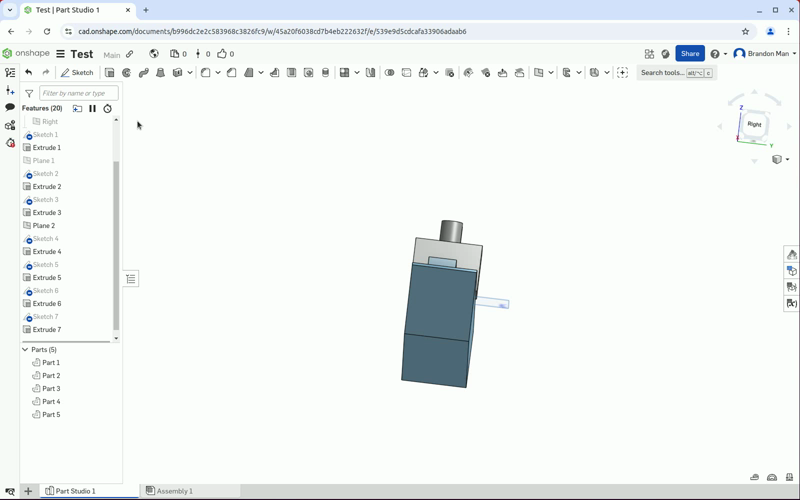
key(right, 3)
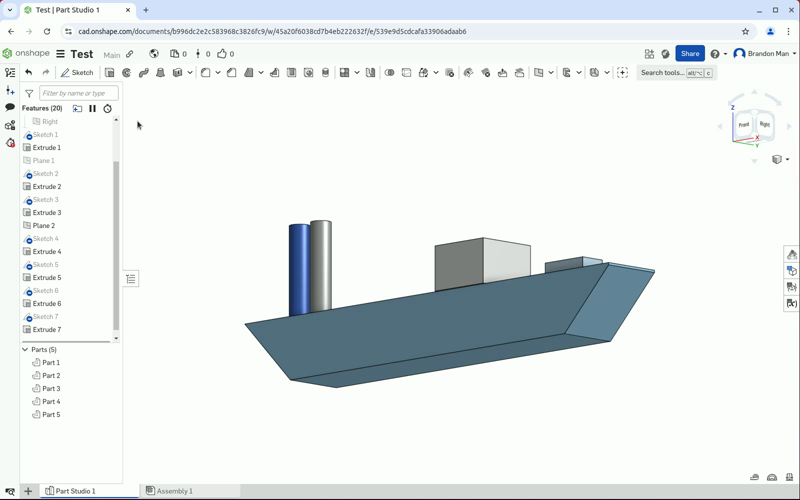
key(down, 3)
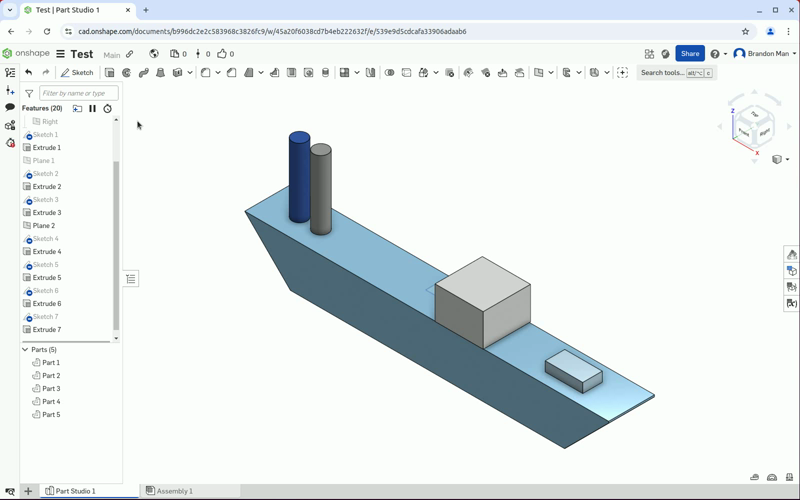
mouse_move(69, 137)
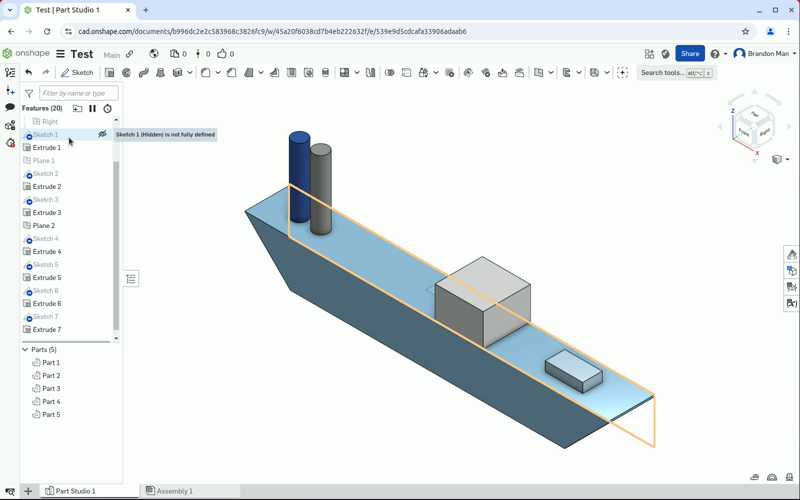
click(69, 137)